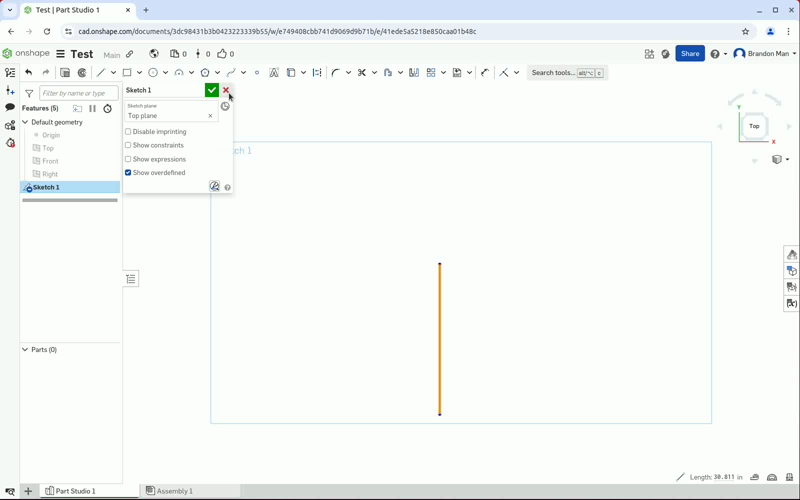
key(shift+h)
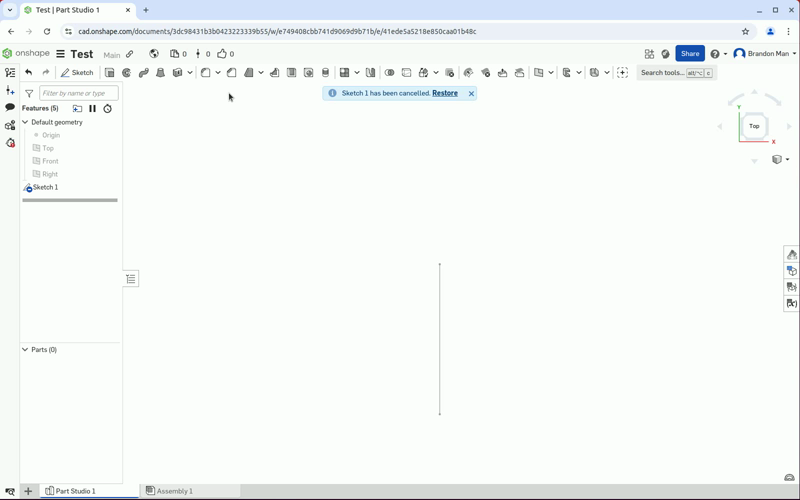
mouse_move(73, 352)
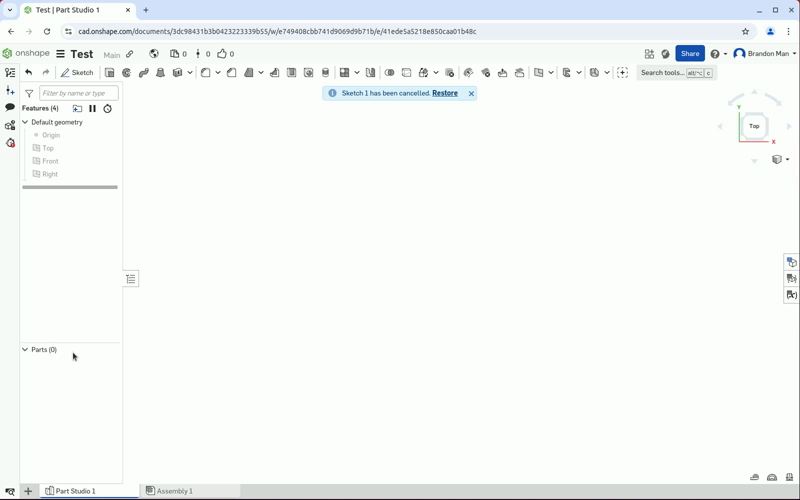
key(y)
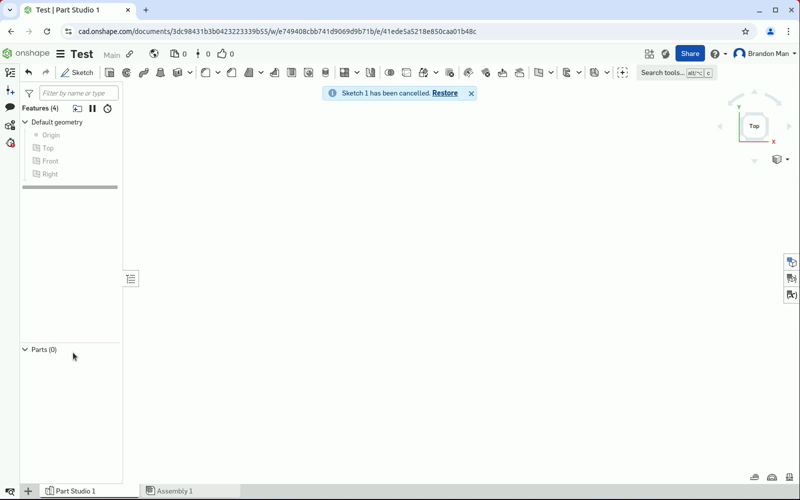
key(shift+p)
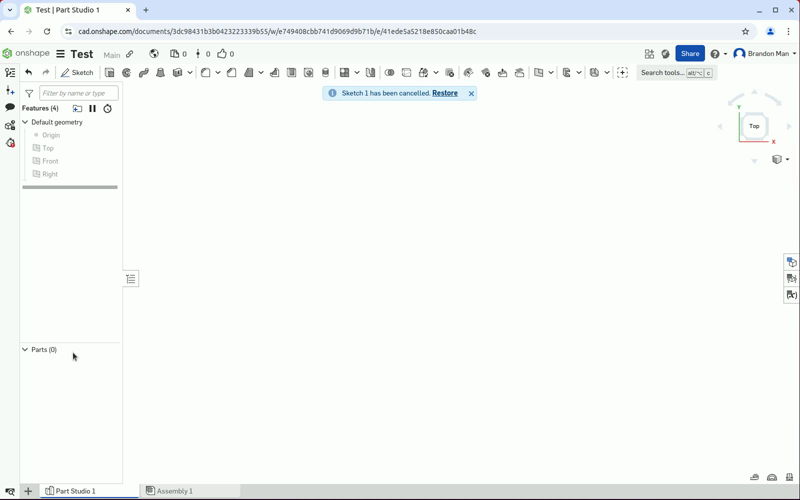
key(space)
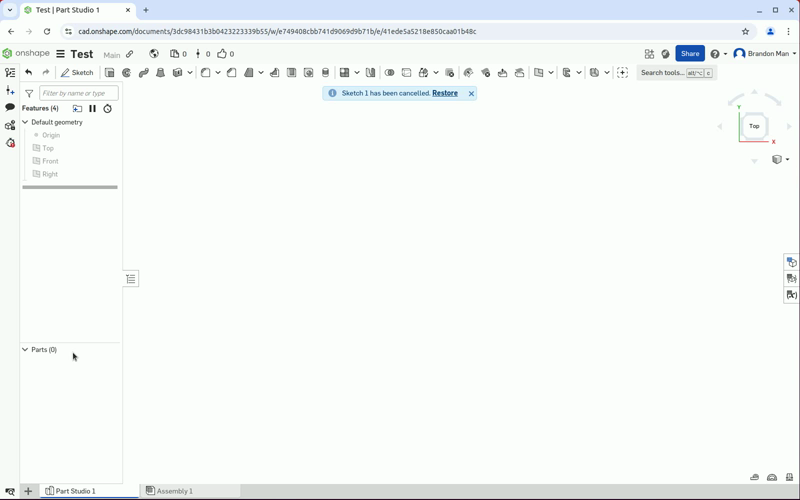
key_down(shift)
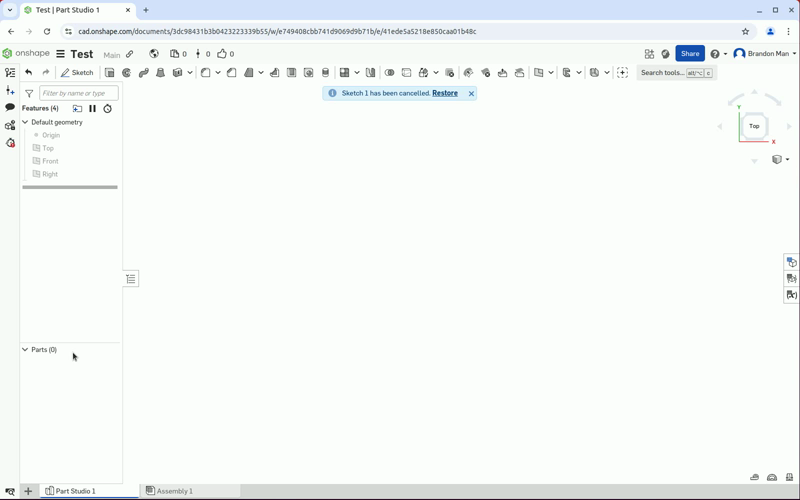
key(up)
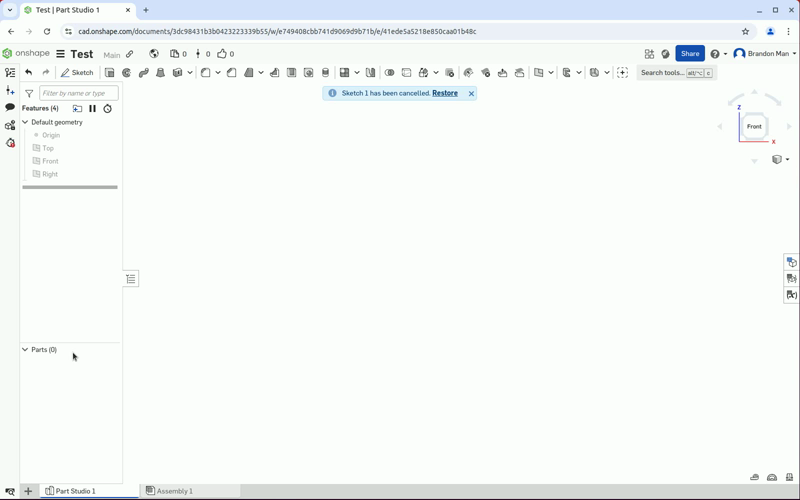
key_up(shift)
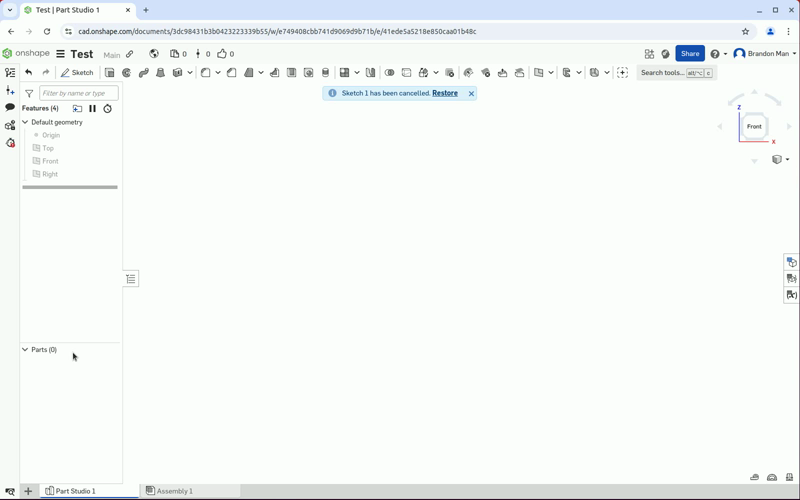
mouse_move(73, 352)
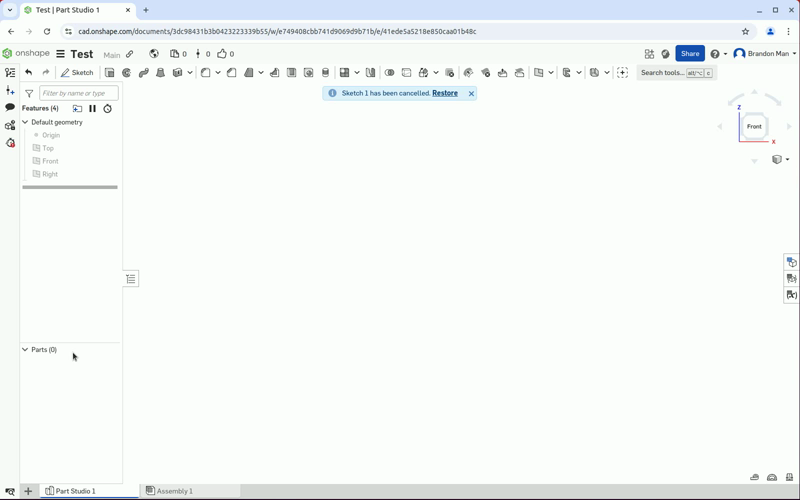
key(shift+y)
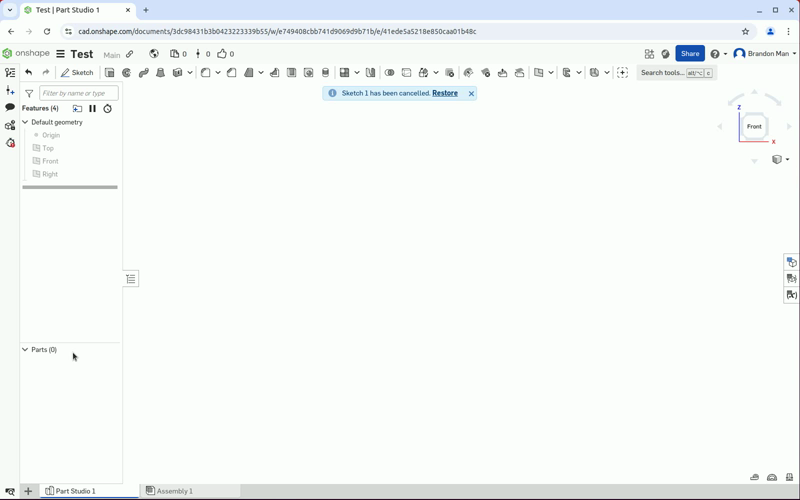
key(shift+s)
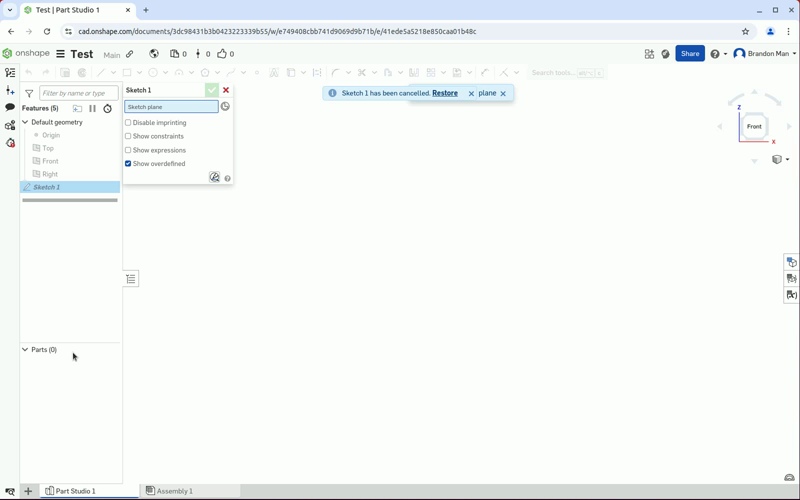
mouse_move(73, 163)
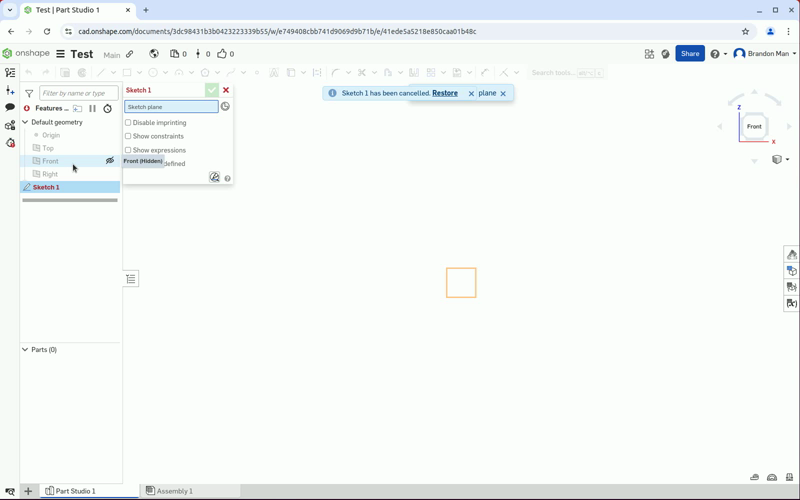
click(73, 163)
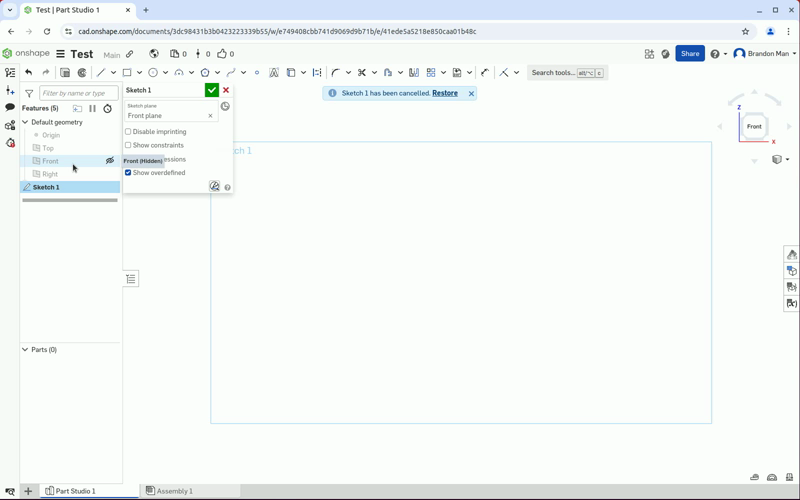
mouse_move(73, 352)
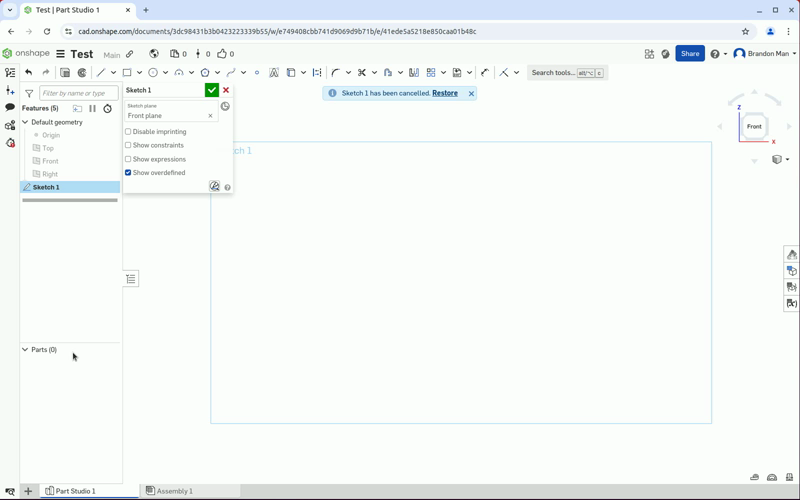
key(y)
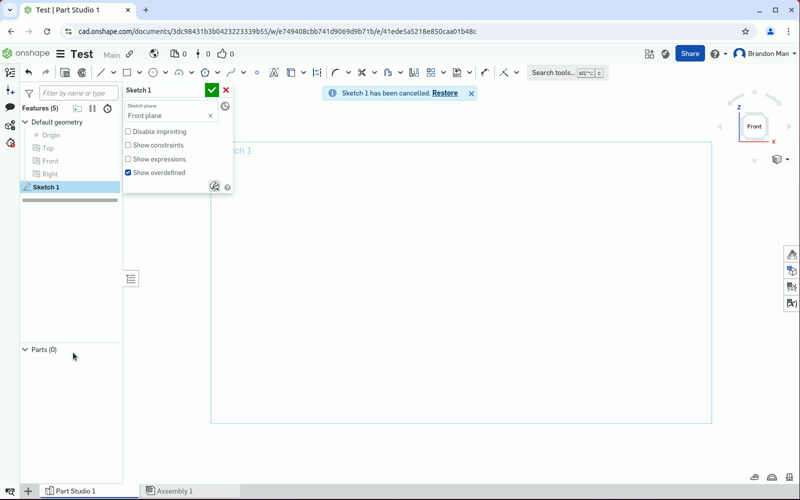
key(c)
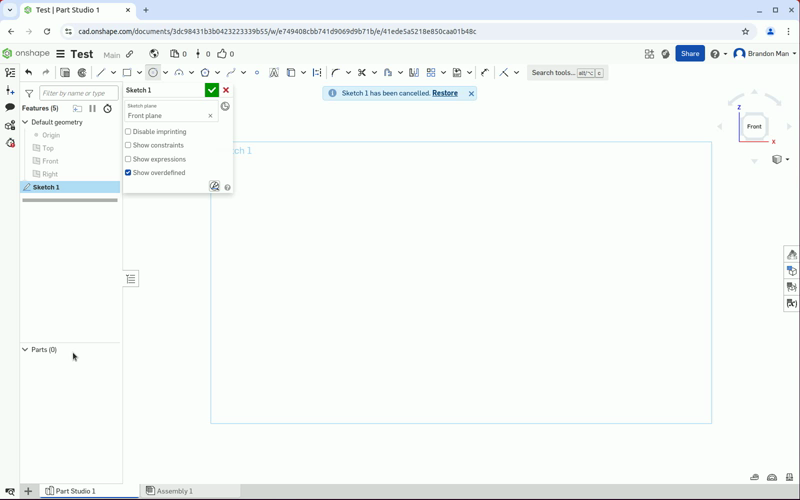
key_down(shift)
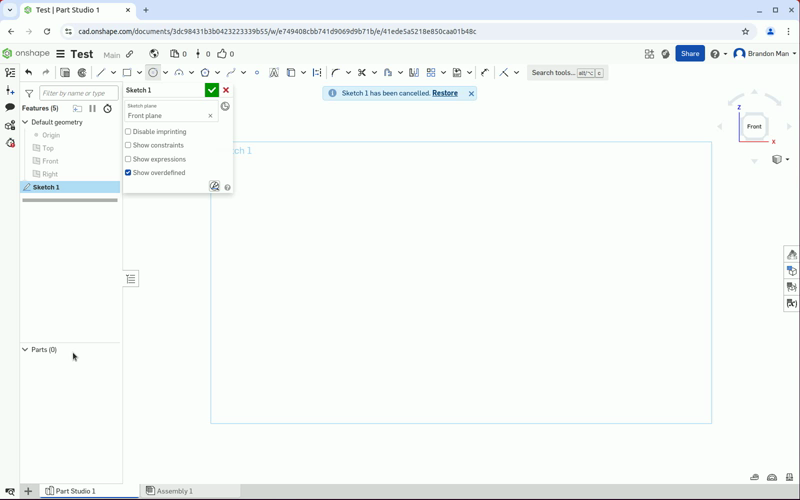
mouse_move(420, 290)
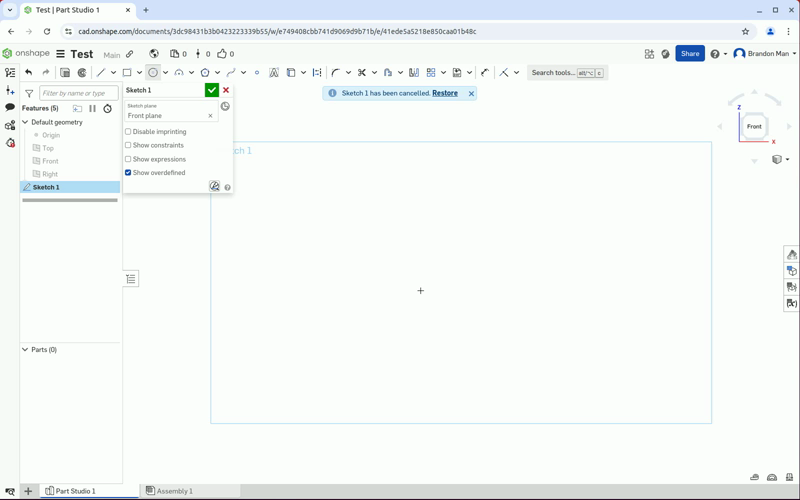
click(420, 290)
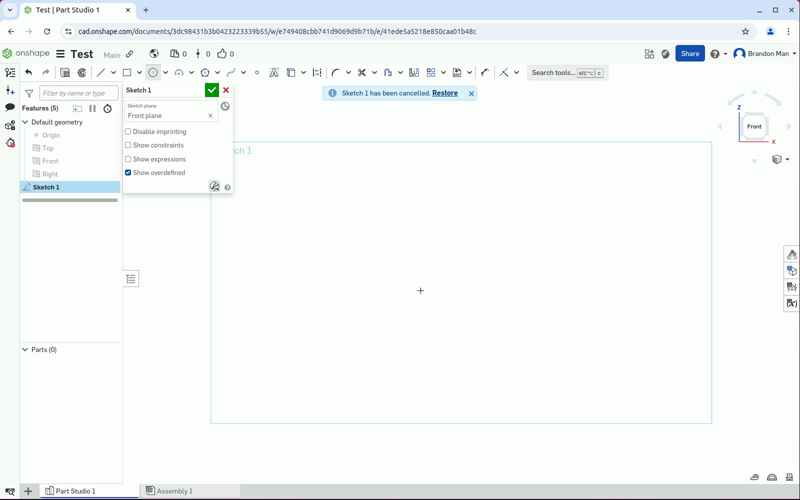
key_up(shift)
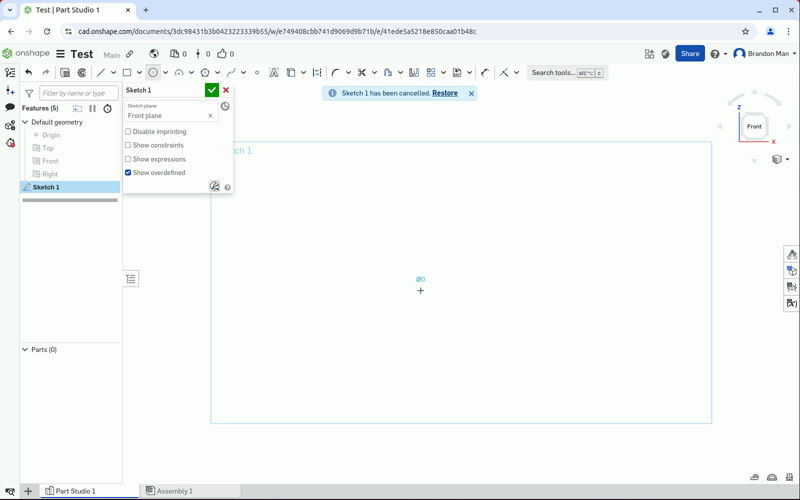
mouse_move(493, 290)
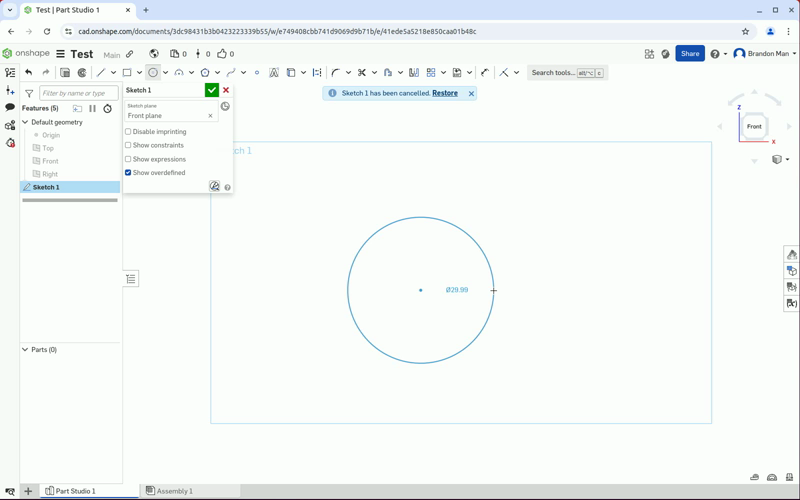
click(493, 290)
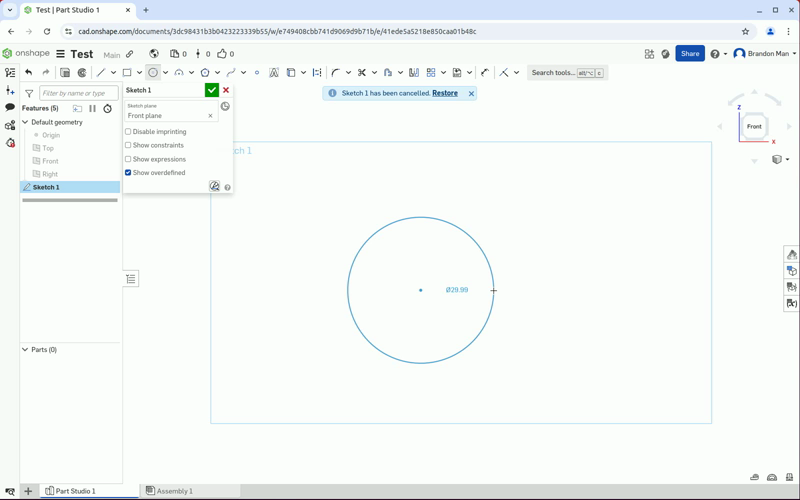
key(esc)
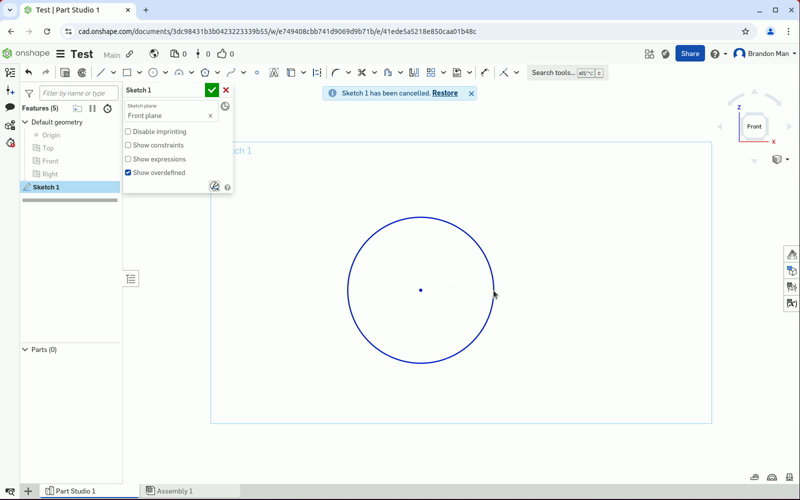
key(a)
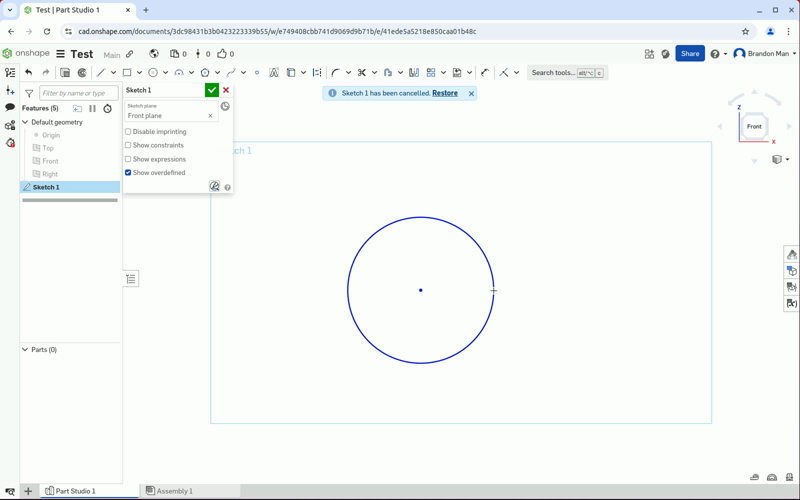
key_down(shift)
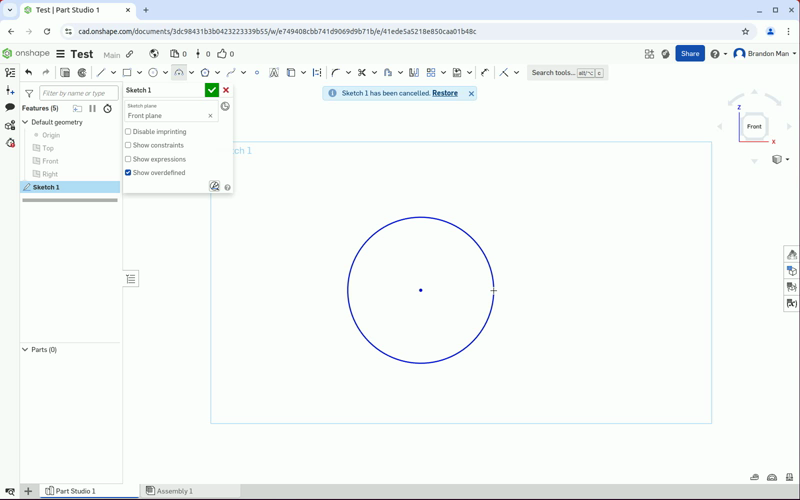
mouse_move(411, 267)
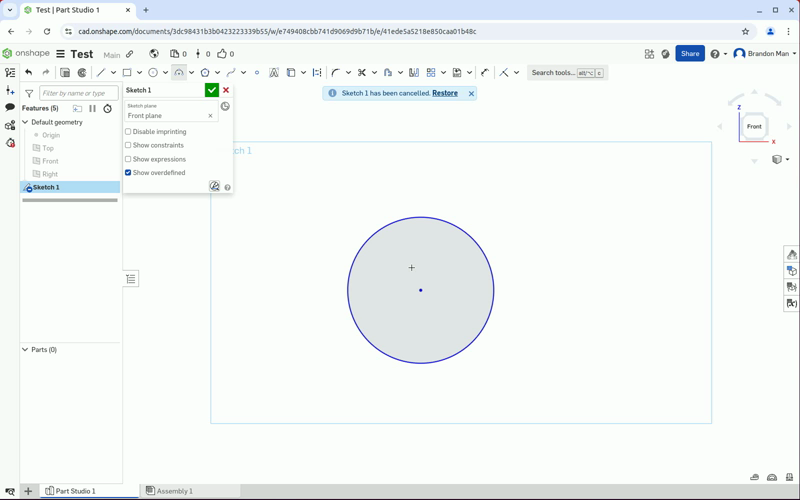
click(411, 267)
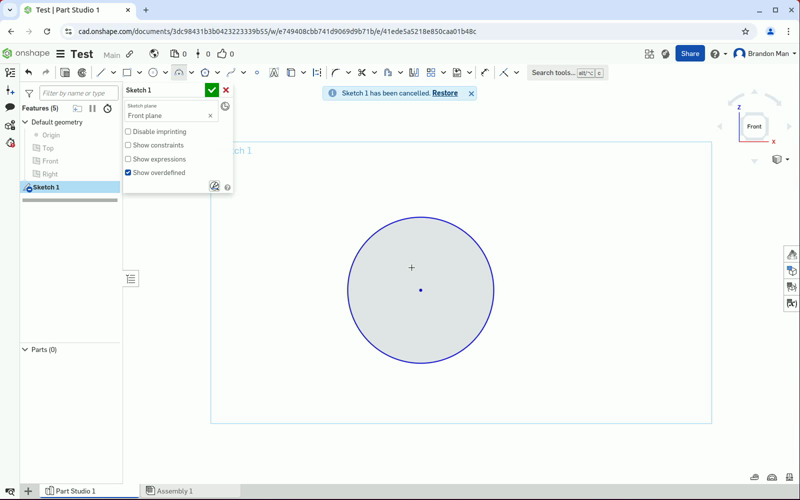
key_up(shift)
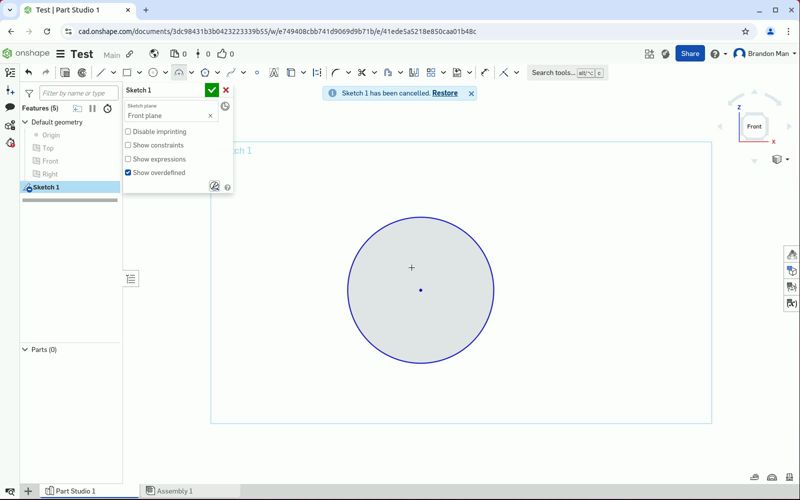
key_down(shift)
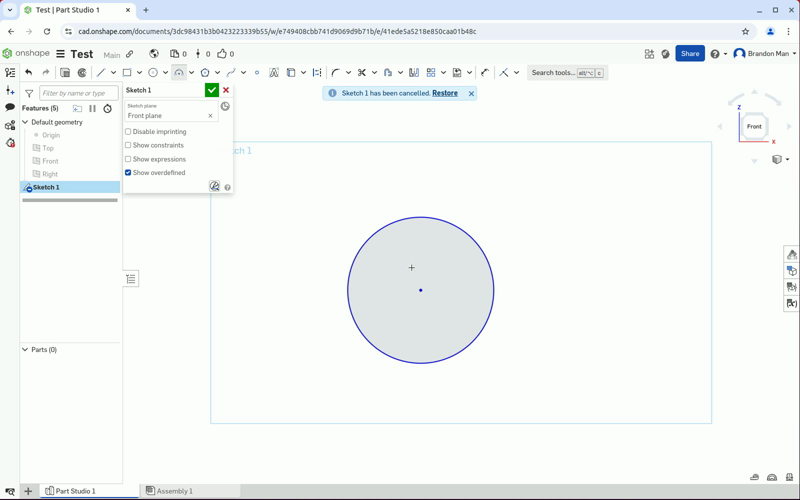
mouse_move(428, 267)
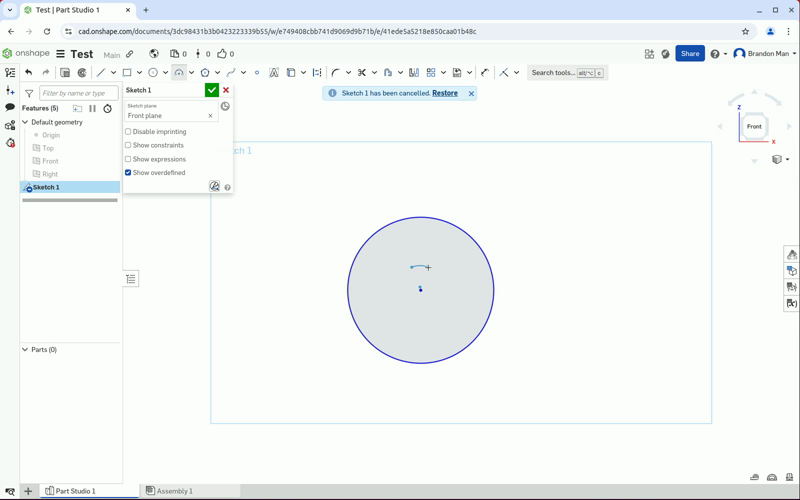
click(428, 267)
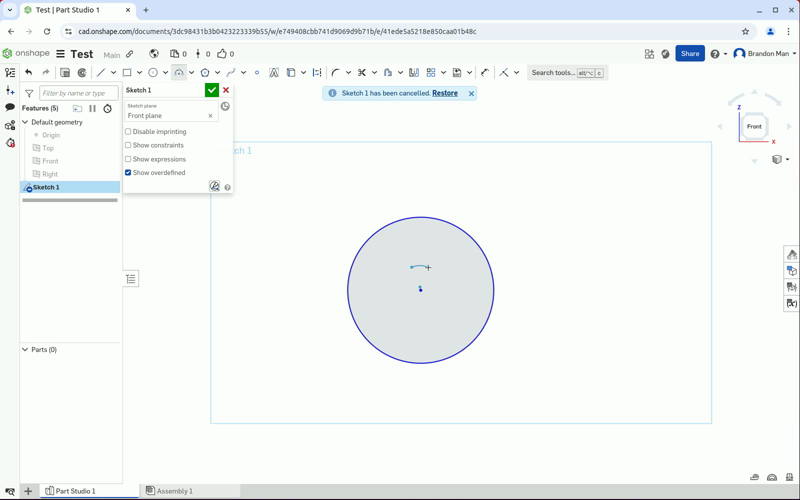
mouse_move(420, 313)
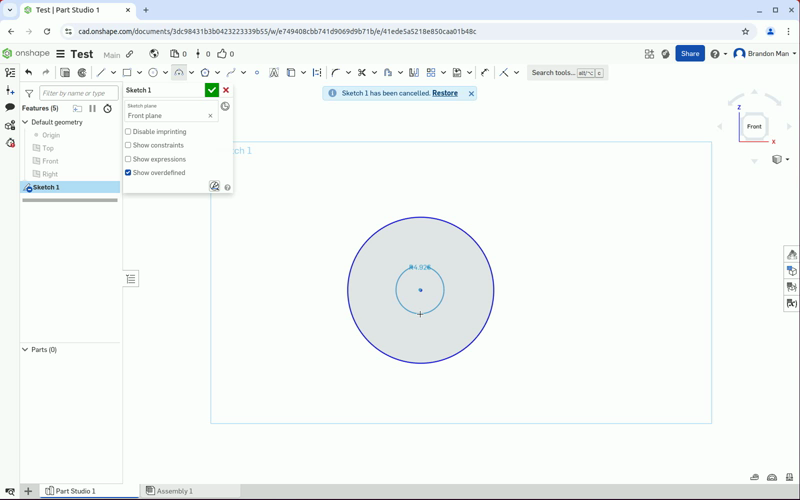
click(420, 313)
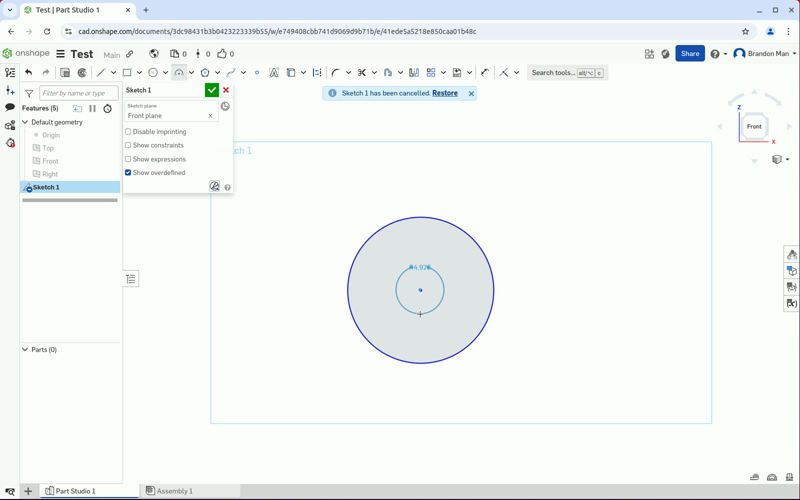
key_up(shift)
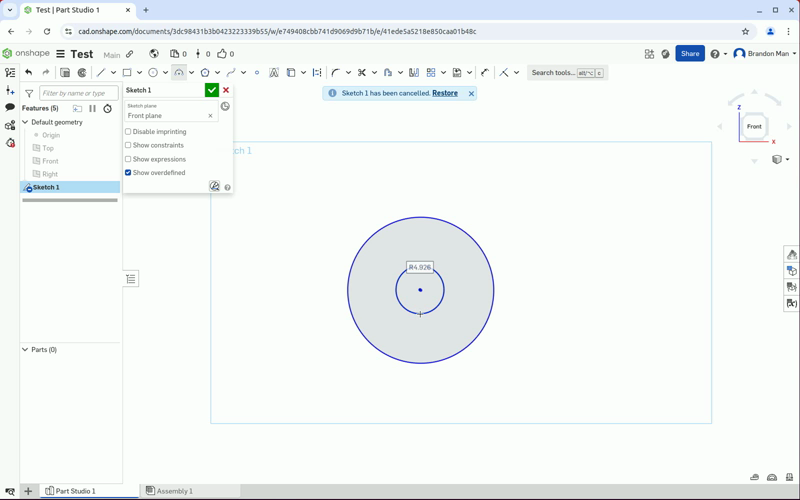
mouse_move(428, 267)
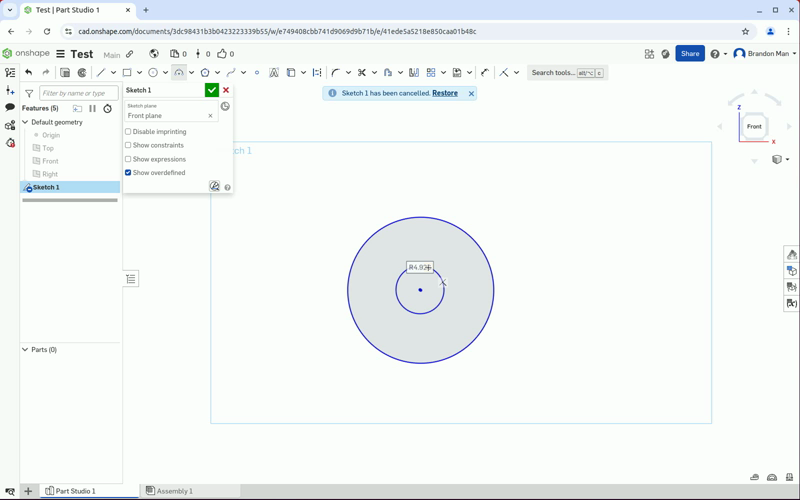
click(428, 267)
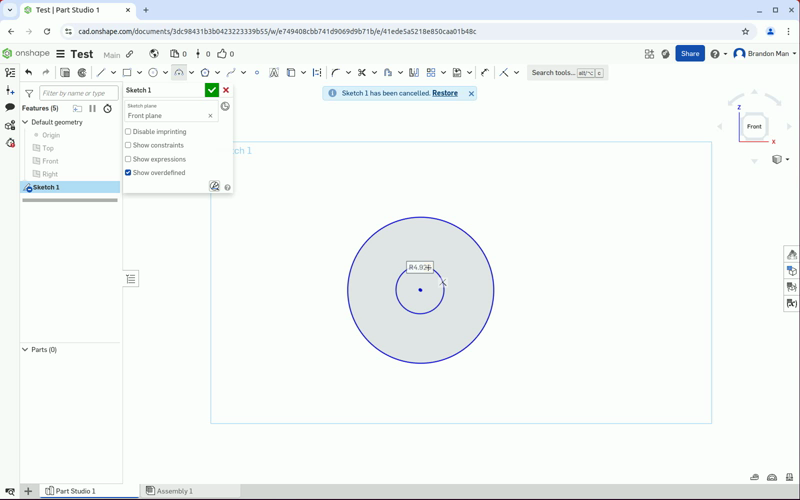
mouse_move(411, 267)
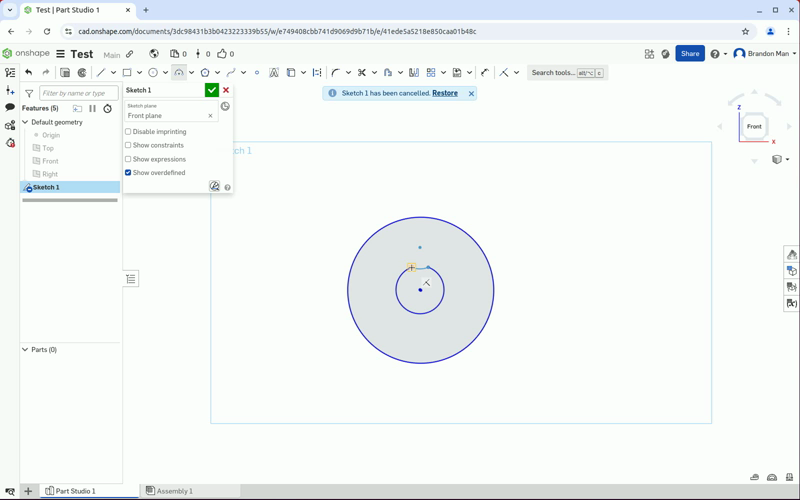
click(411, 267)
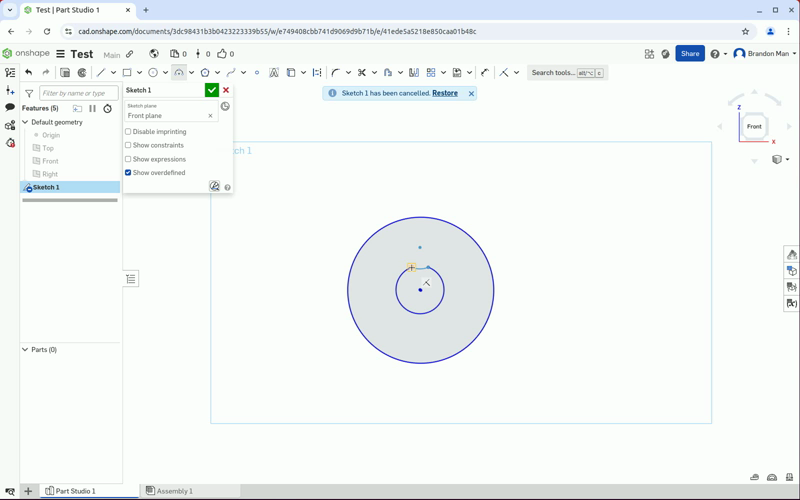
key_down(shift)
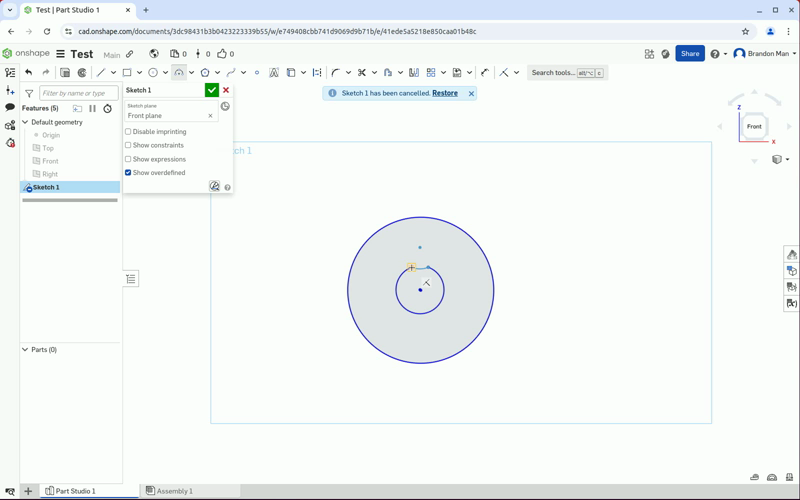
mouse_move(420, 234)
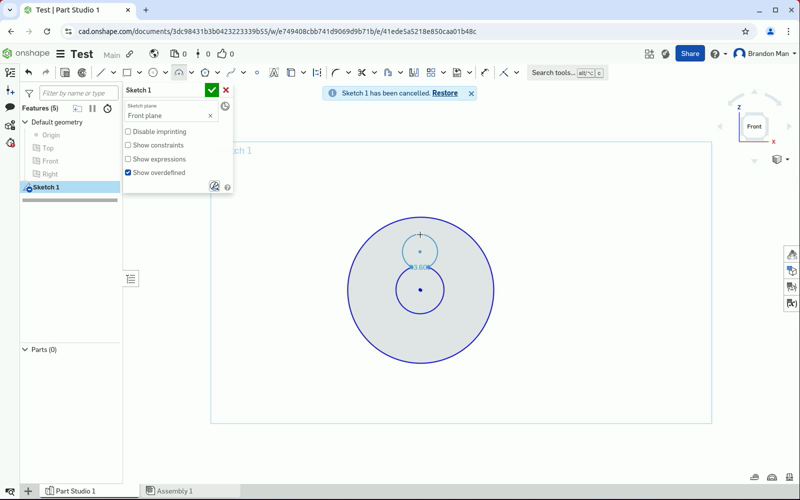
click(420, 234)
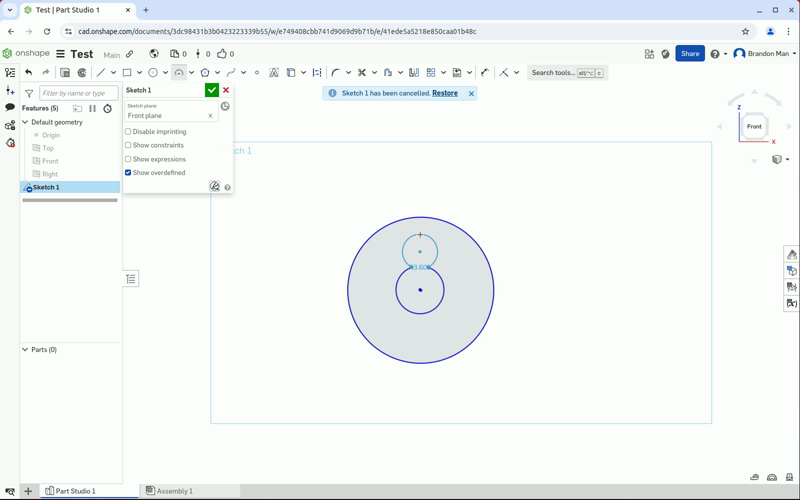
key_up(shift)
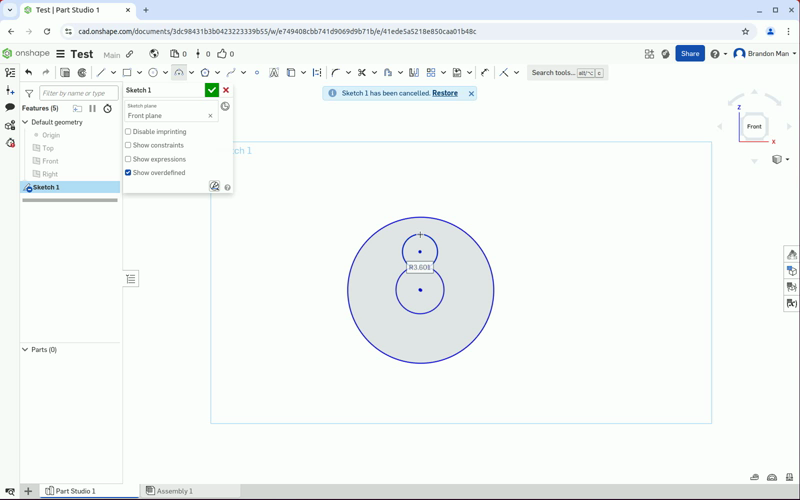
key(esc)
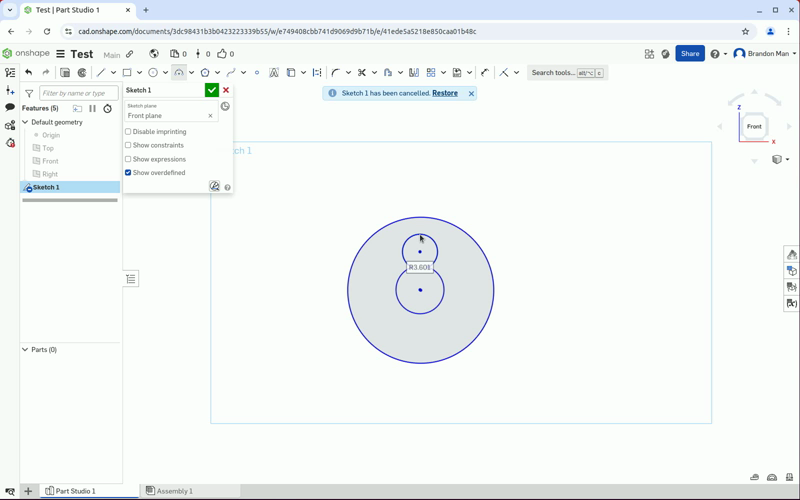
mouse_move(417, 329)
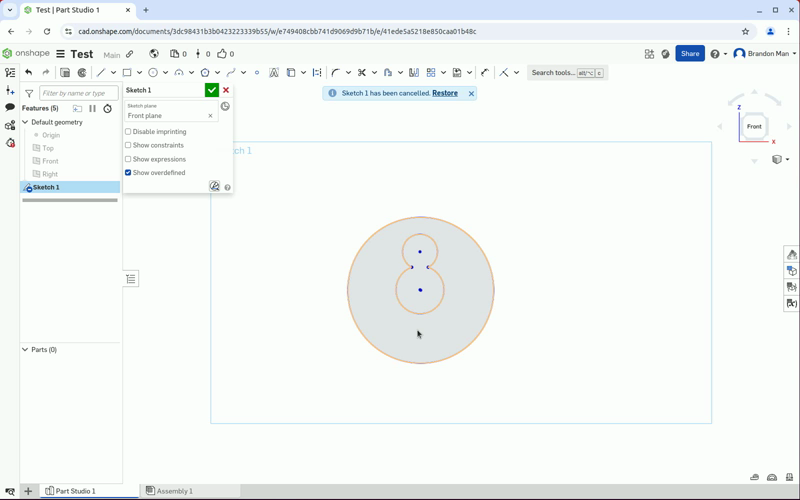
click(417, 329)
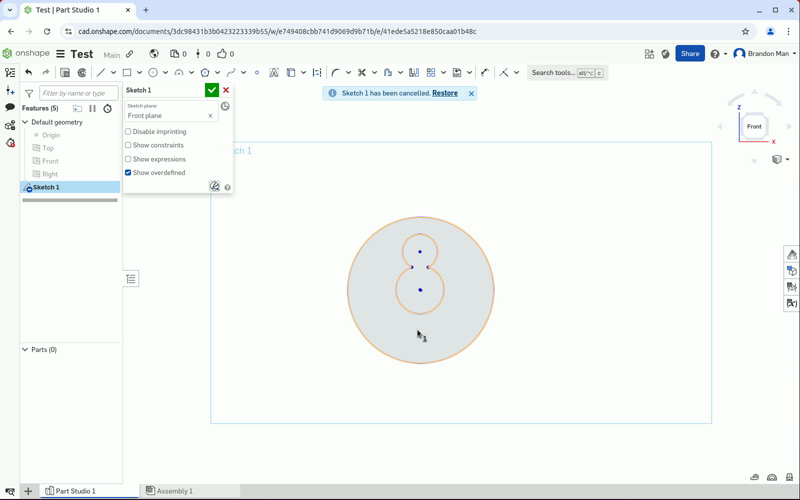
mouse_move(73, 352)
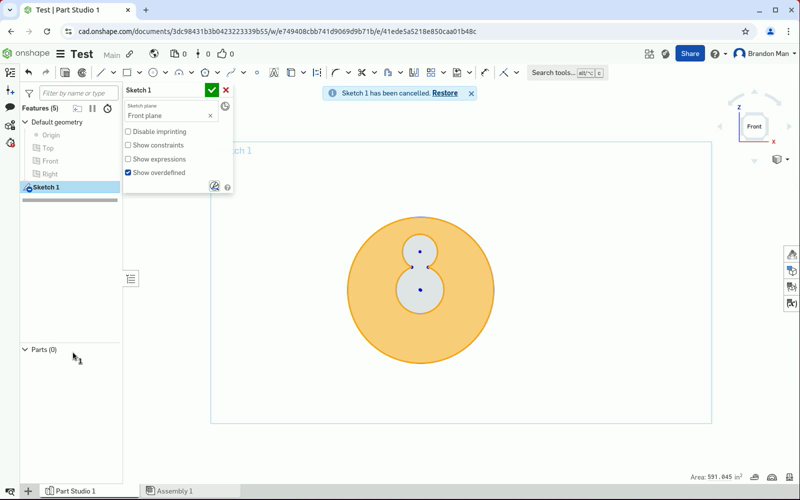
key(shift+y)
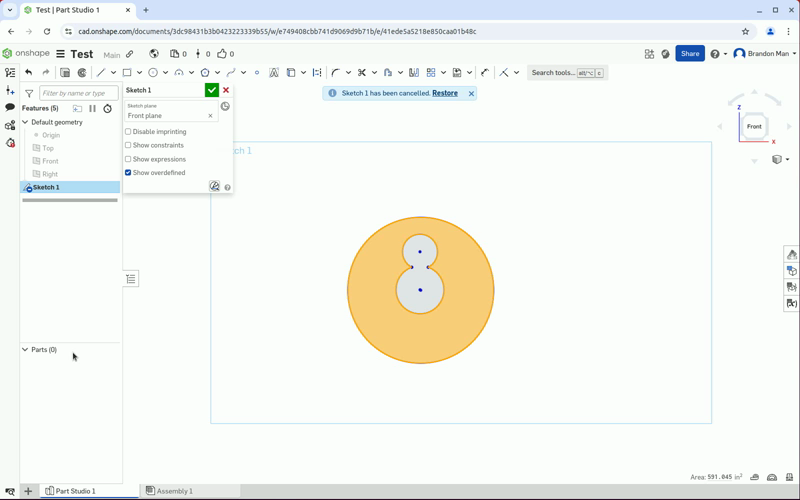
key(shift+e)
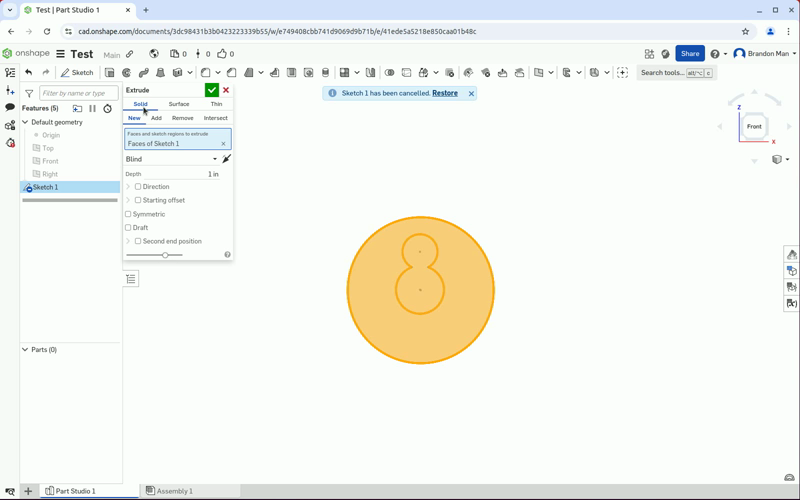
mouse_move(143, 106)
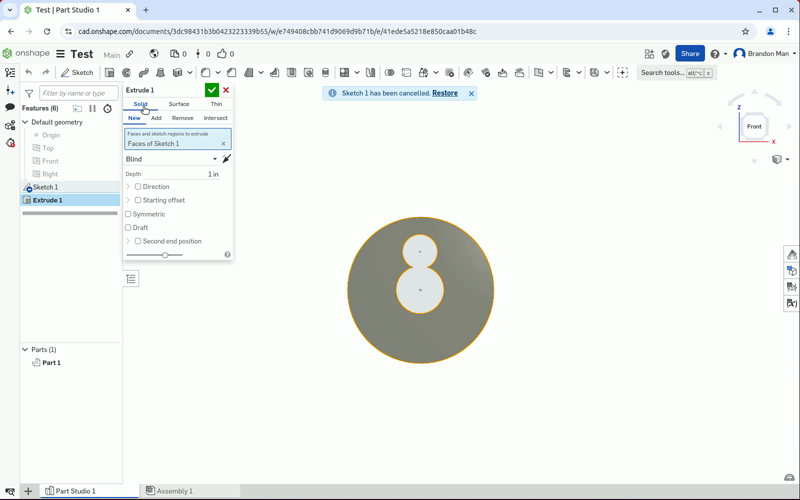
click(143, 106)
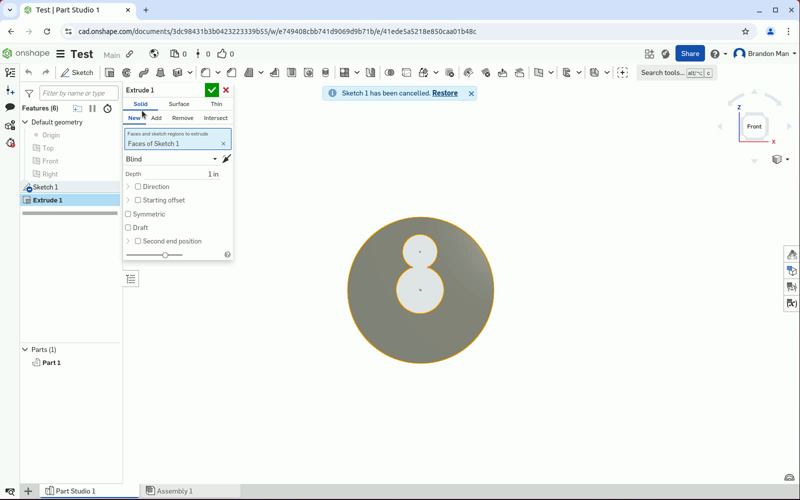
mouse_move(137, 120)
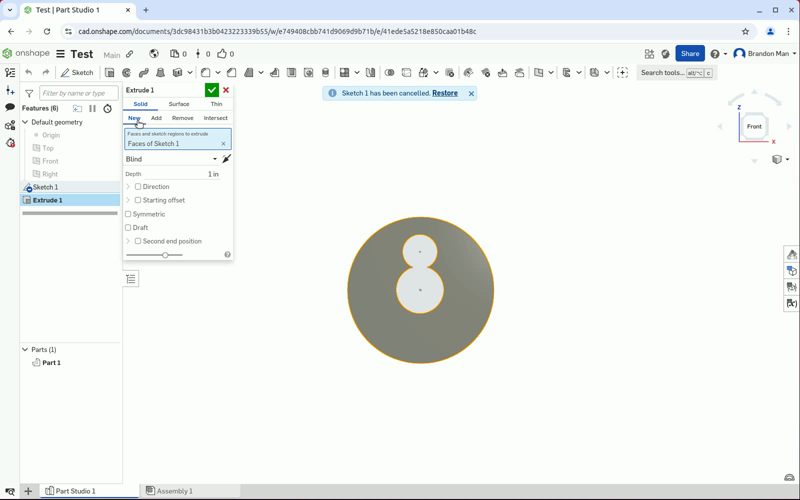
click(137, 120)
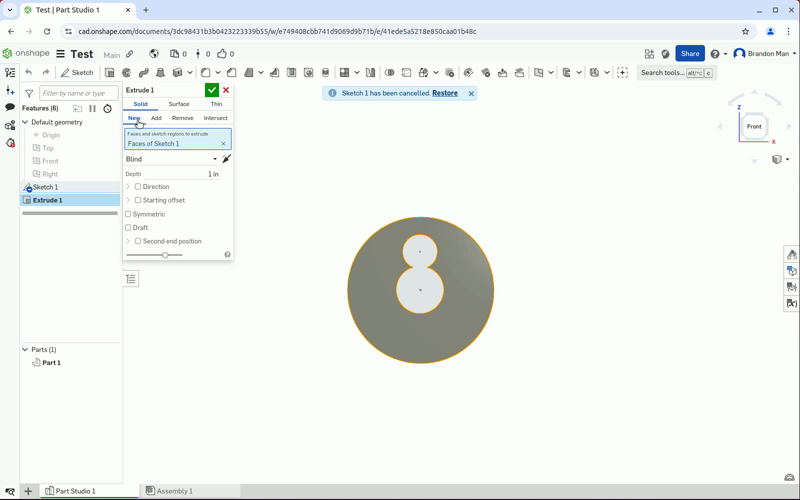
key(tab, 4)
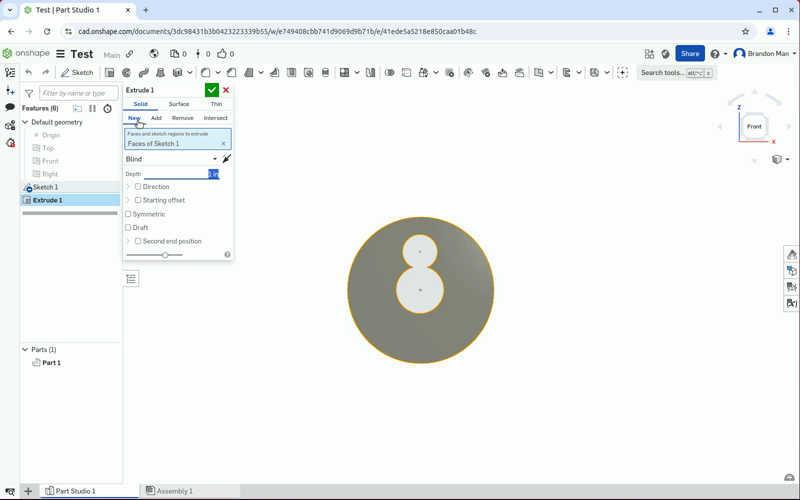
text(5.536)
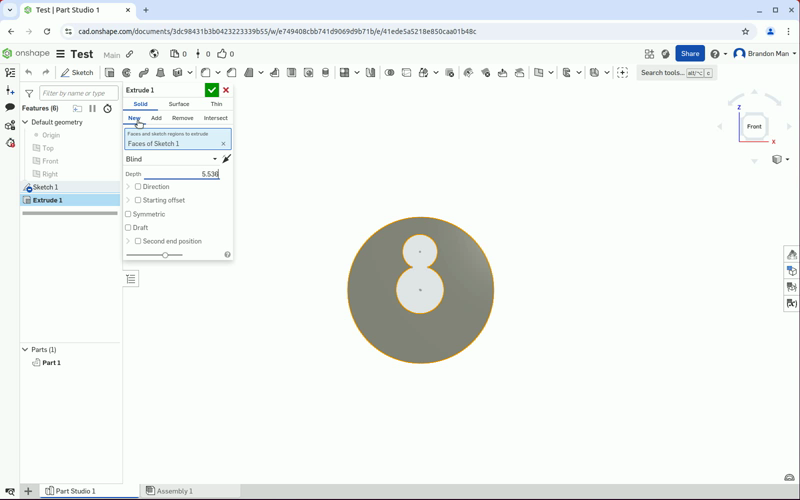
key(enter)
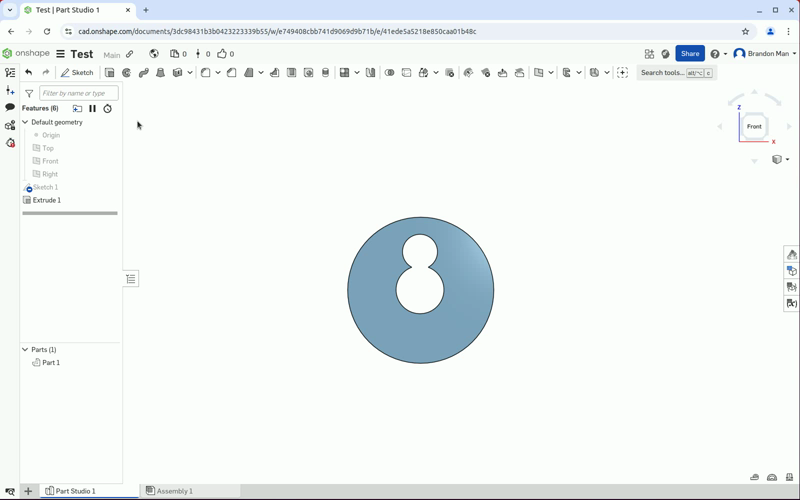
key(shift+h)
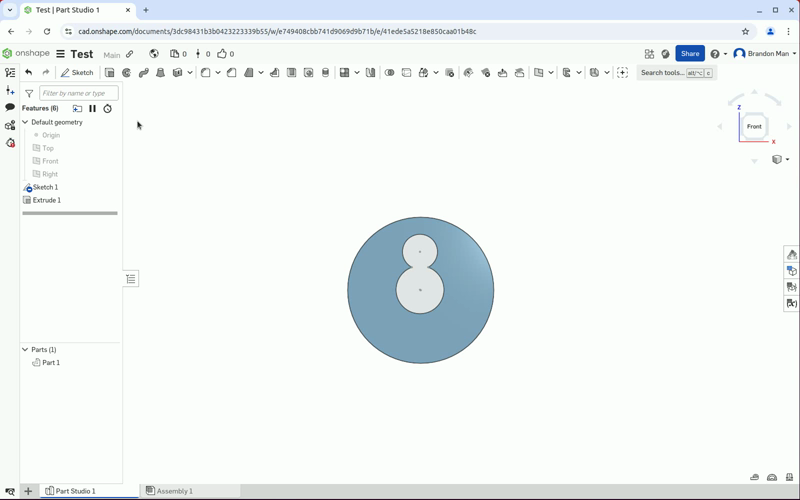
key(shift+h)
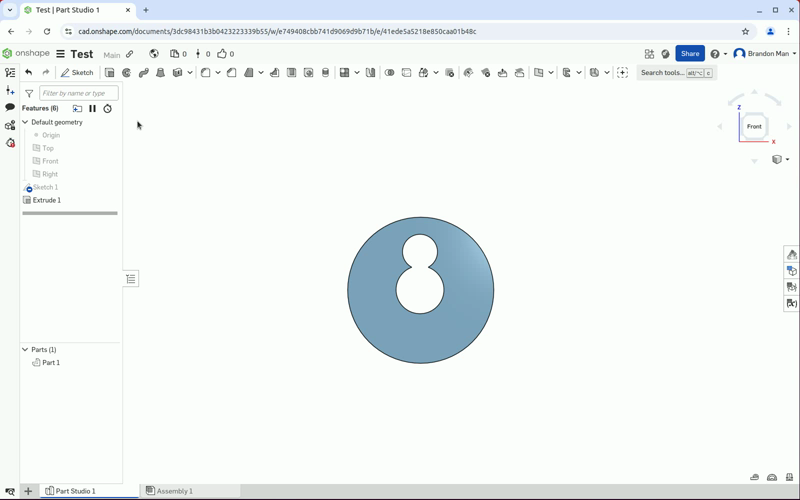
mouse_move(73, 189)
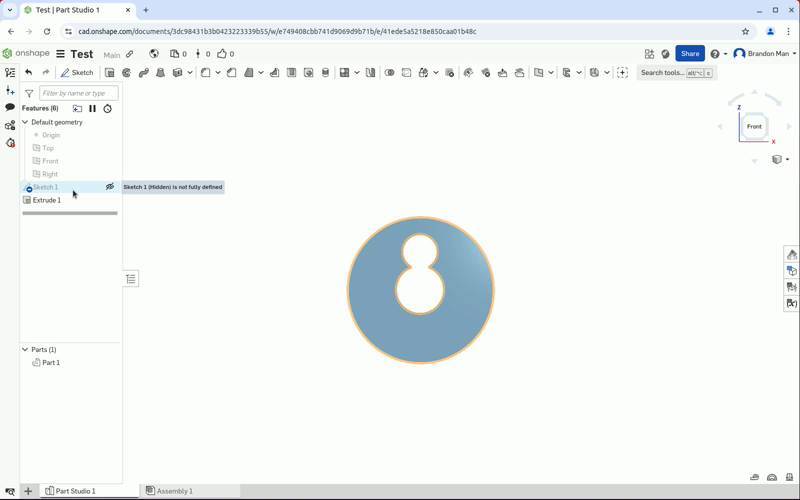
click(73, 189)
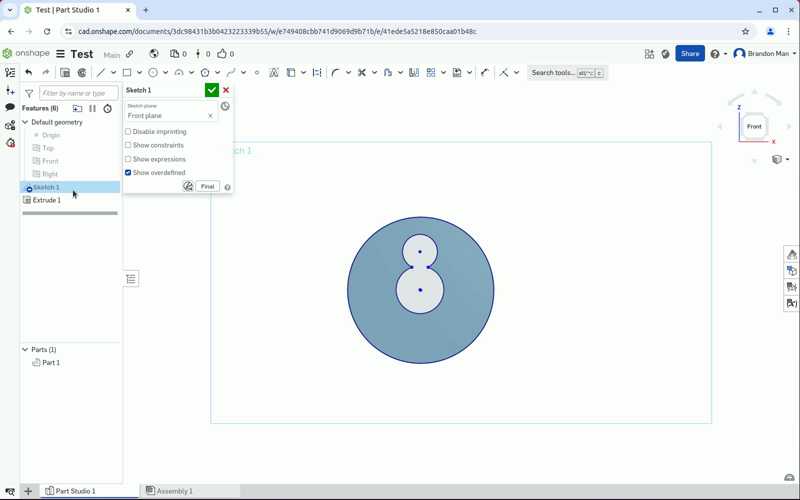
mouse_move(229, 92)
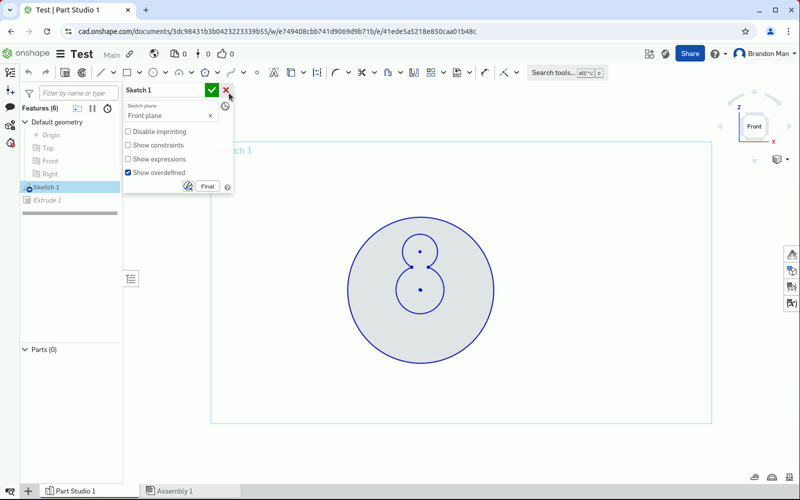
click(229, 92)
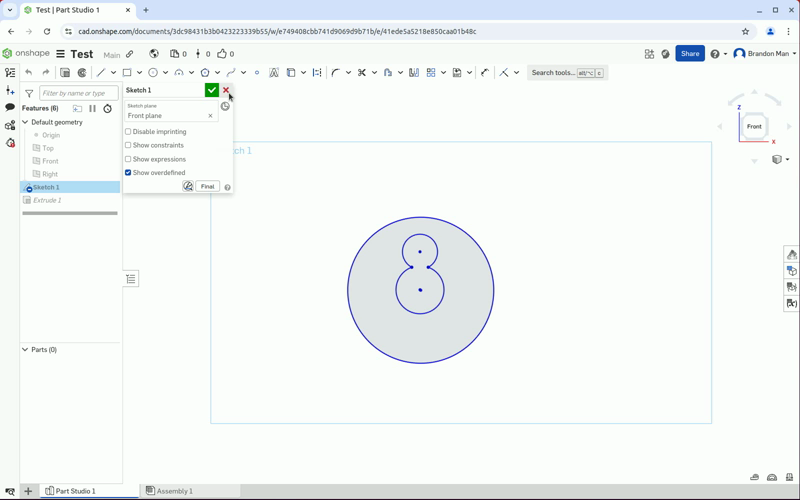
key(shift+s)
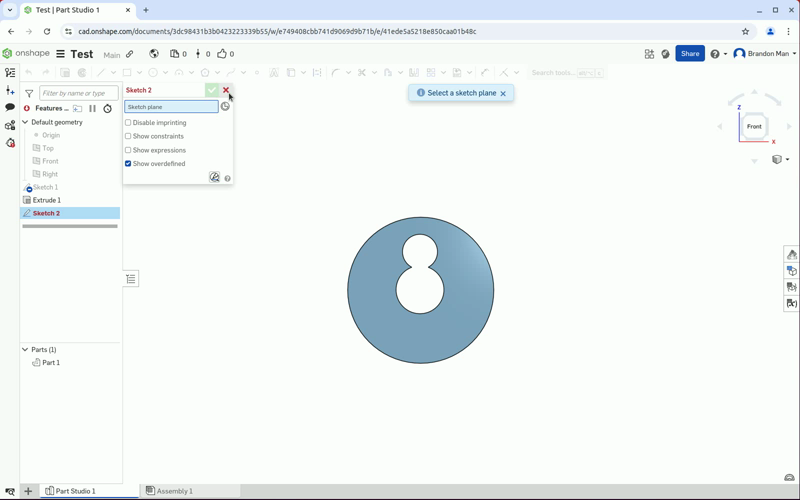
mouse_move(73, 163)
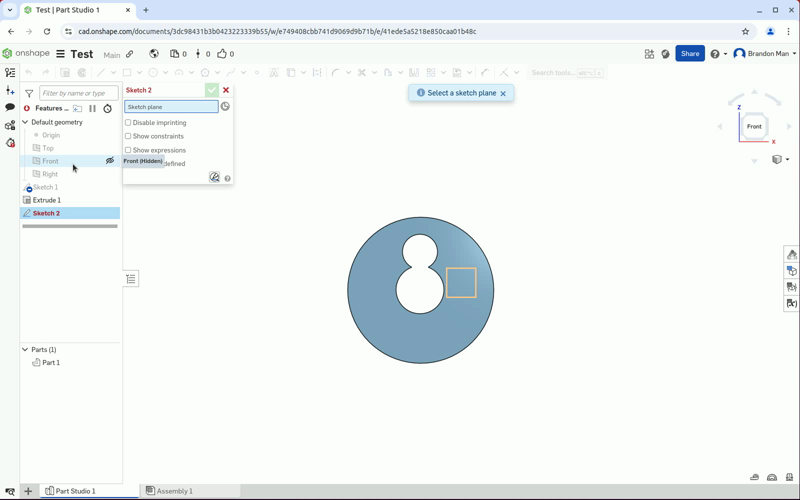
click(73, 163)
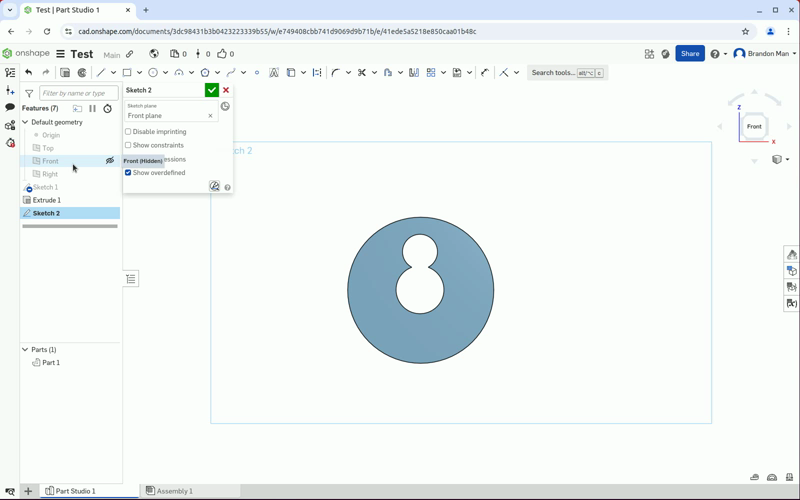
mouse_move(73, 352)
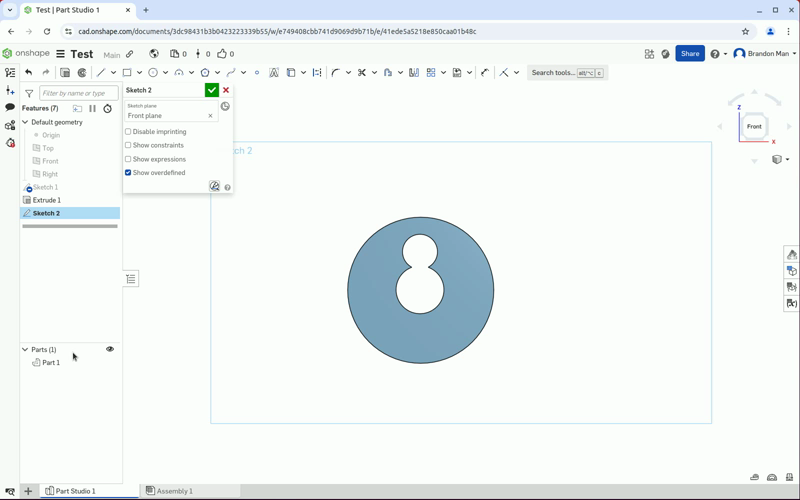
key(y)
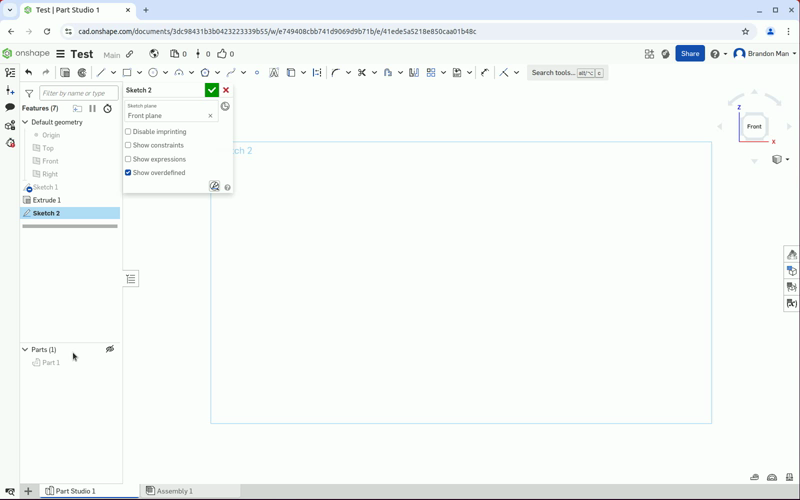
key(a)
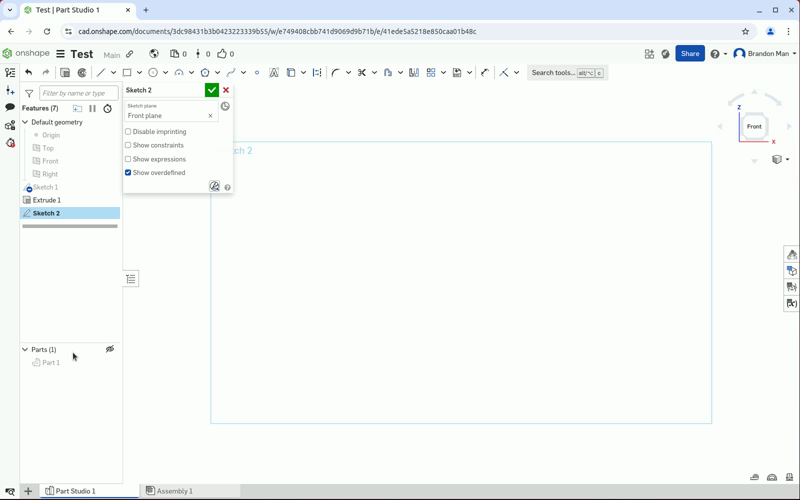
key_down(shift)
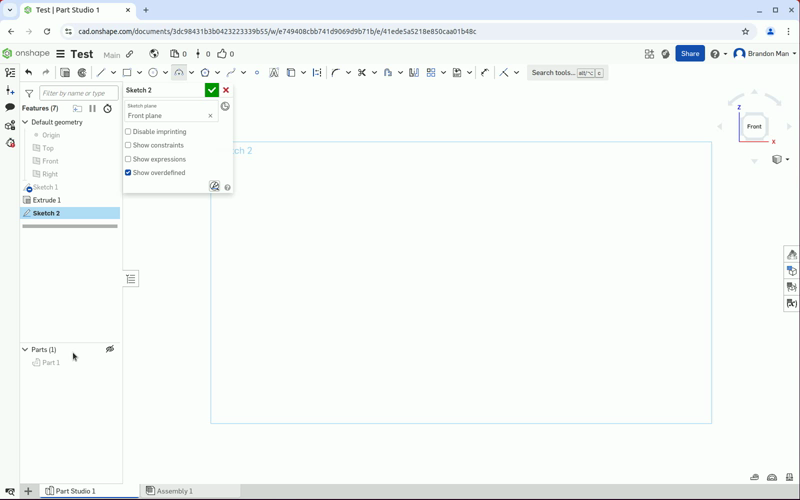
mouse_move(411, 267)
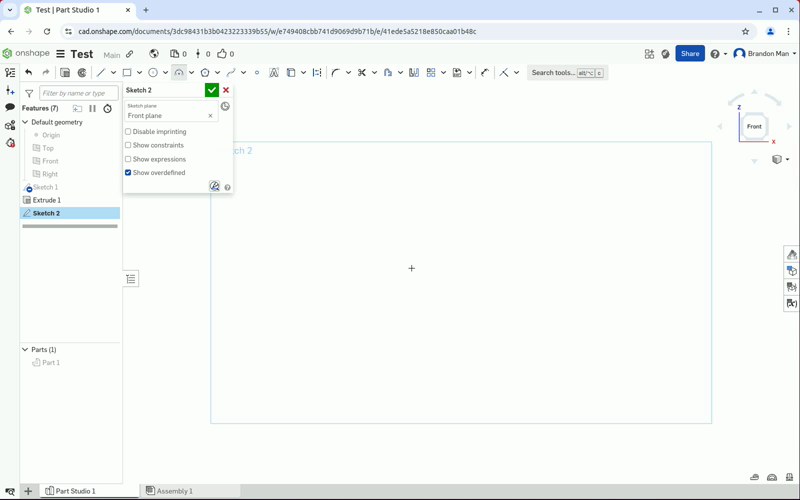
click(411, 267)
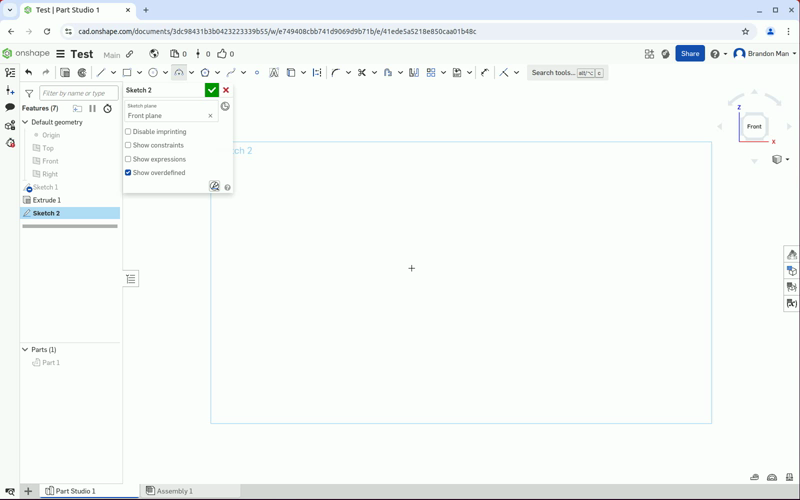
key_up(shift)
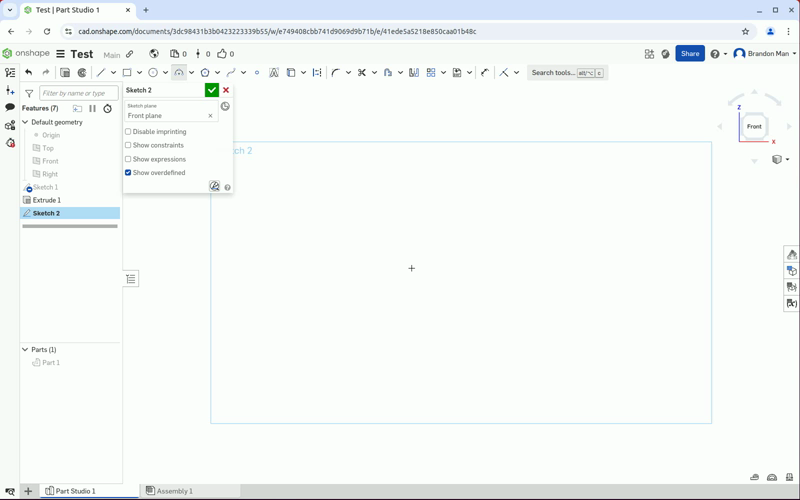
key_down(shift)
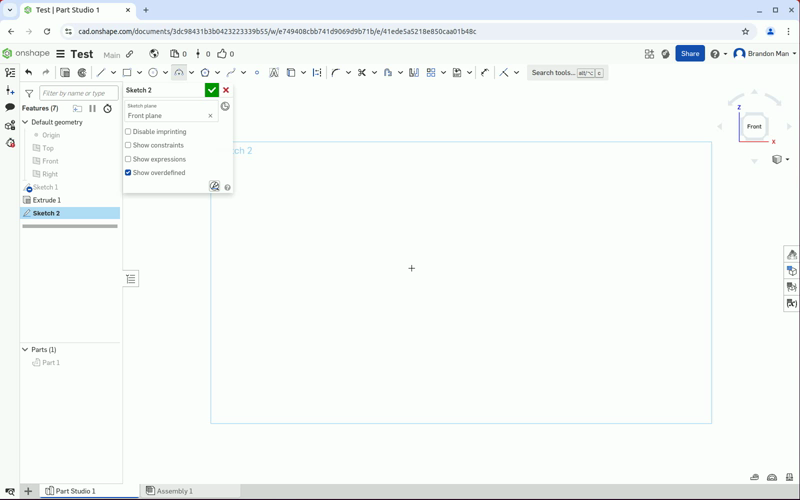
mouse_move(429, 267)
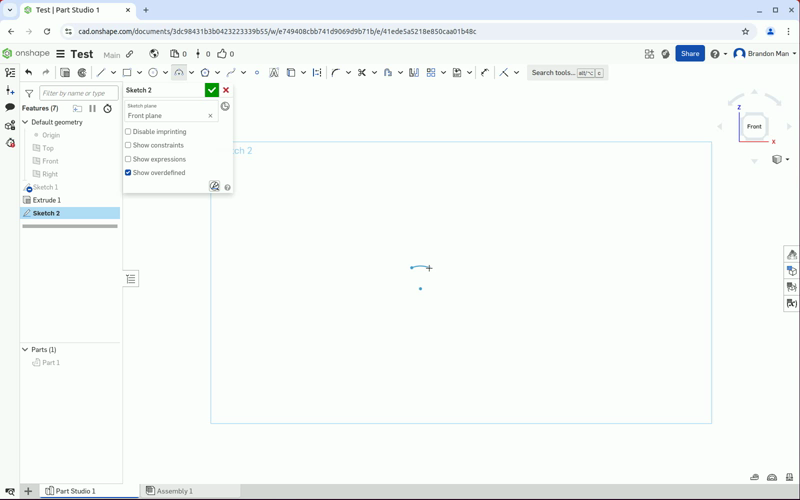
click(429, 267)
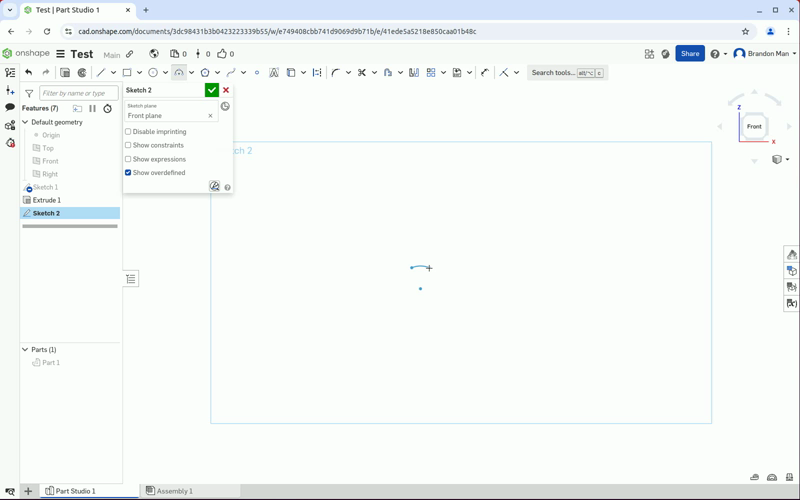
mouse_move(420, 266)
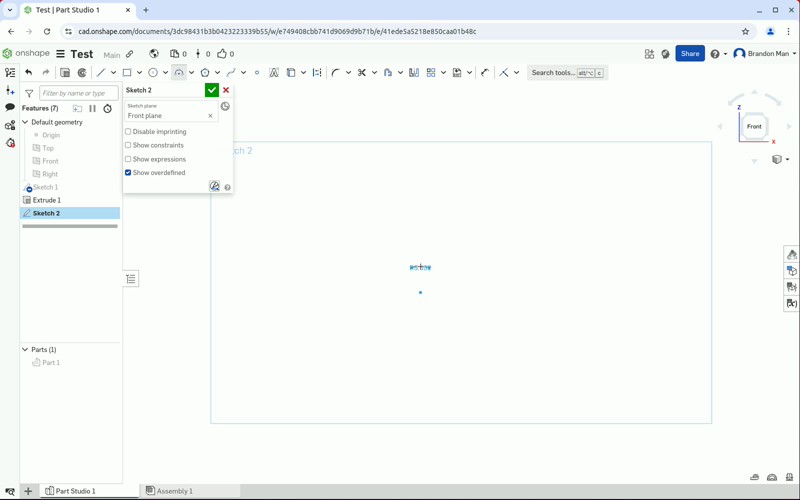
click(420, 266)
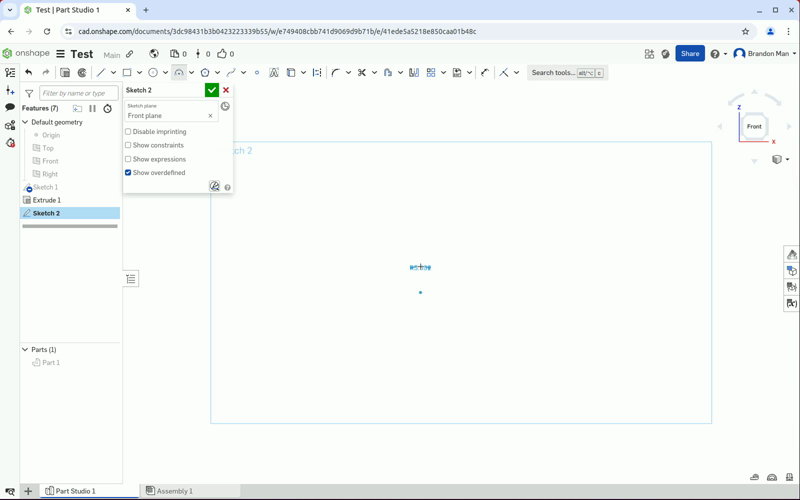
key_up(shift)
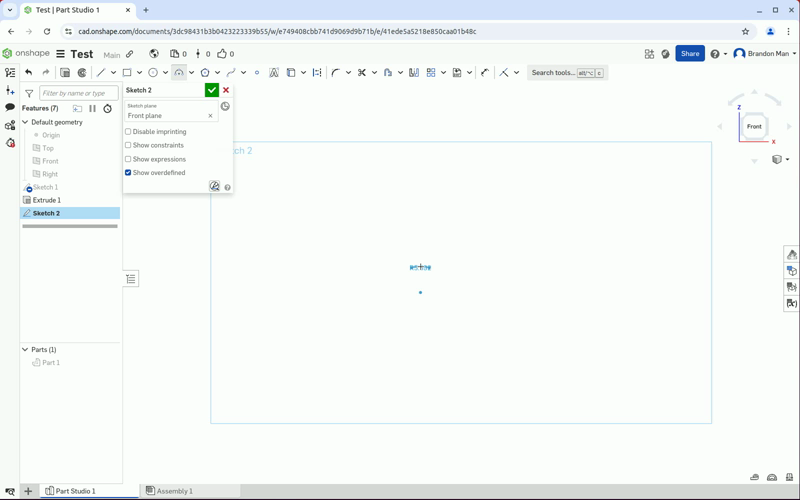
mouse_move(429, 267)
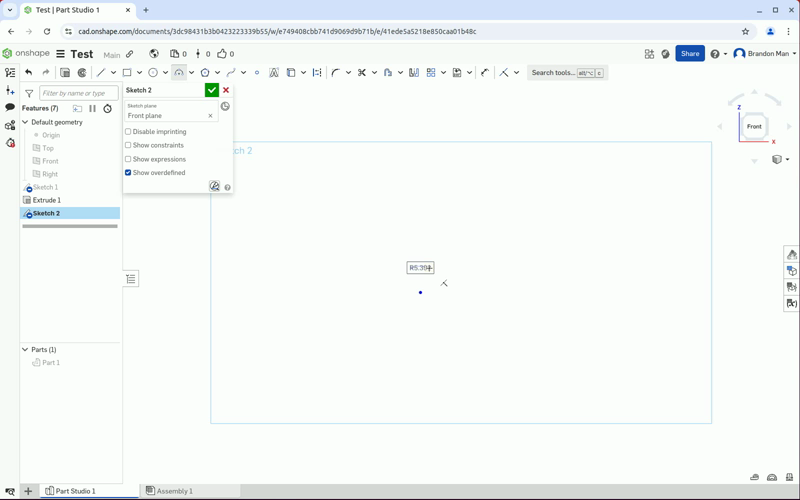
click(429, 267)
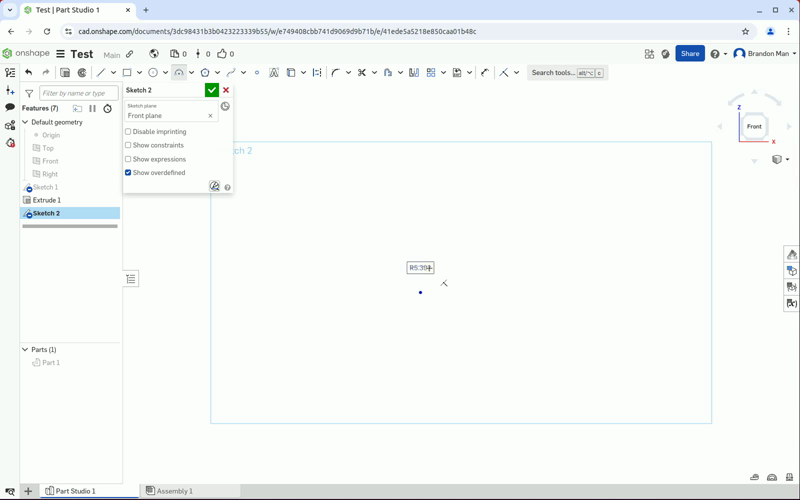
mouse_move(411, 267)
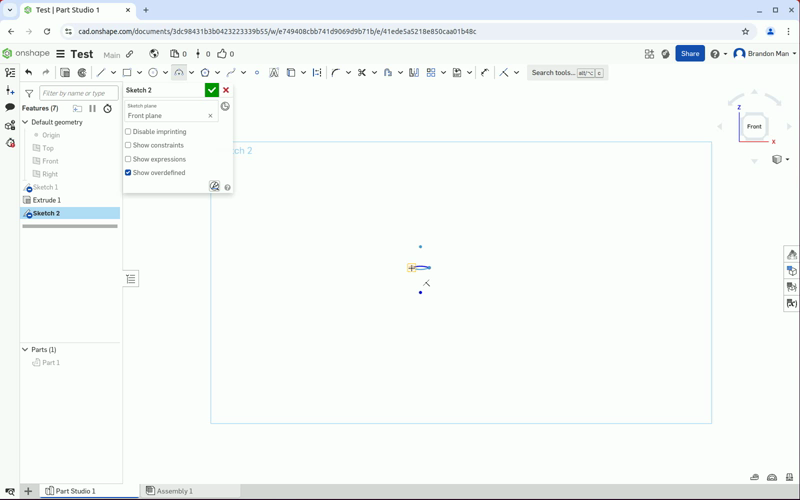
click(411, 267)
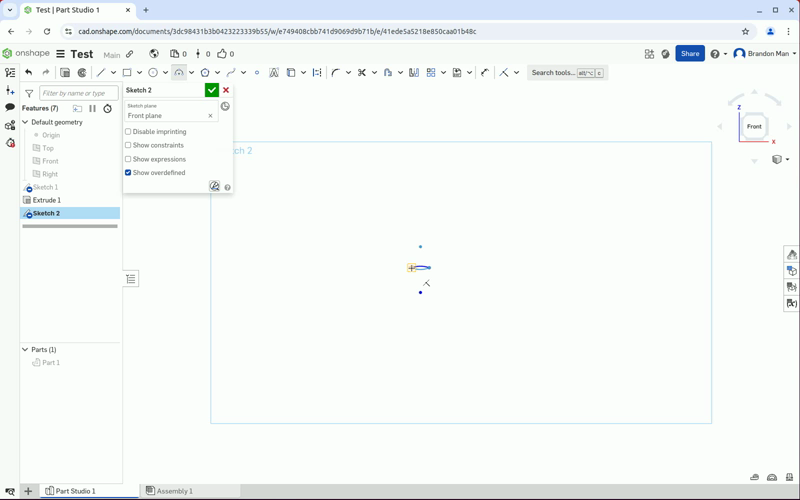
key_down(shift)
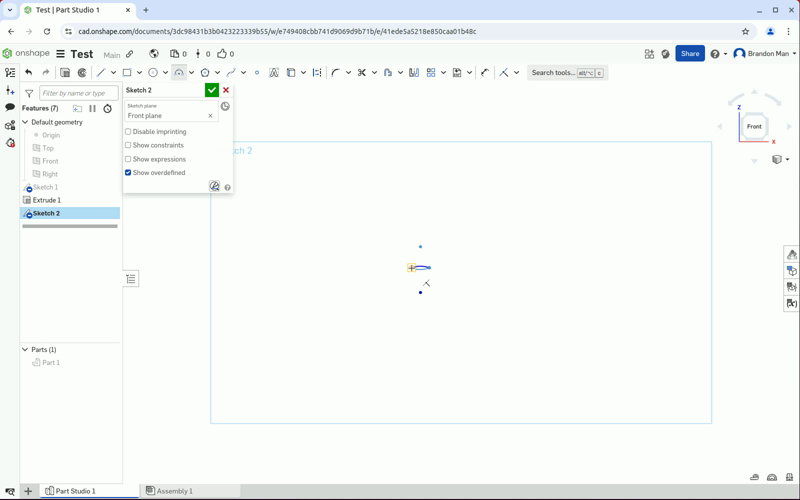
mouse_move(420, 232)
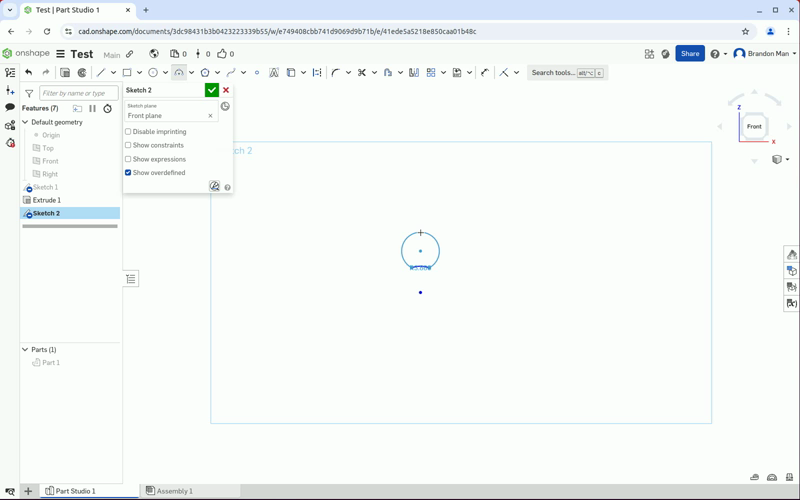
click(420, 232)
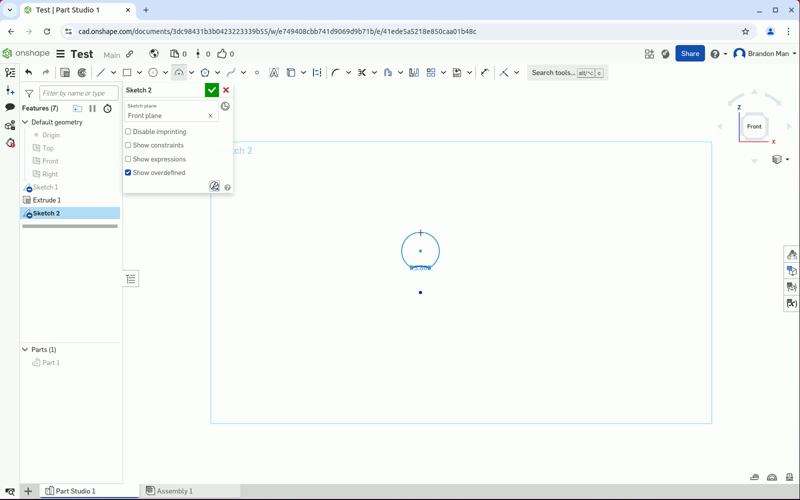
key_up(shift)
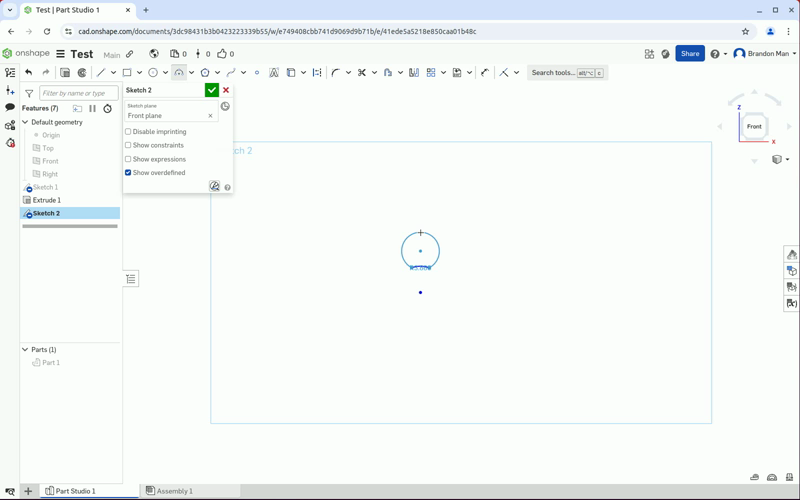
key(esc)
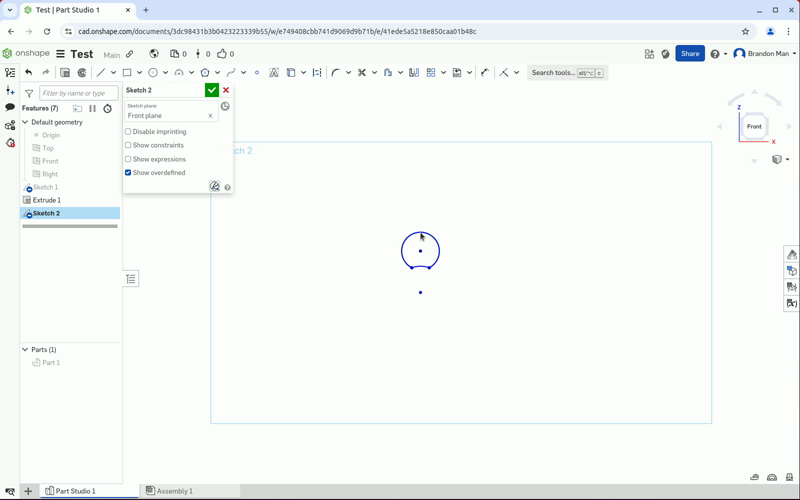
mouse_move(437, 254)
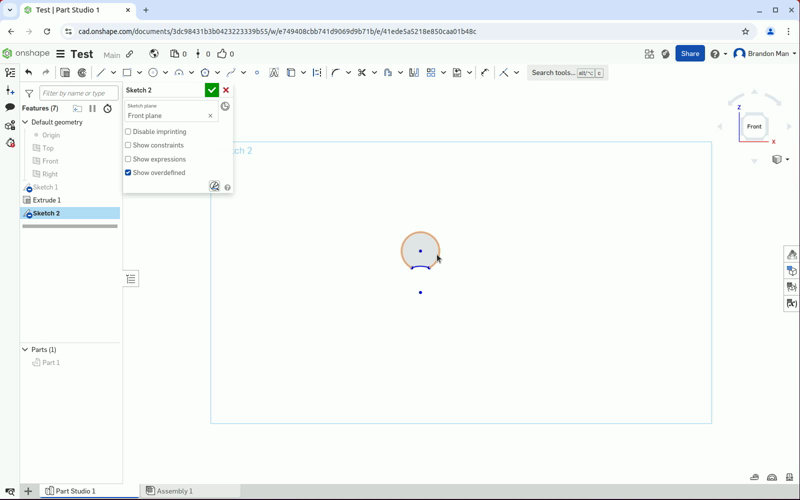
scroll(6)
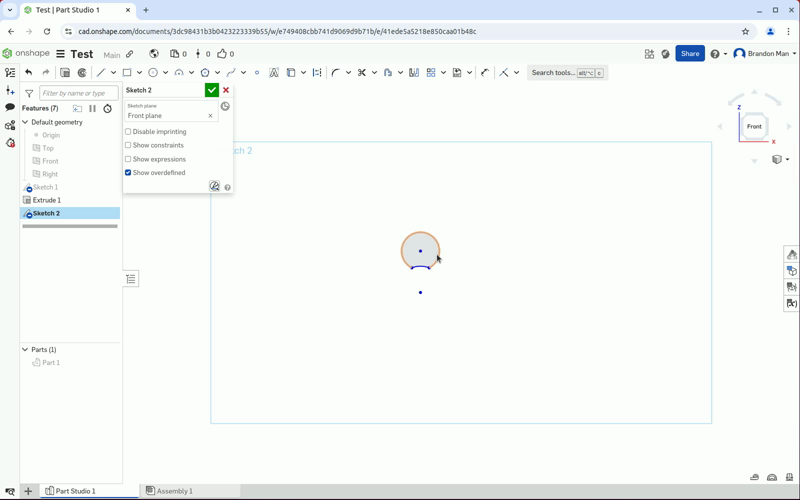
scroll(6)
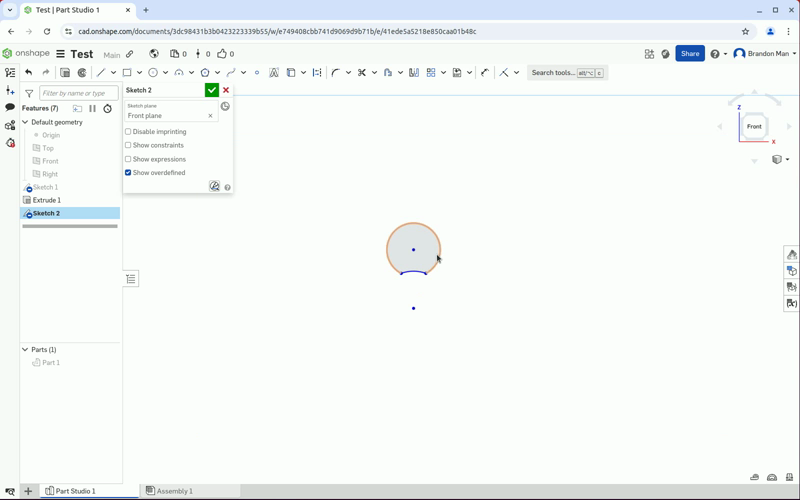
scroll(6)
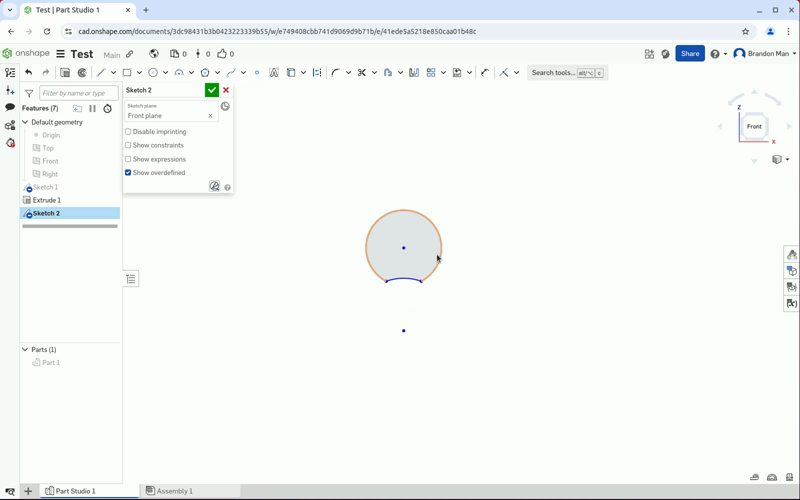
scroll(6)
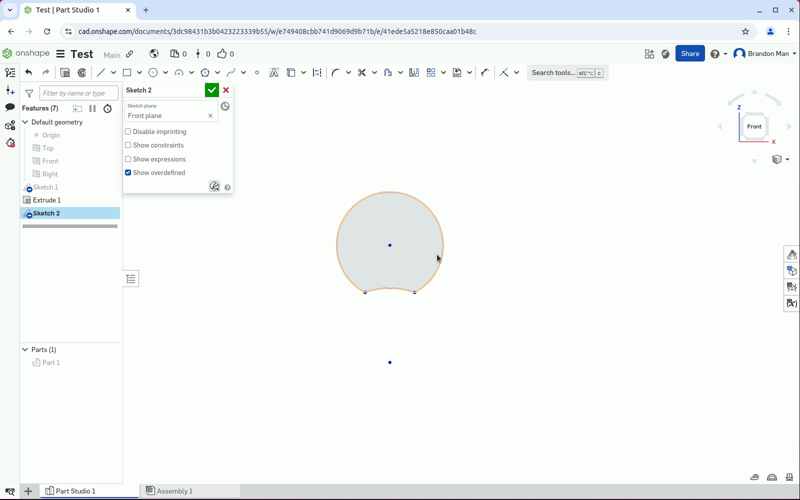
scroll(6)
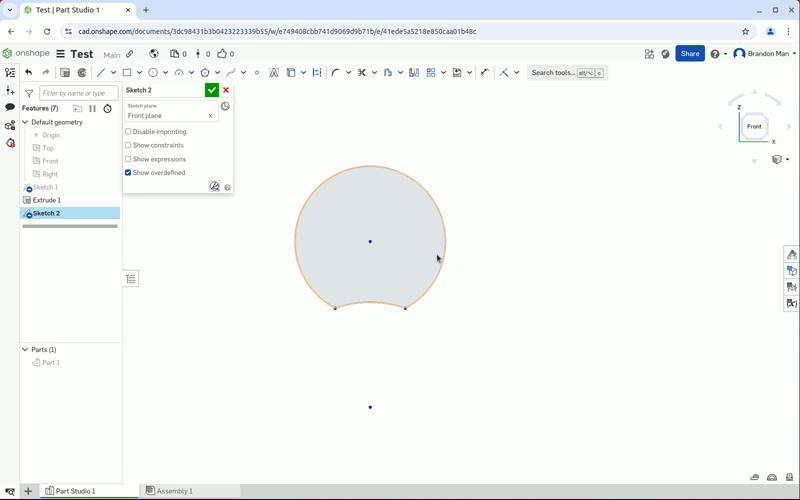
scroll(6)
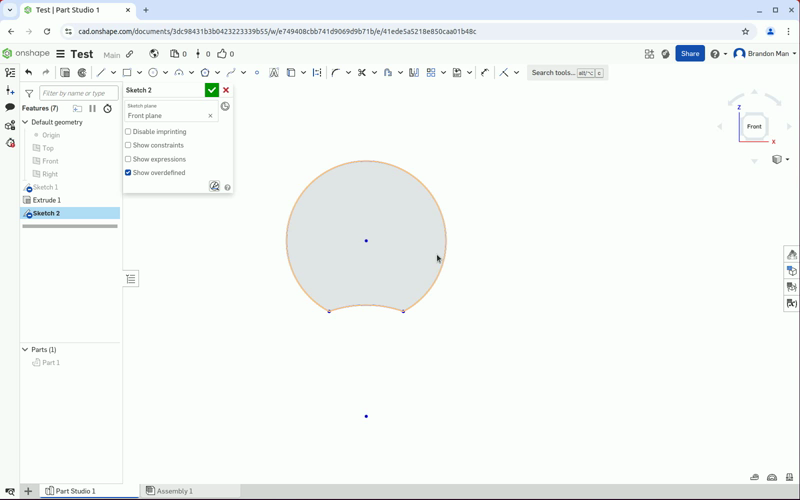
scroll(6)
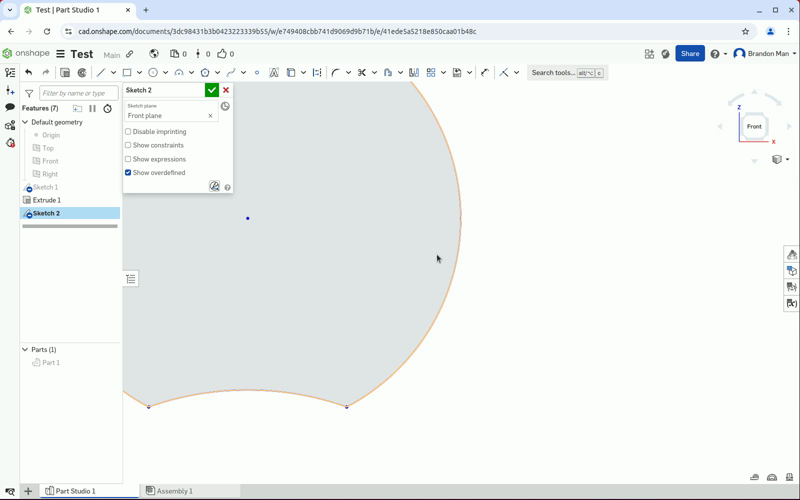
click(437, 254)
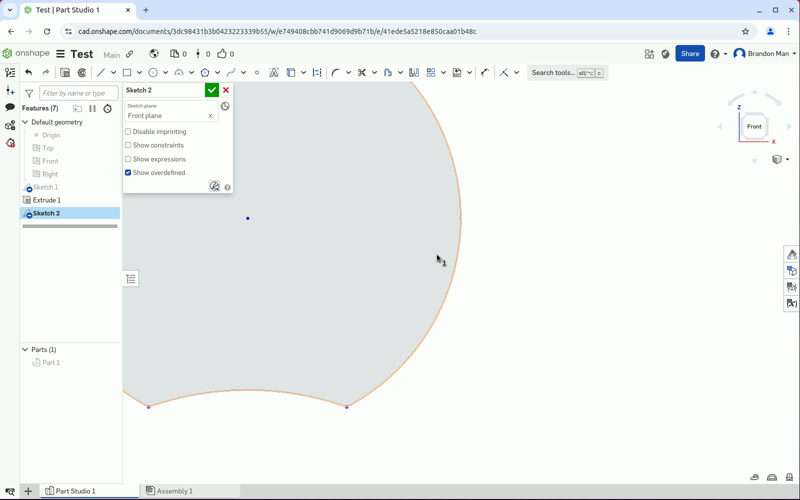
scroll(-6)
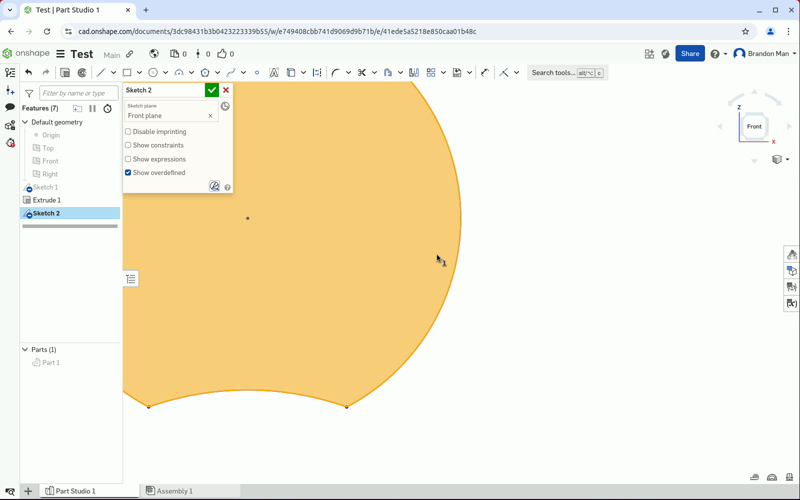
scroll(-6)
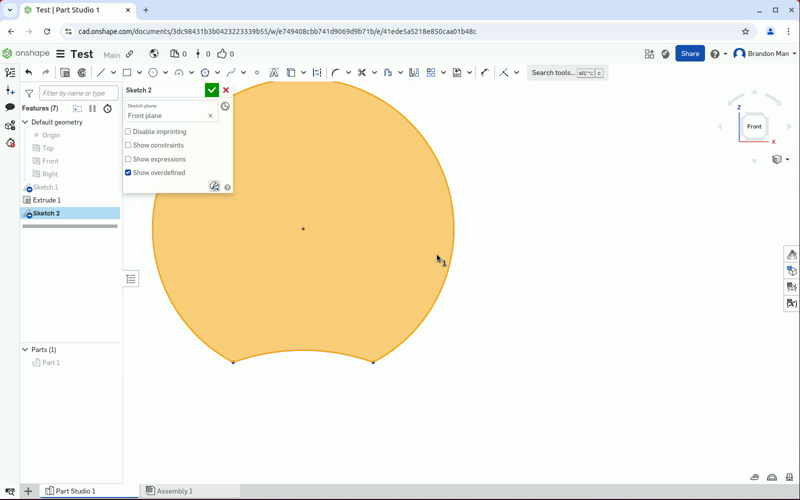
scroll(-6)
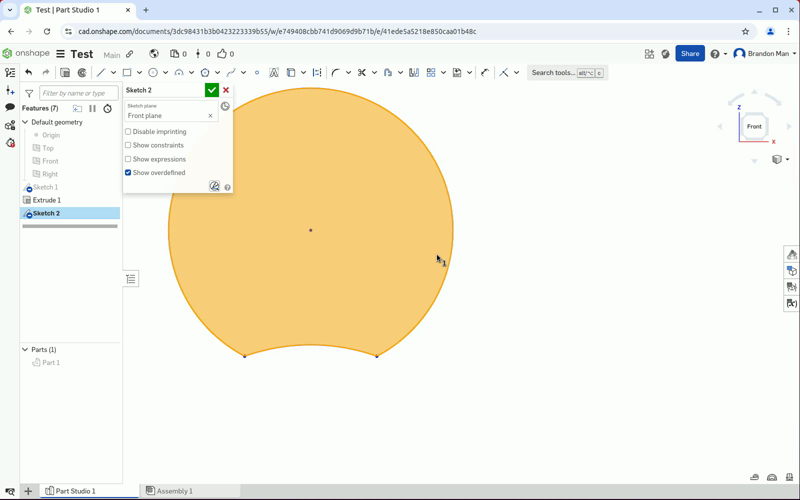
scroll(-6)
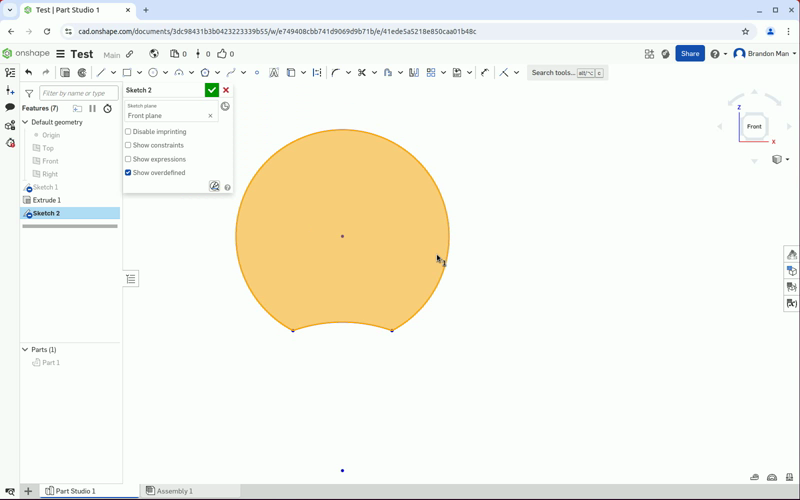
scroll(-6)
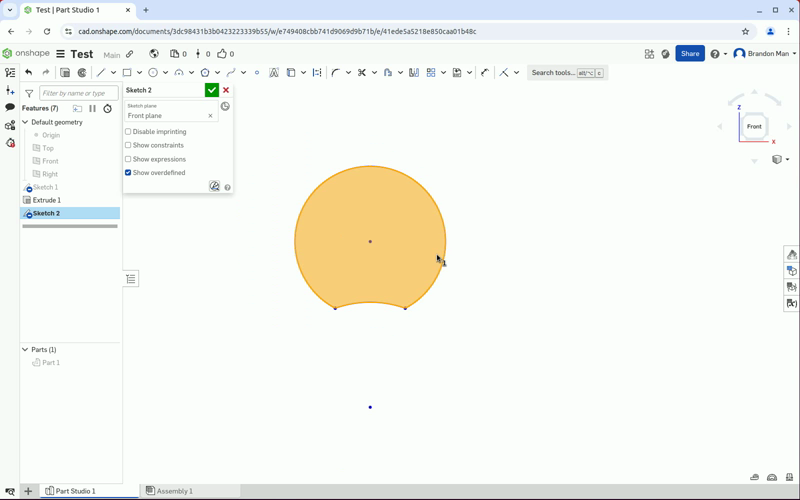
scroll(-6)
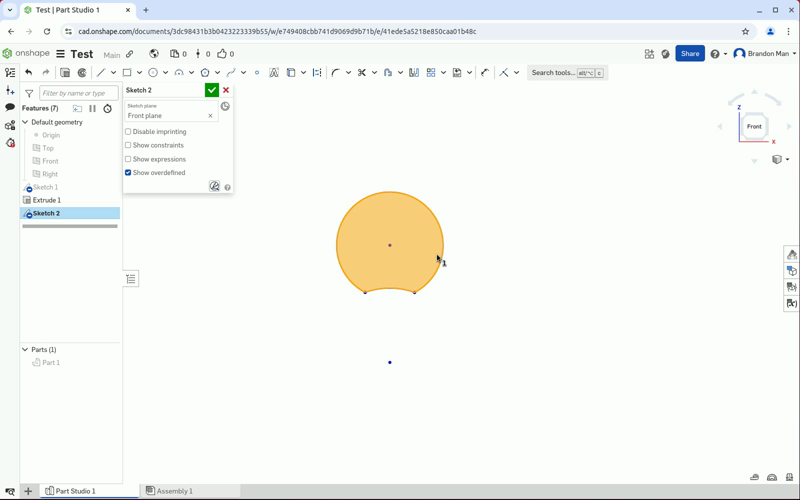
scroll(-6)
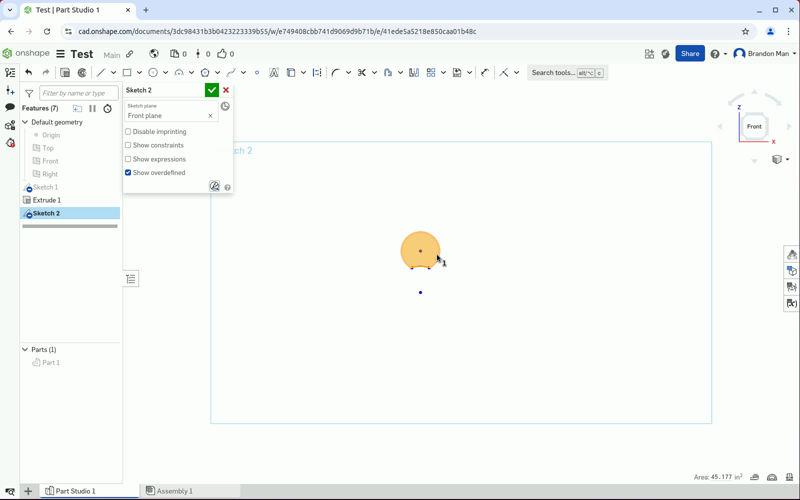
mouse_move(73, 352)
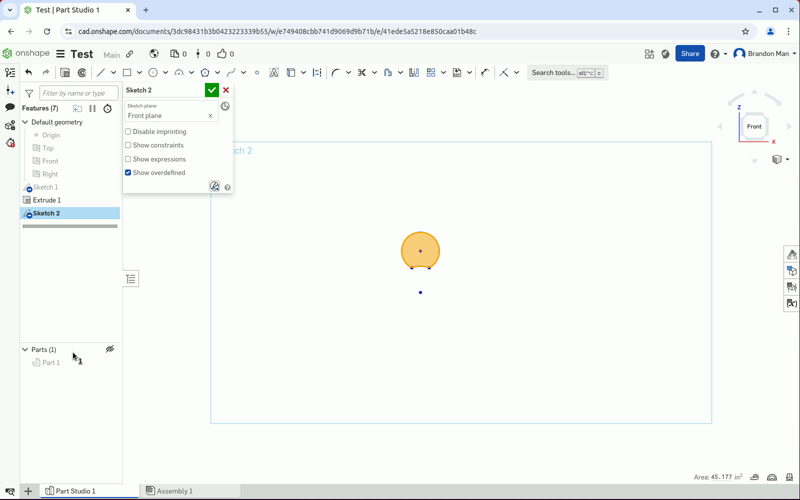
key(shift+y)
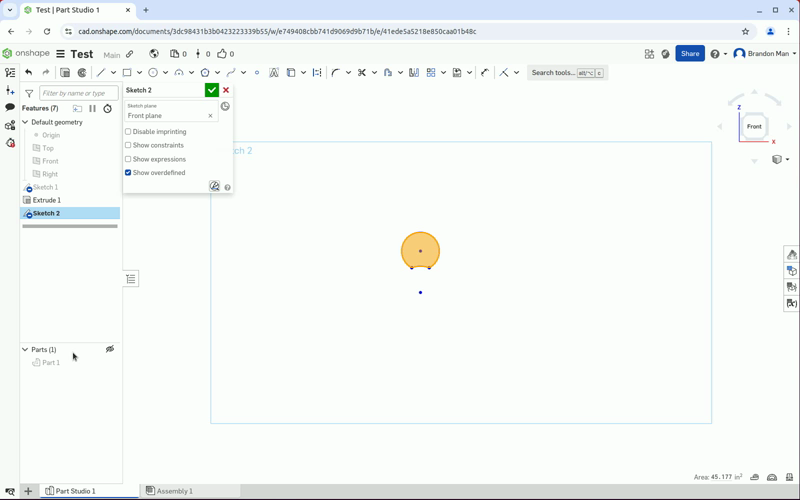
key(shift+e)
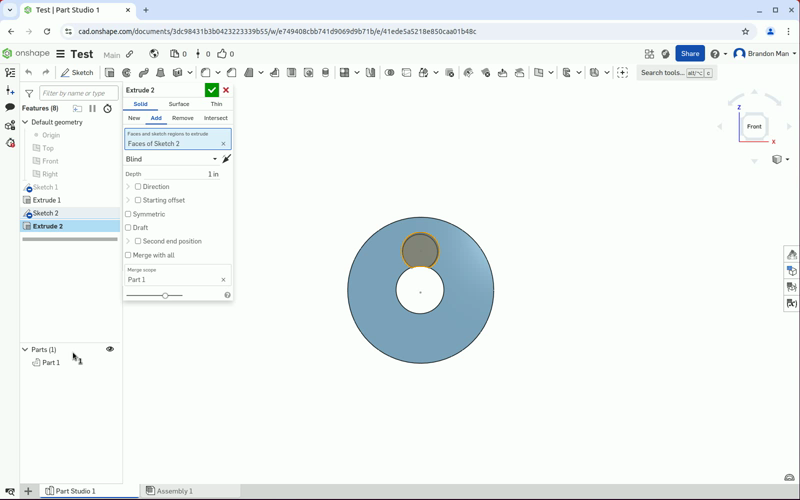
mouse_move(143, 106)
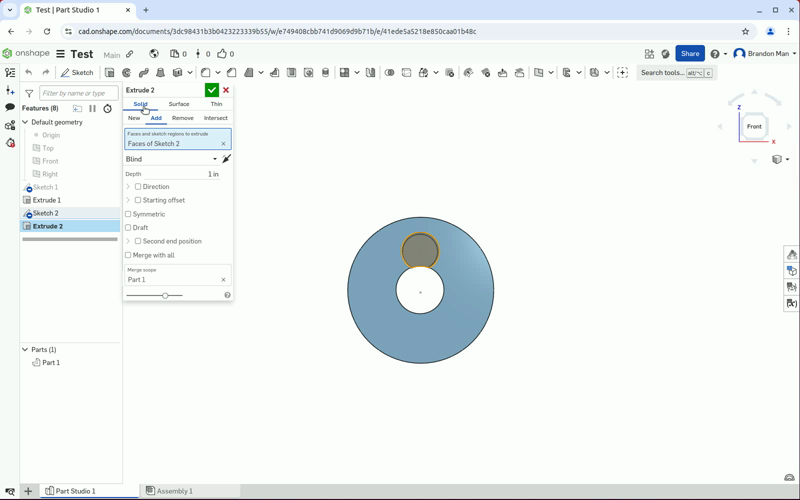
click(143, 106)
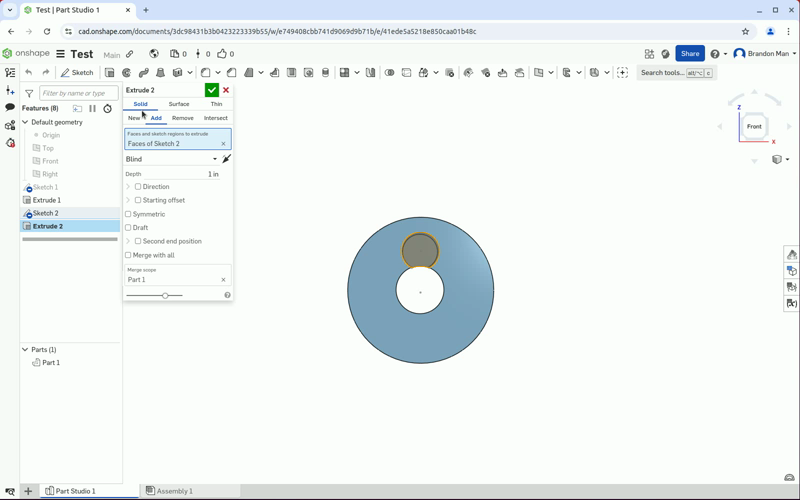
mouse_move(137, 120)
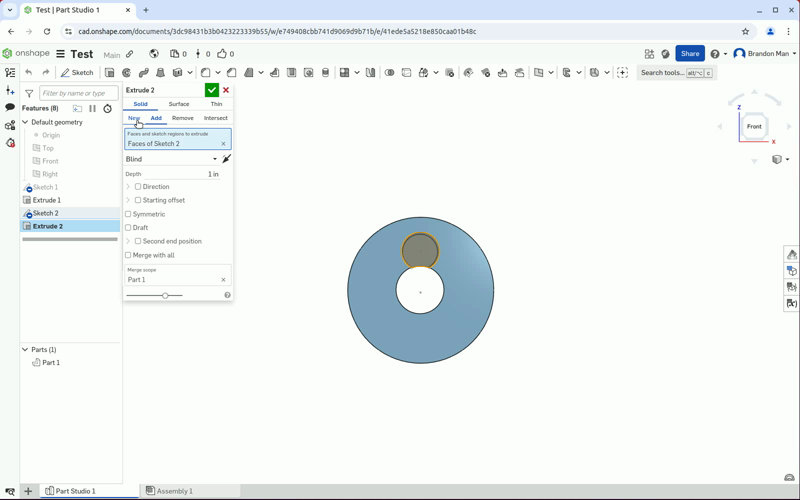
click(137, 120)
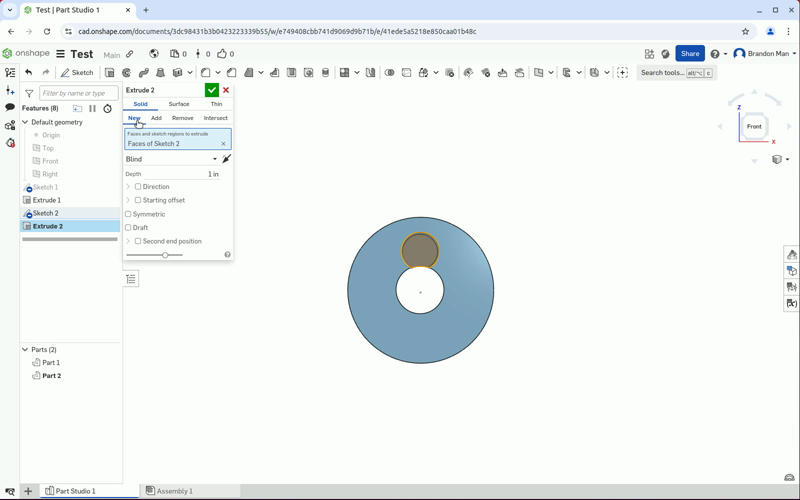
key(tab, 4)
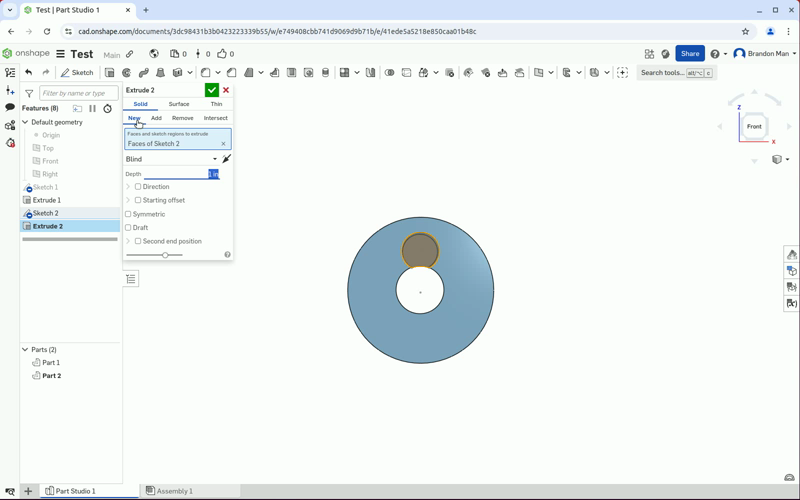
text(5.536)
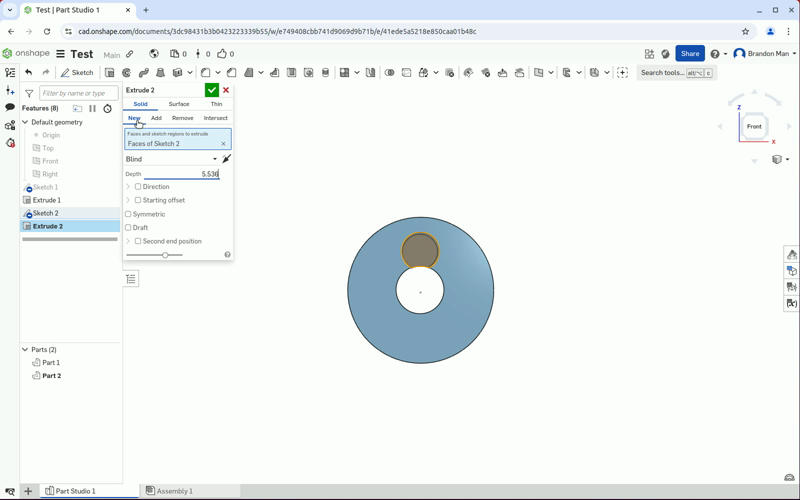
key(enter)
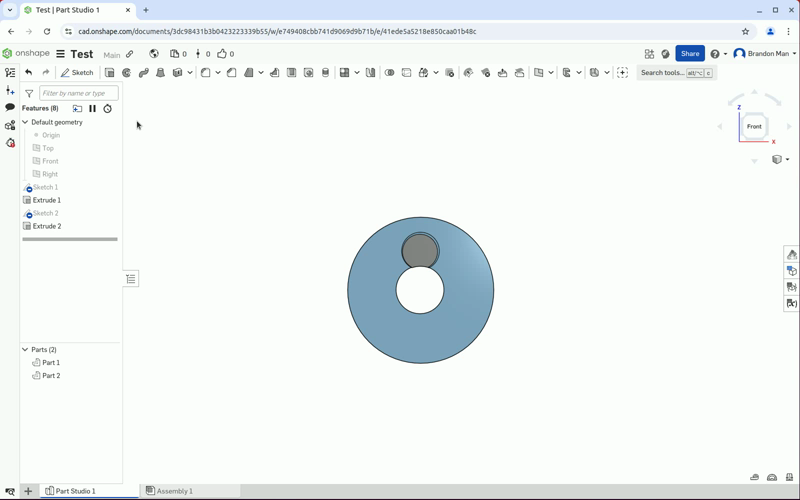
key(shift+h)
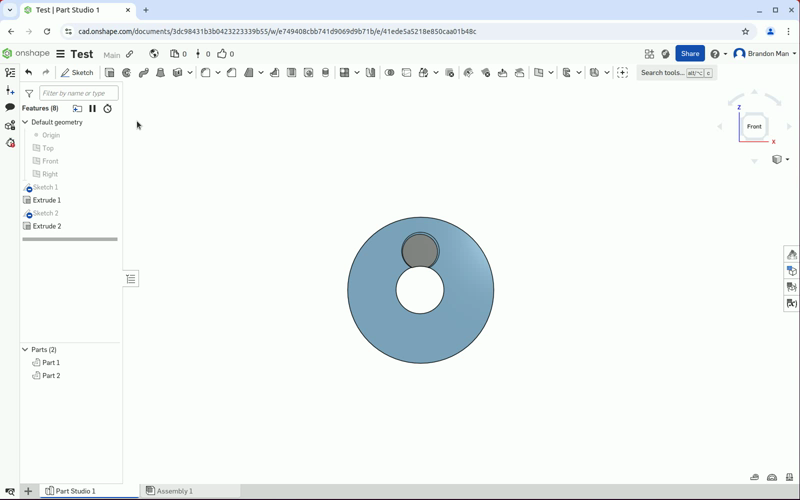
key(shift+h)
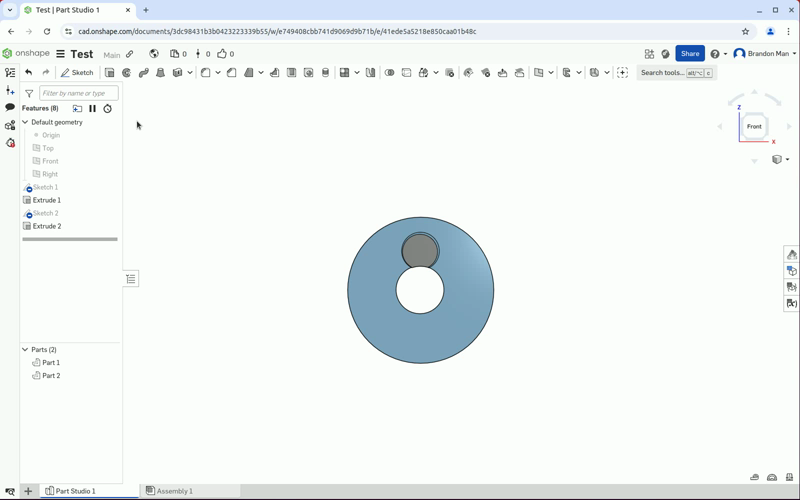
mouse_move(73, 189)
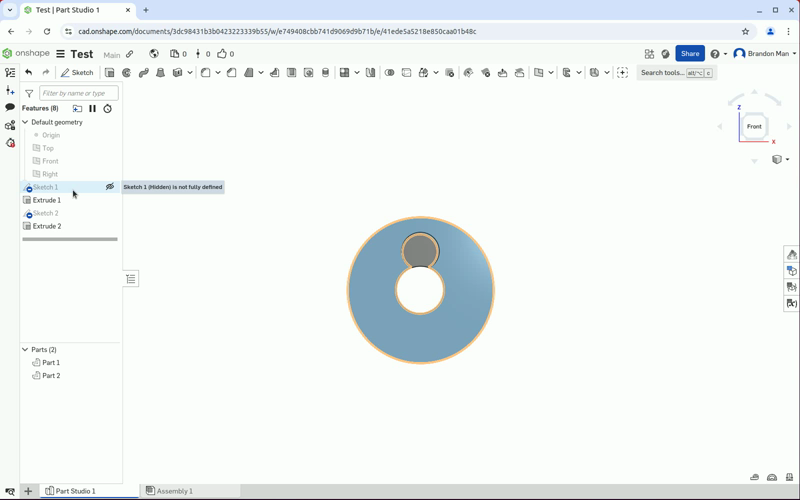
click(73, 189)
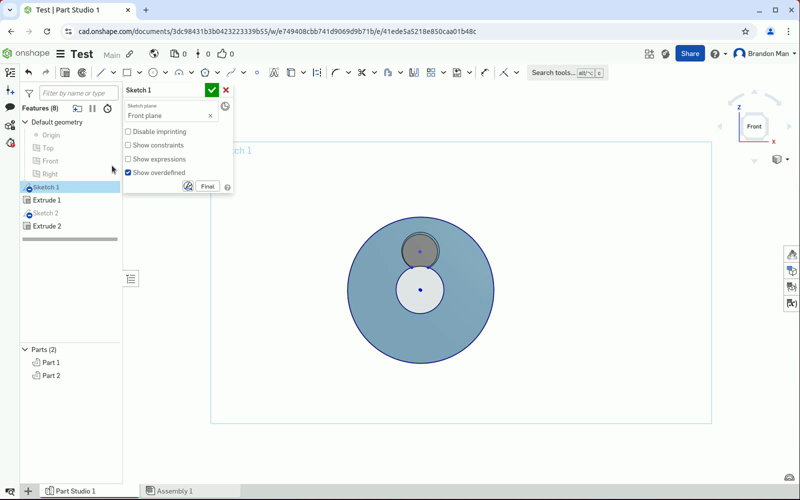
mouse_move(229, 92)
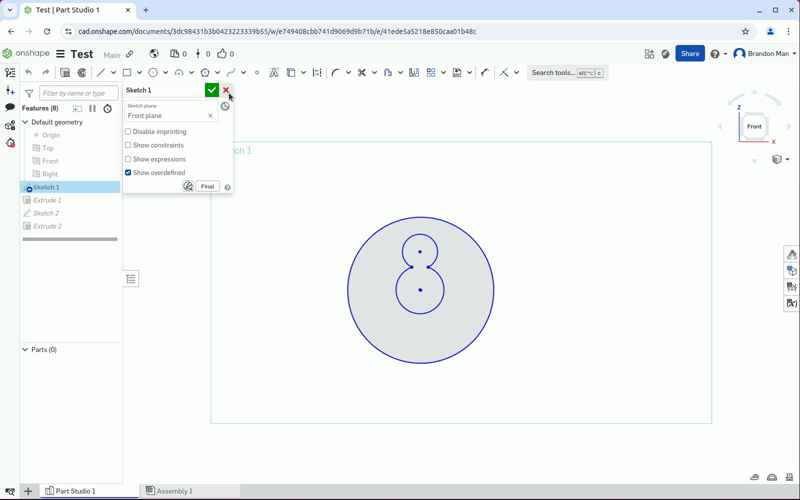
click(229, 92)
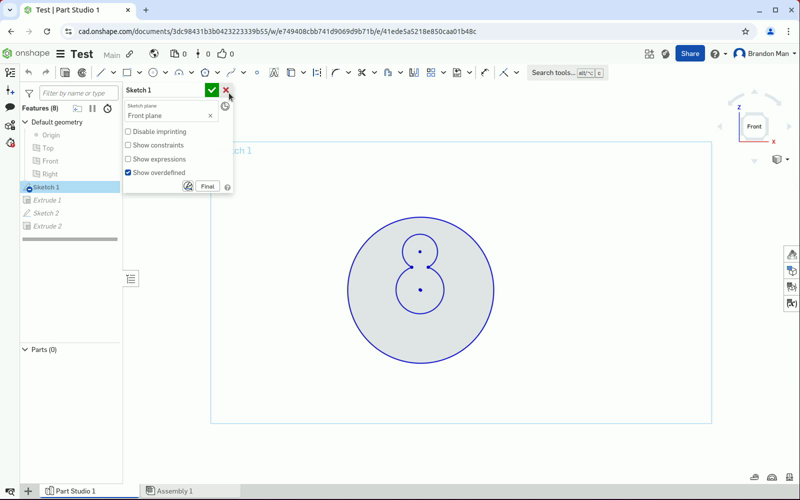
key(shift+s)
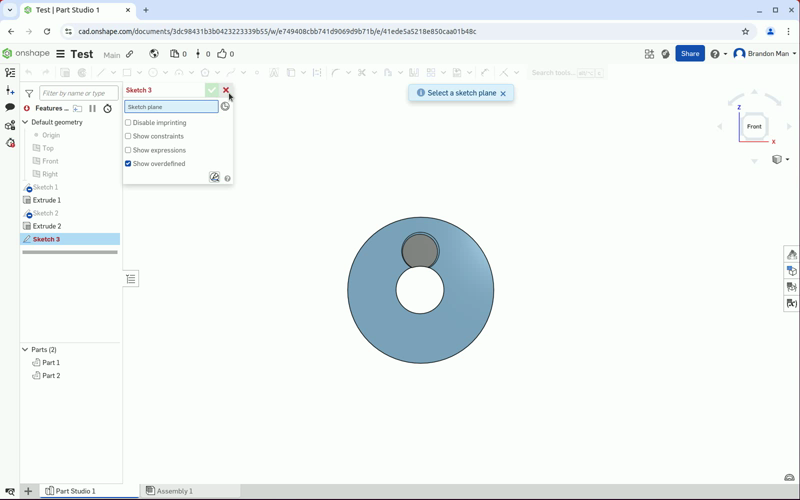
mouse_move(73, 163)
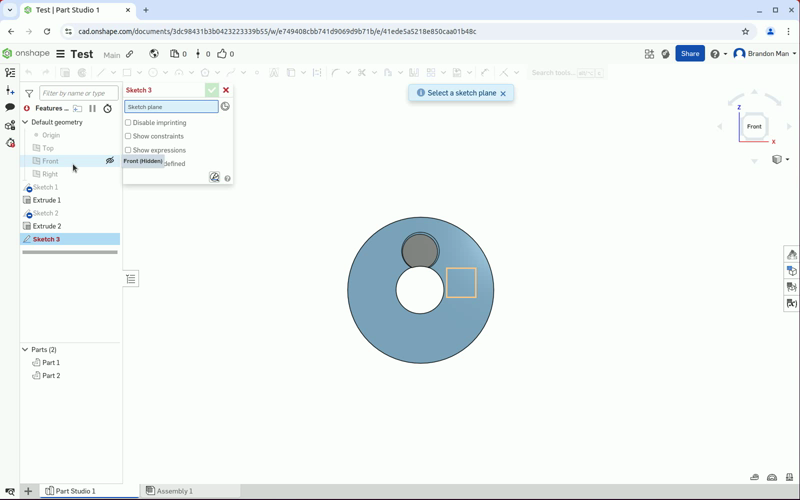
click(73, 163)
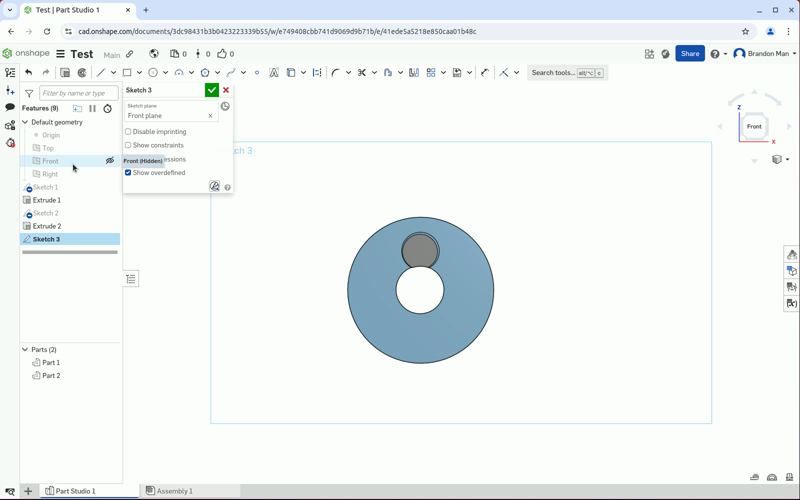
mouse_move(73, 352)
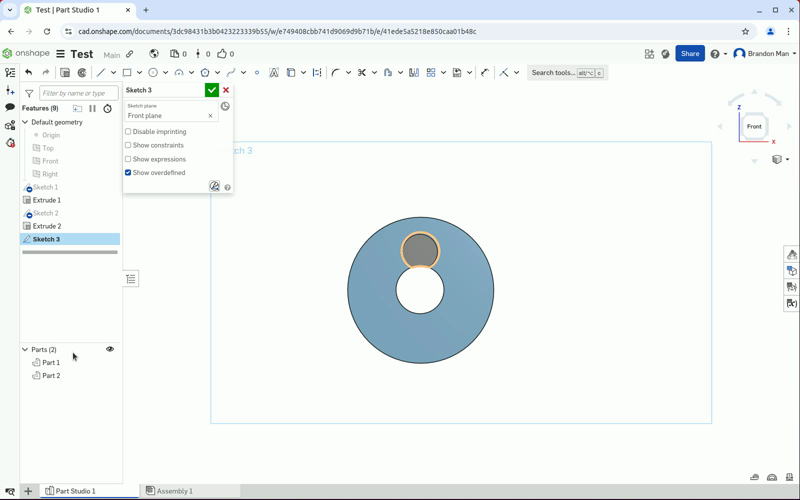
key(y)
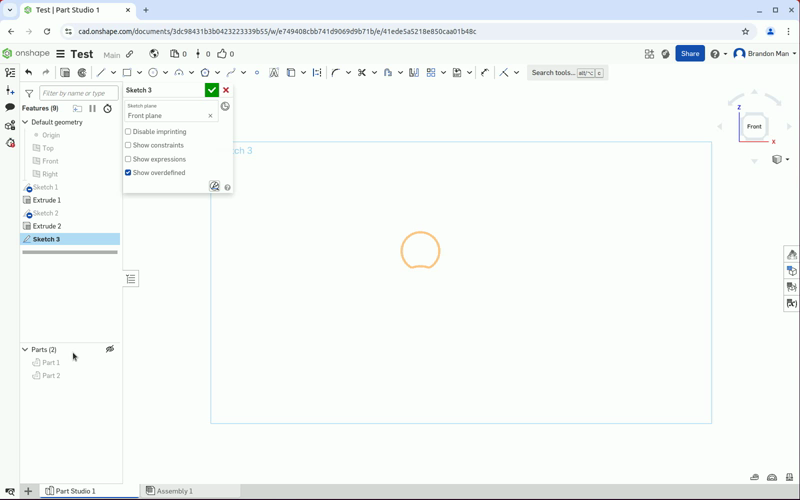
key(a)
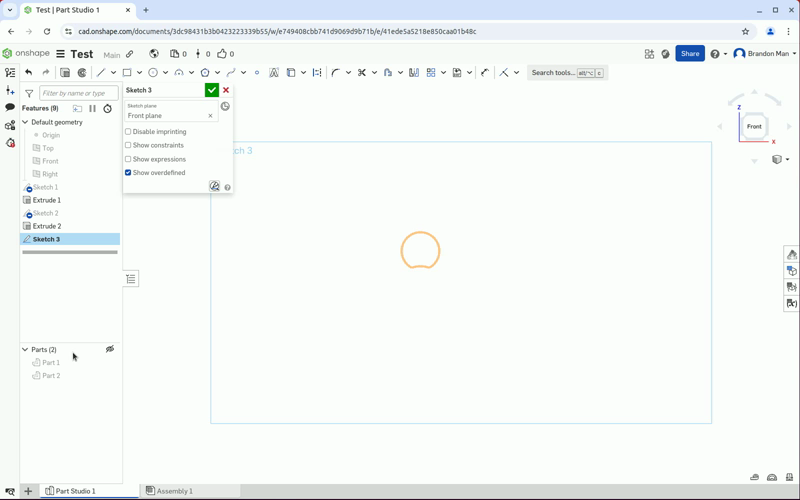
key_down(shift)
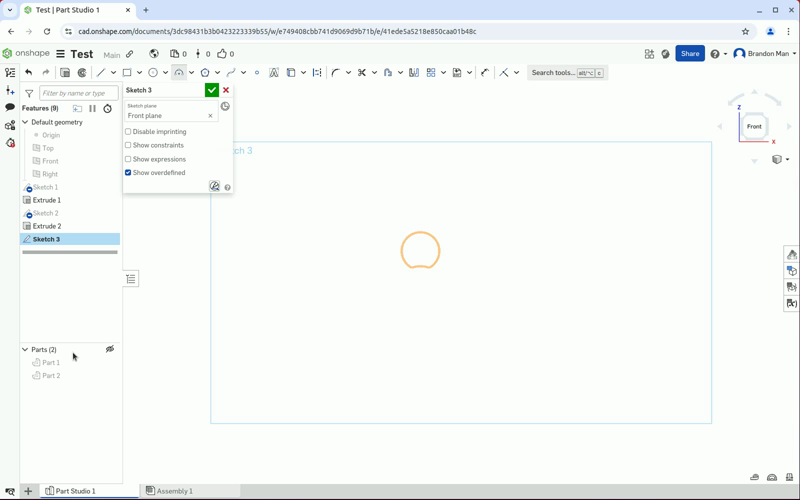
mouse_move(411, 267)
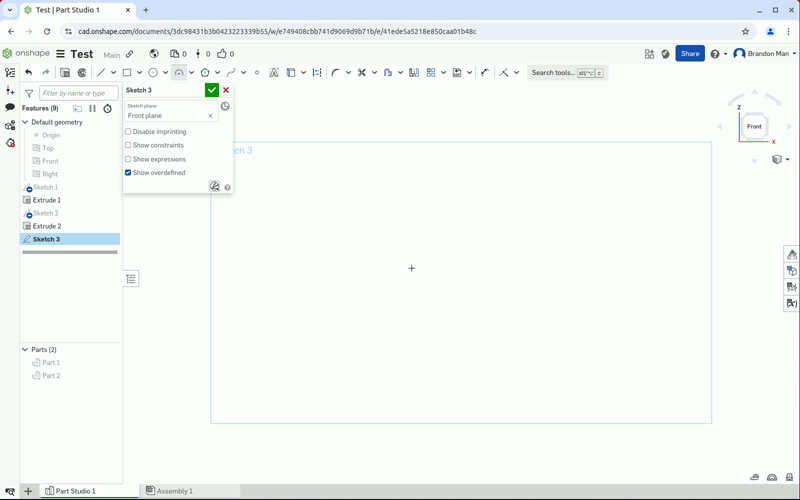
click(411, 267)
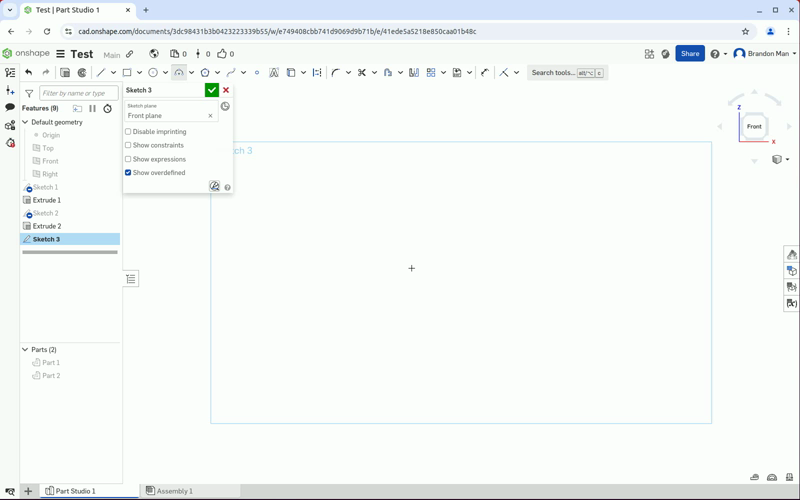
key_up(shift)
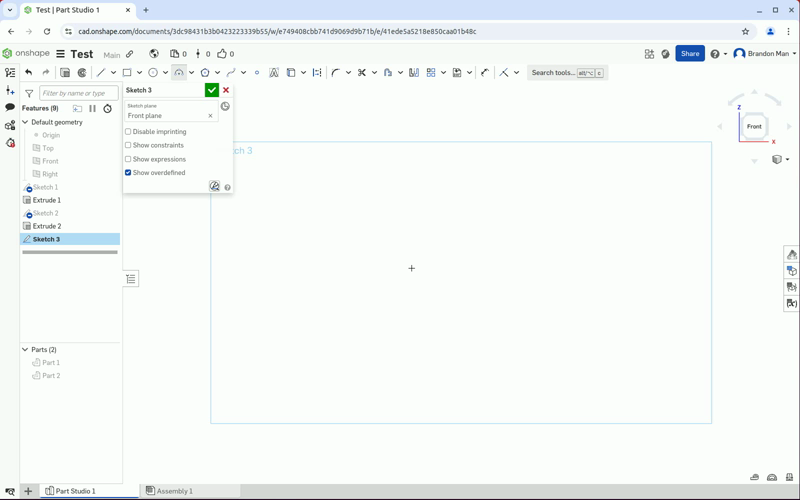
key_down(shift)
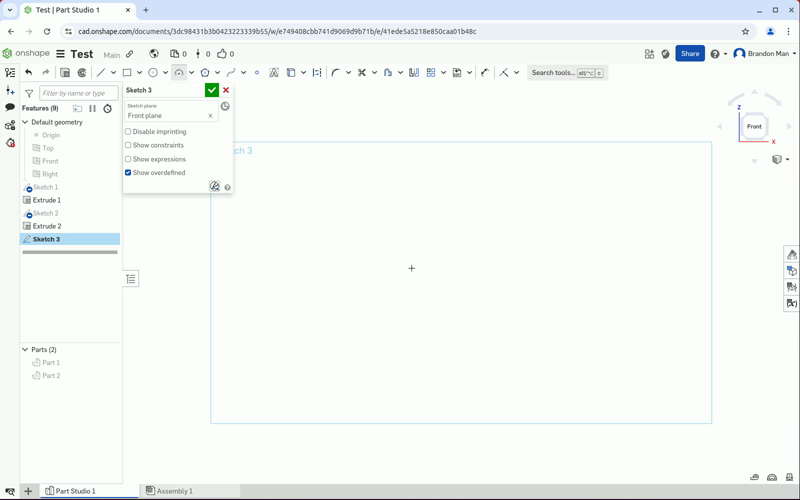
mouse_move(428, 267)
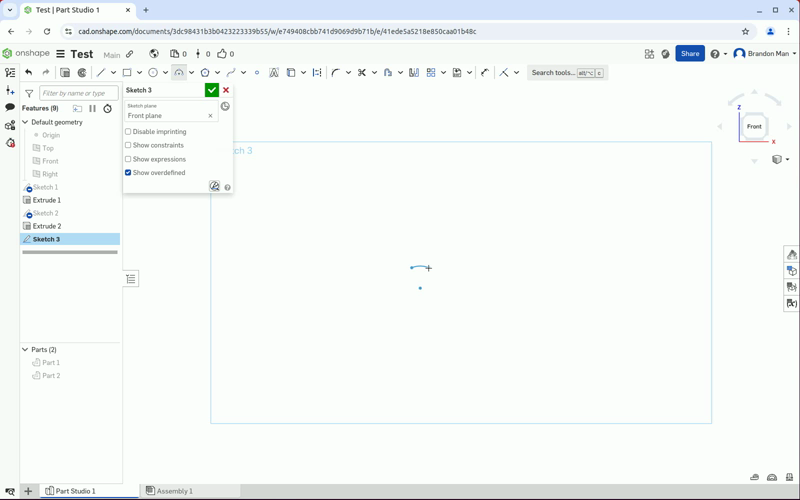
click(428, 267)
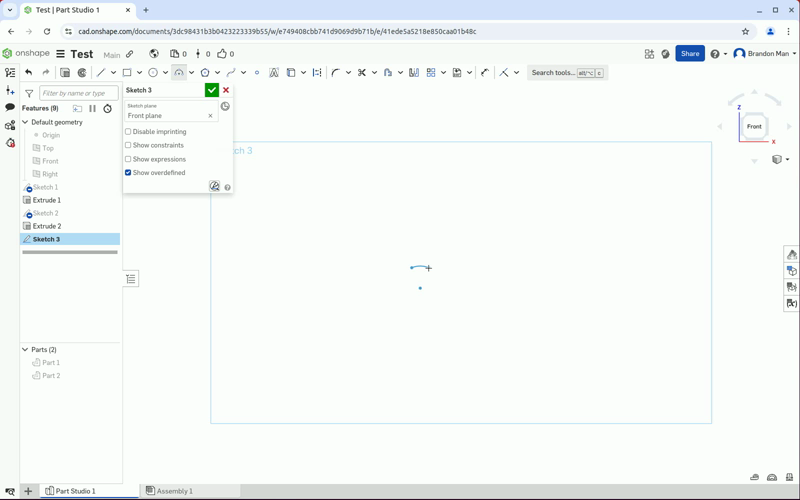
mouse_move(419, 315)
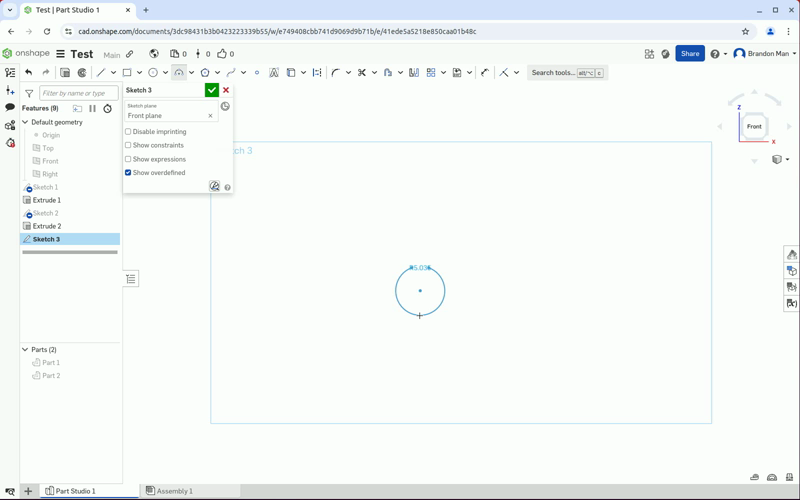
click(419, 315)
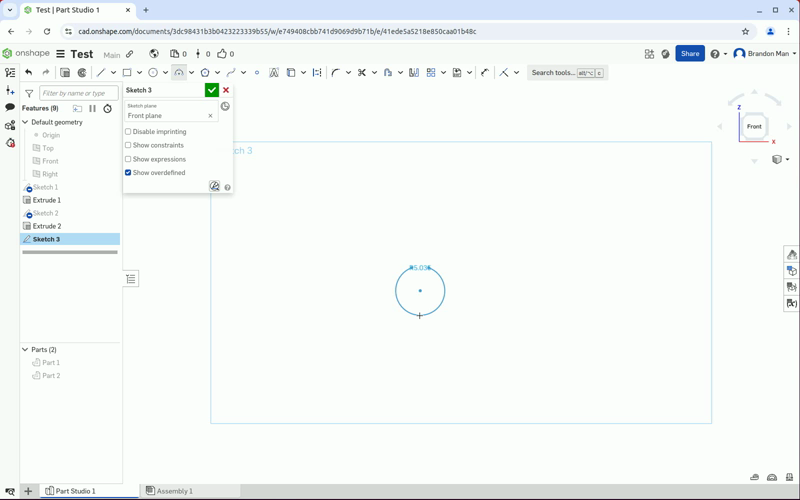
key_up(shift)
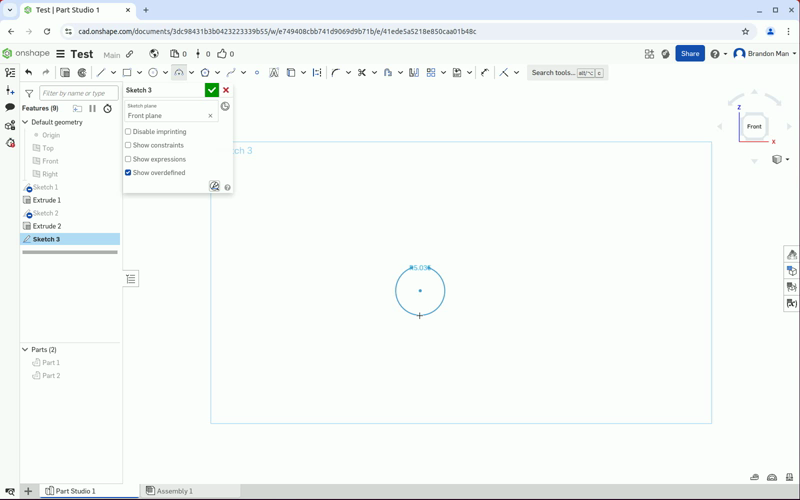
mouse_move(428, 267)
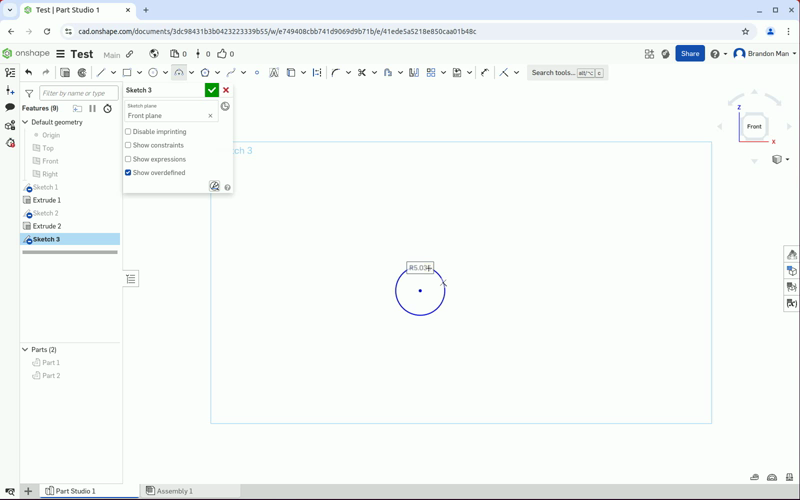
click(428, 267)
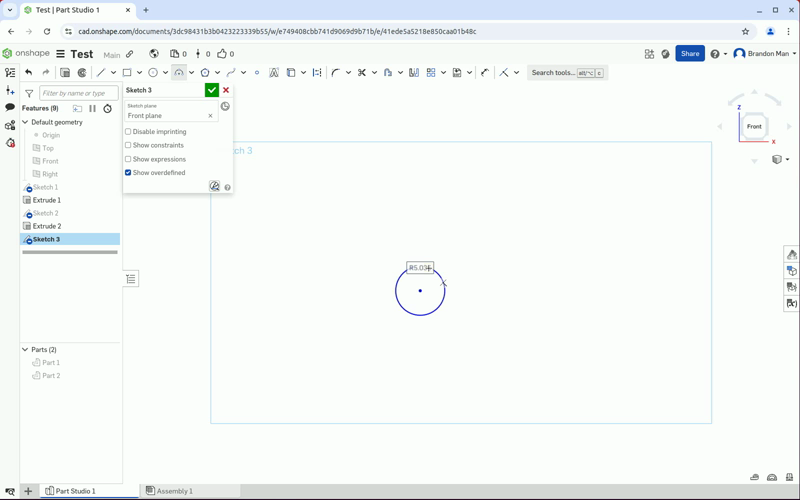
mouse_move(411, 267)
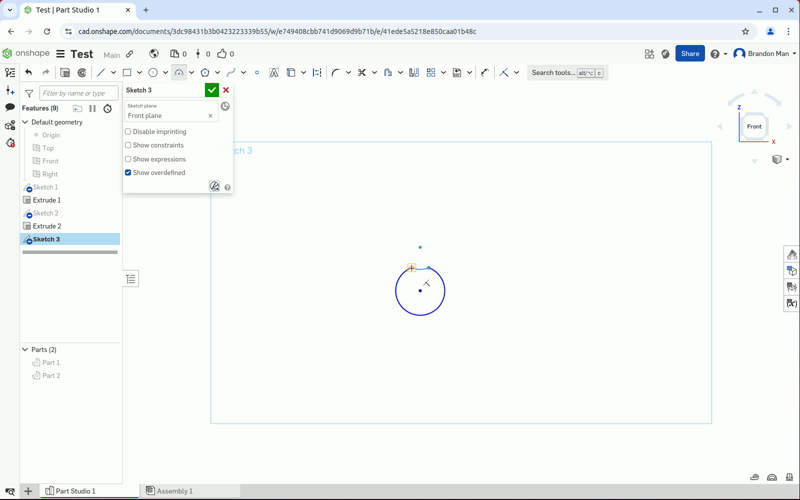
click(411, 267)
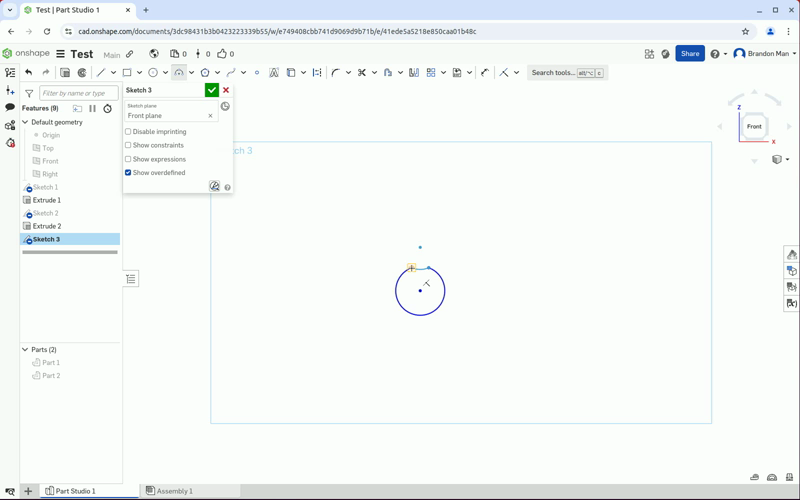
key_down(shift)
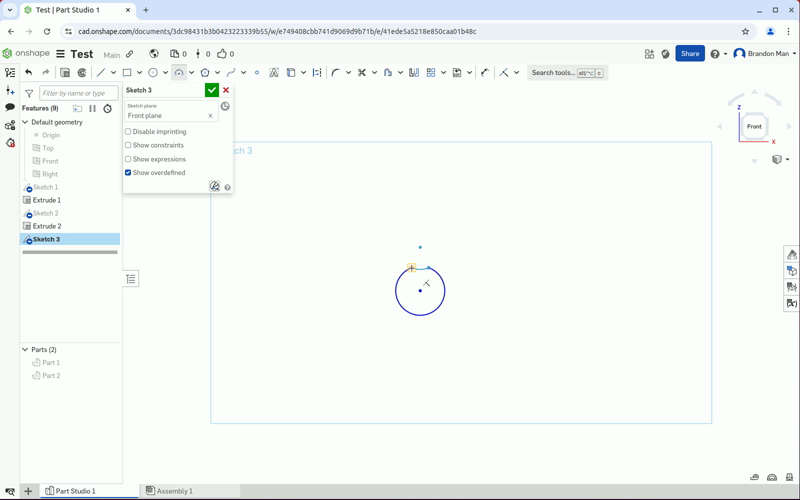
mouse_move(419, 269)
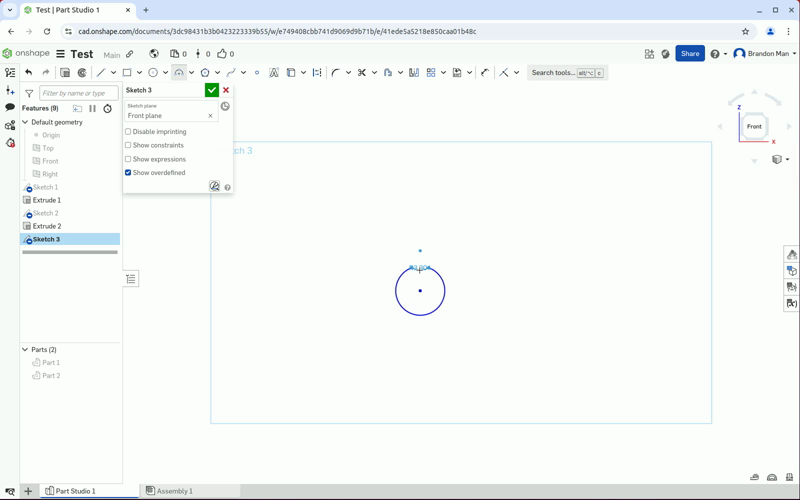
click(419, 269)
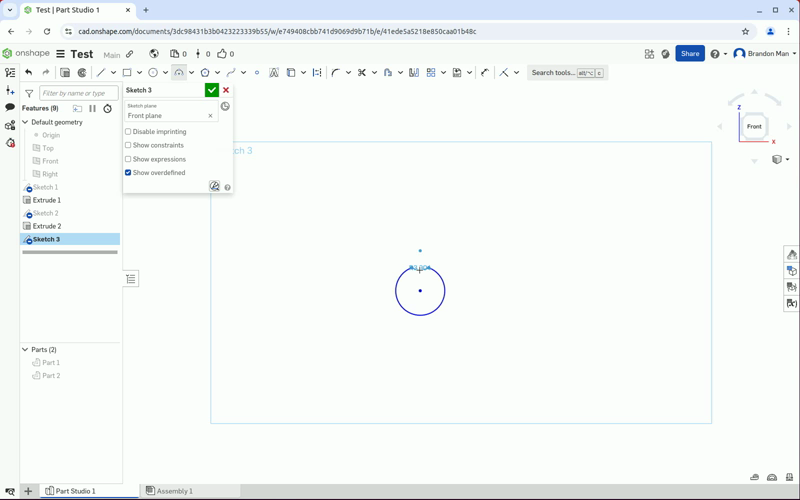
key_up(shift)
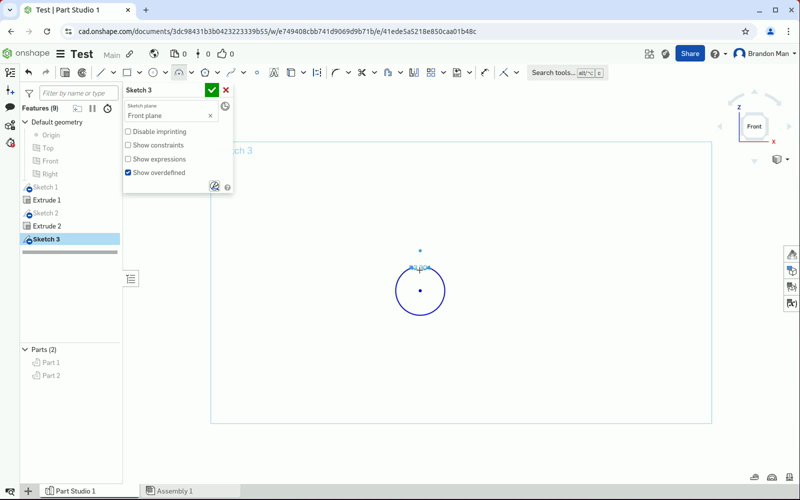
key(esc)
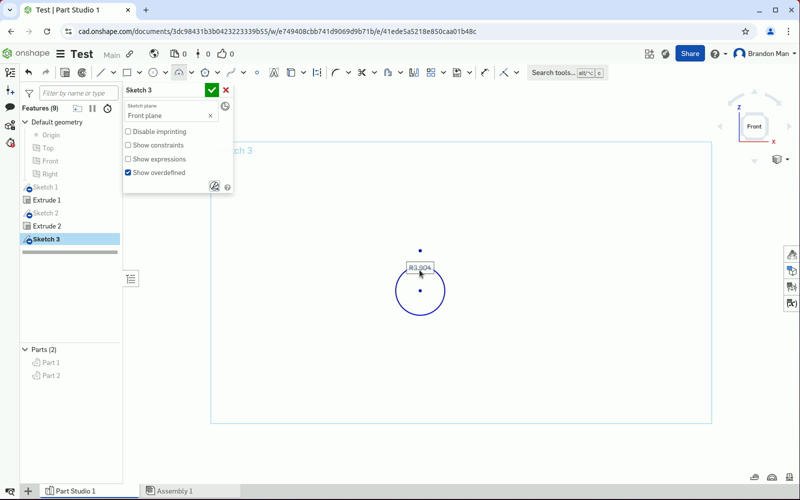
mouse_move(435, 275)
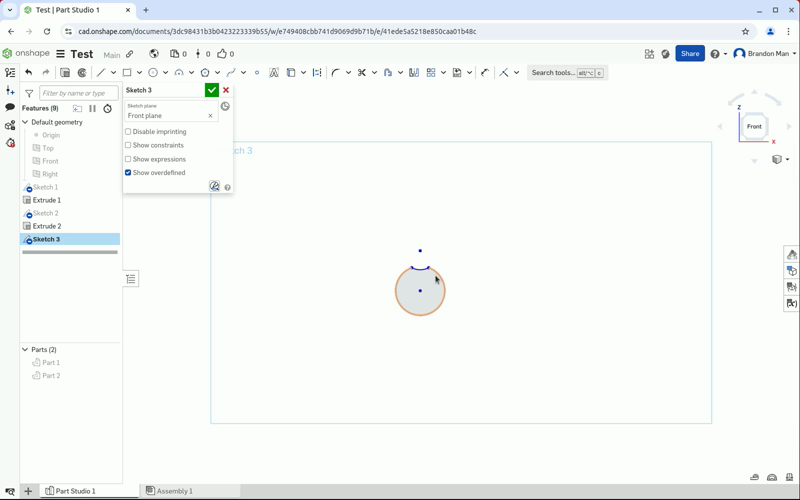
click(435, 275)
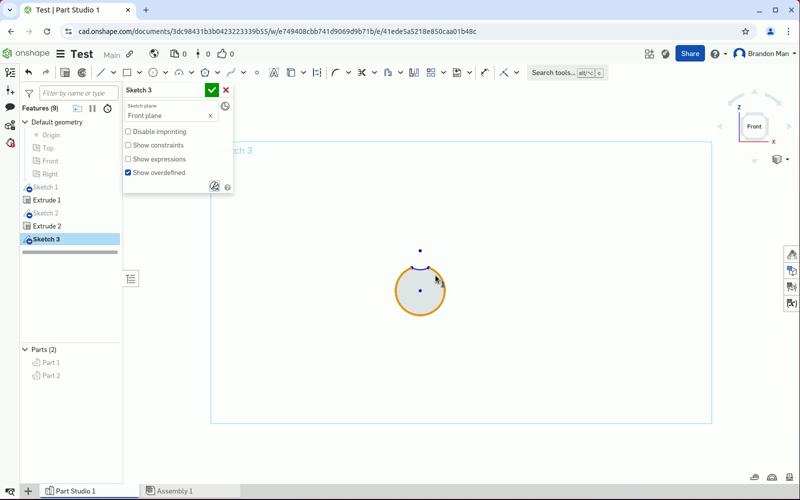
mouse_move(73, 352)
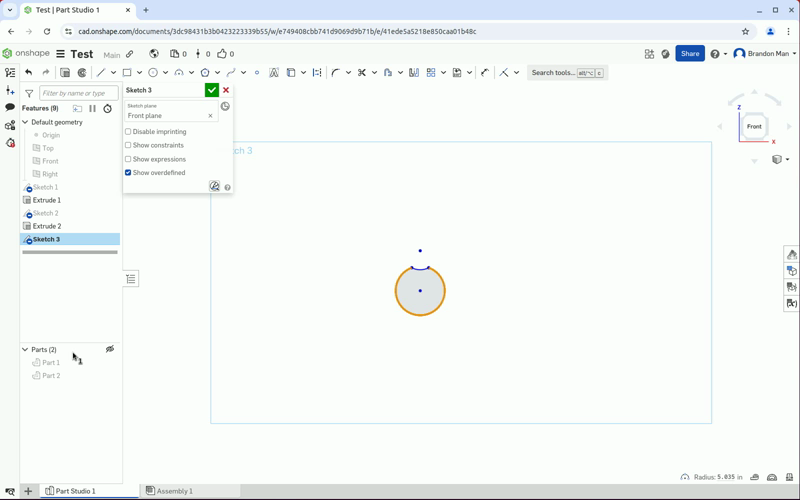
key(shift+y)
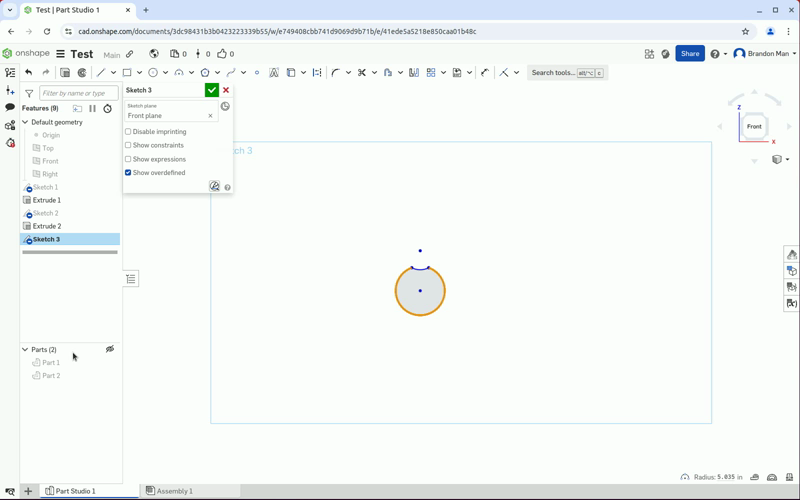
key(shift+e)
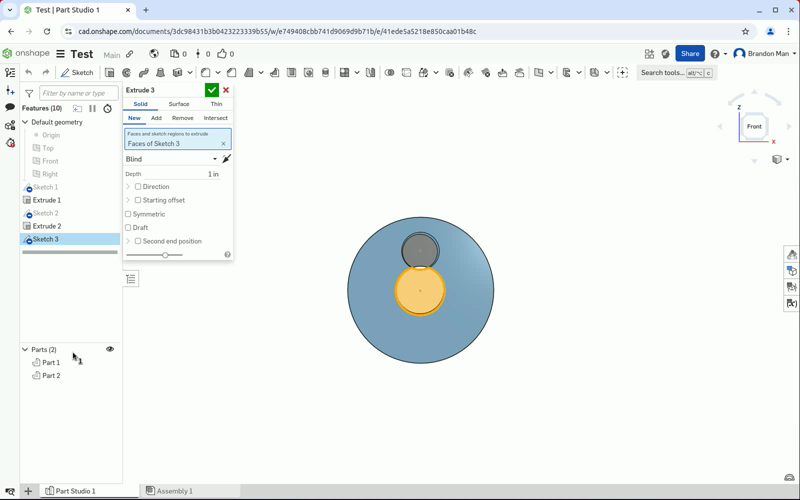
mouse_move(143, 106)
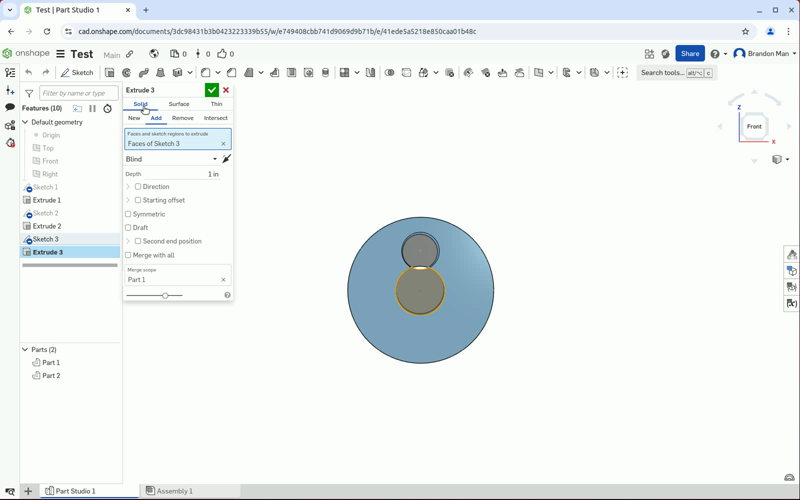
click(143, 106)
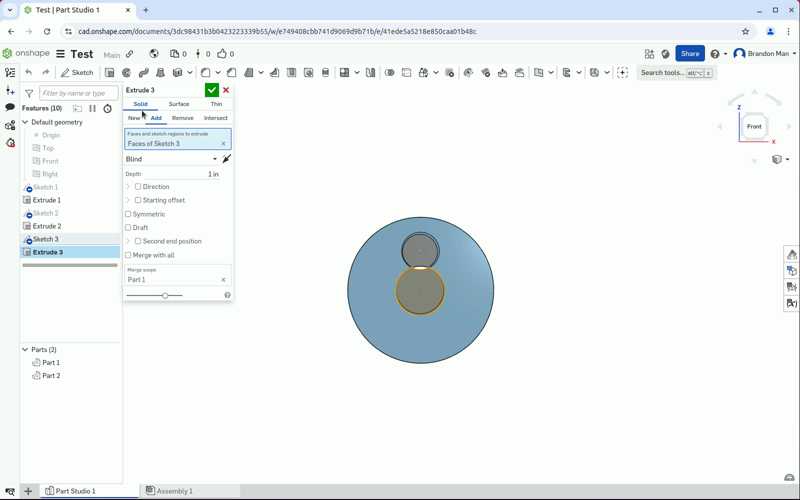
mouse_move(137, 120)
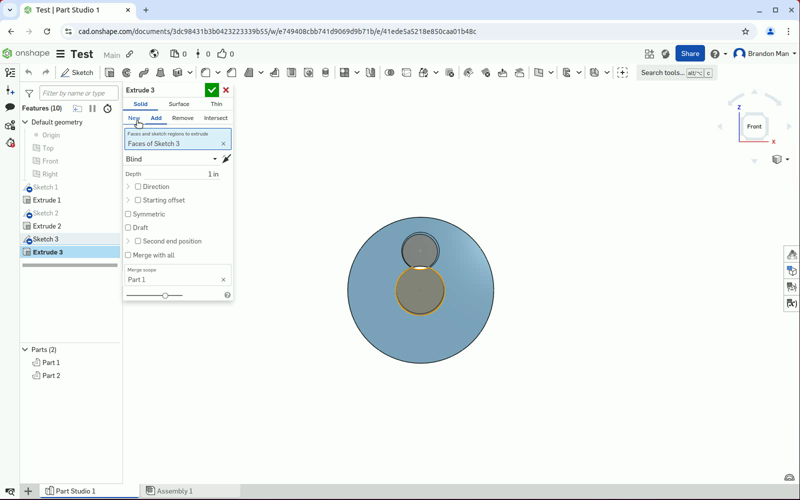
click(137, 120)
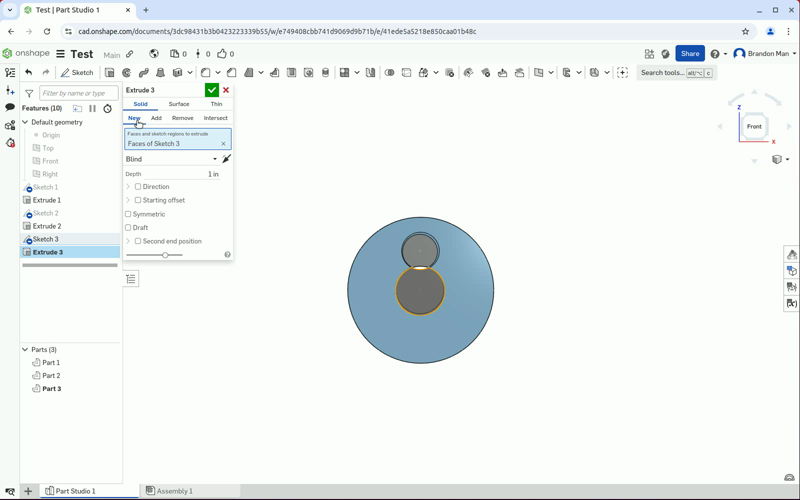
key(tab, 4)
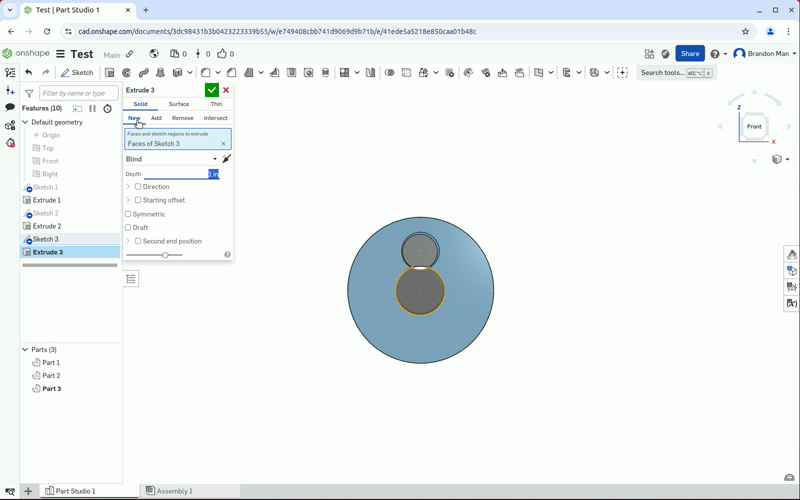
text(5.536)
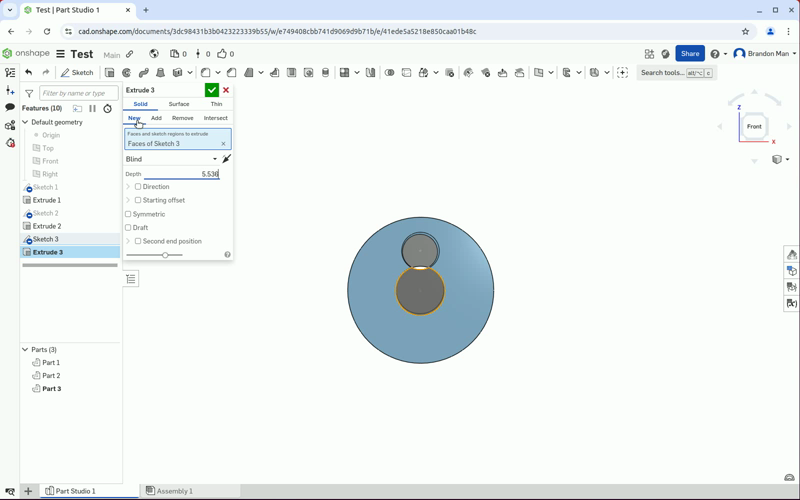
key(enter)
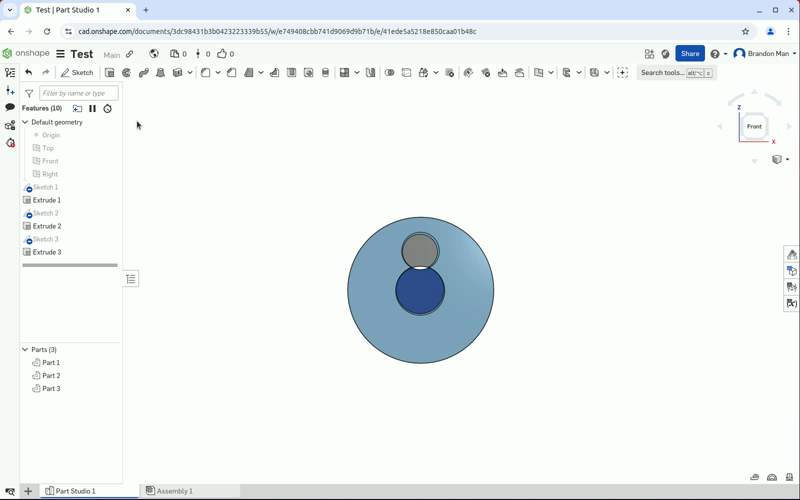
key(shift+h)
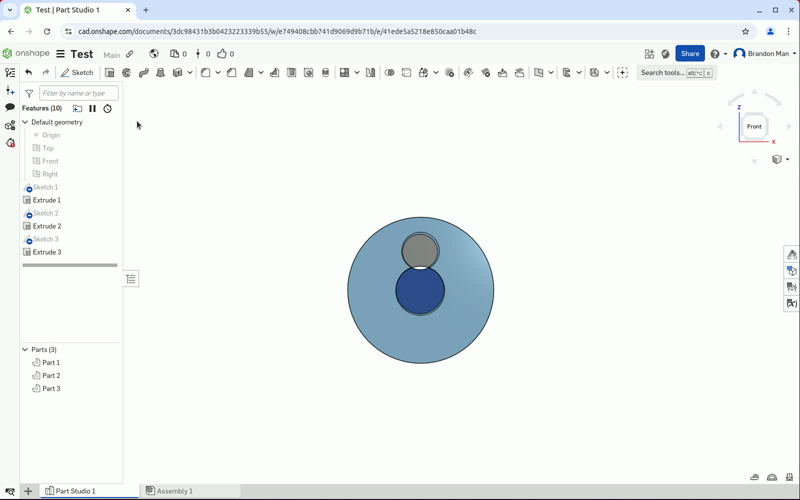
key(shift+h)
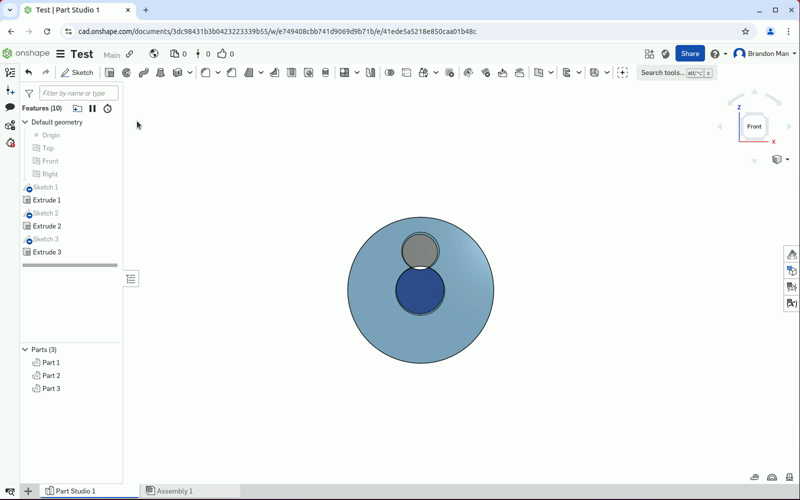
mouse_move(73, 189)
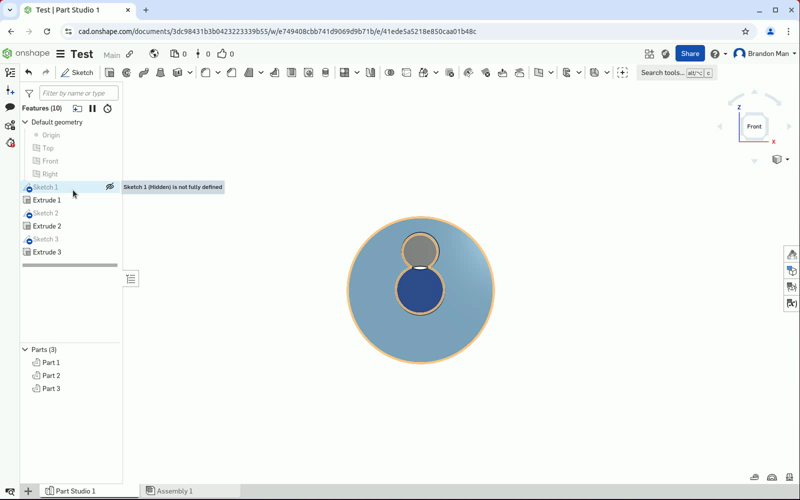
click(73, 189)
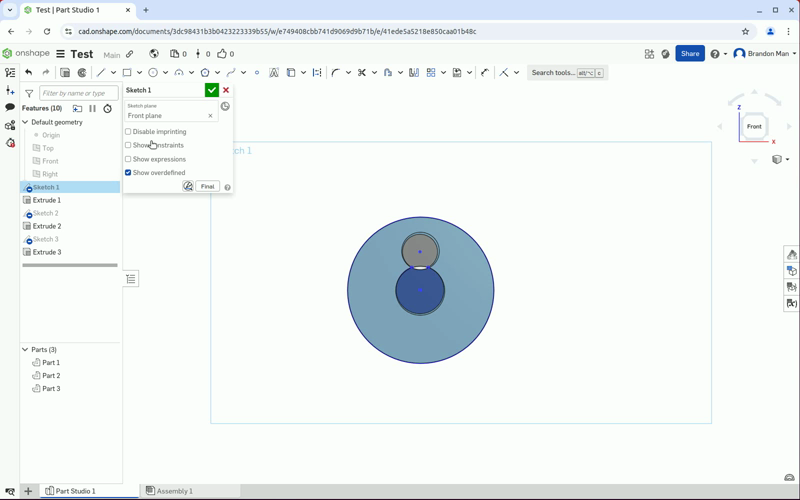
mouse_move(229, 92)
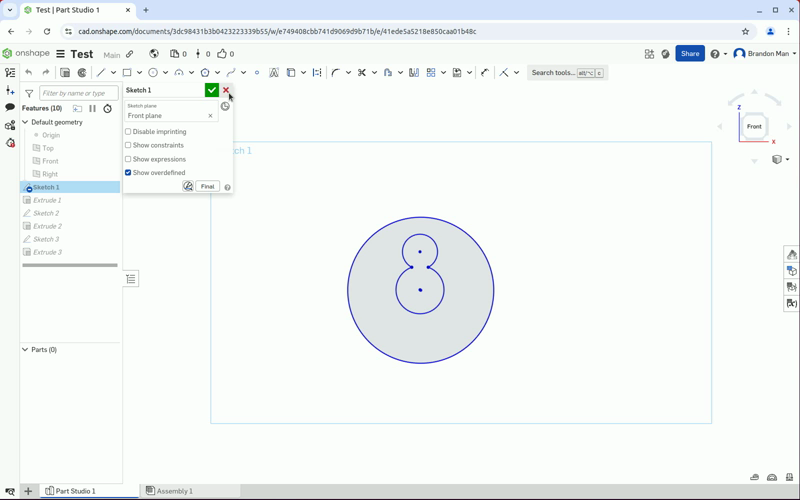
click(229, 92)
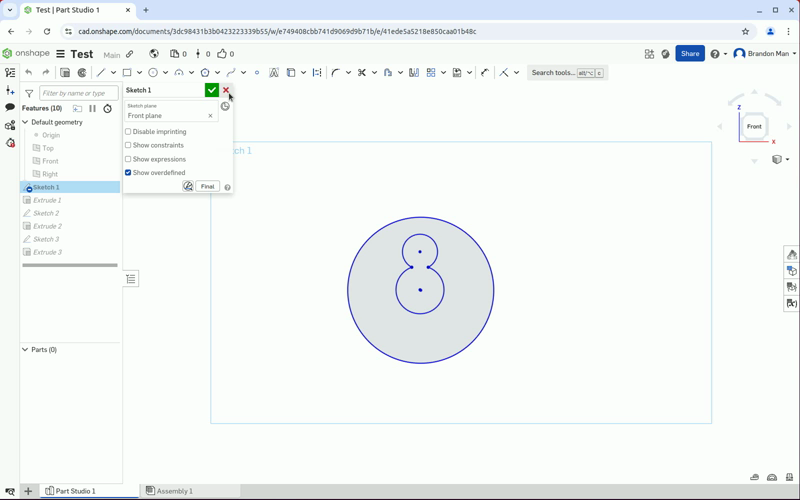
key(shift+s)
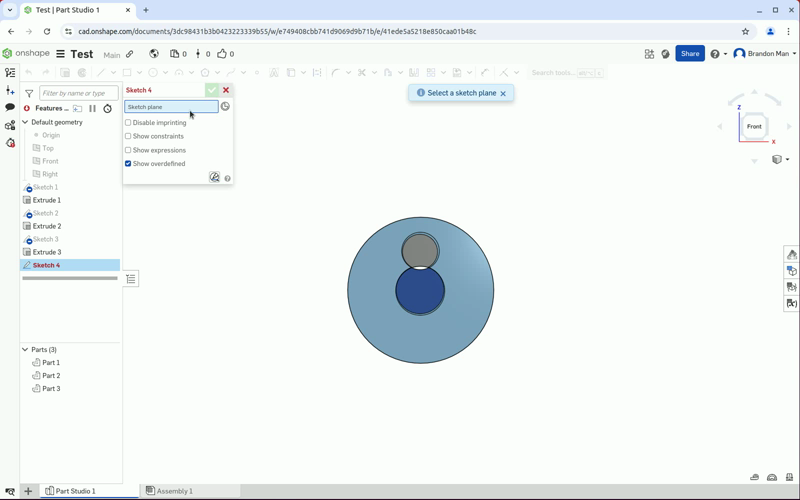
mouse_move(73, 163)
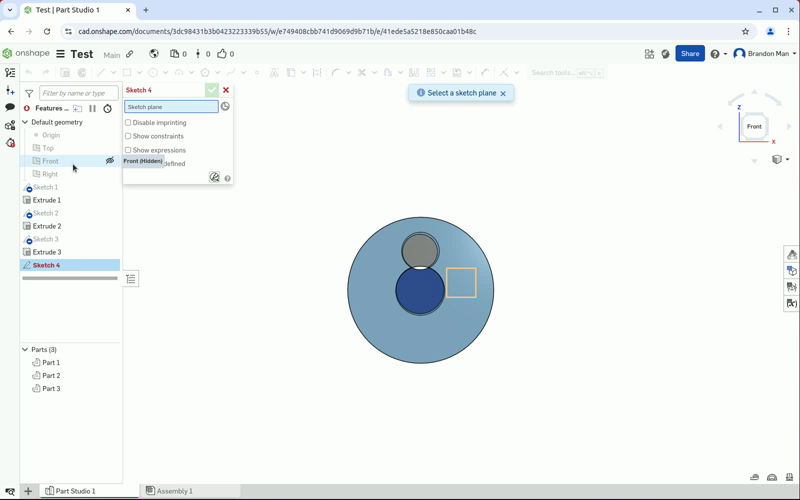
click(73, 163)
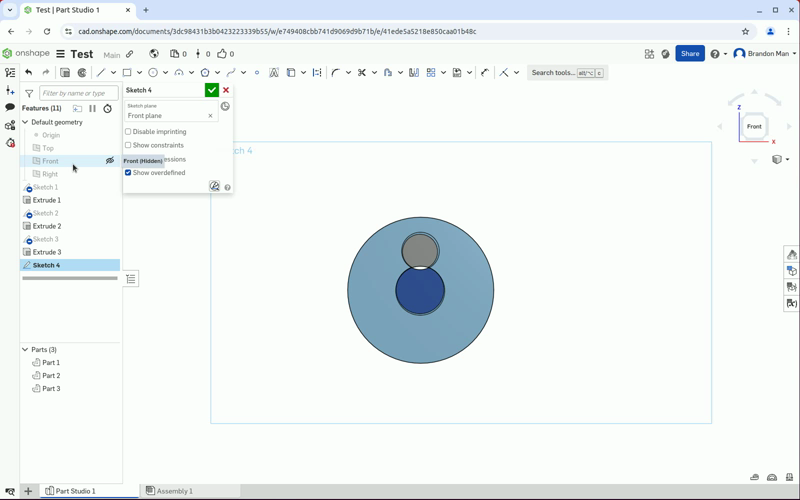
mouse_move(73, 352)
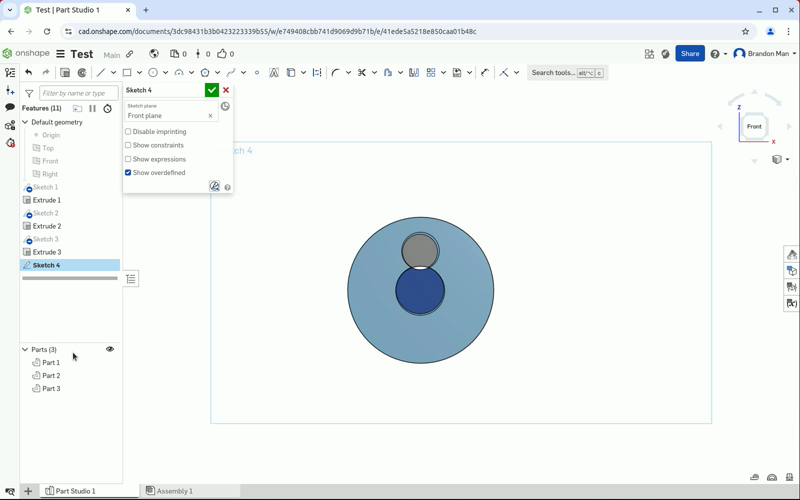
key(y)
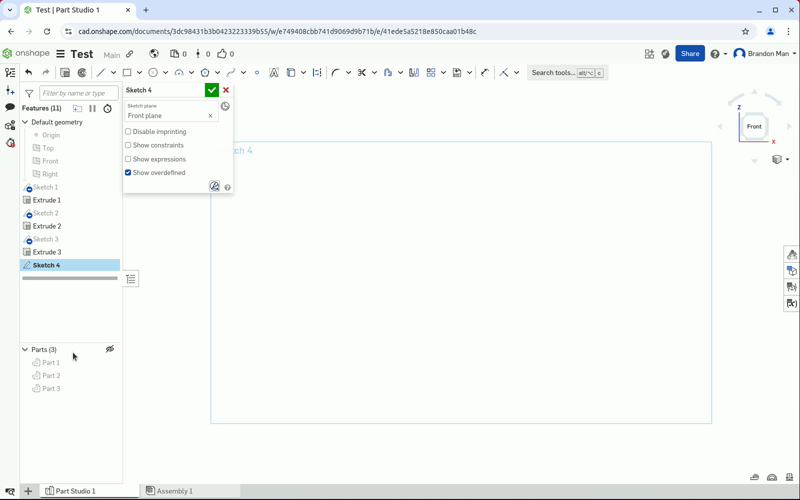
key(a)
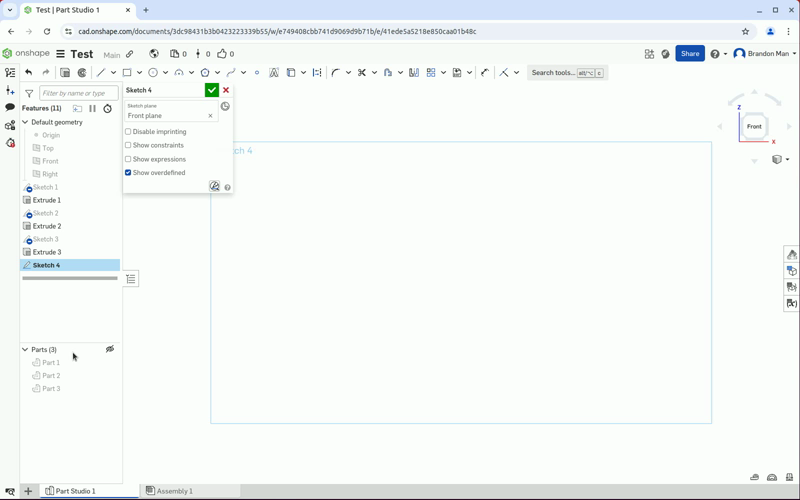
key_down(shift)
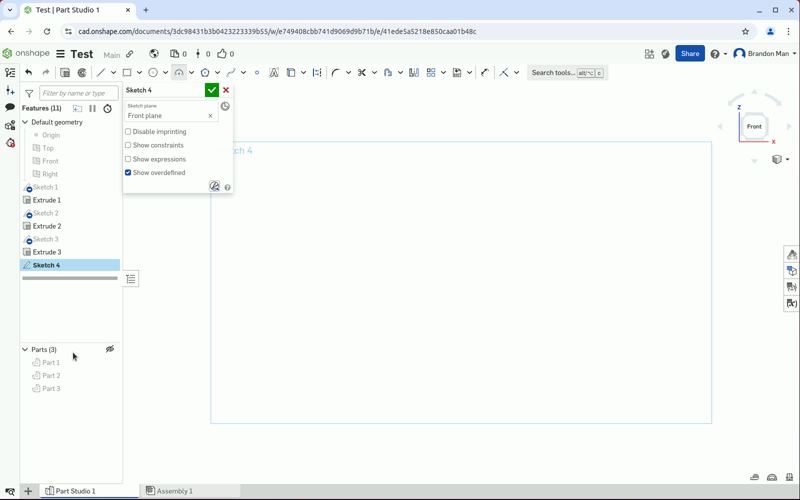
mouse_move(411, 267)
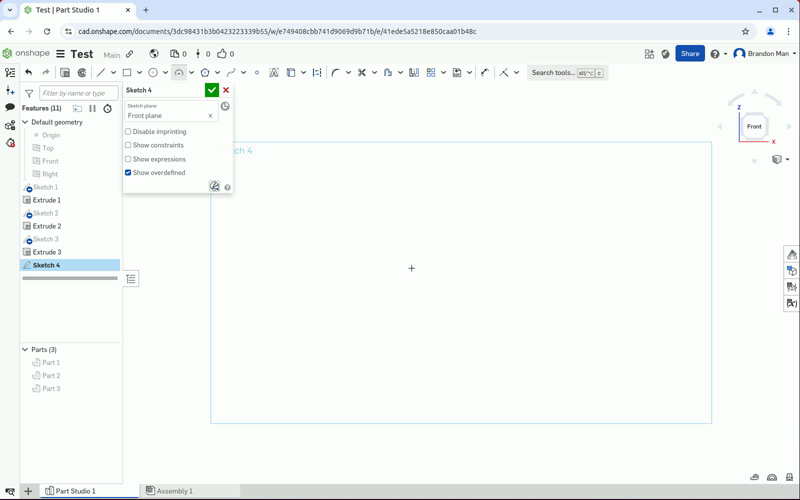
click(411, 267)
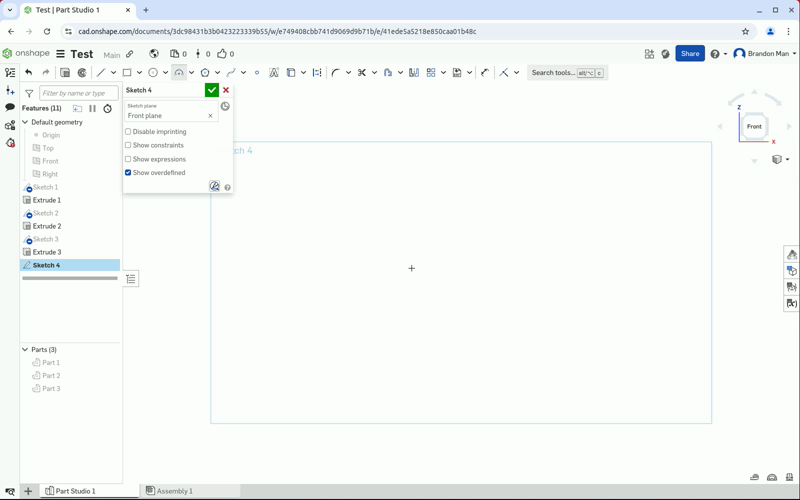
key_up(shift)
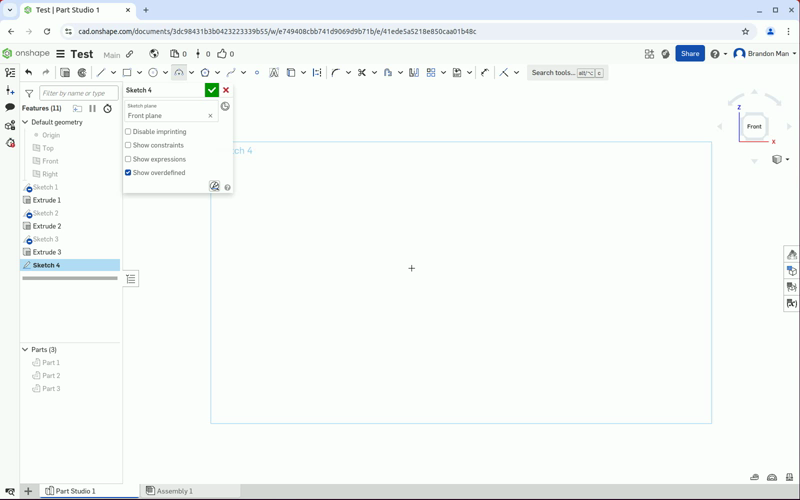
key_down(shift)
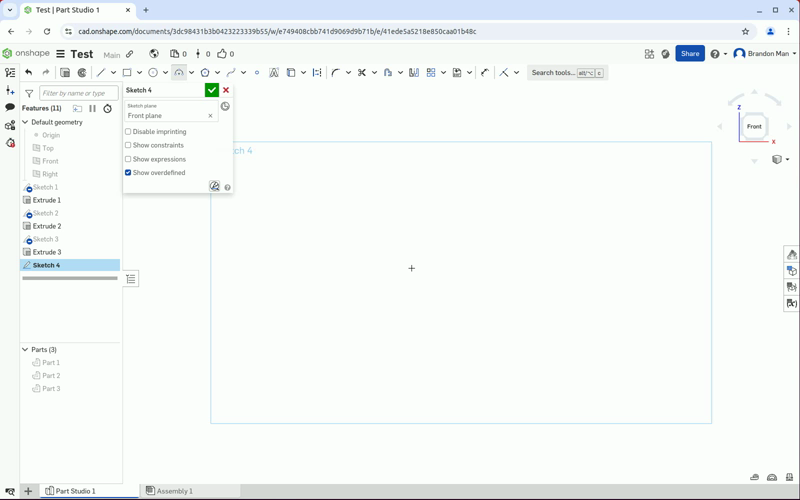
mouse_move(430, 267)
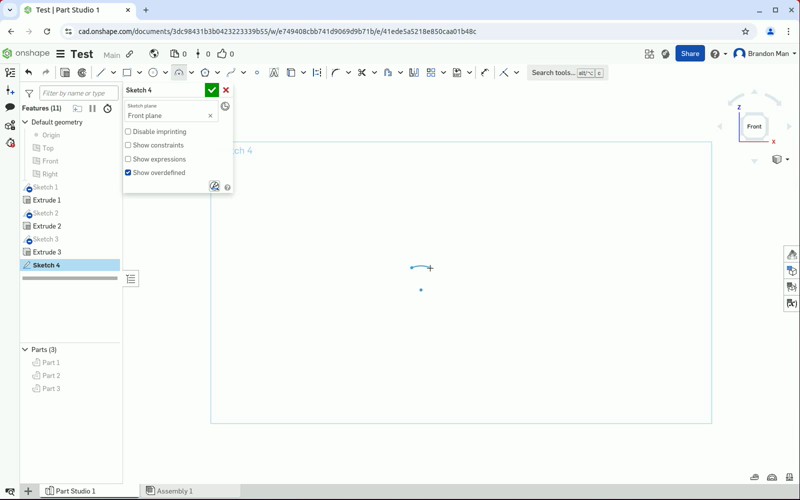
click(430, 267)
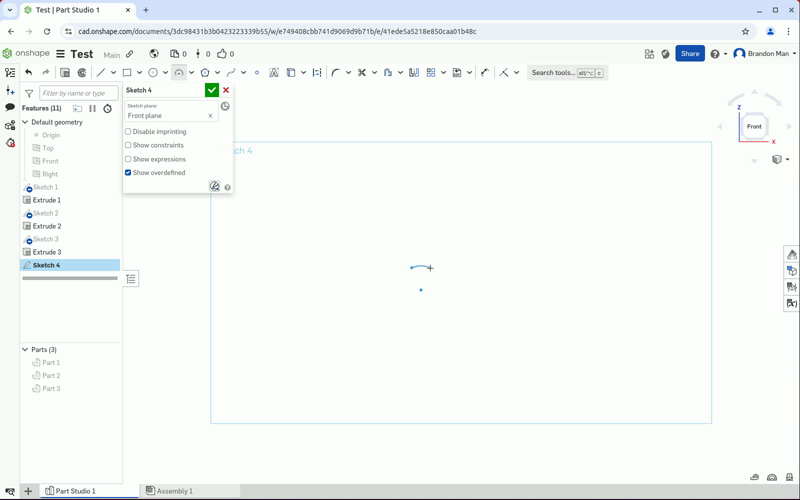
mouse_move(420, 270)
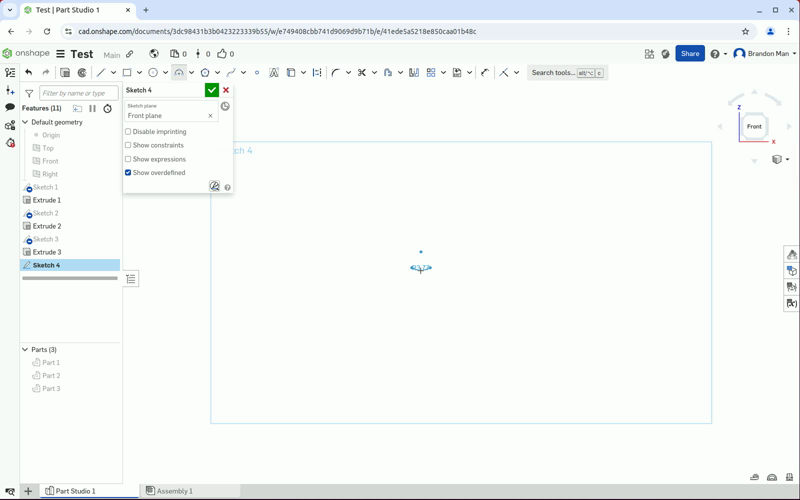
click(420, 270)
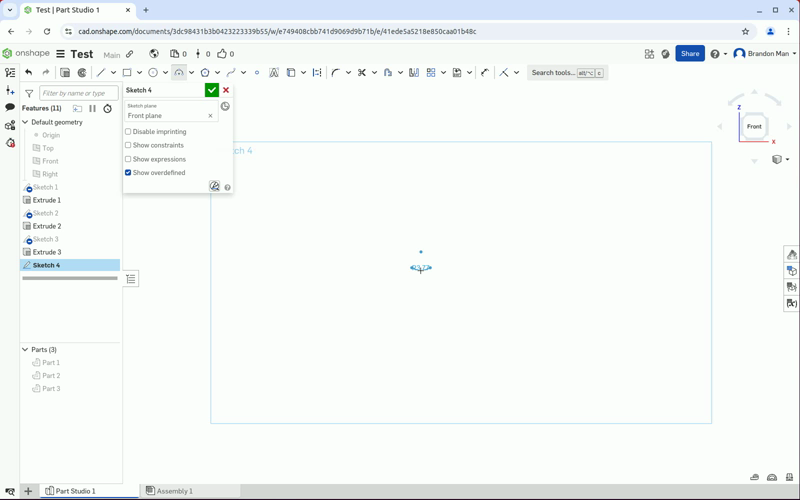
key_up(shift)
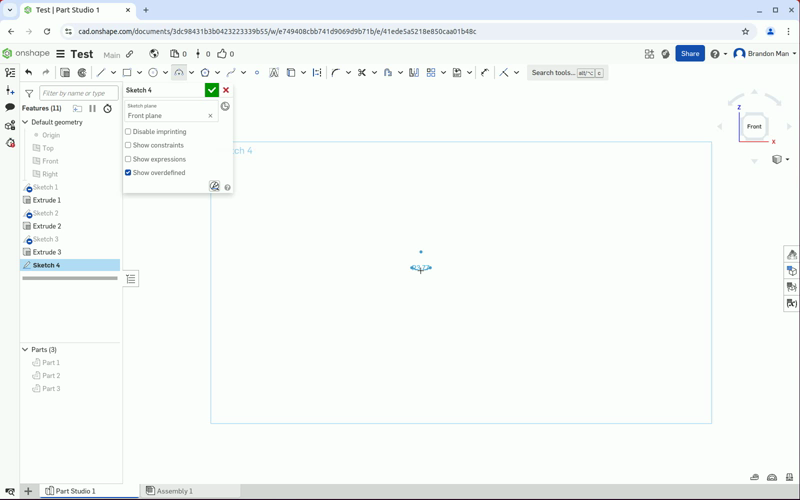
mouse_move(430, 267)
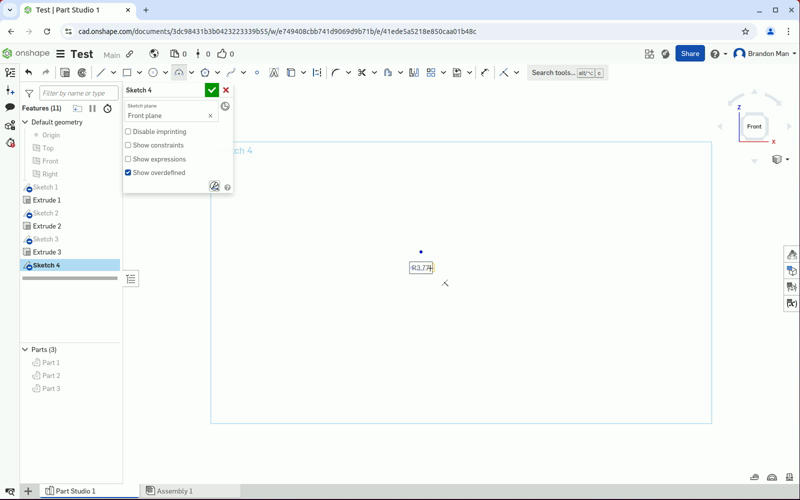
click(430, 267)
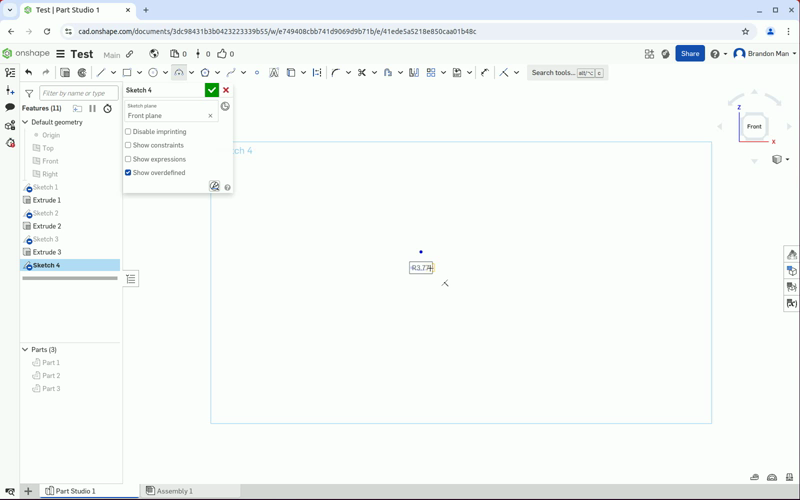
mouse_move(411, 267)
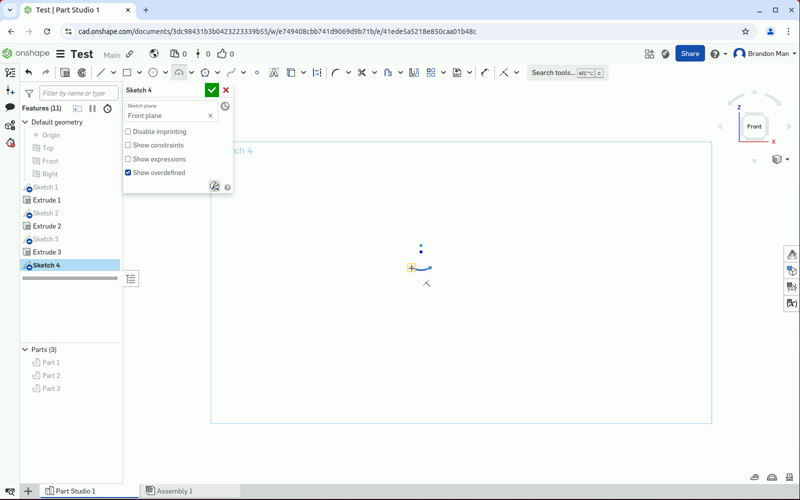
click(411, 267)
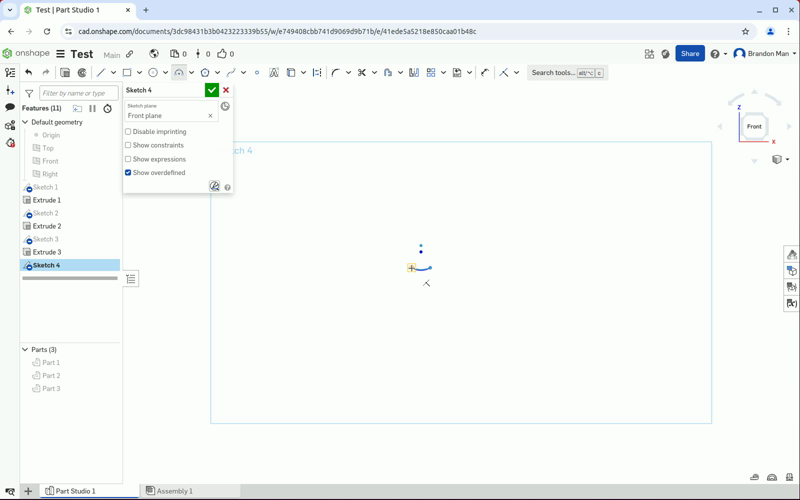
key_down(shift)
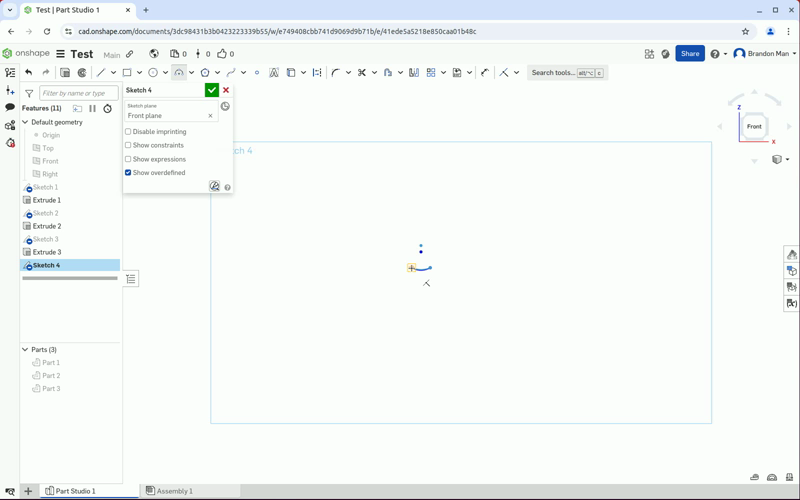
mouse_move(420, 265)
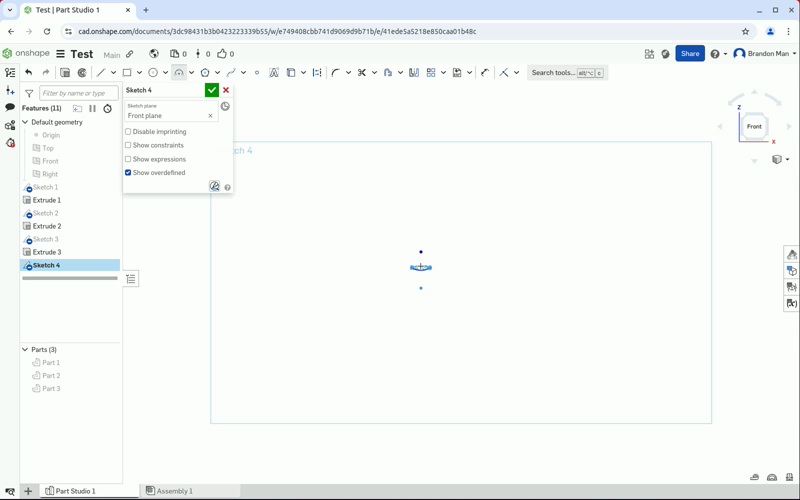
scroll(6)
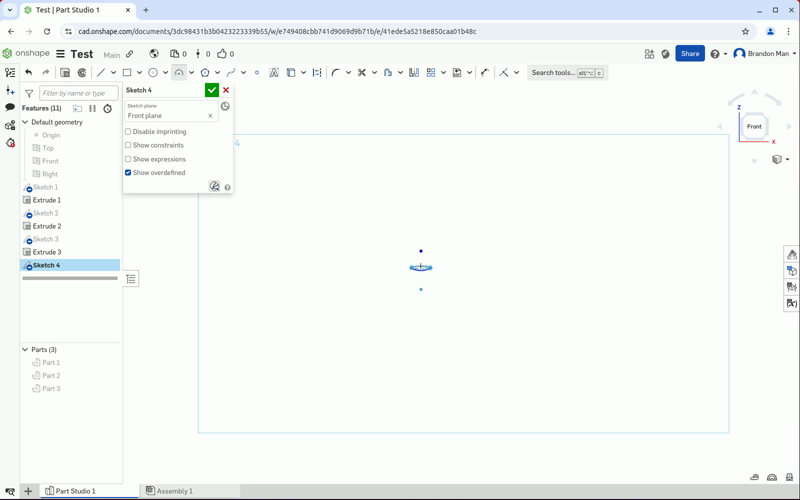
scroll(6)
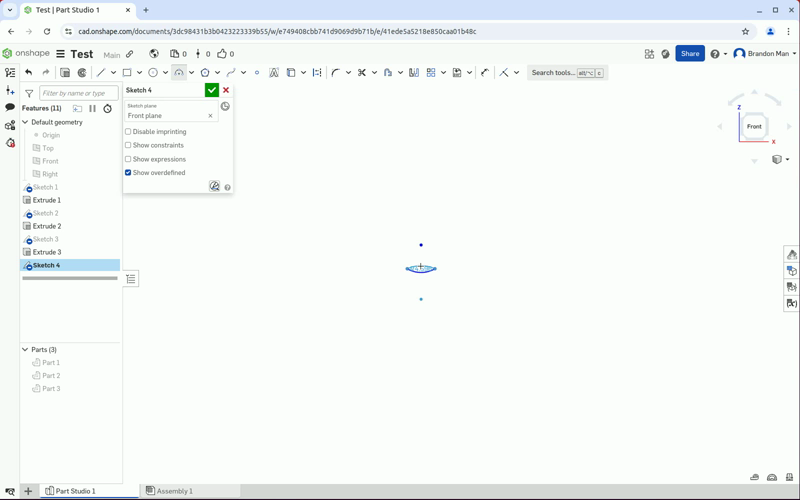
scroll(6)
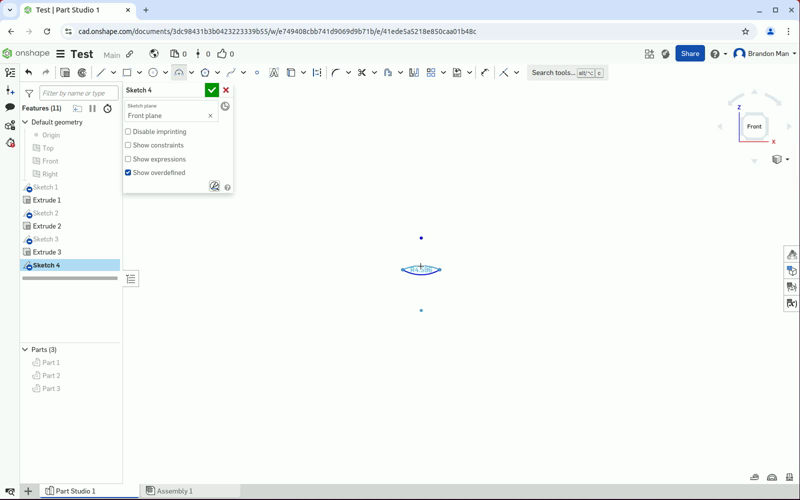
scroll(6)
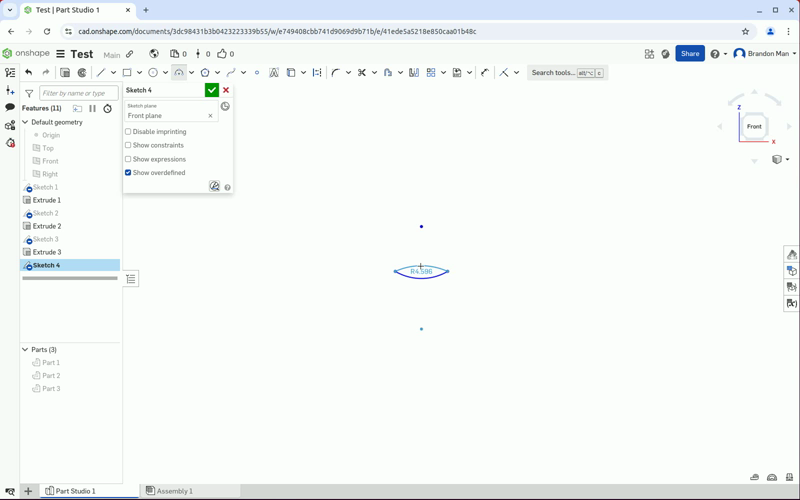
scroll(6)
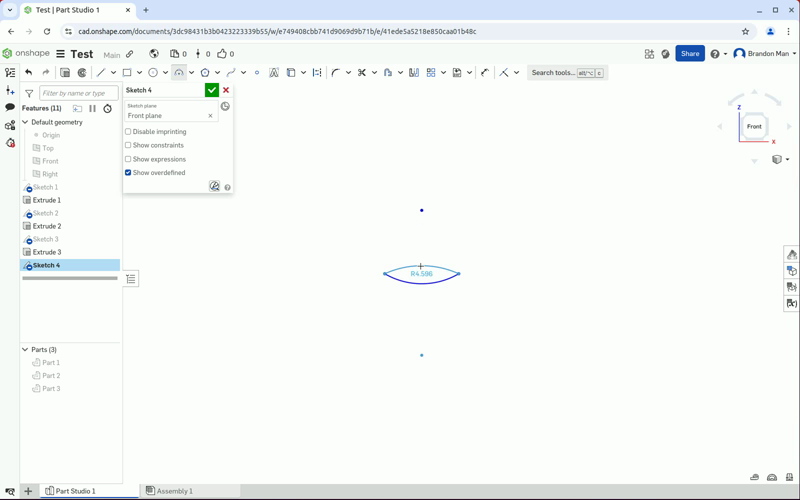
scroll(6)
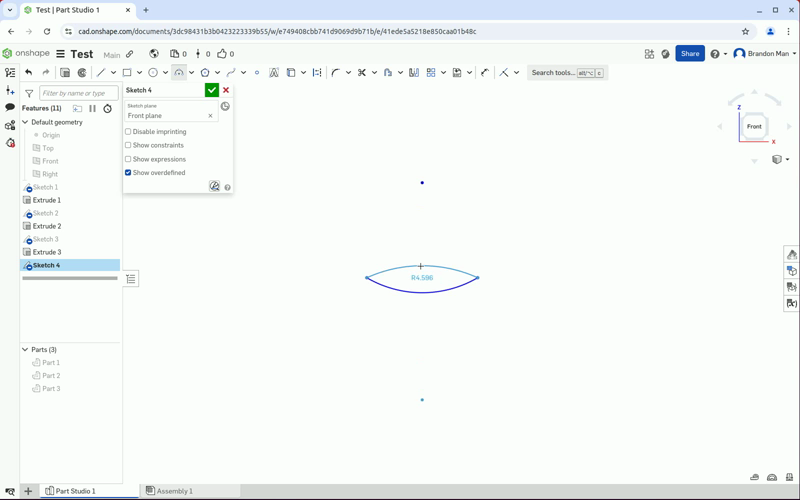
scroll(6)
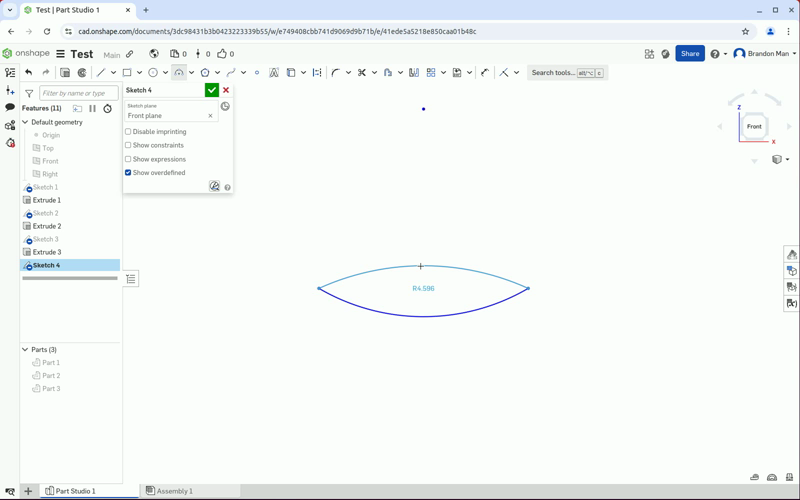
click(420, 265)
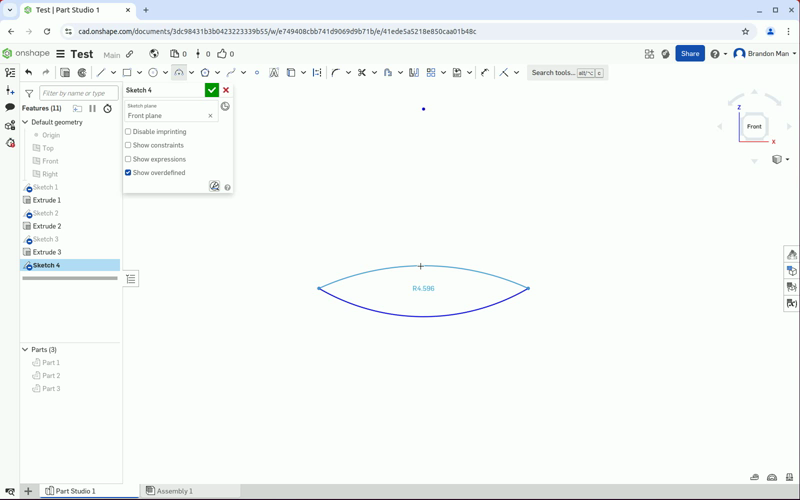
scroll(-6)
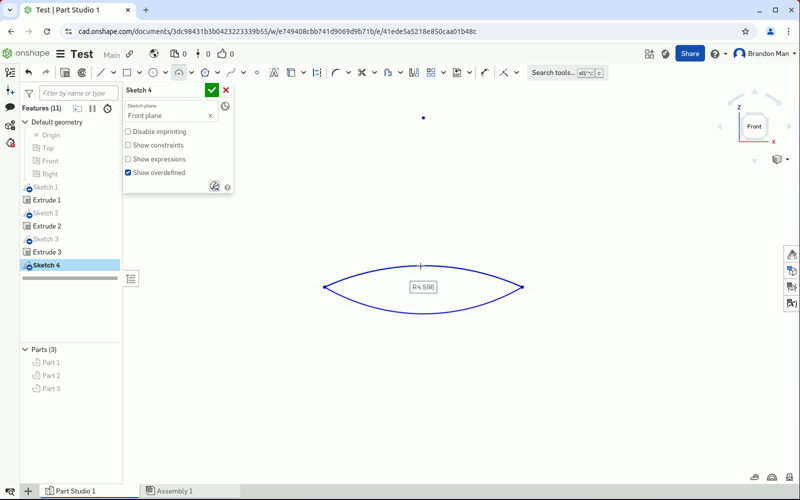
scroll(-6)
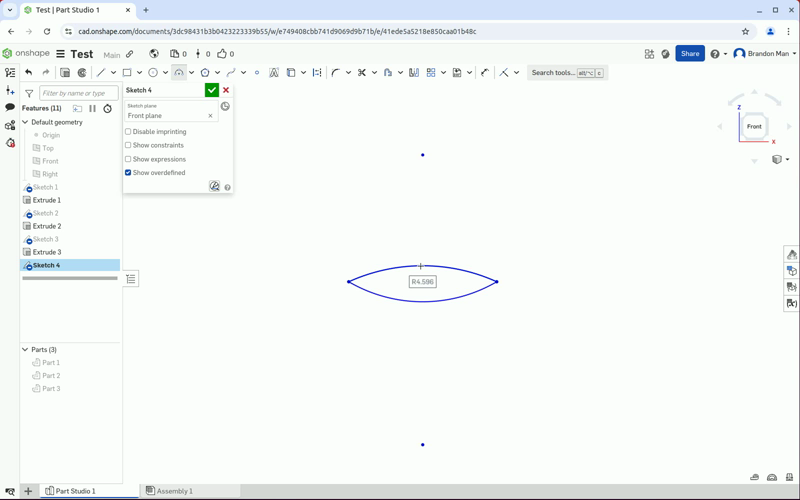
scroll(-6)
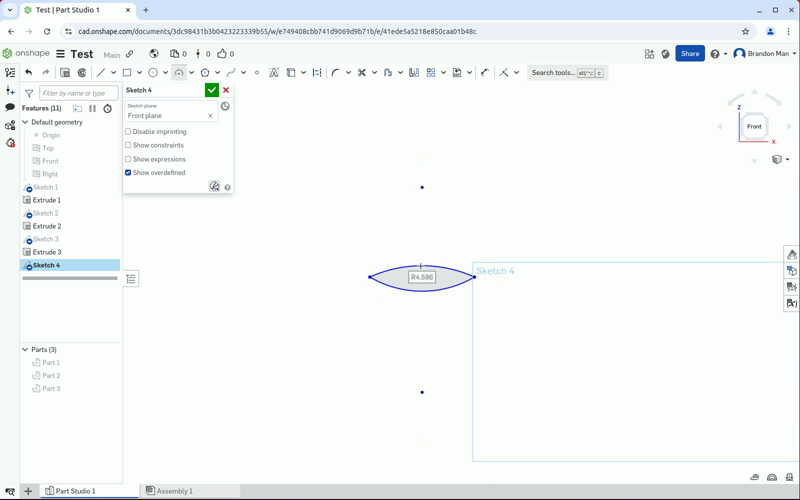
scroll(-6)
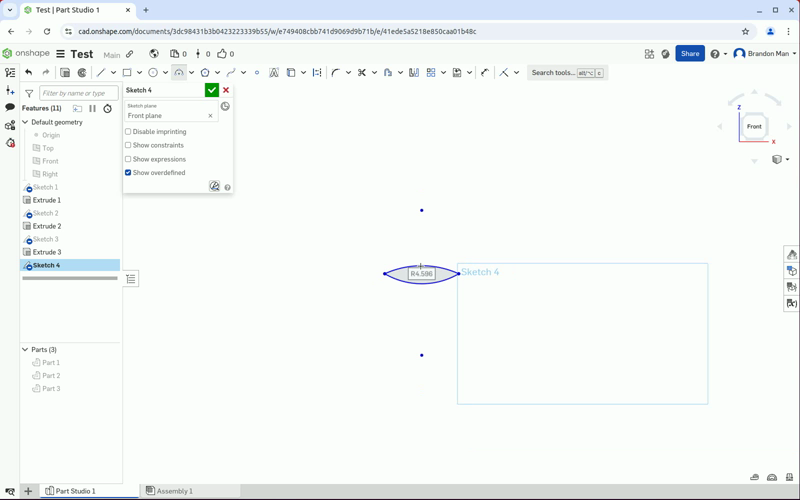
scroll(-6)
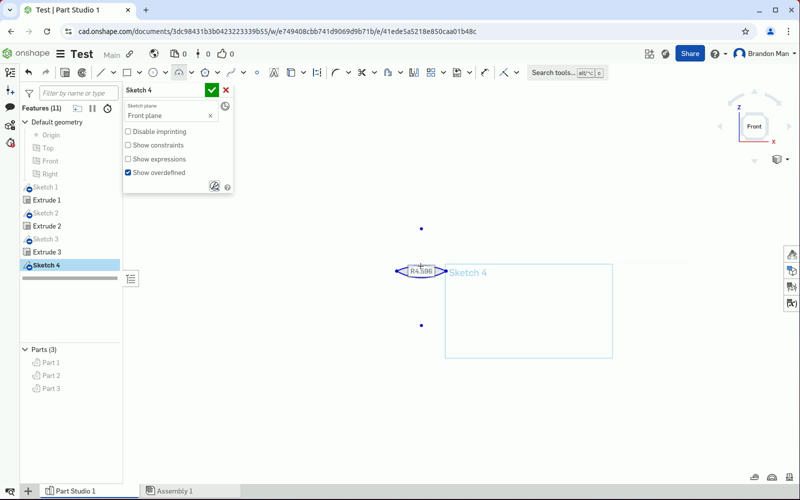
scroll(-6)
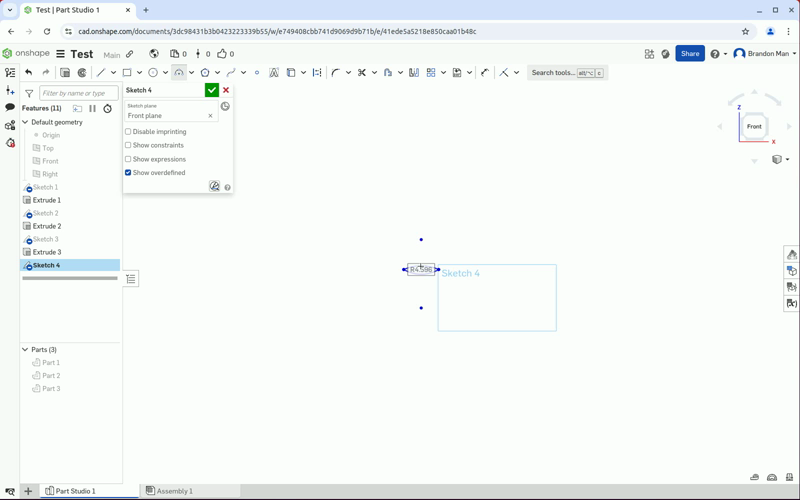
scroll(-6)
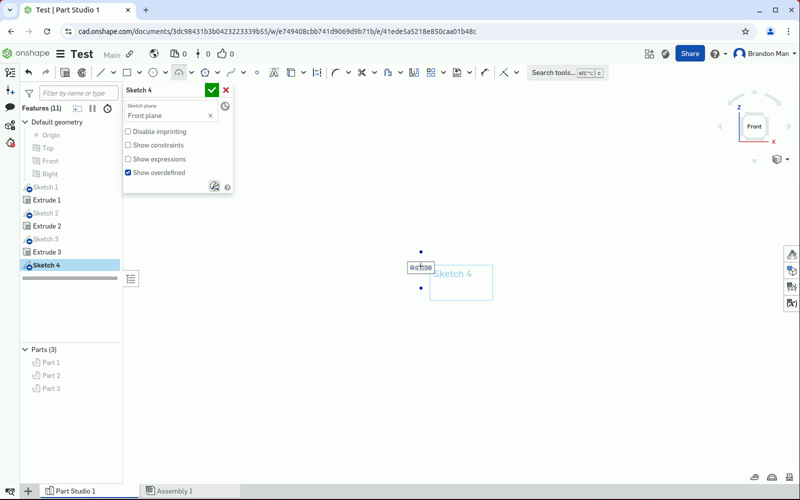
key_up(shift)
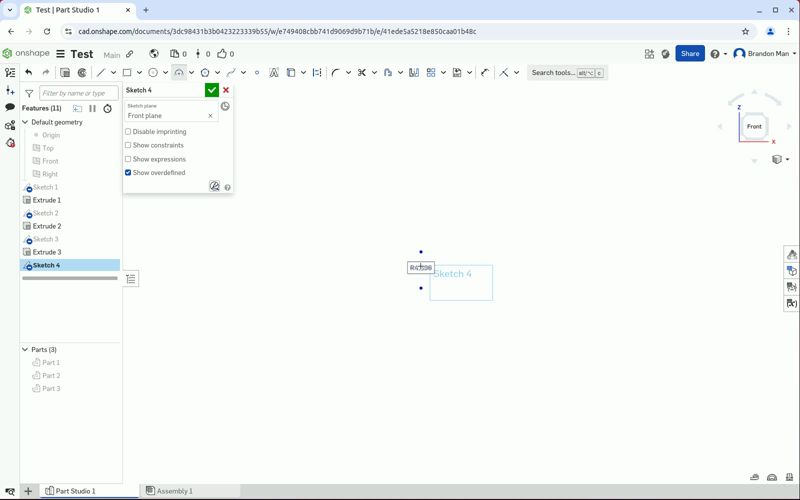
key(esc)
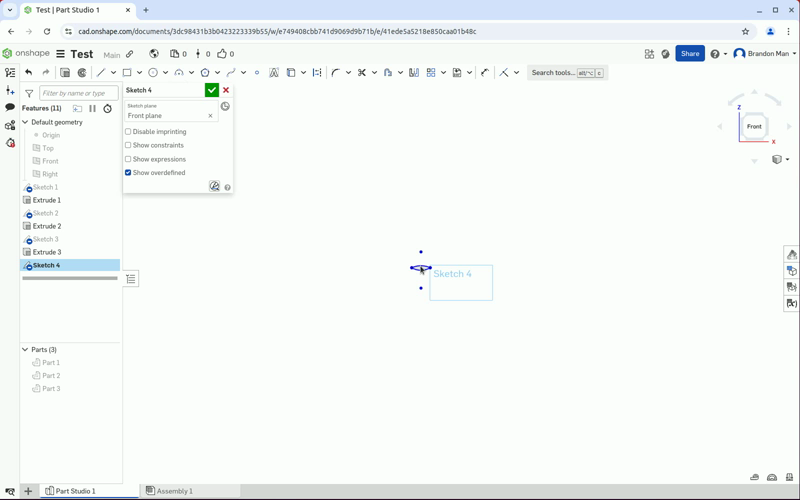
mouse_move(416, 267)
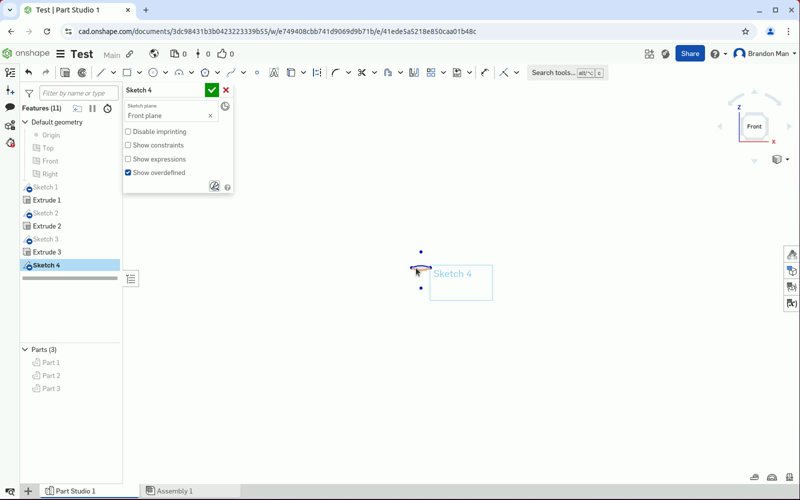
scroll(6)
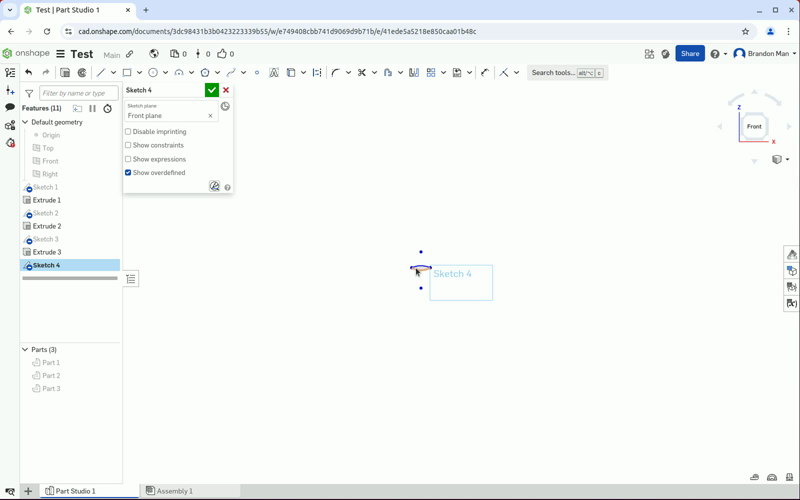
scroll(6)
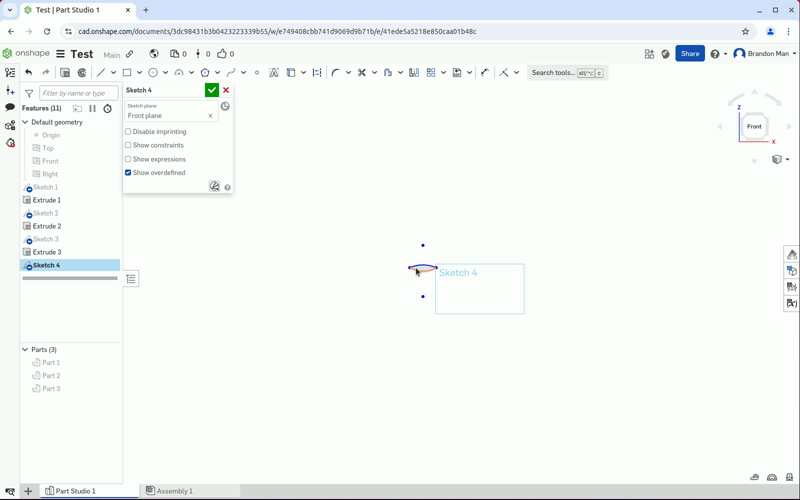
scroll(6)
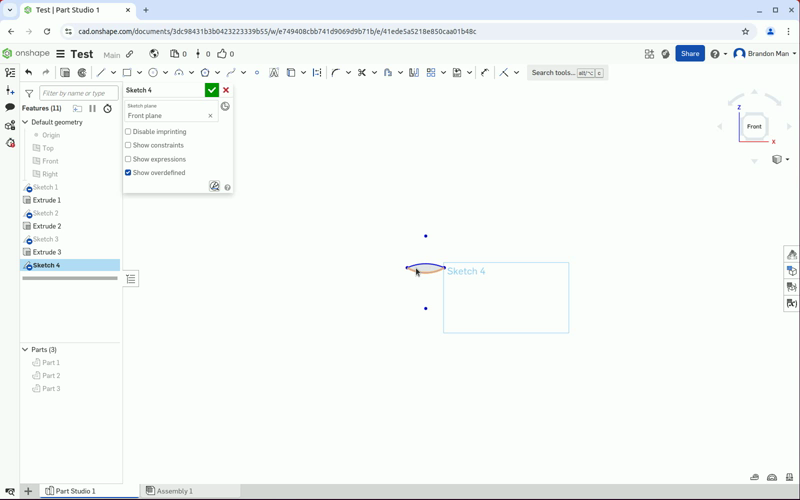
scroll(6)
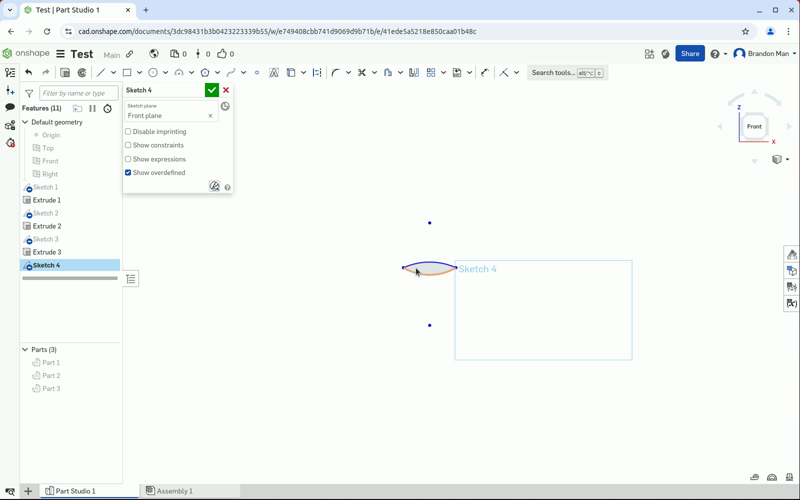
scroll(6)
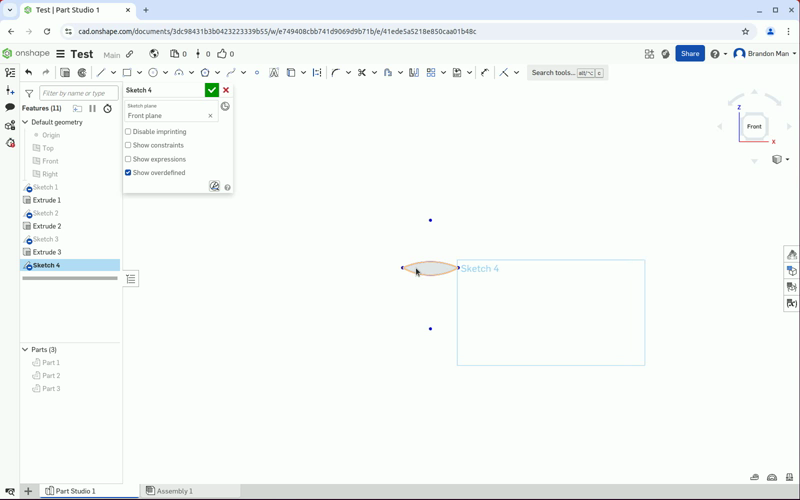
scroll(6)
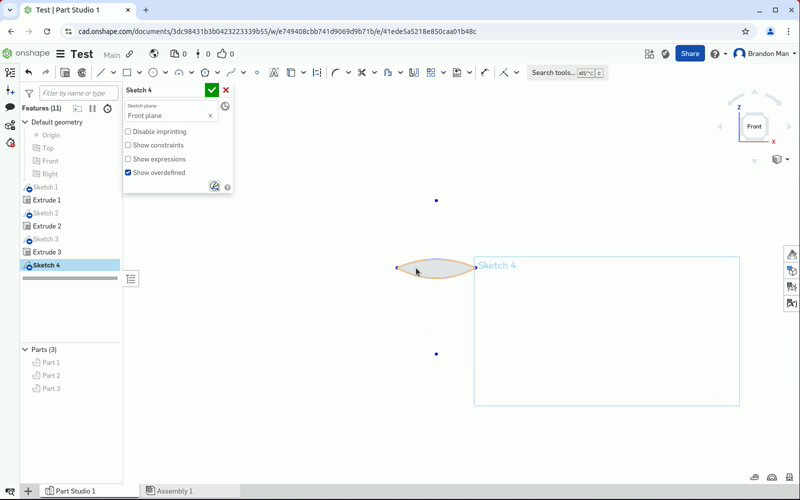
scroll(6)
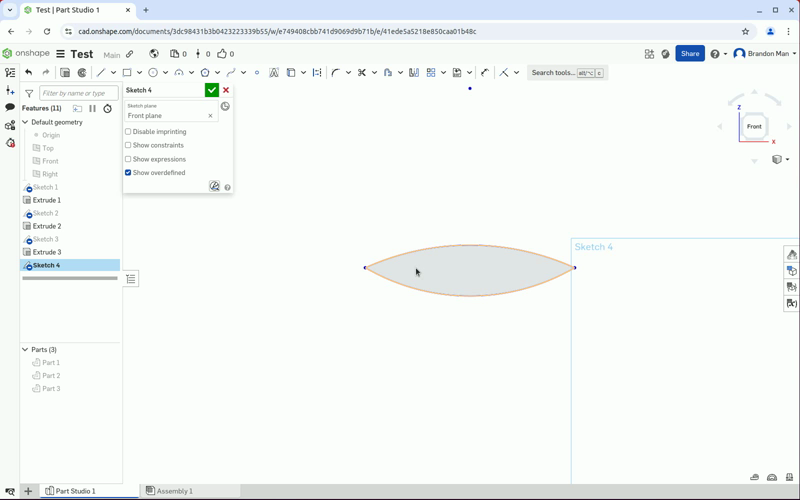
click(416, 267)
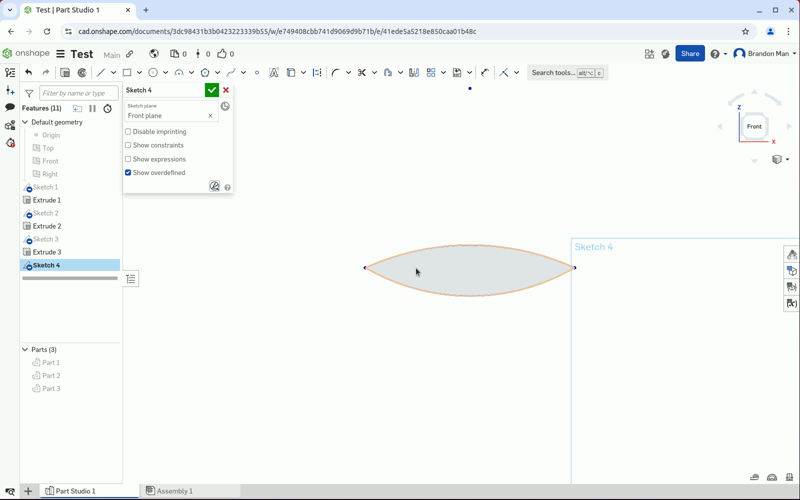
scroll(-6)
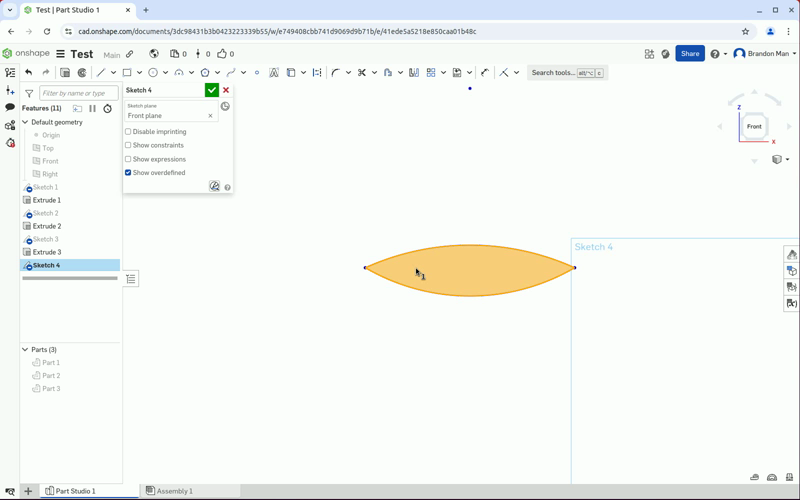
scroll(-6)
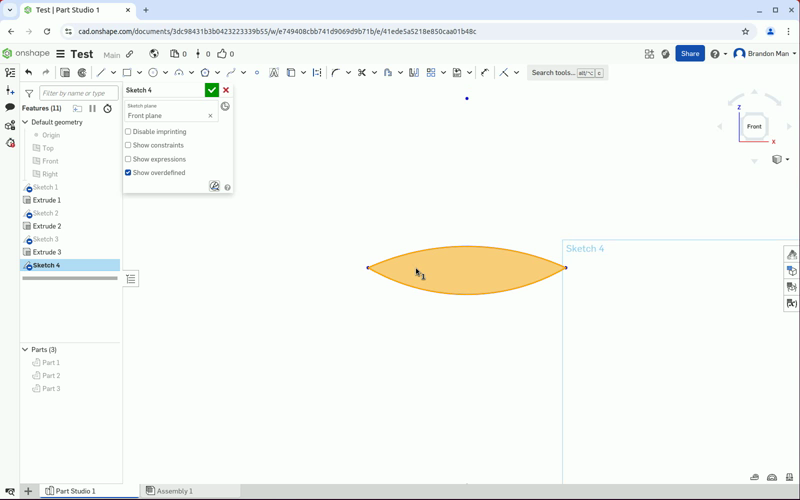
scroll(-6)
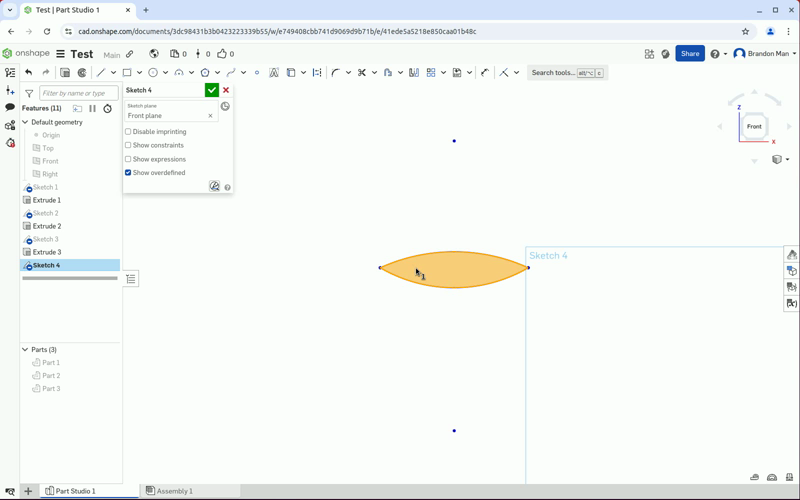
scroll(-6)
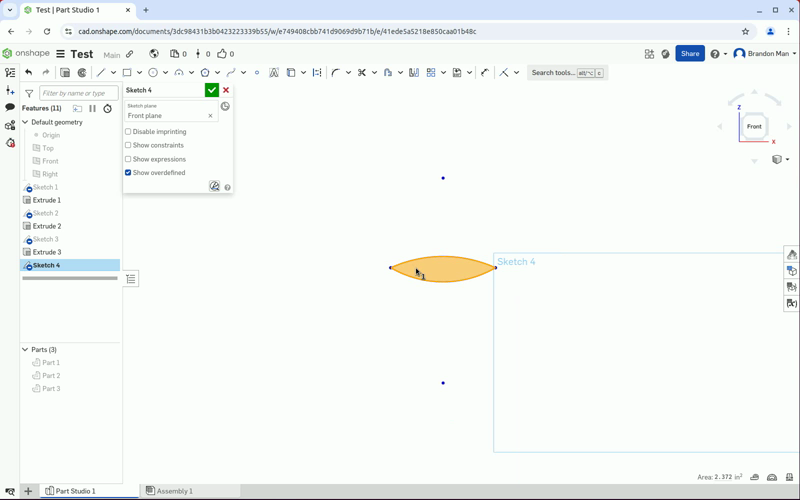
scroll(-6)
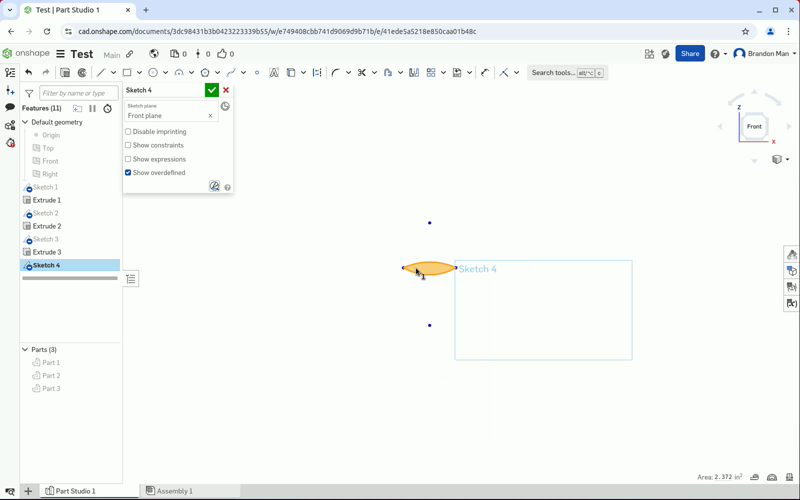
scroll(-6)
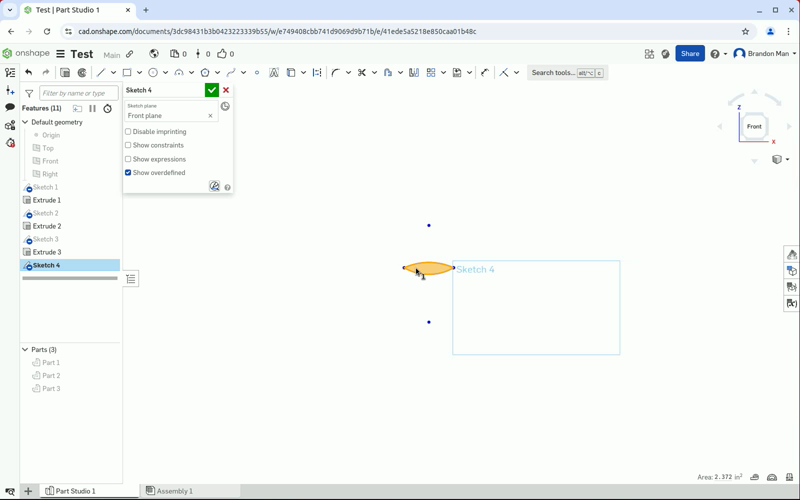
scroll(-6)
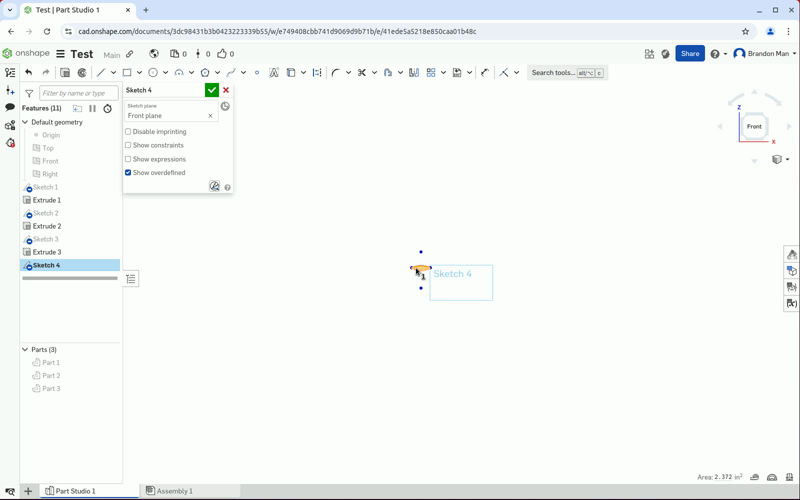
mouse_move(73, 352)
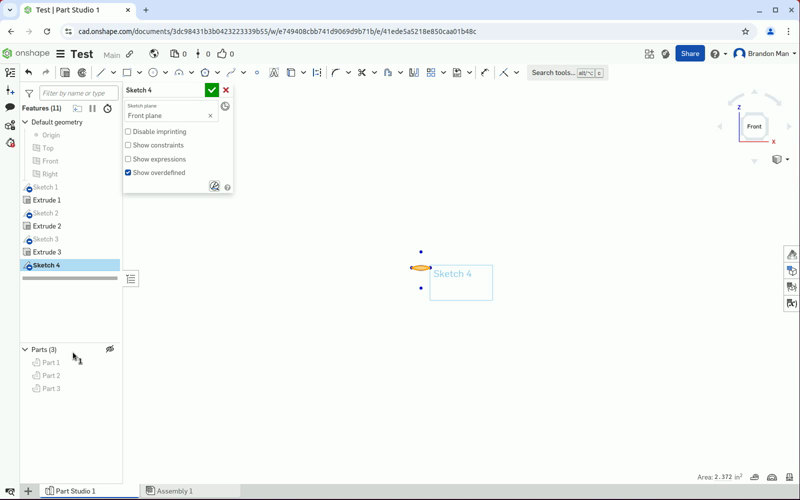
key(shift+y)
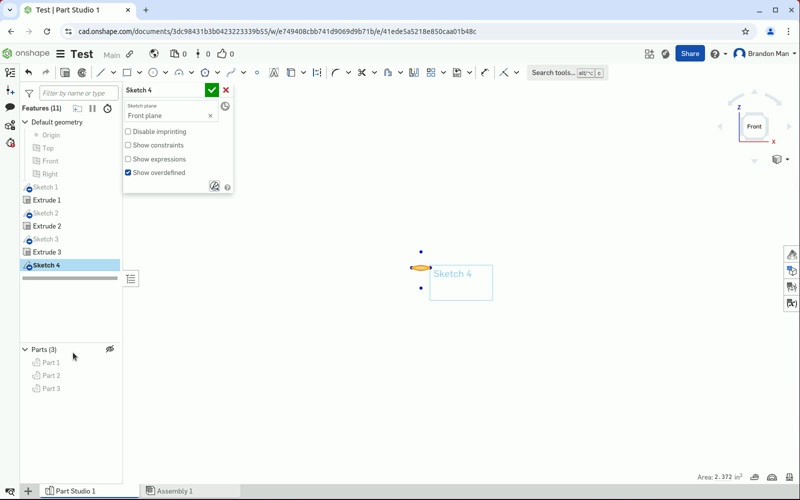
key(shift+e)
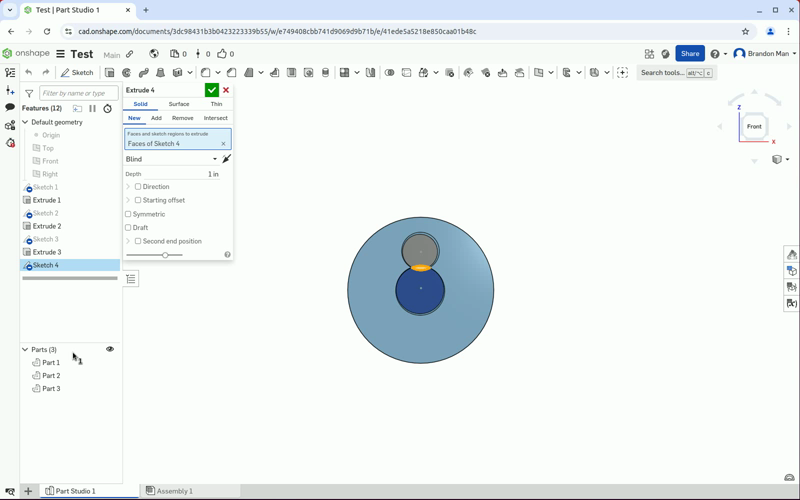
mouse_move(143, 106)
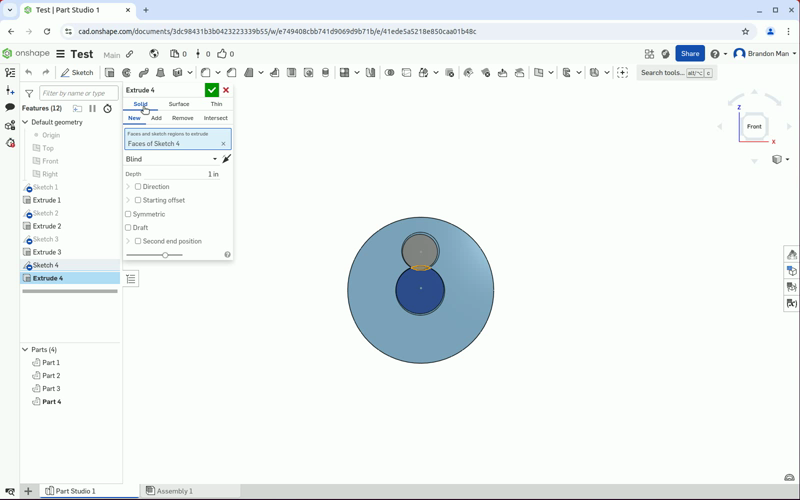
click(143, 106)
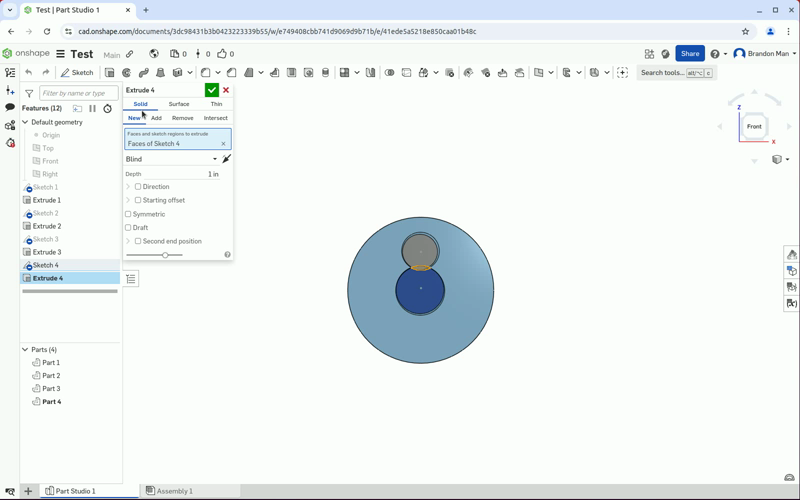
mouse_move(137, 120)
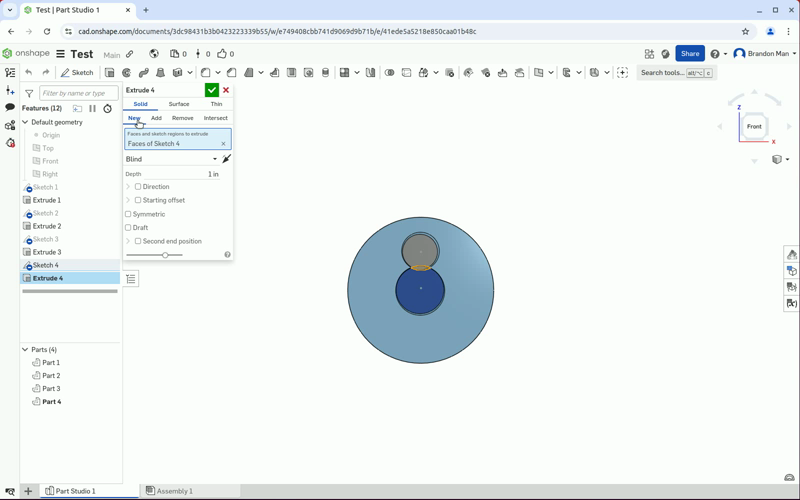
click(137, 120)
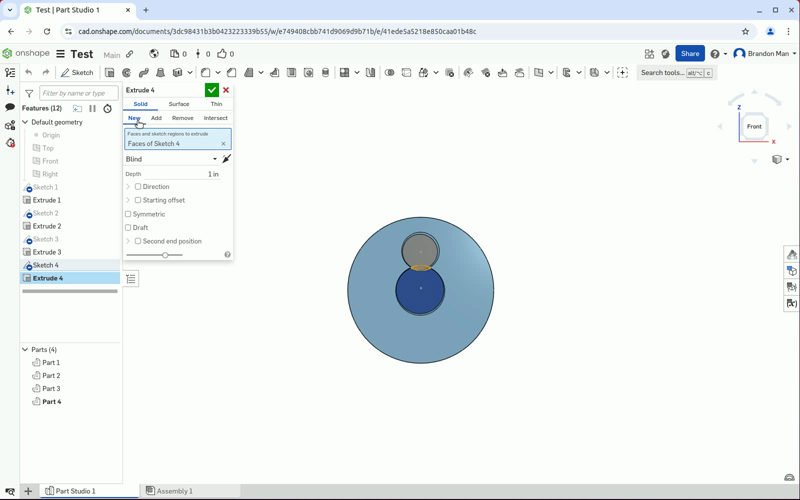
key(tab, 4)
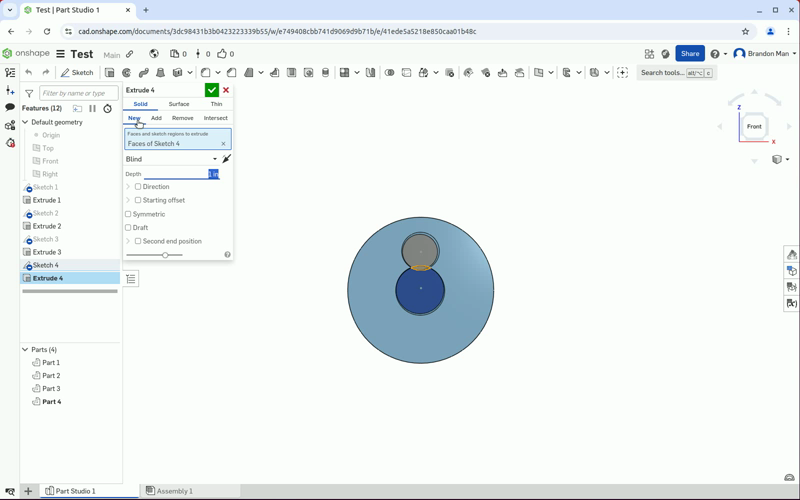
text(5.536)
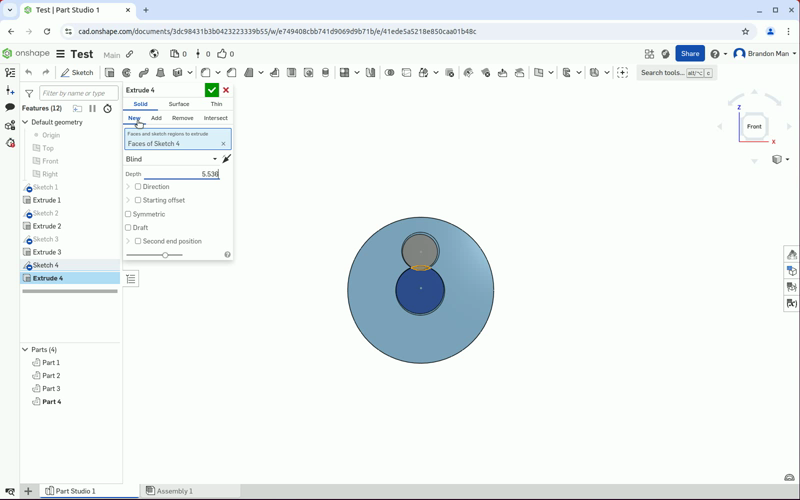
key(enter)
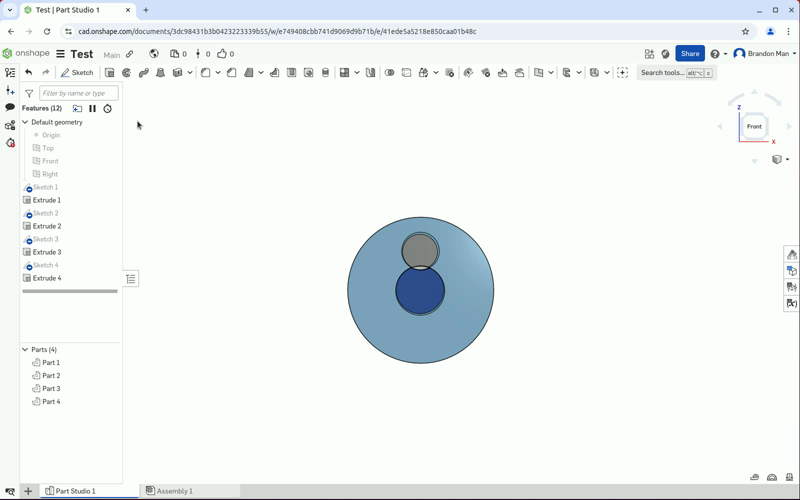
key(shift+h)
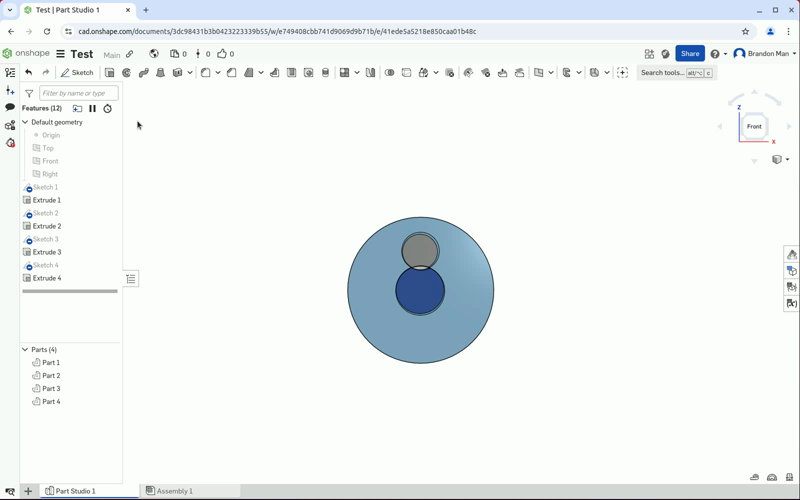
key(shift+h)
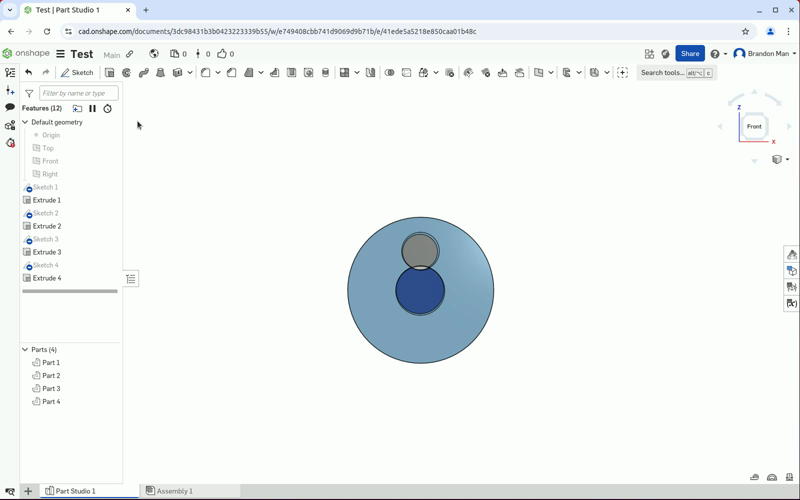
mouse_move(73, 189)
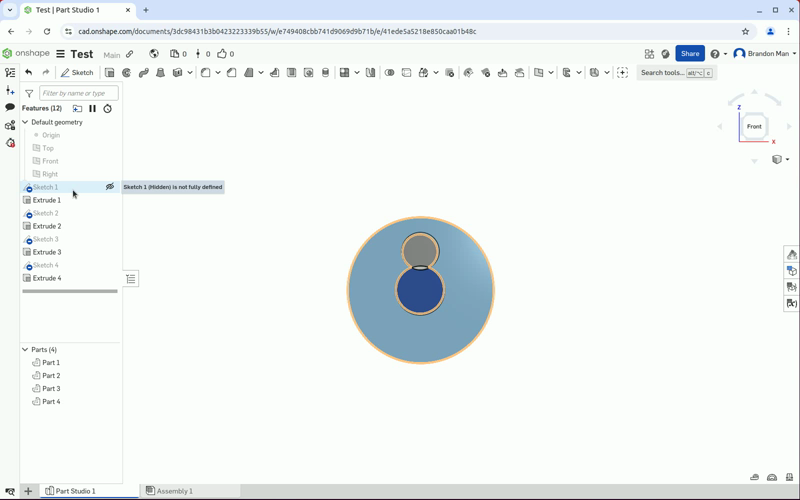
click(73, 189)
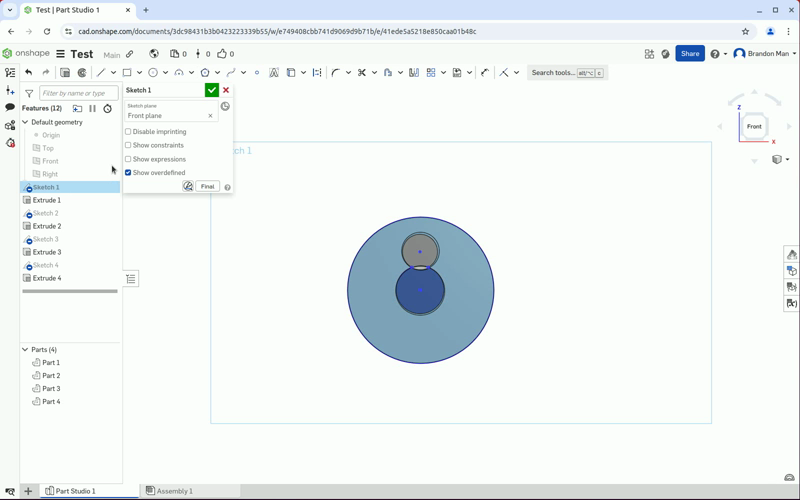
mouse_move(229, 92)
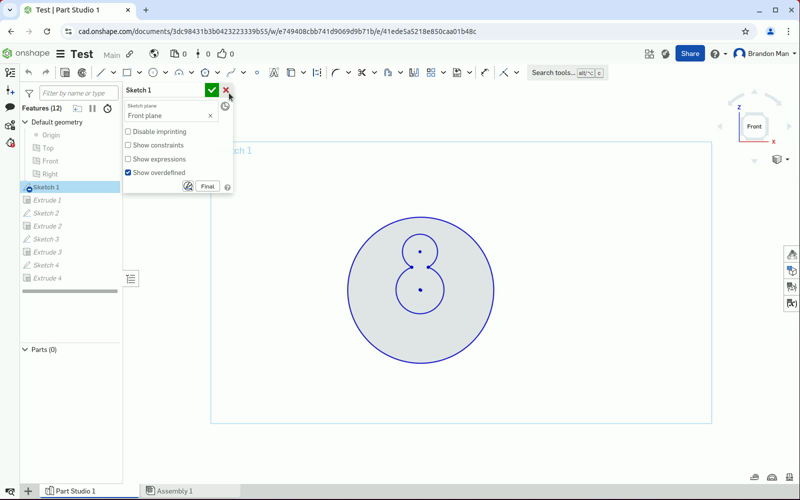
click(229, 92)
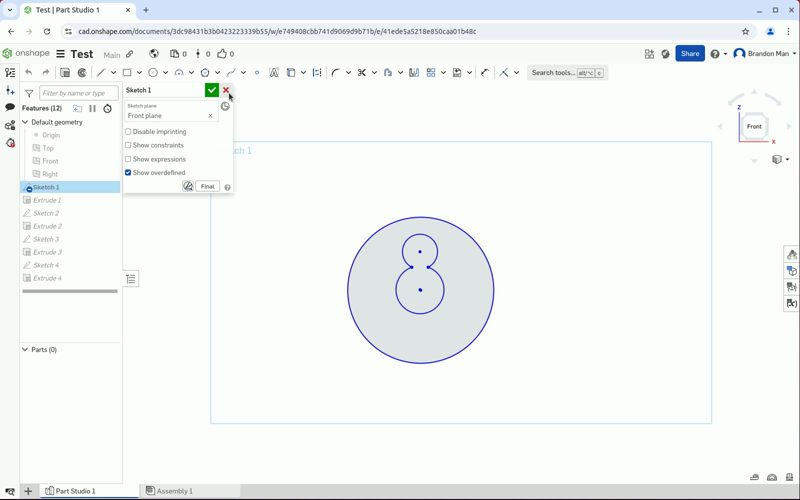
key(shift+s)
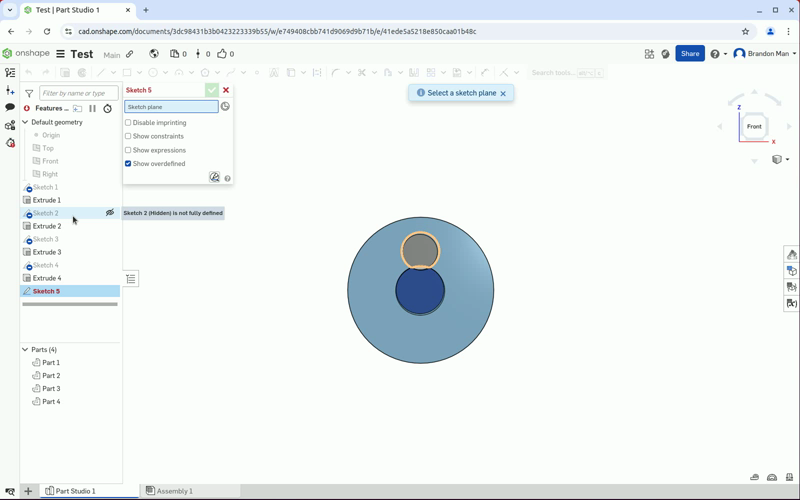
scroll(3)
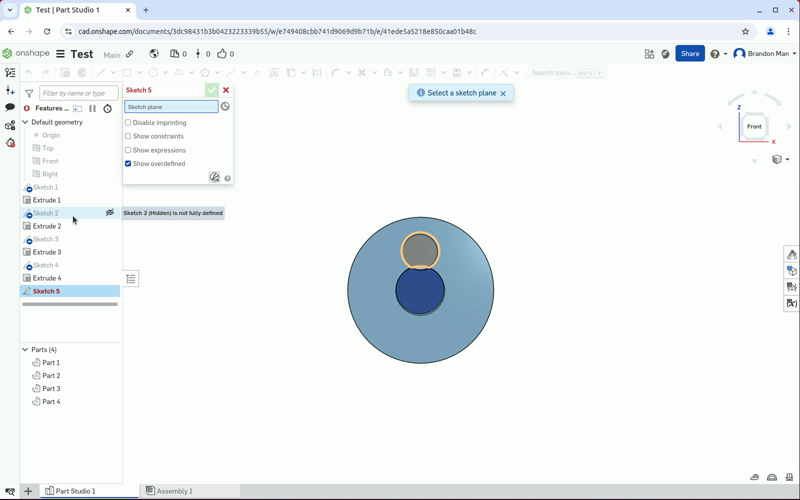
mouse_move(73, 163)
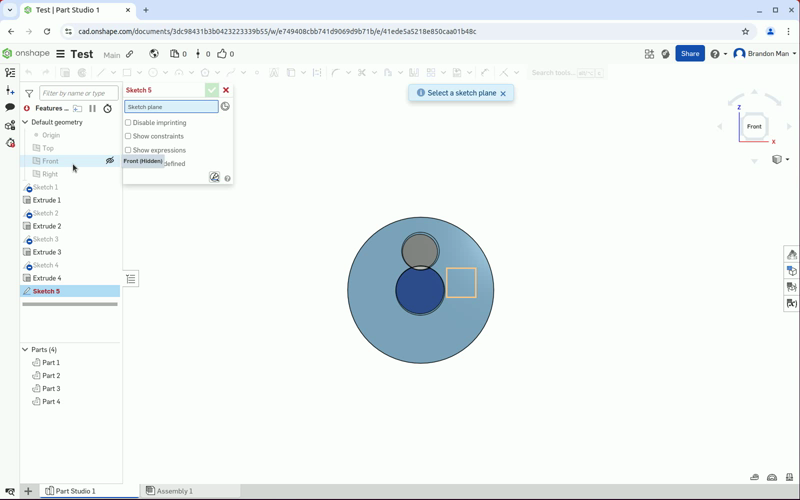
click(73, 163)
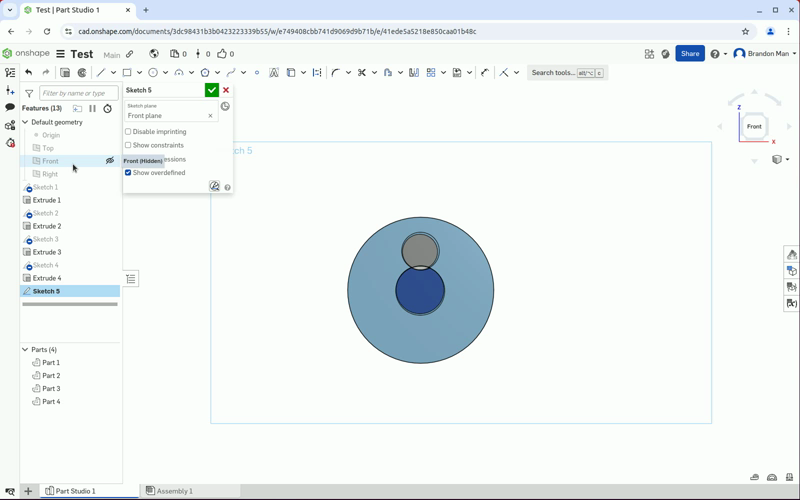
mouse_move(73, 352)
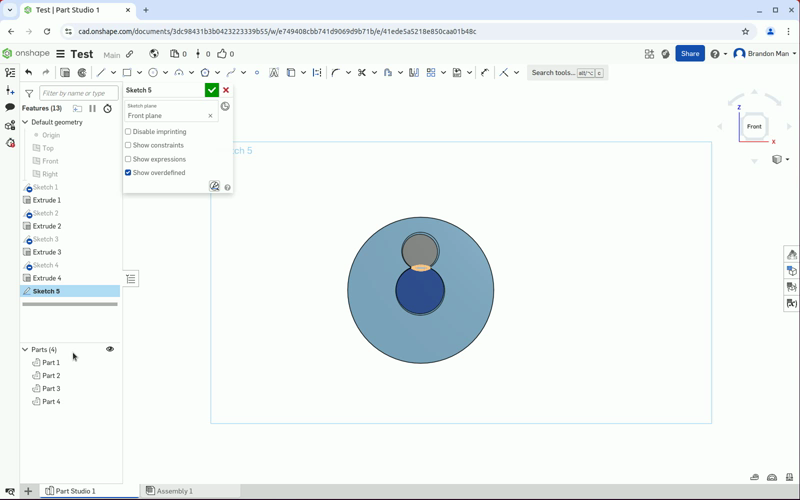
key(y)
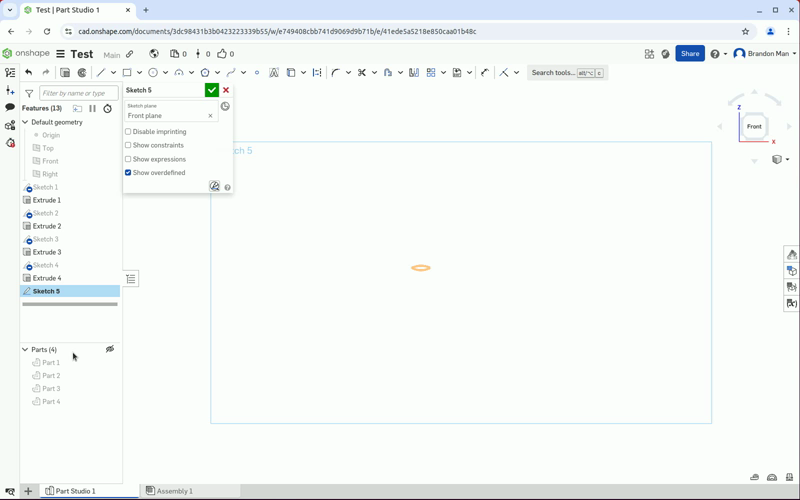
key(a)
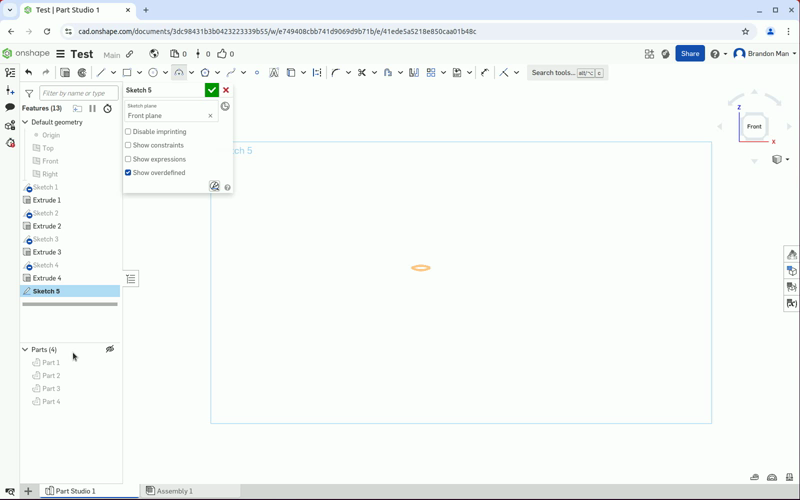
key_down(shift)
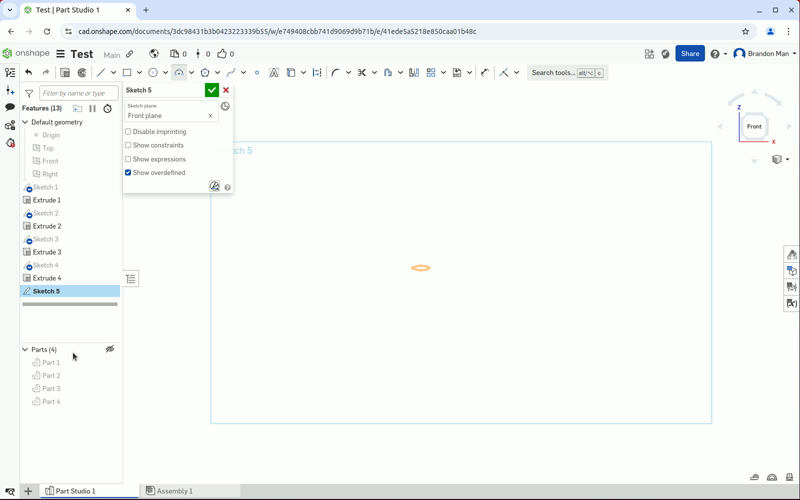
mouse_move(411, 267)
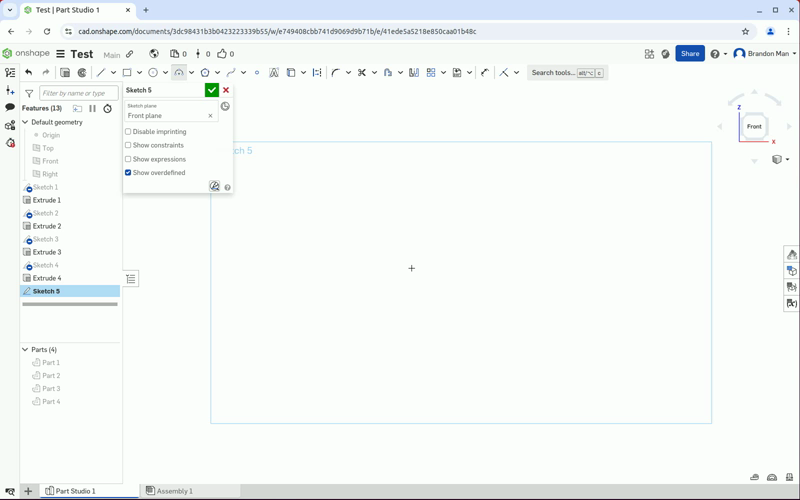
click(411, 267)
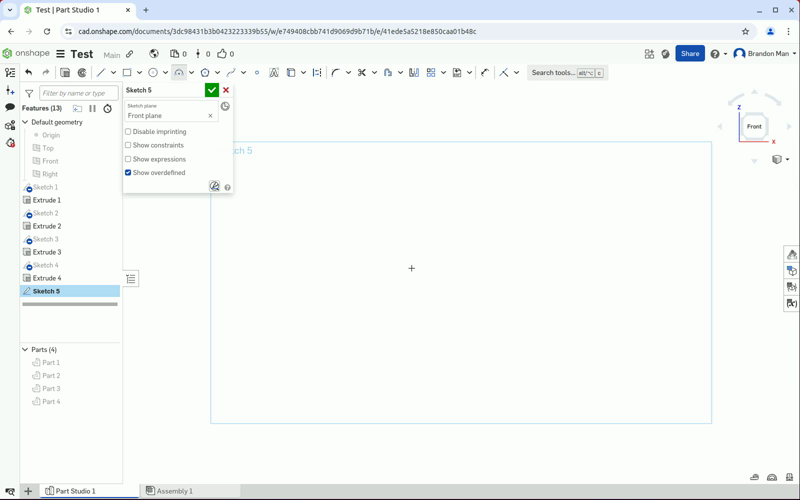
key_up(shift)
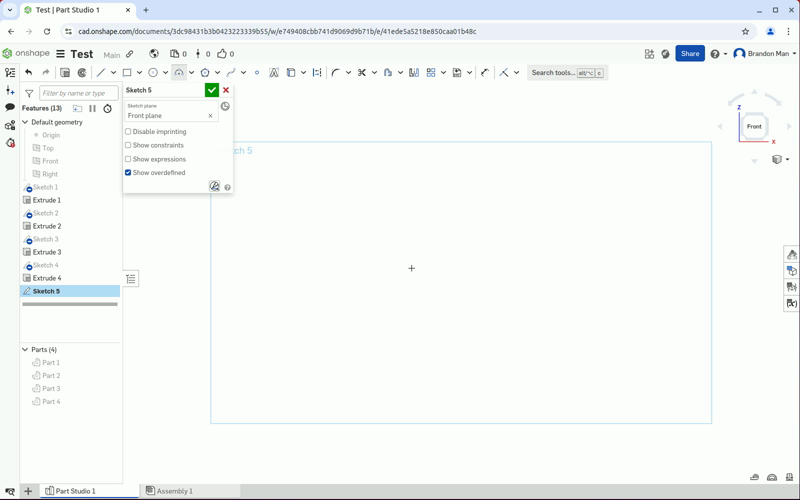
key_down(shift)
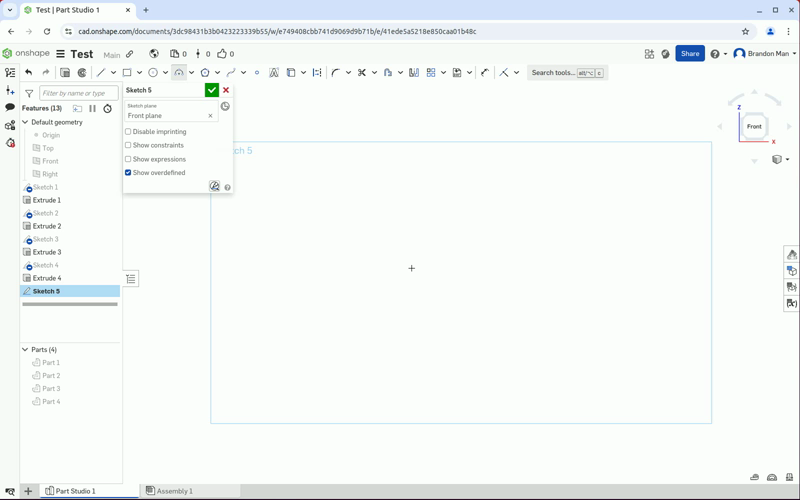
mouse_move(429, 267)
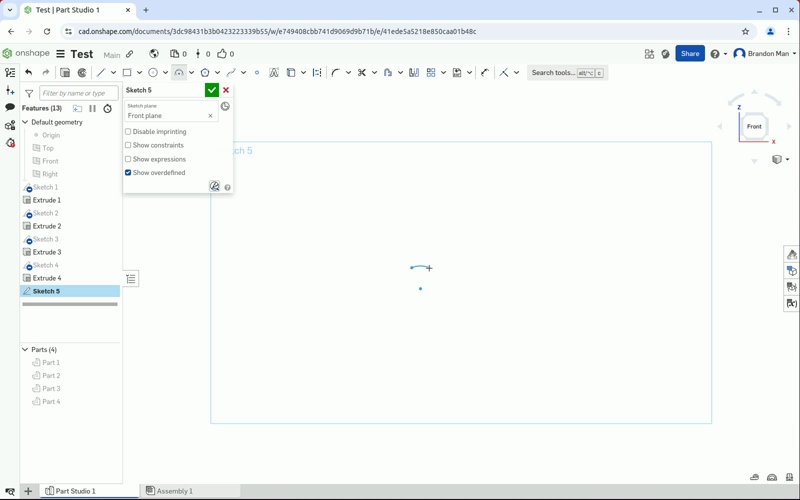
click(429, 267)
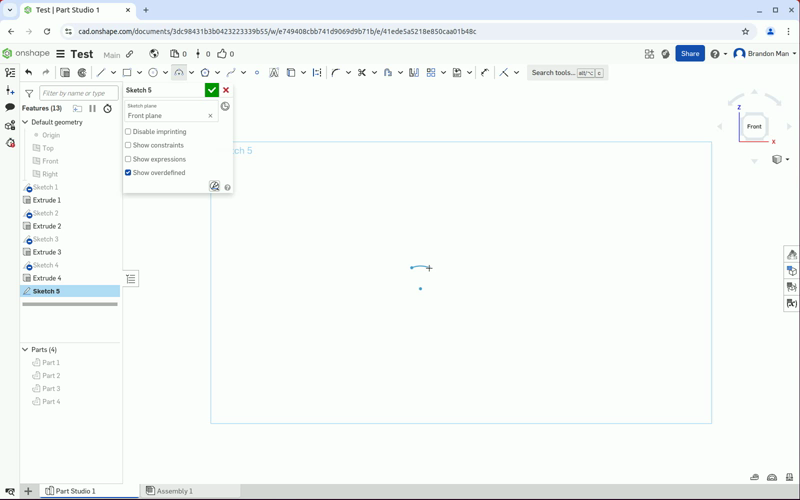
mouse_move(420, 266)
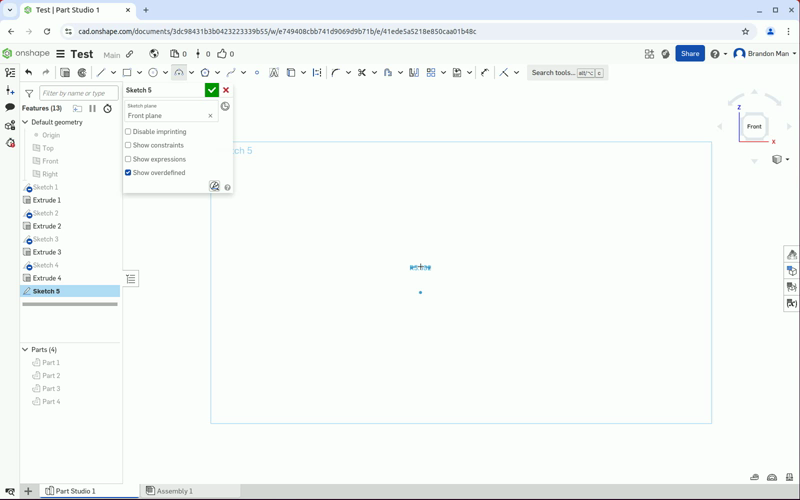
click(420, 266)
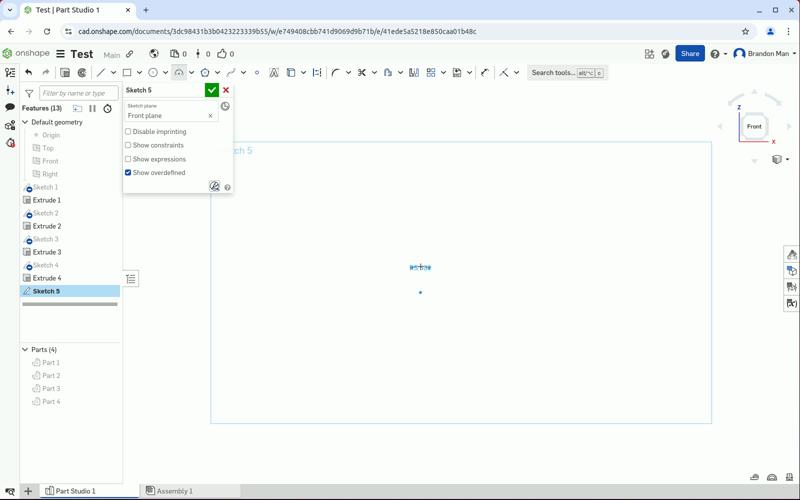
key_up(shift)
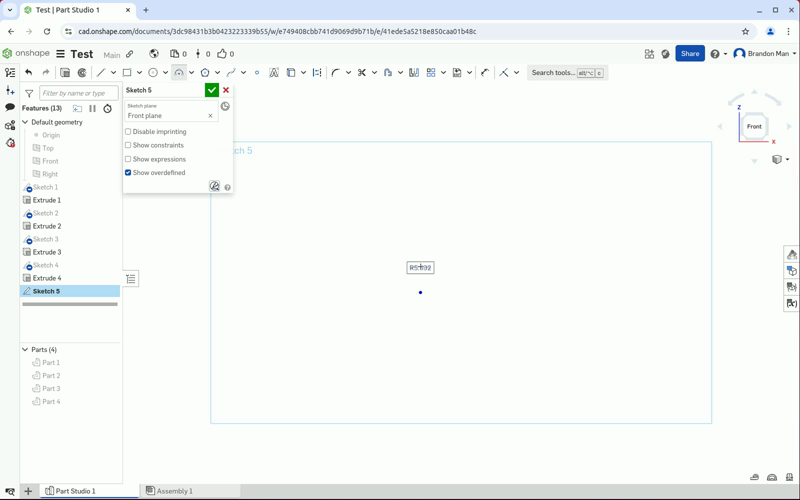
mouse_move(429, 267)
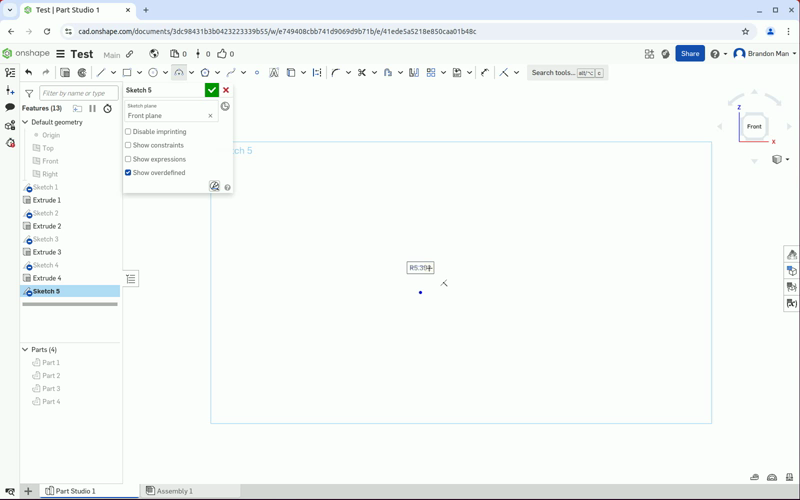
click(429, 267)
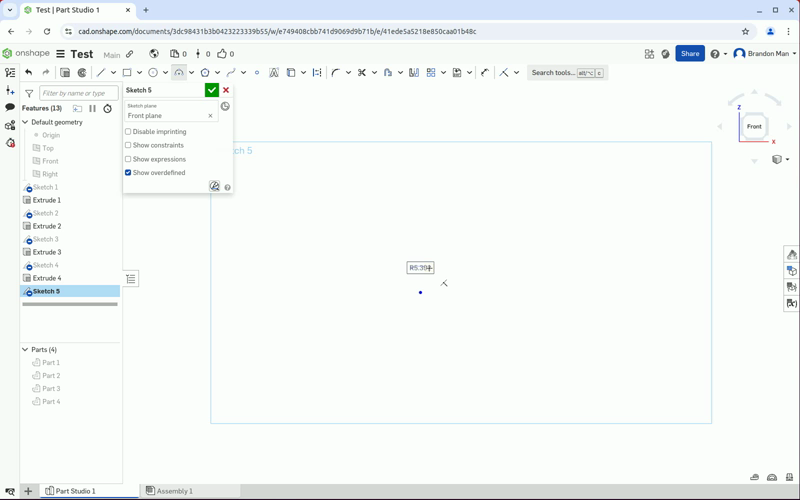
mouse_move(411, 267)
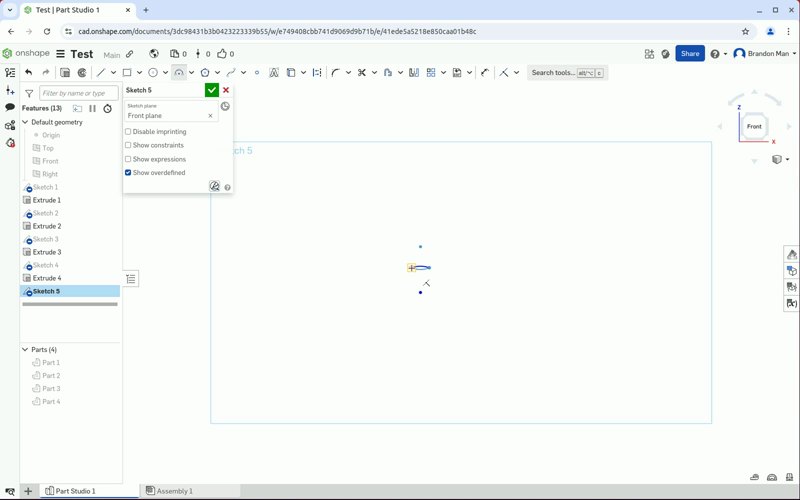
click(411, 267)
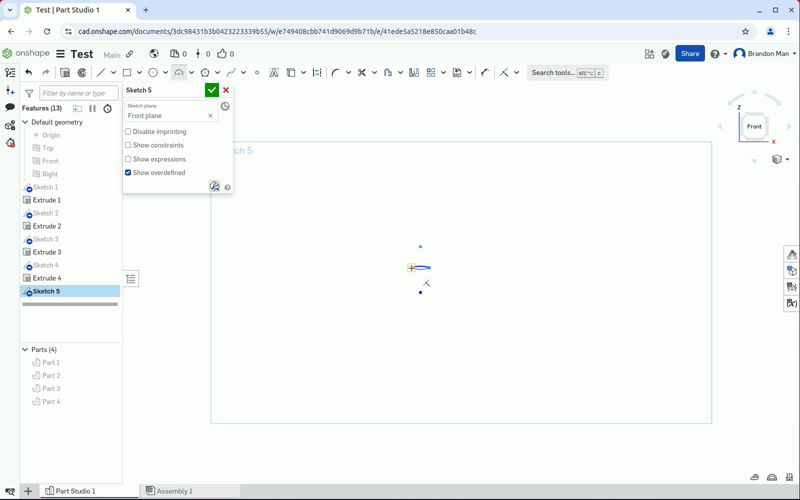
key_down(shift)
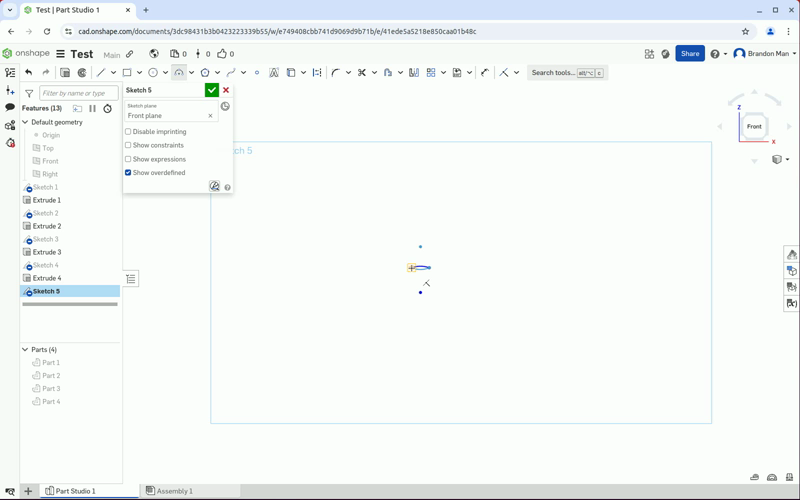
mouse_move(420, 232)
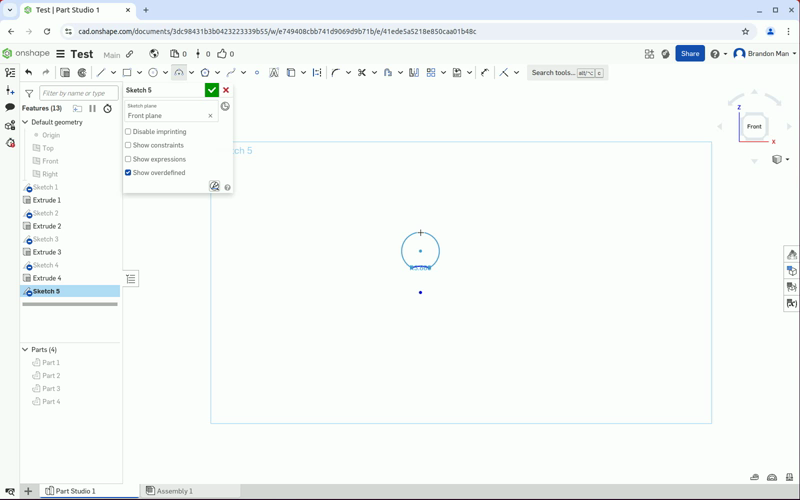
click(420, 232)
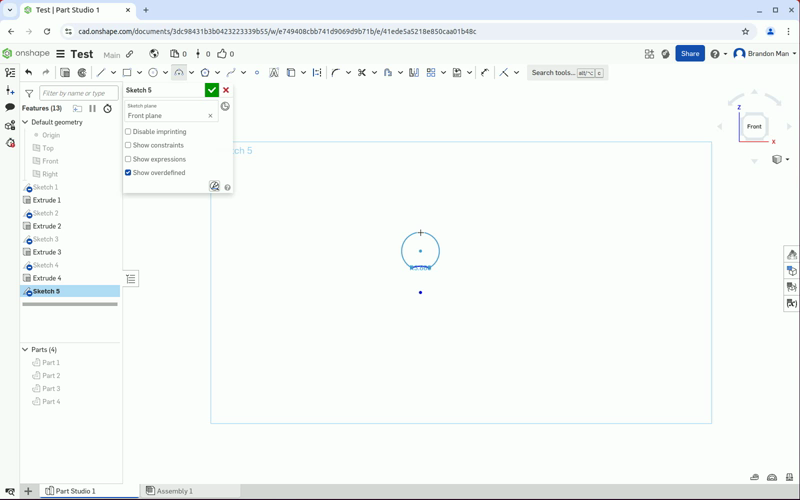
key_up(shift)
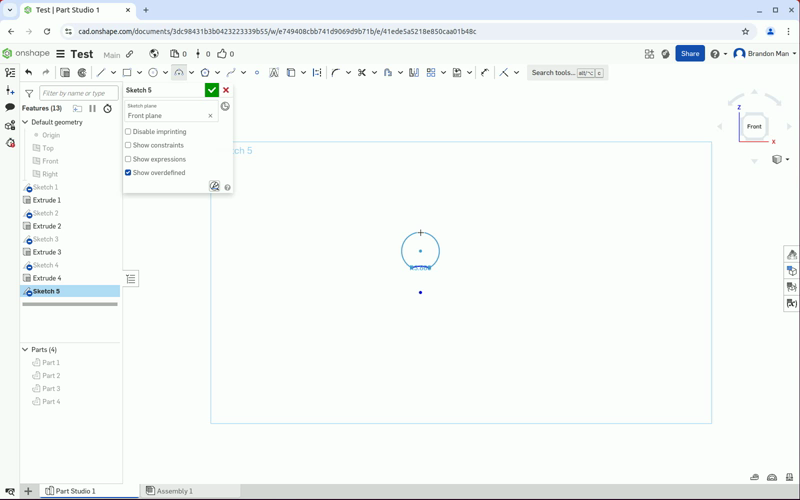
key(esc)
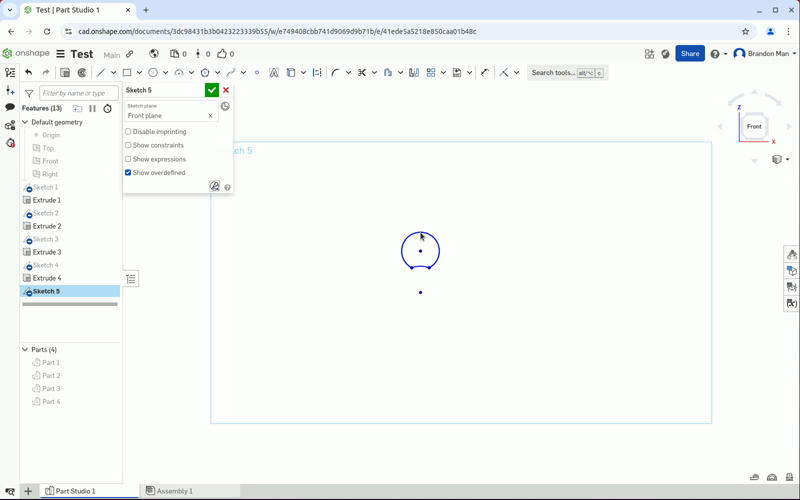
mouse_move(411, 248)
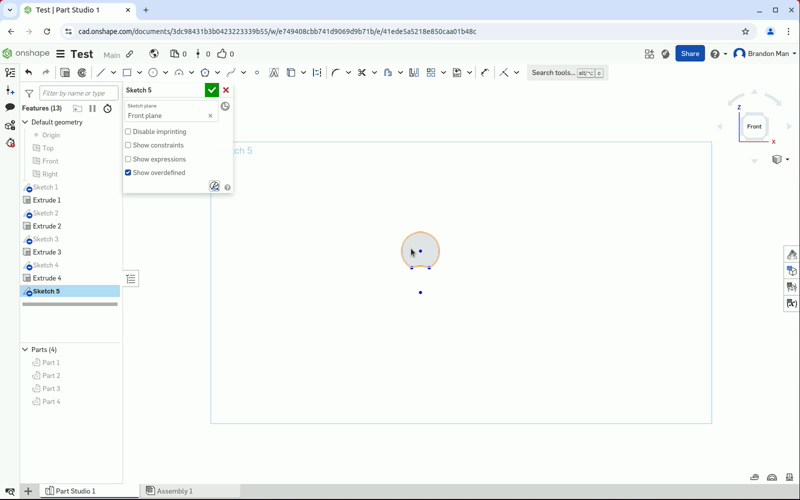
scroll(6)
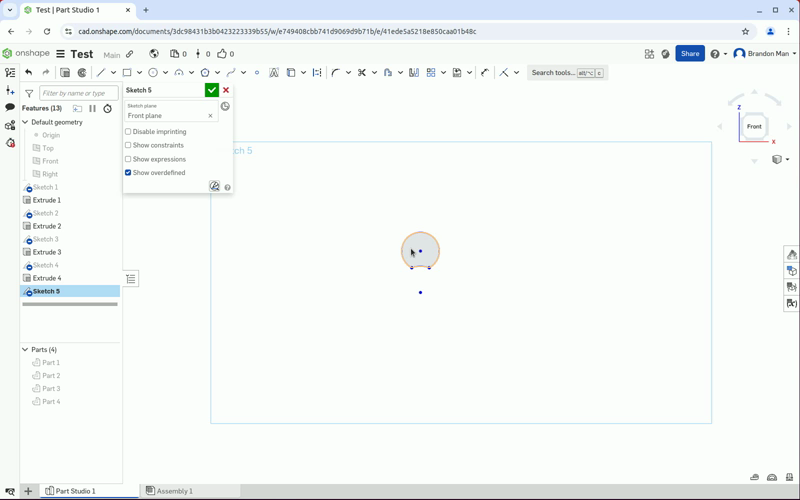
scroll(6)
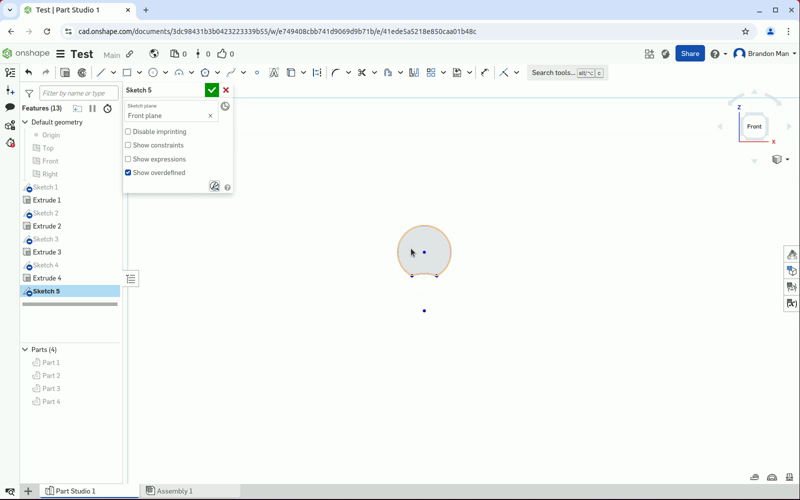
scroll(6)
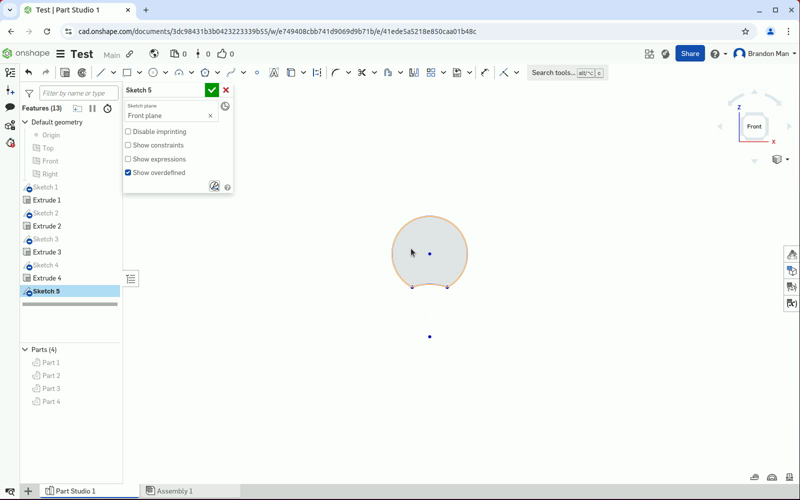
scroll(6)
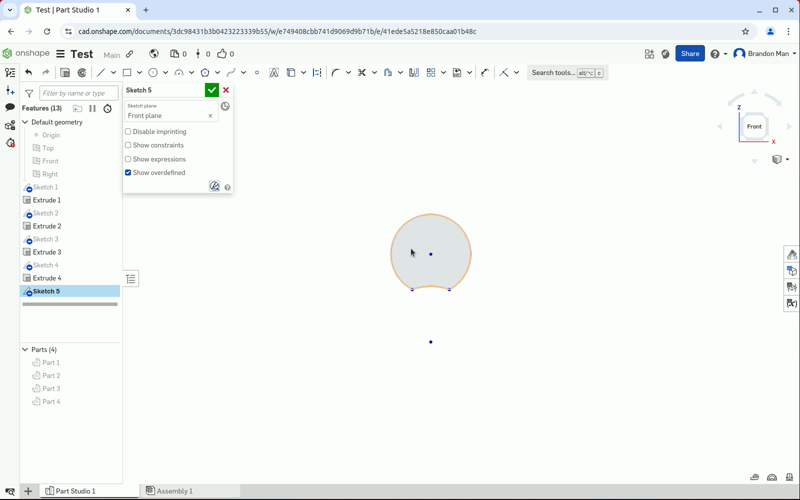
scroll(6)
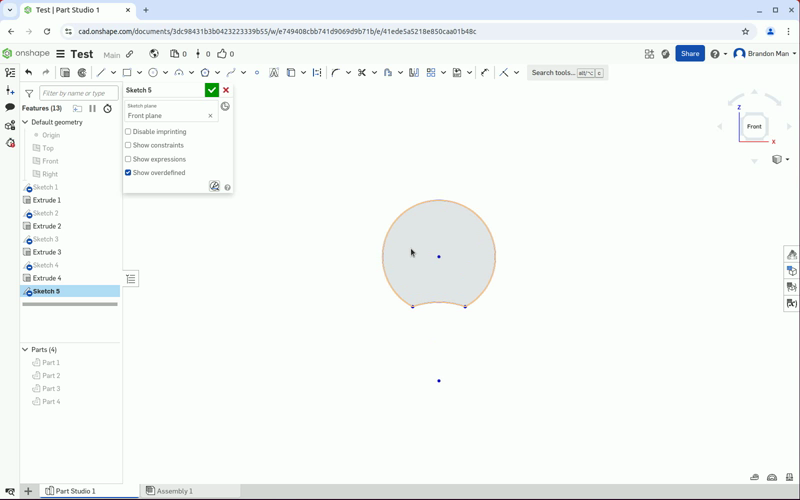
scroll(6)
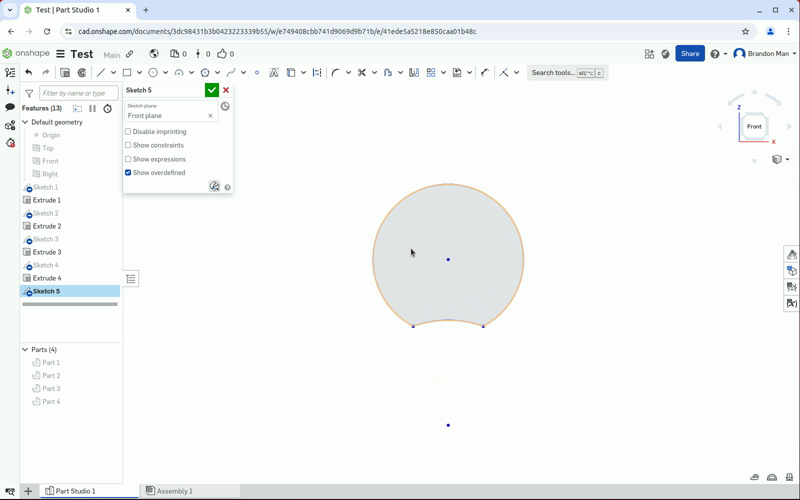
scroll(6)
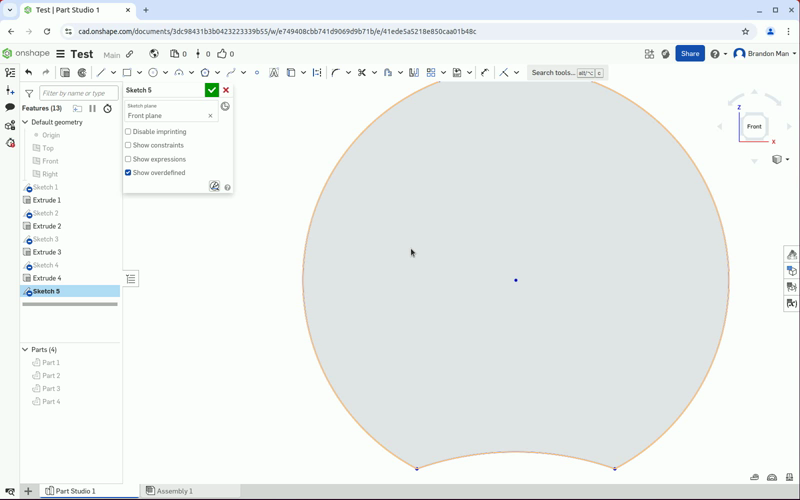
click(411, 248)
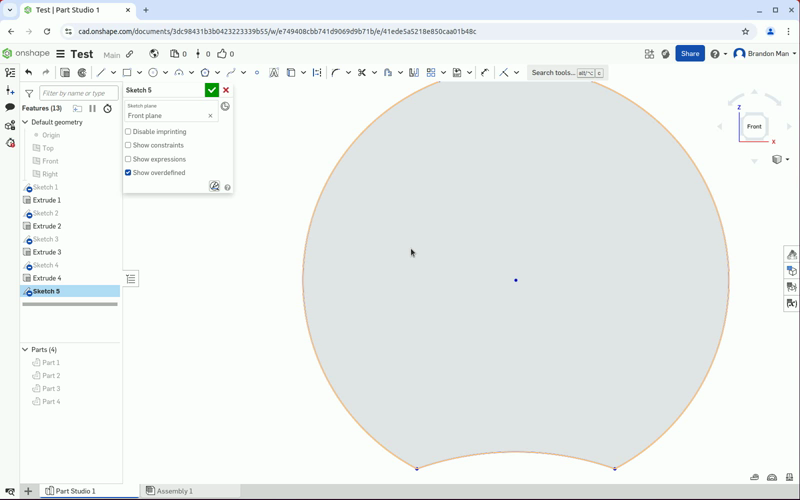
scroll(-6)
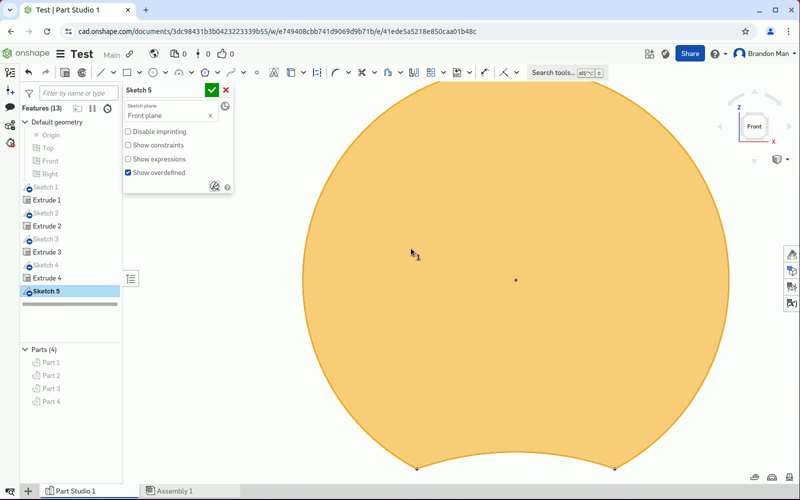
scroll(-6)
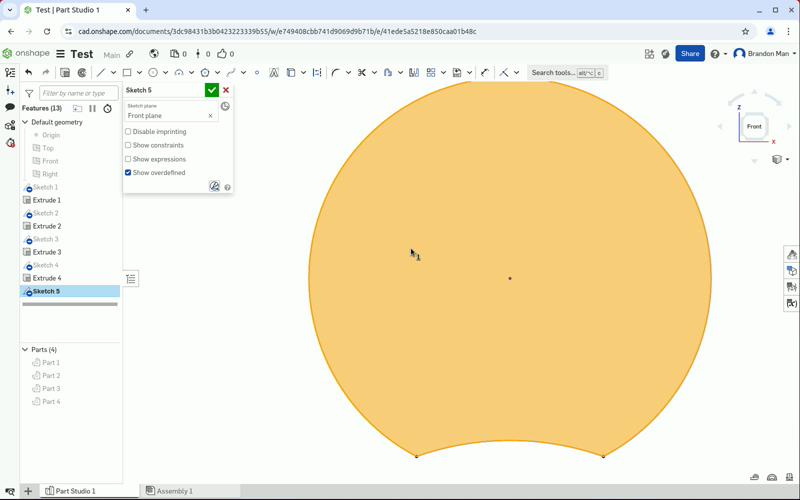
scroll(-6)
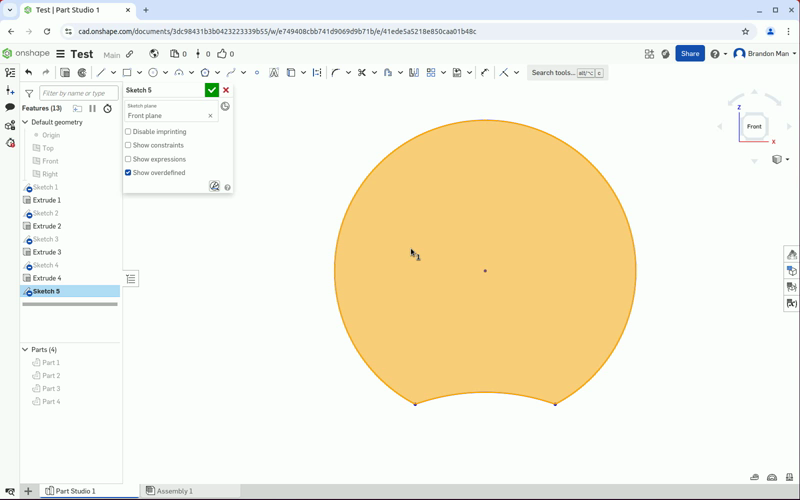
scroll(-6)
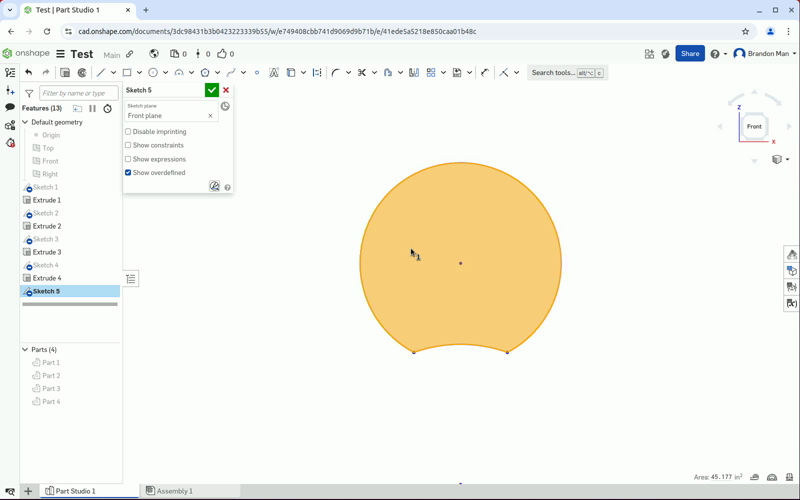
scroll(-6)
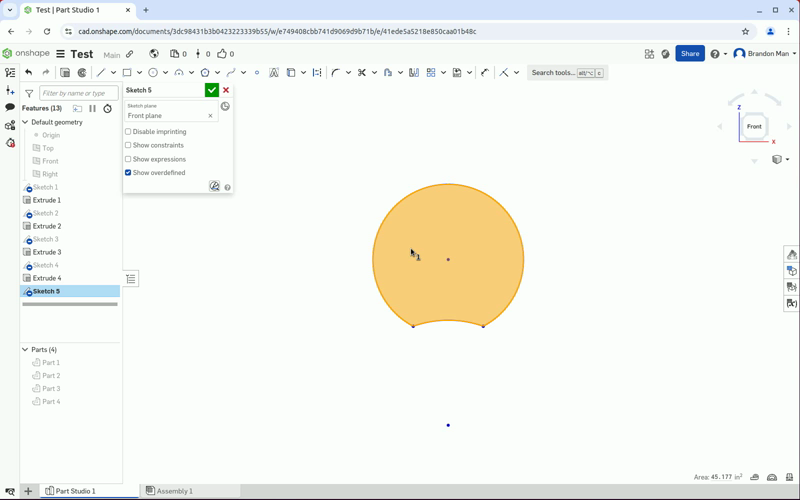
scroll(-6)
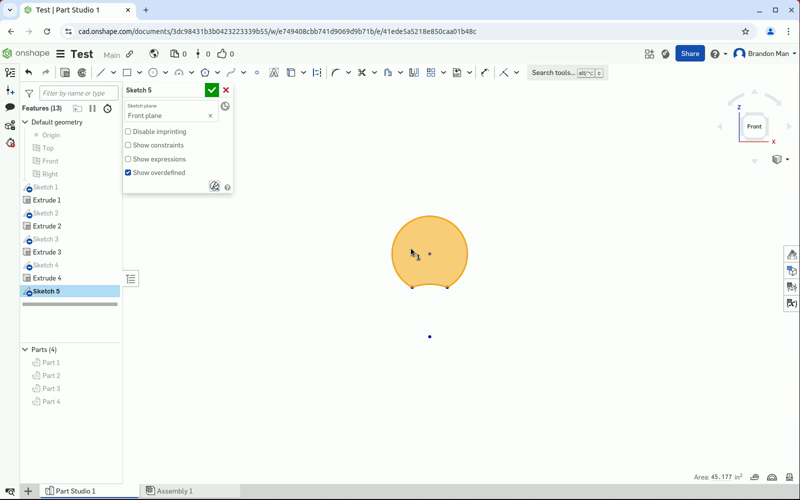
scroll(-6)
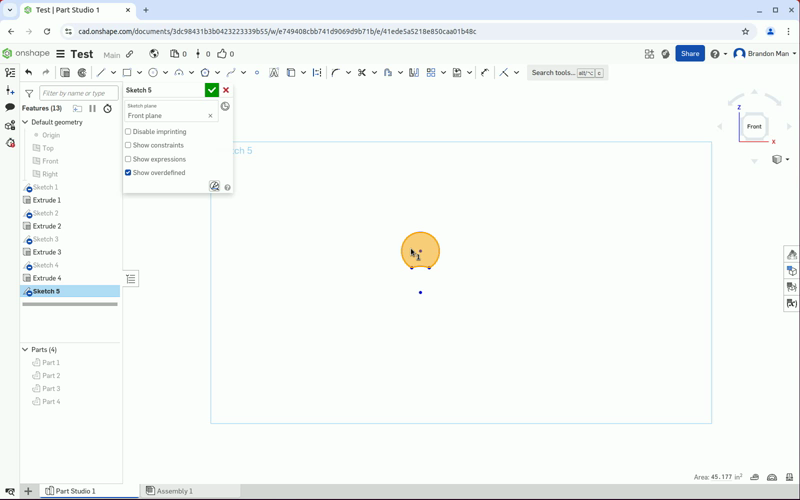
mouse_move(73, 352)
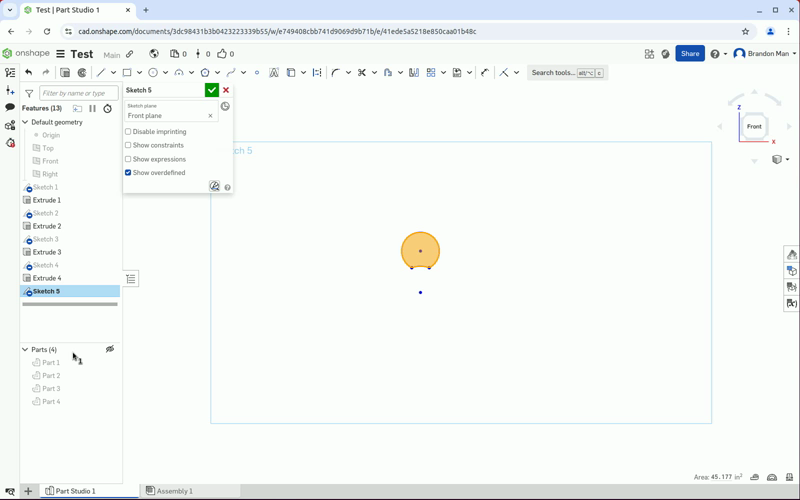
key(shift+y)
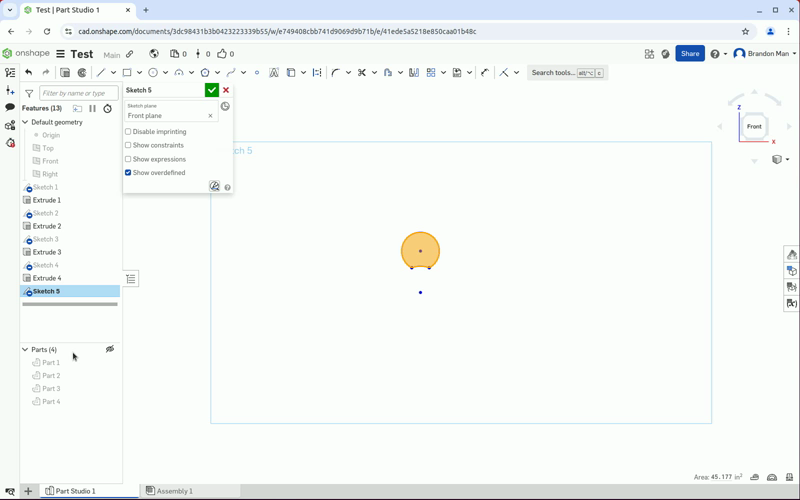
key(shift+e)
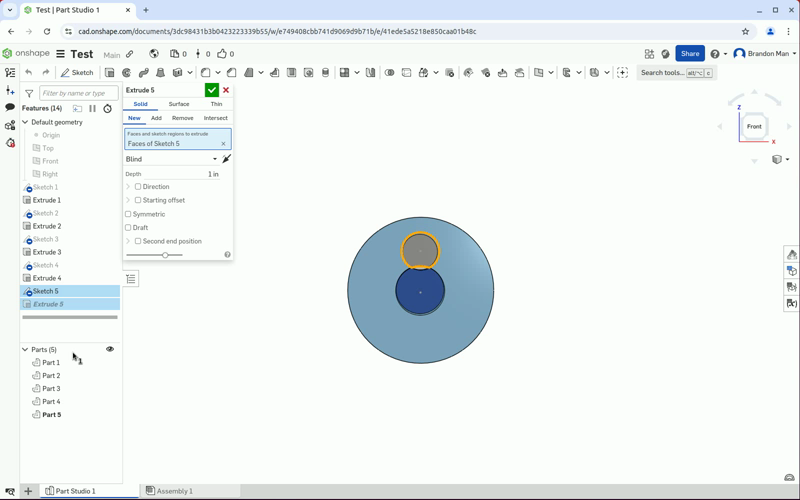
mouse_move(143, 106)
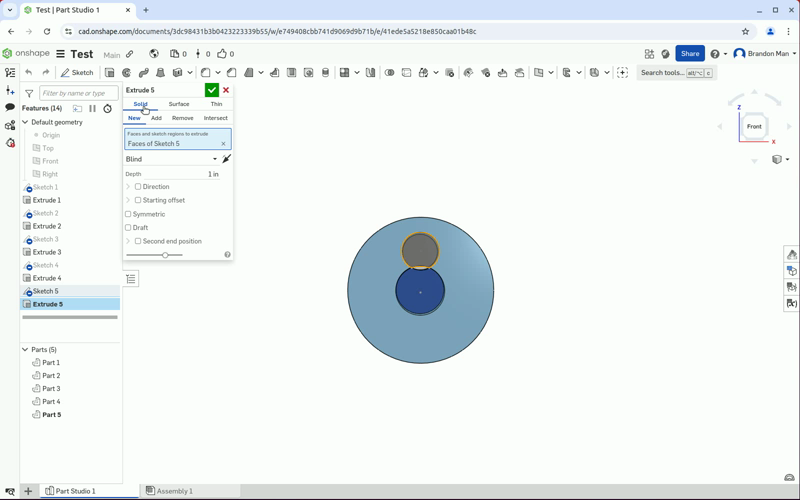
click(143, 106)
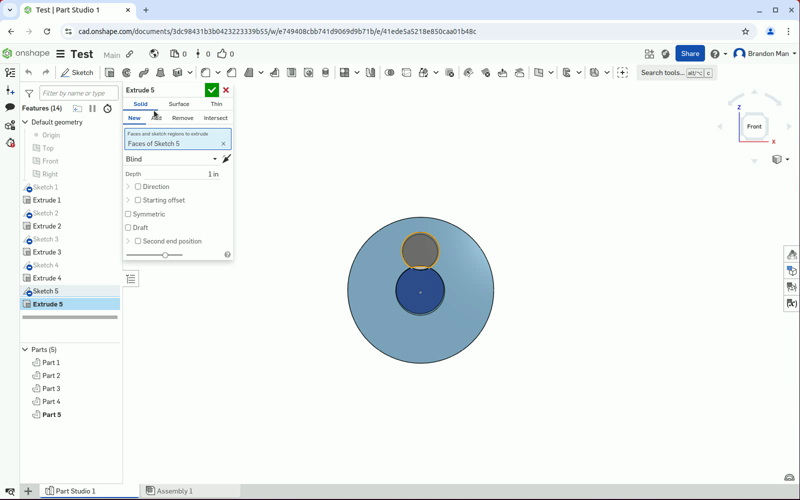
mouse_move(186, 120)
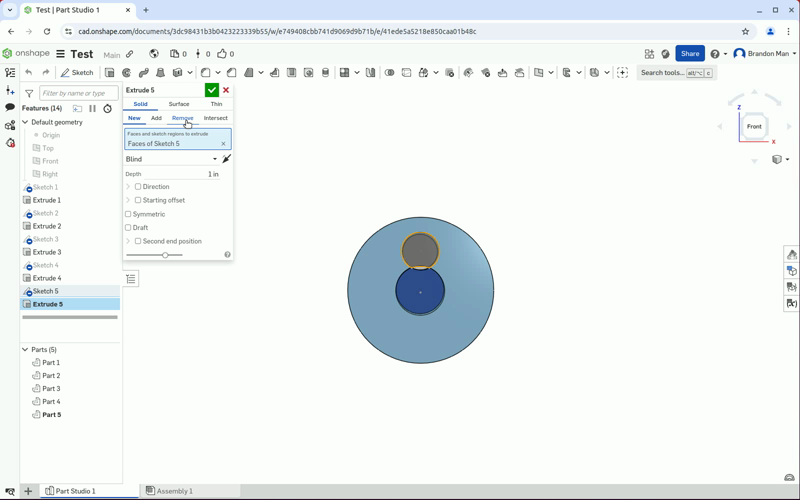
click(186, 120)
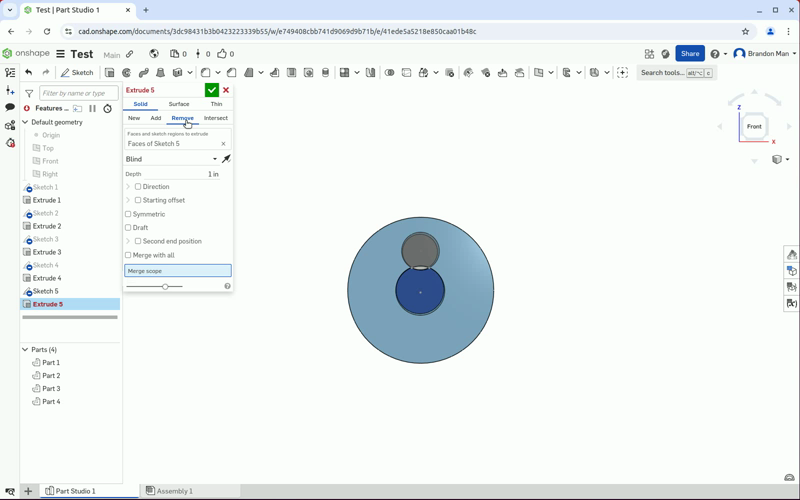
key(tab, 4)
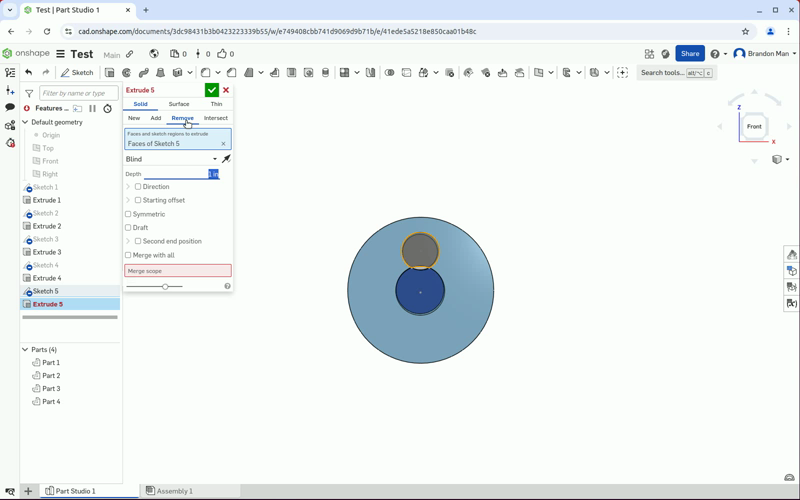
text(-5.536)
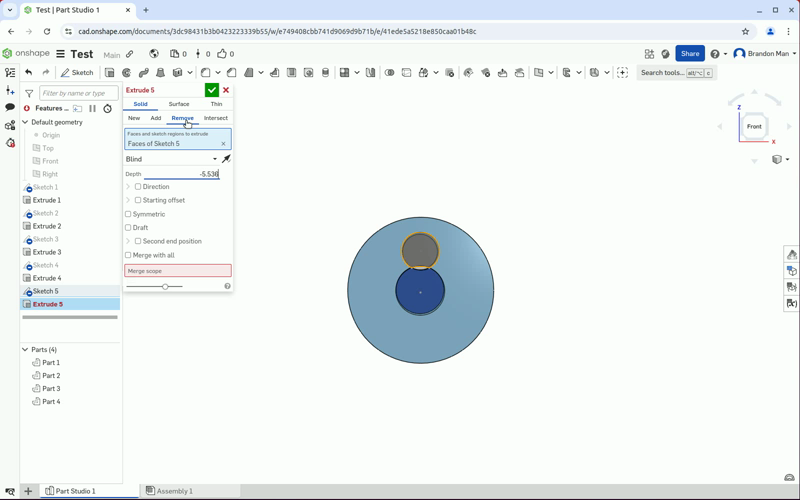
key(tab, 6)
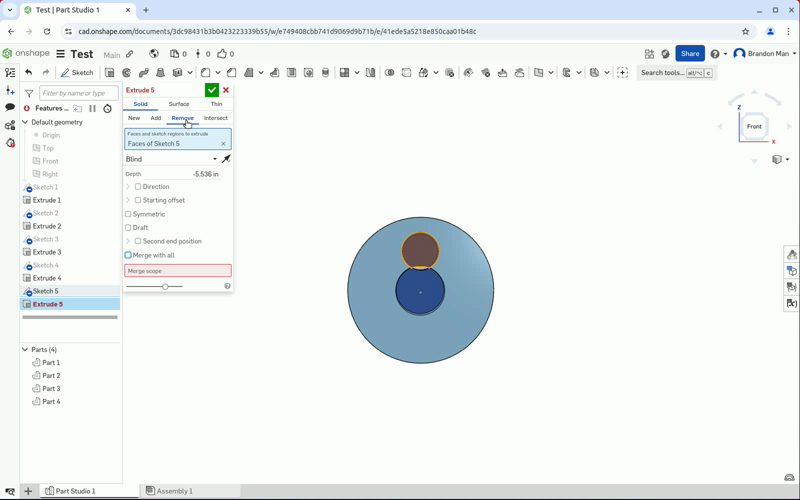
key(space)
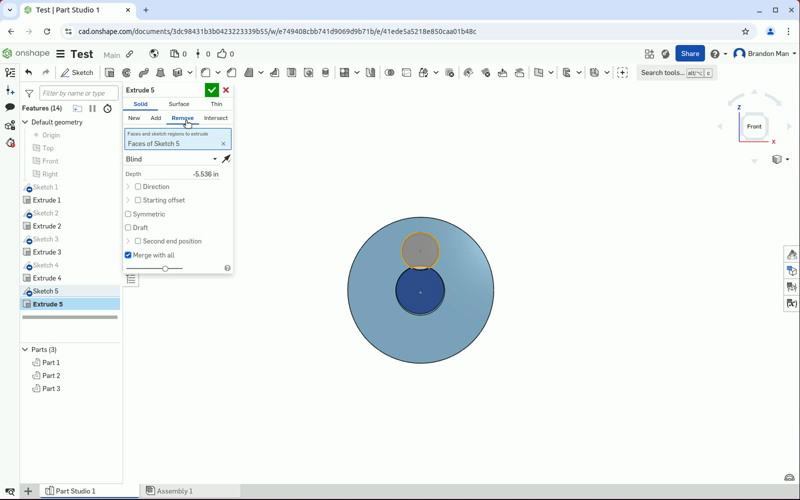
key(enter)
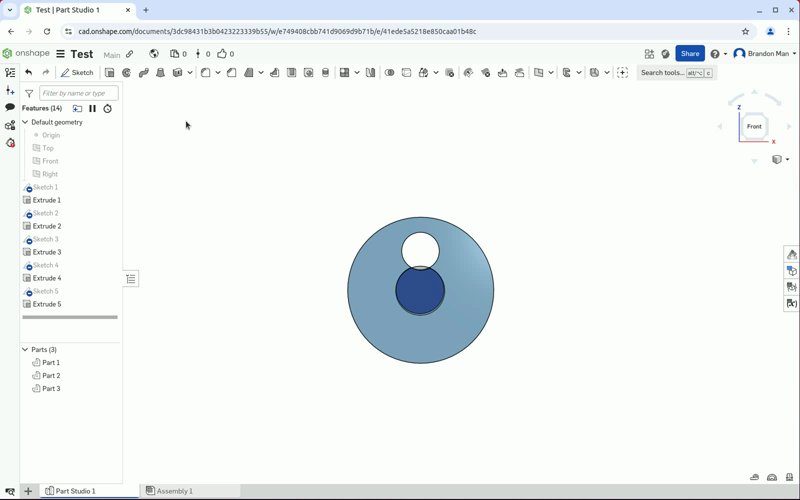
key(shift+h)
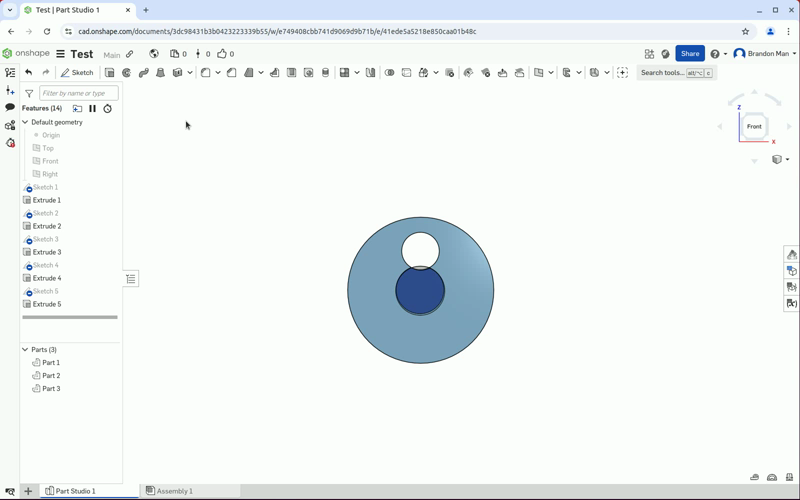
key(shift+h)
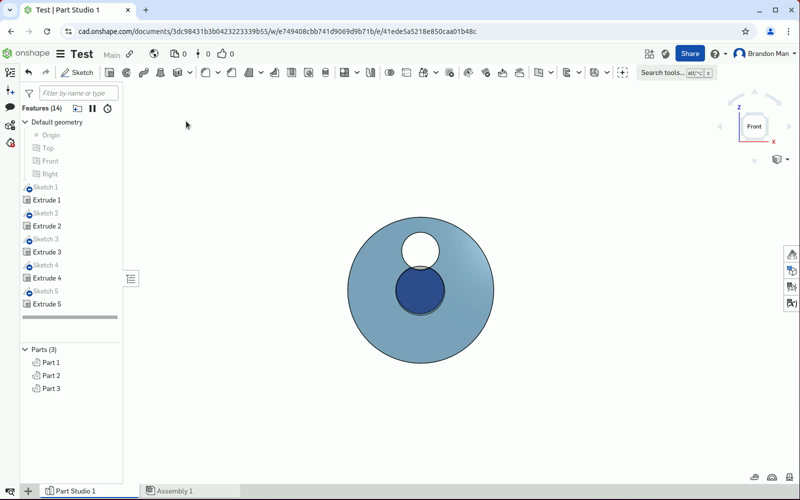
mouse_move(73, 189)
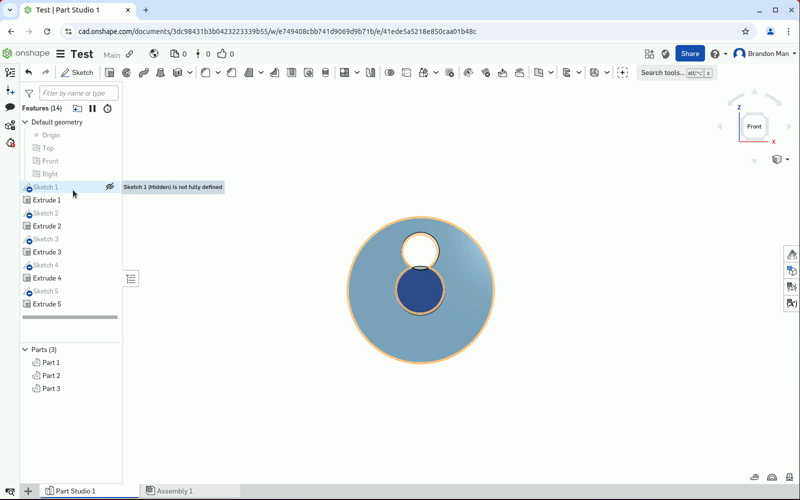
click(73, 189)
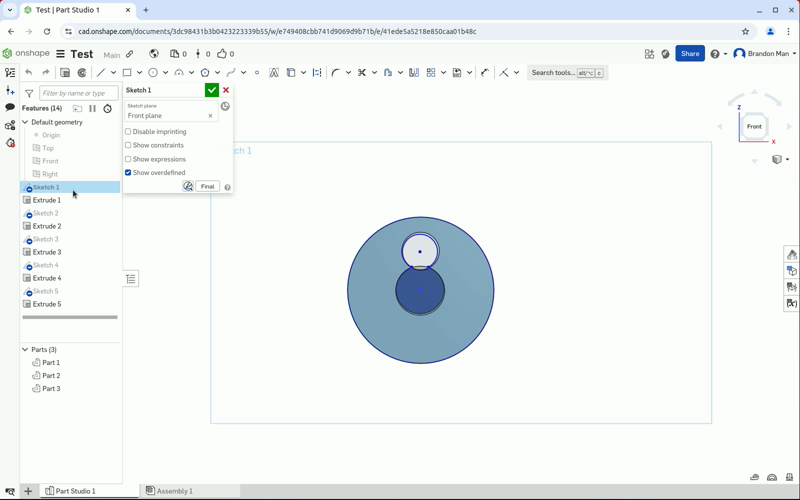
mouse_move(229, 92)
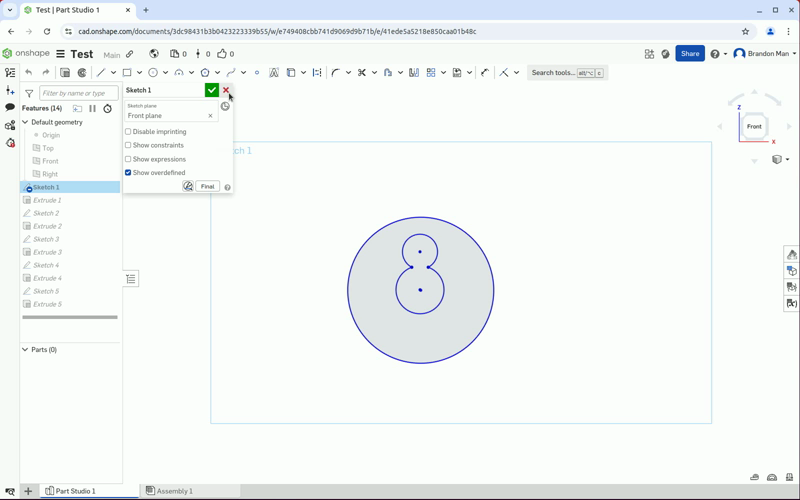
click(229, 92)
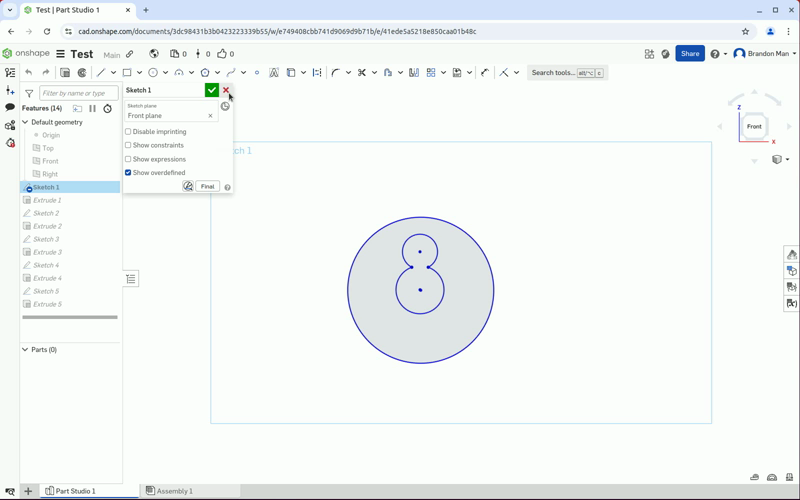
key(shift+s)
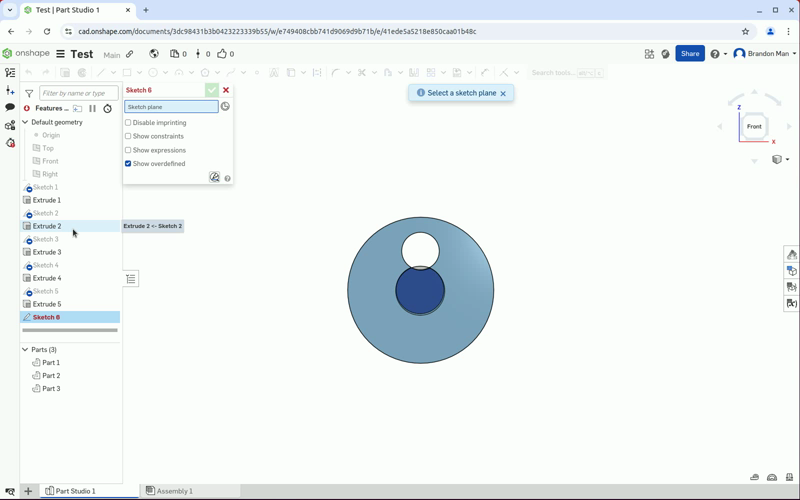
scroll(3)
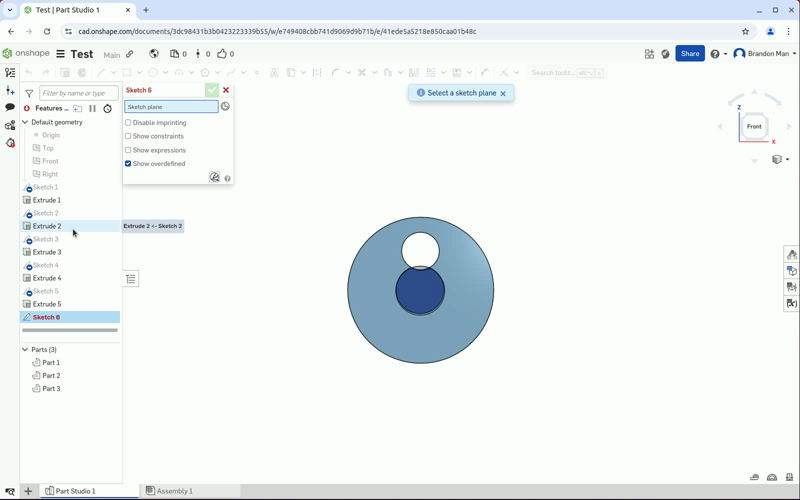
mouse_move(73, 163)
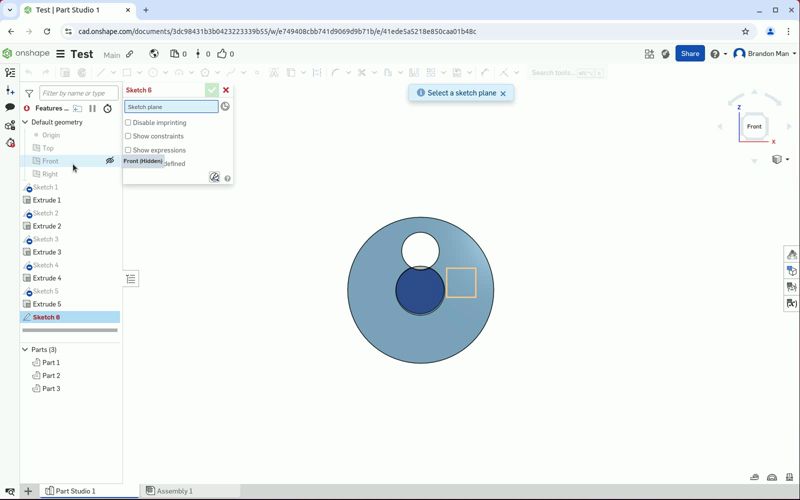
click(73, 163)
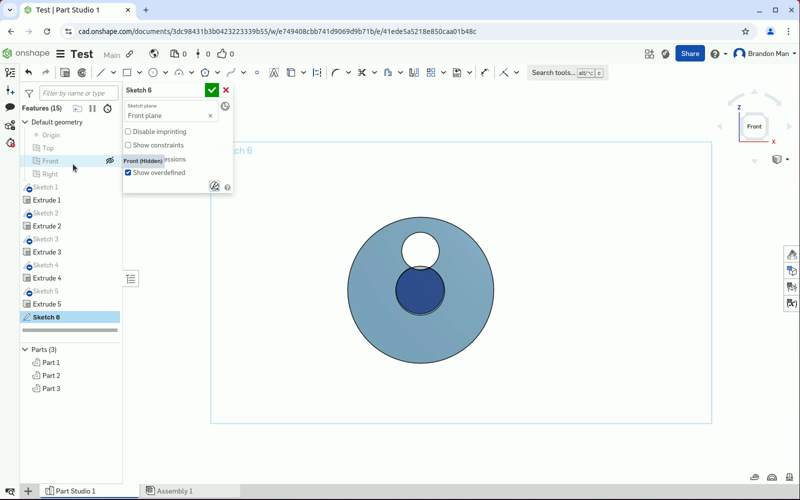
mouse_move(73, 352)
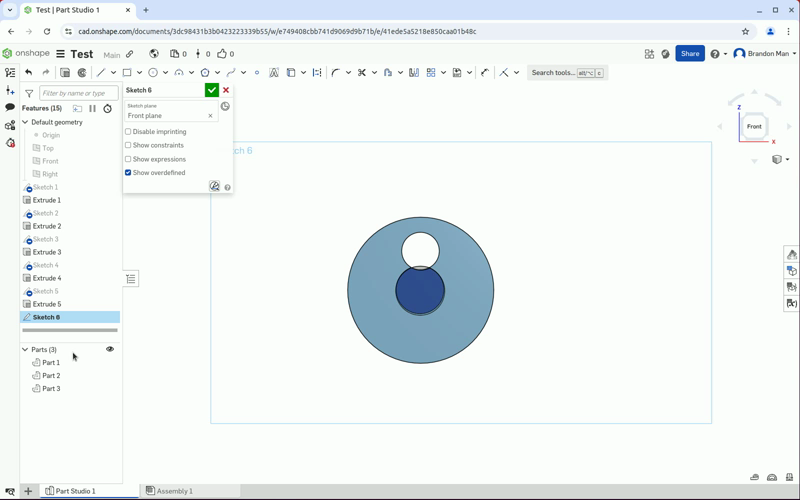
key(y)
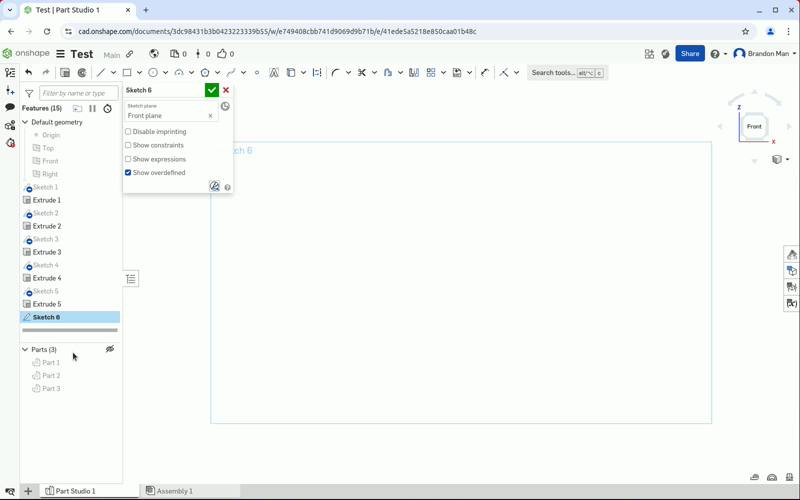
key(a)
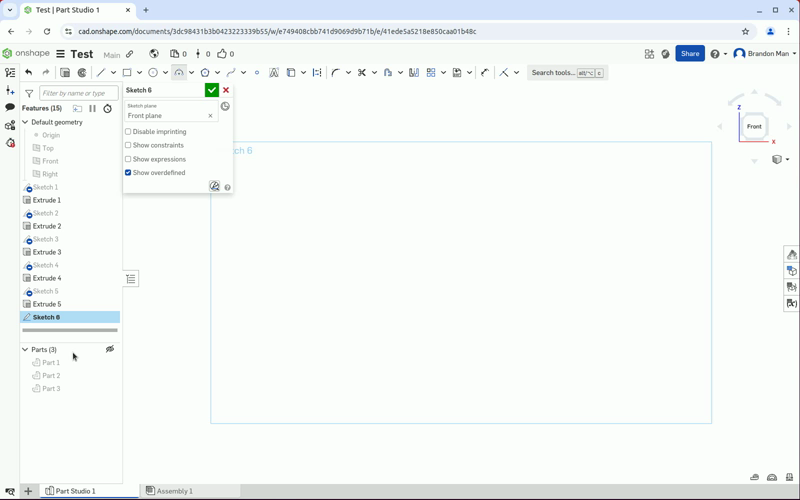
key_down(shift)
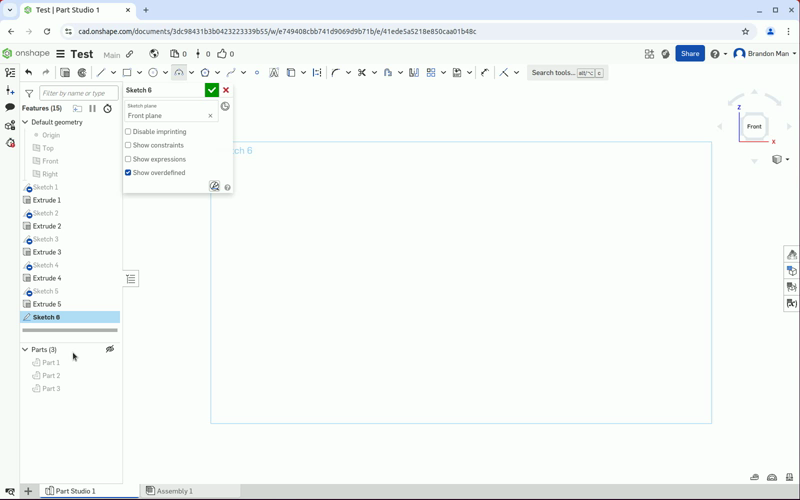
mouse_move(411, 267)
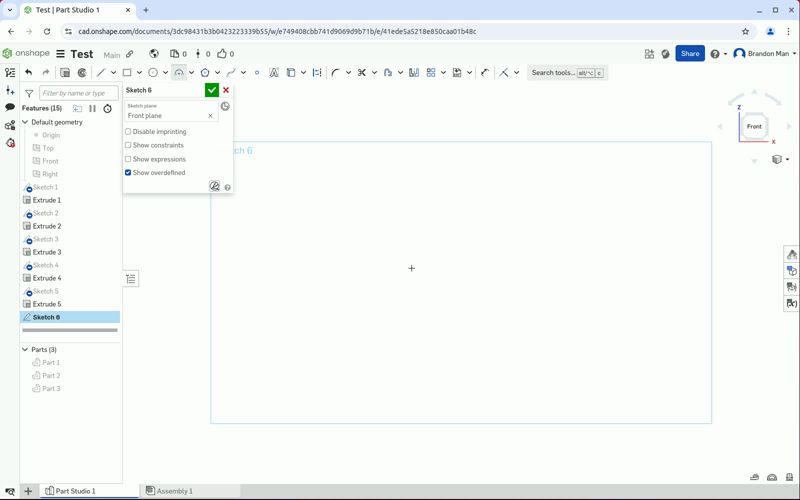
click(411, 267)
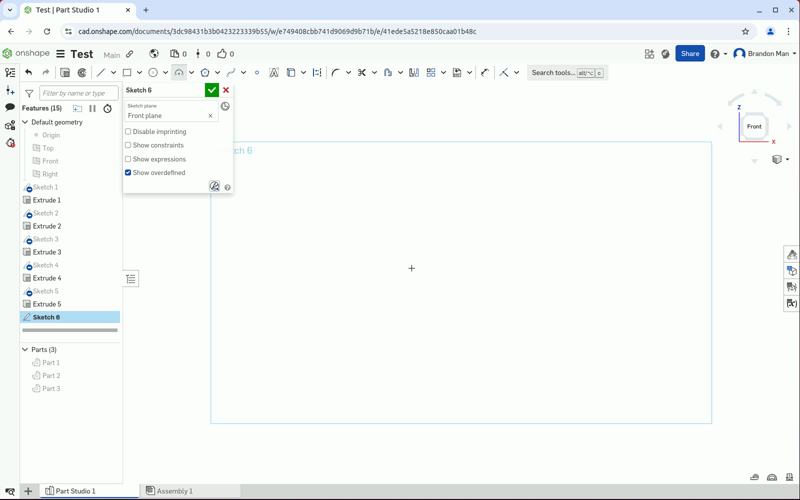
key_up(shift)
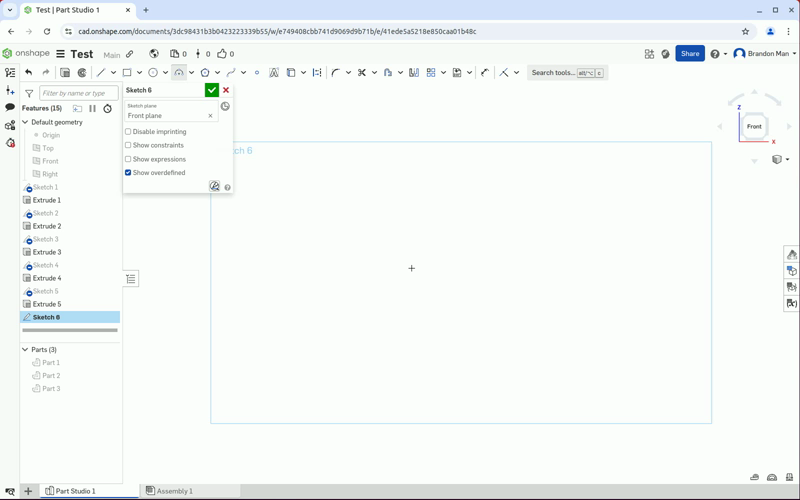
key_down(shift)
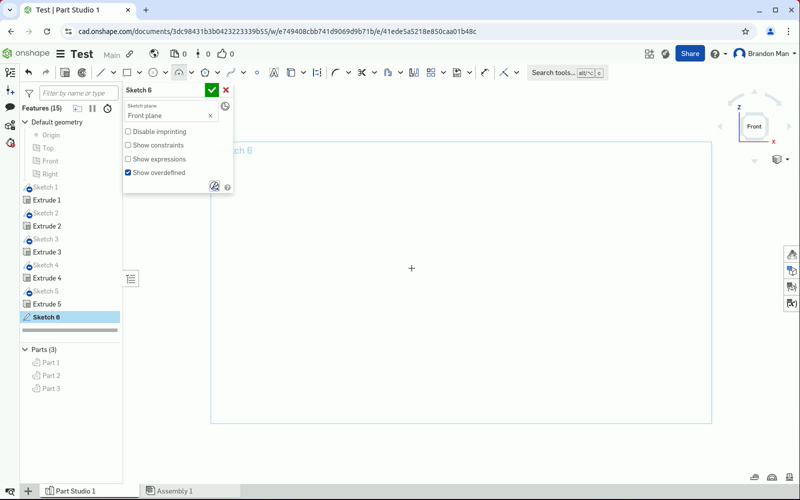
mouse_move(430, 267)
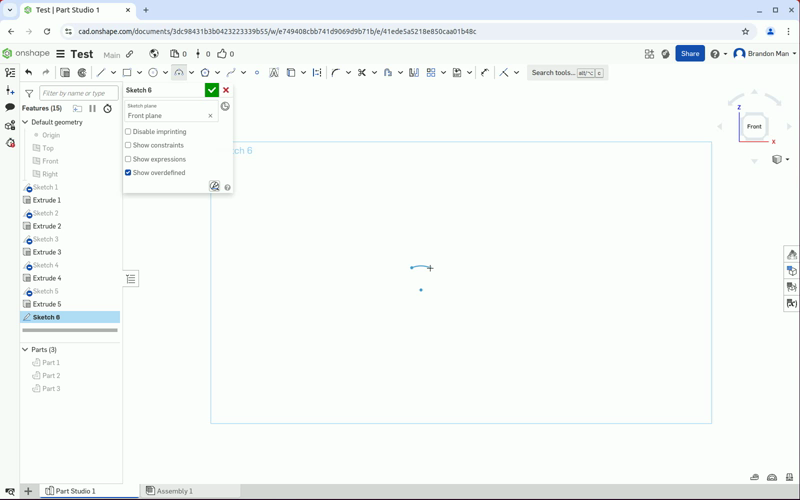
click(430, 267)
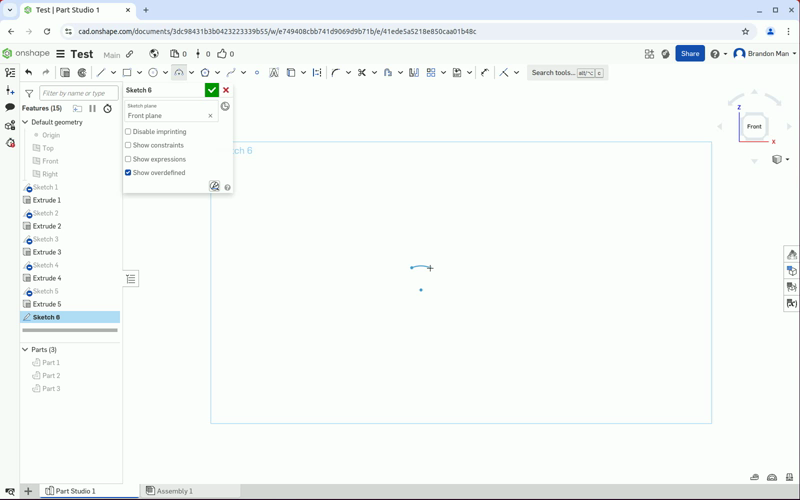
mouse_move(420, 270)
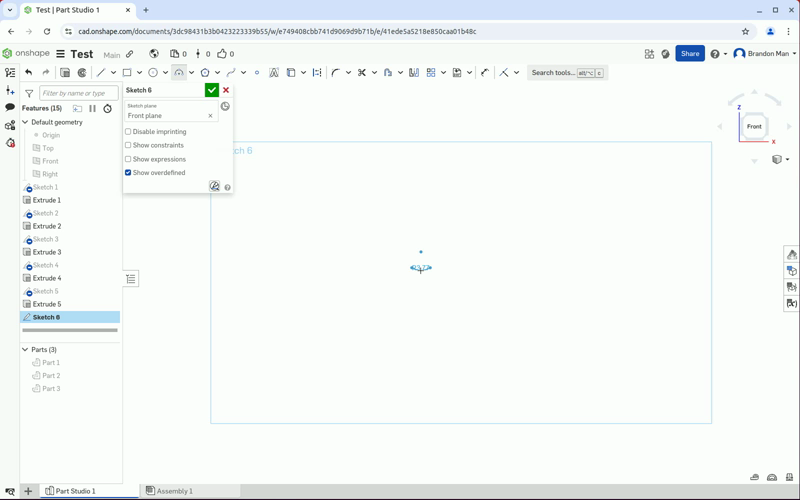
click(420, 270)
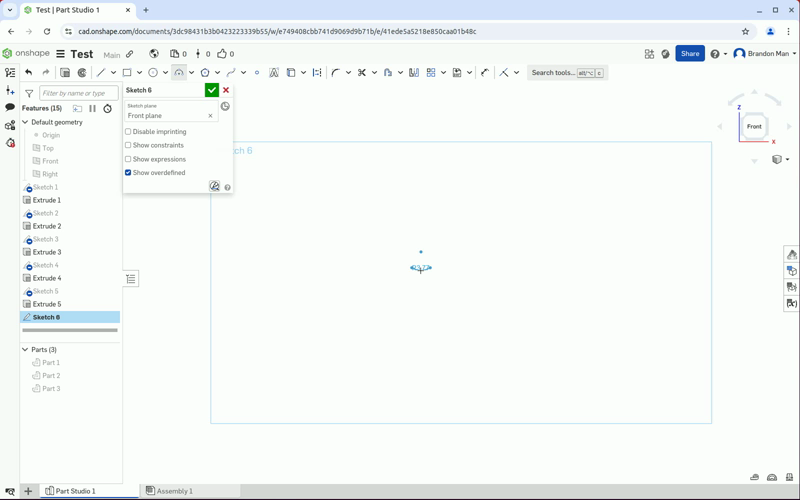
key_up(shift)
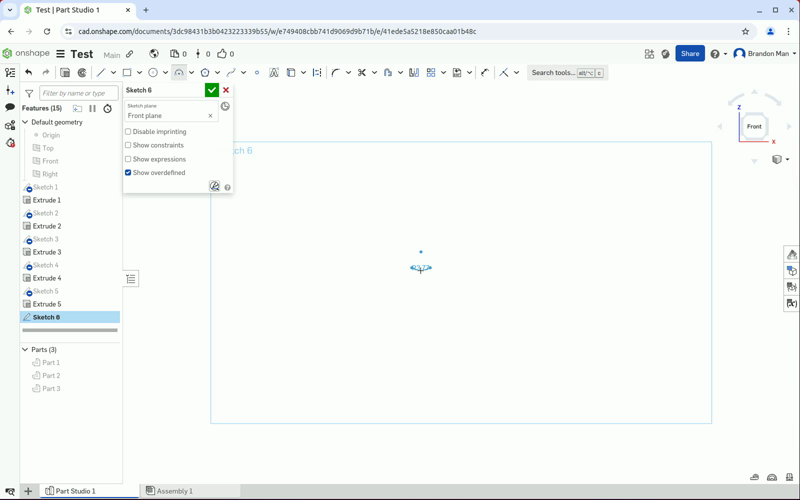
mouse_move(430, 267)
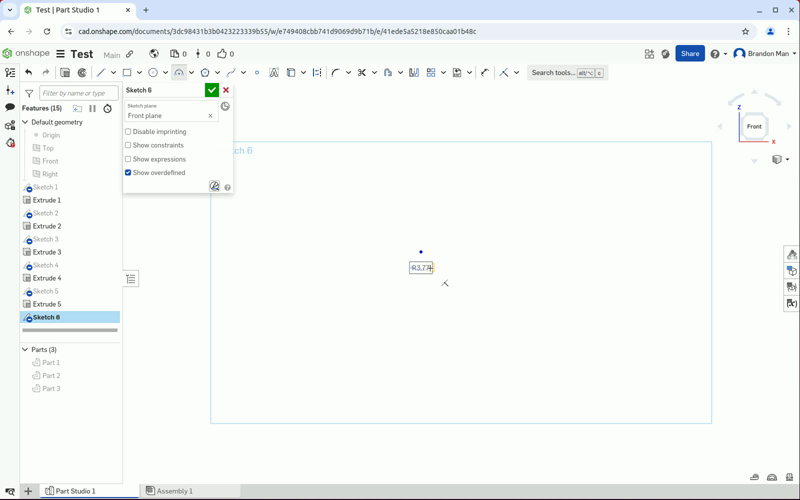
click(430, 267)
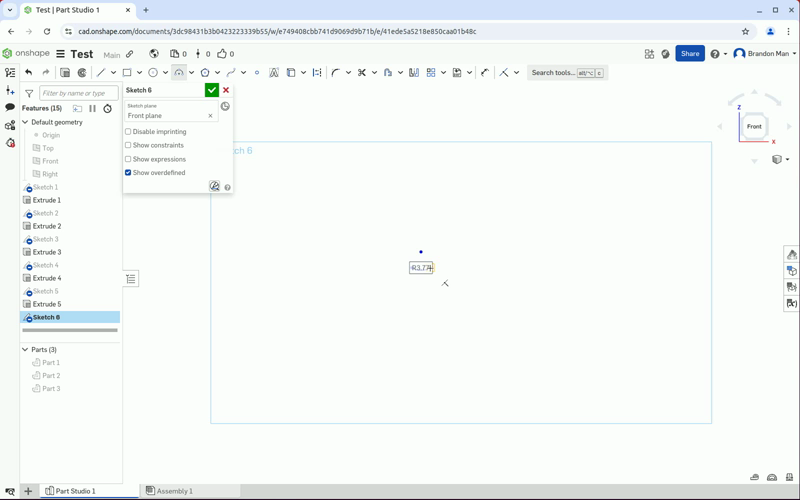
mouse_move(411, 267)
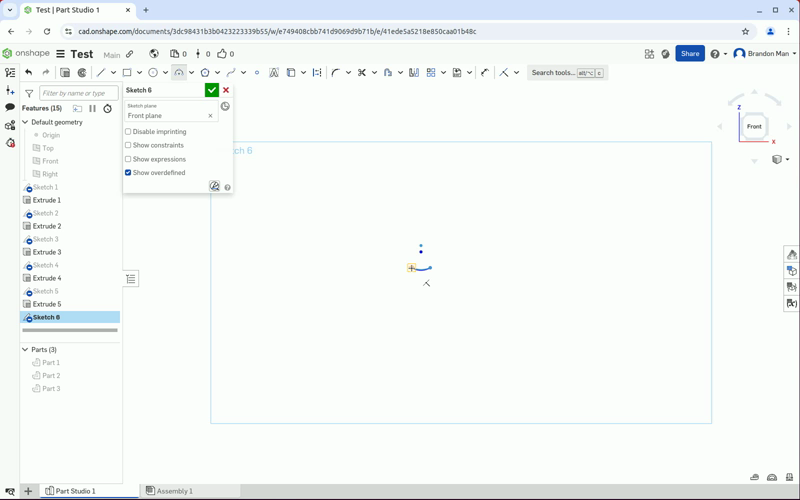
click(411, 267)
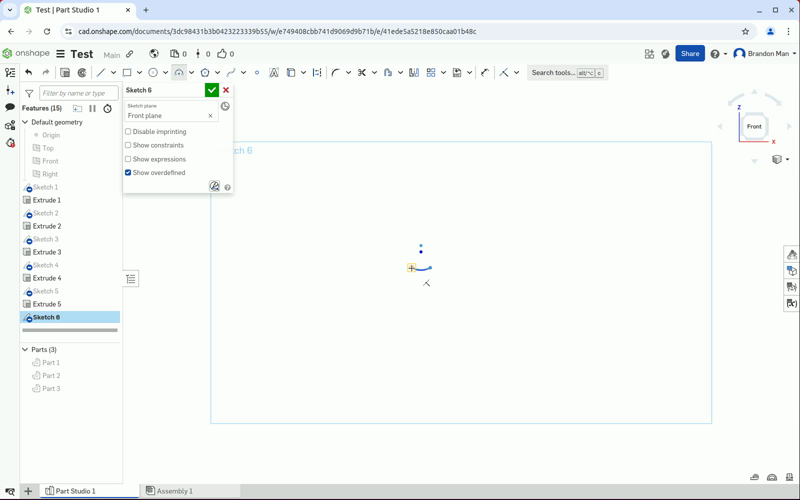
key_down(shift)
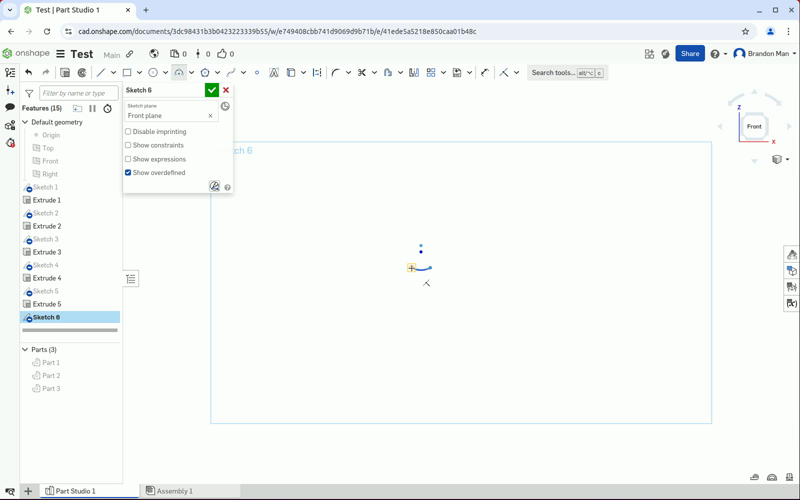
mouse_move(420, 265)
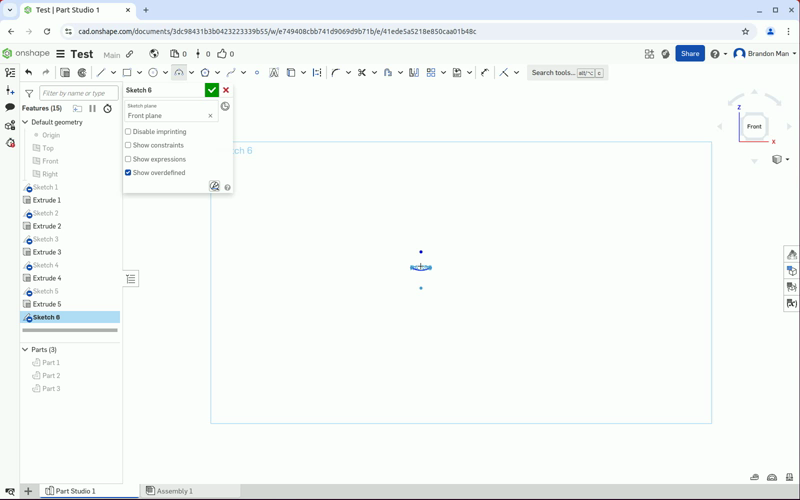
scroll(6)
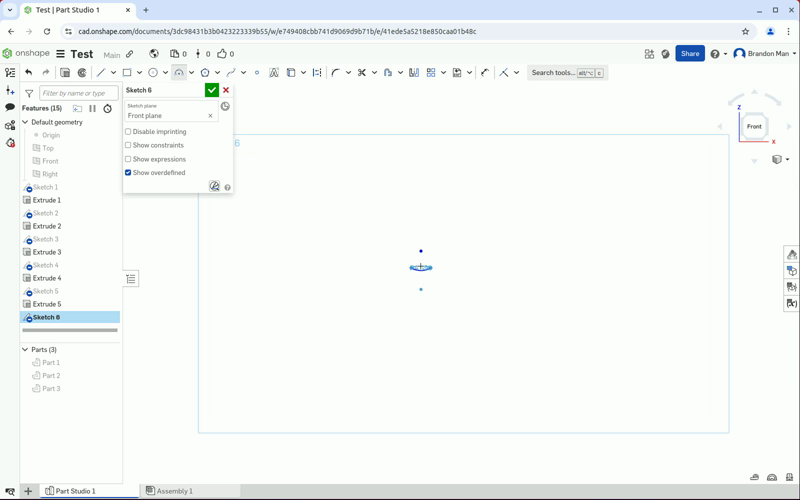
scroll(6)
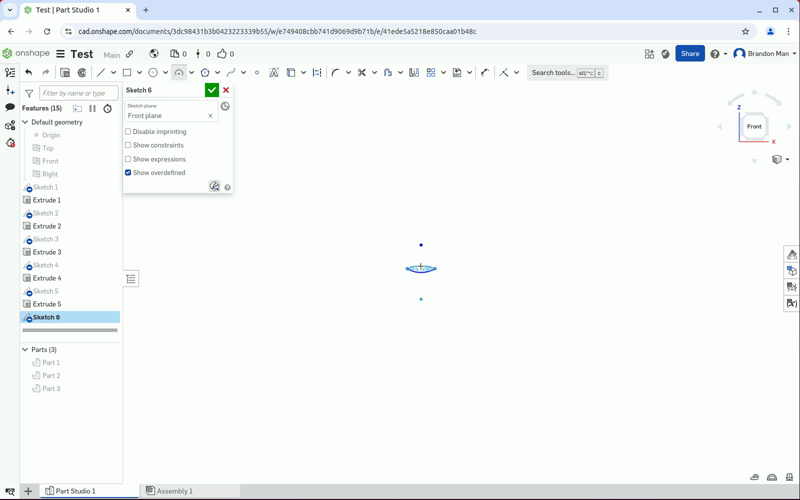
scroll(6)
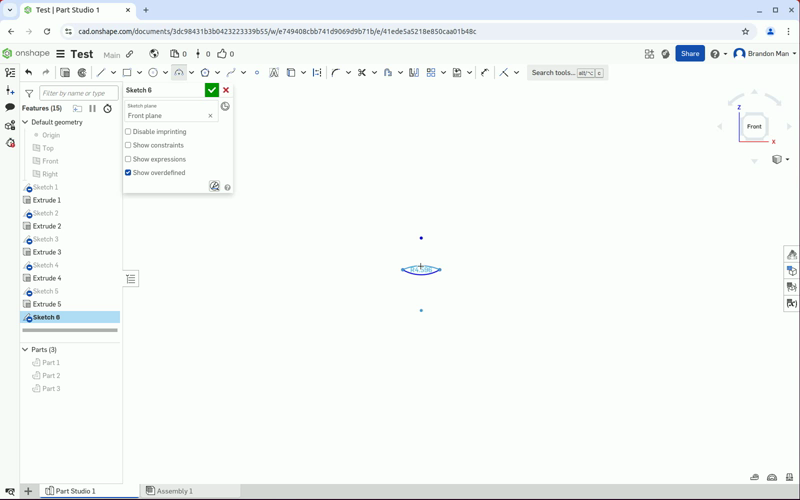
scroll(6)
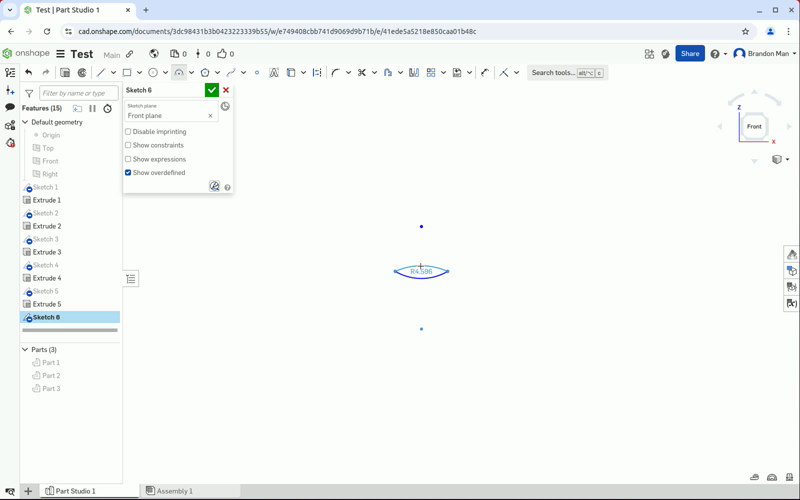
scroll(6)
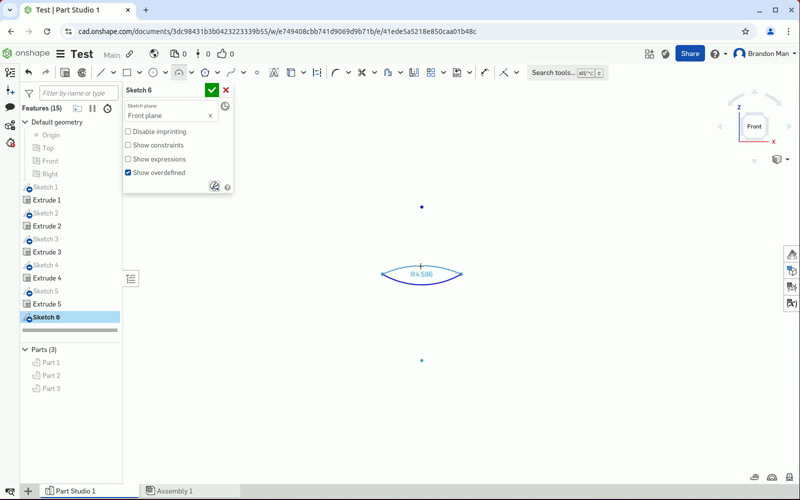
scroll(6)
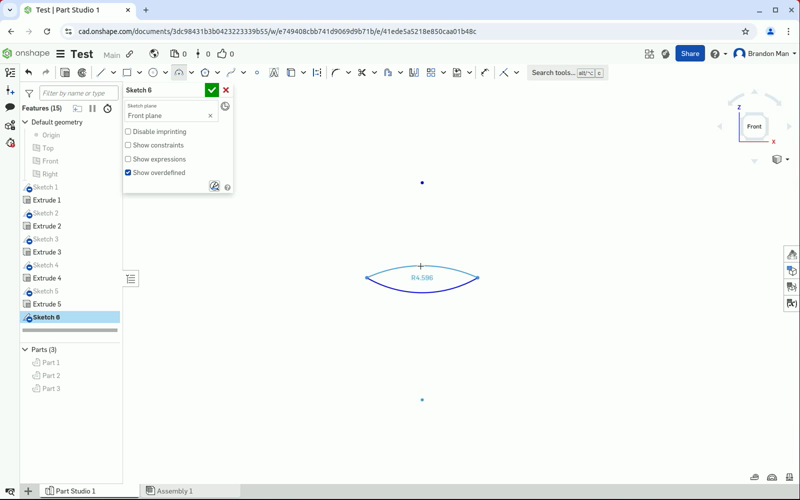
scroll(6)
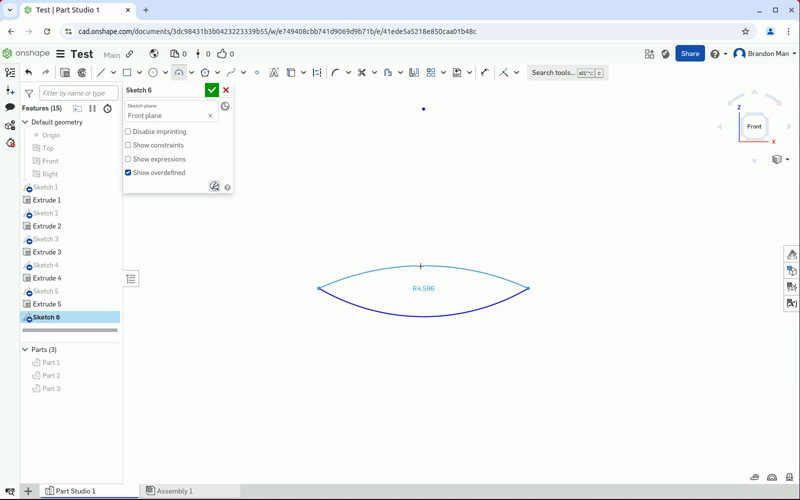
click(420, 265)
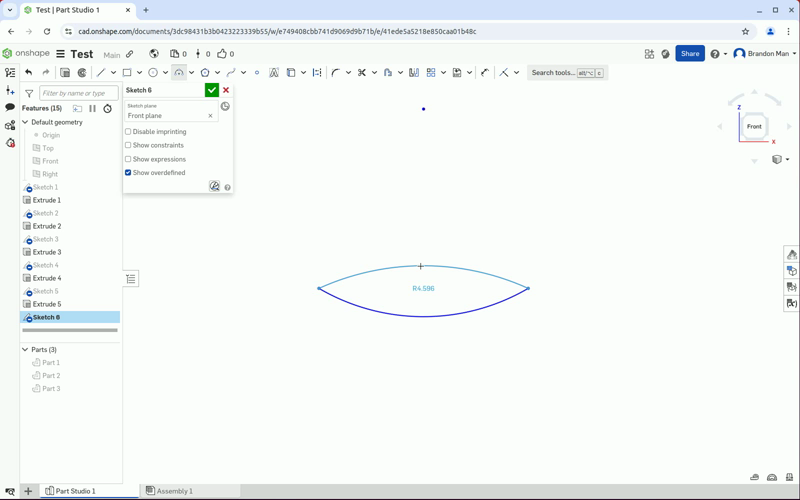
scroll(-6)
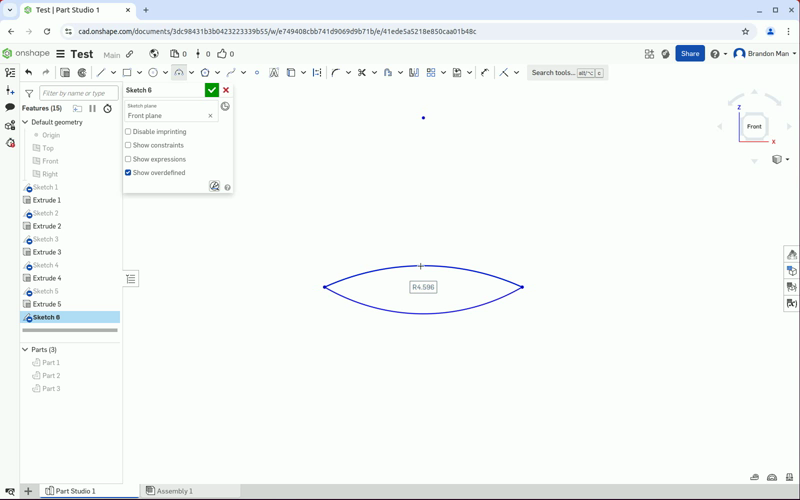
scroll(-6)
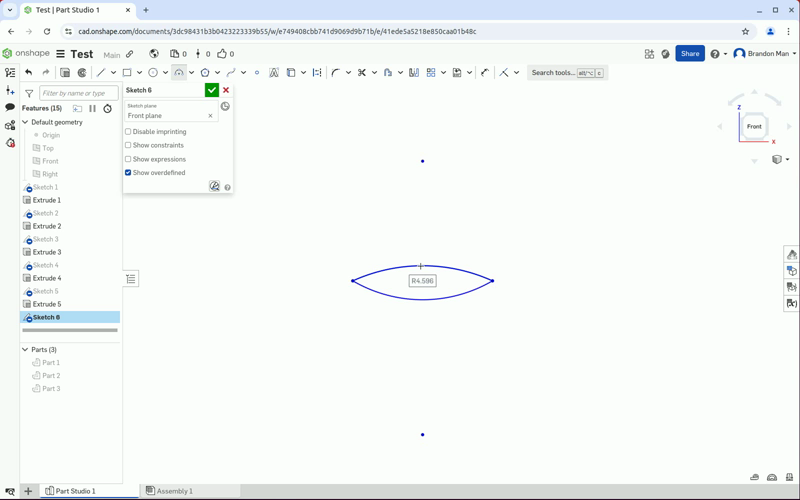
scroll(-6)
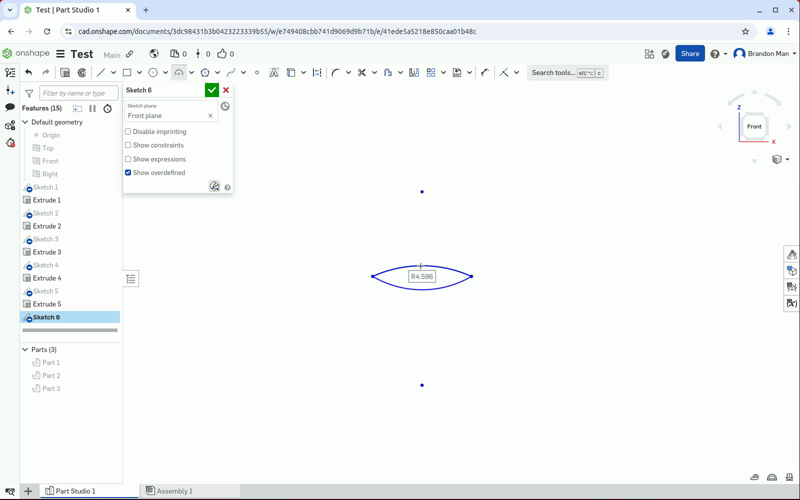
scroll(-6)
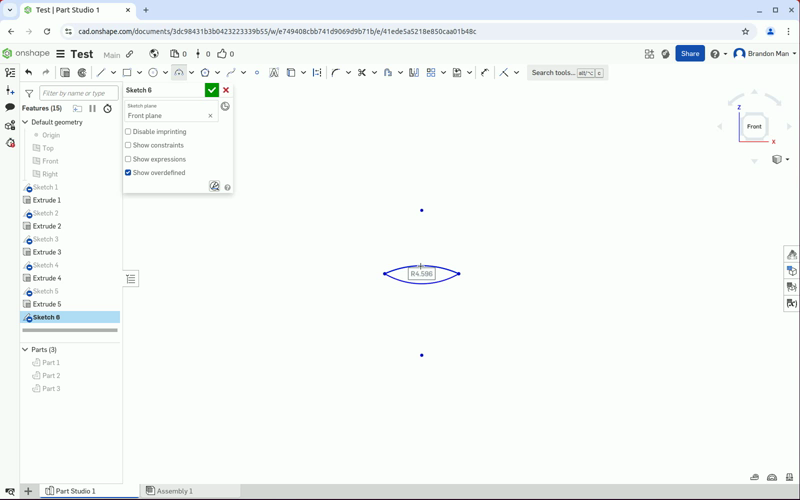
scroll(-6)
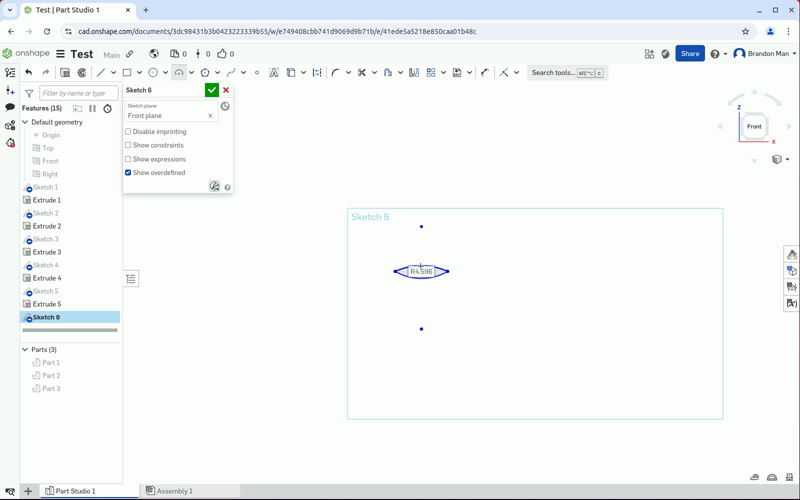
scroll(-6)
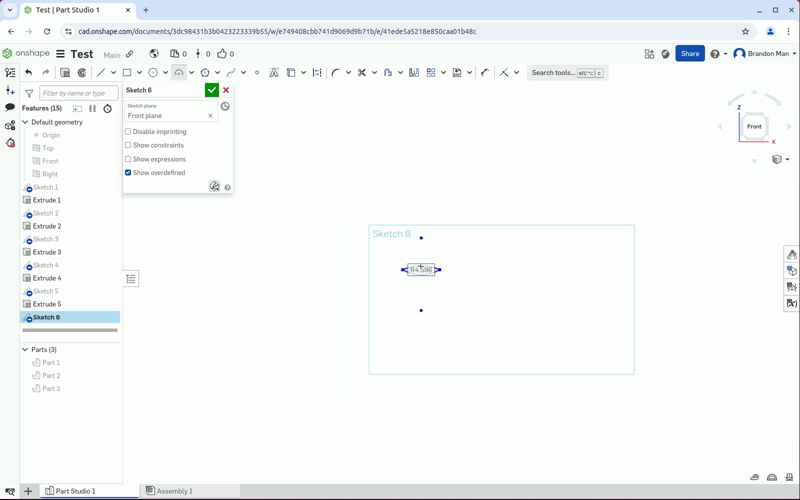
scroll(-6)
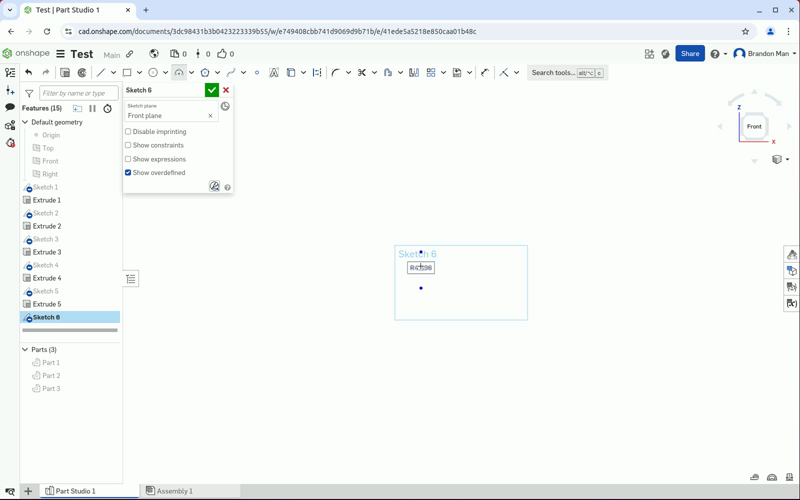
key_up(shift)
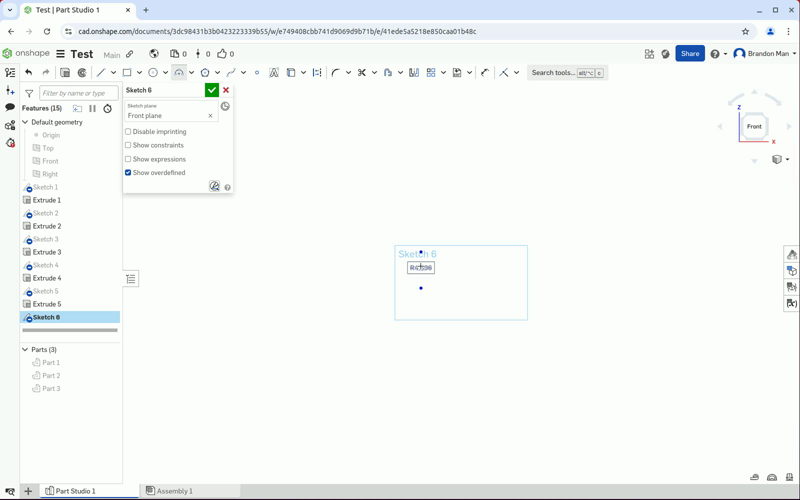
key(esc)
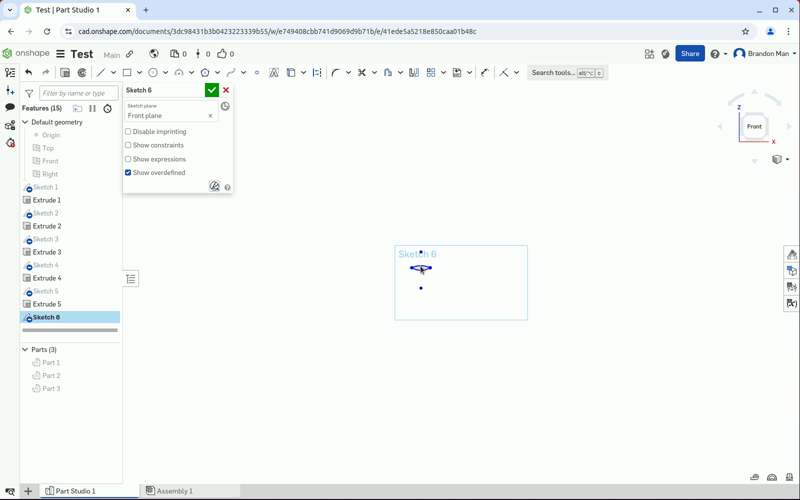
mouse_move(425, 267)
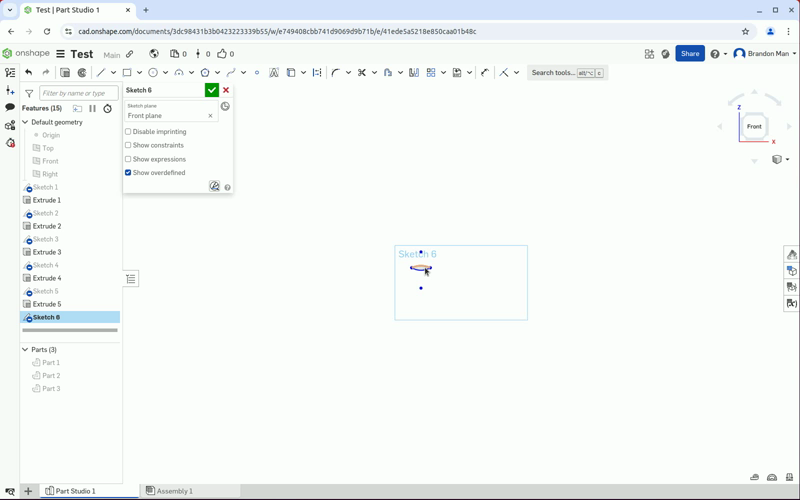
scroll(6)
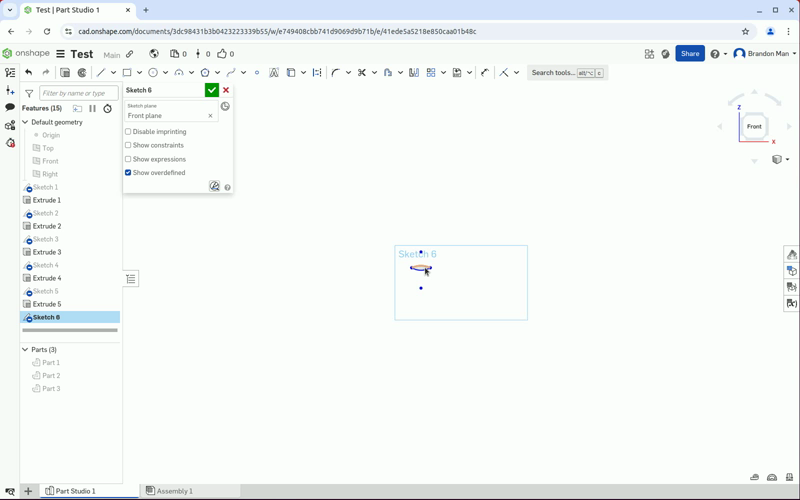
scroll(6)
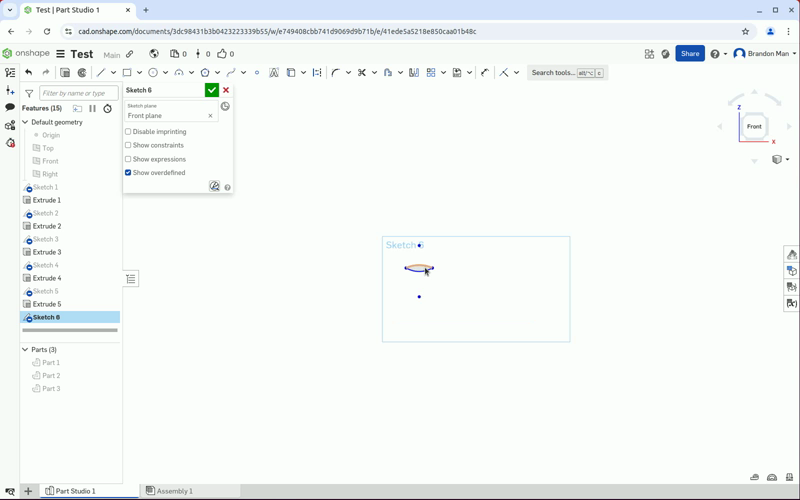
scroll(6)
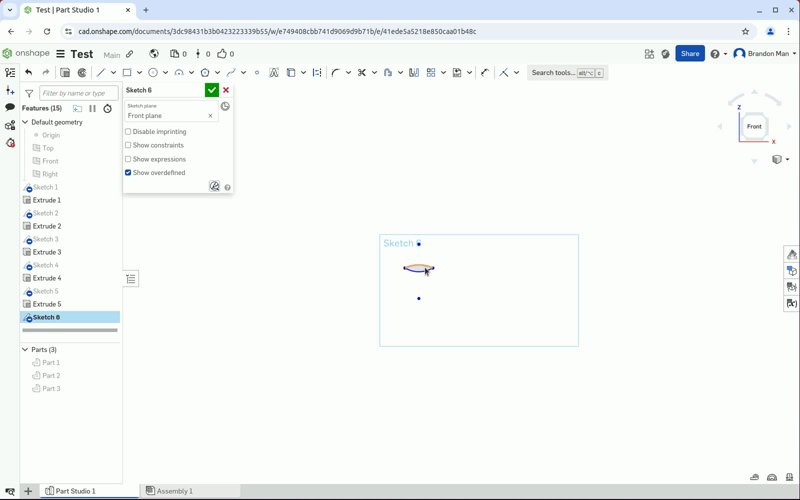
scroll(6)
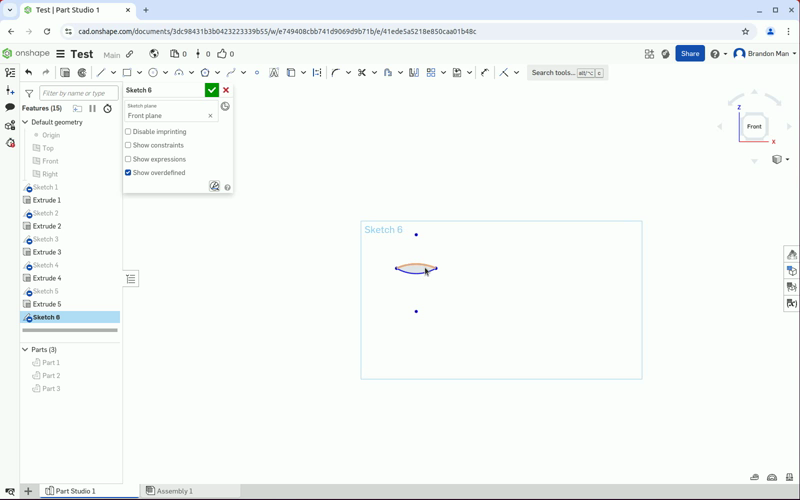
scroll(6)
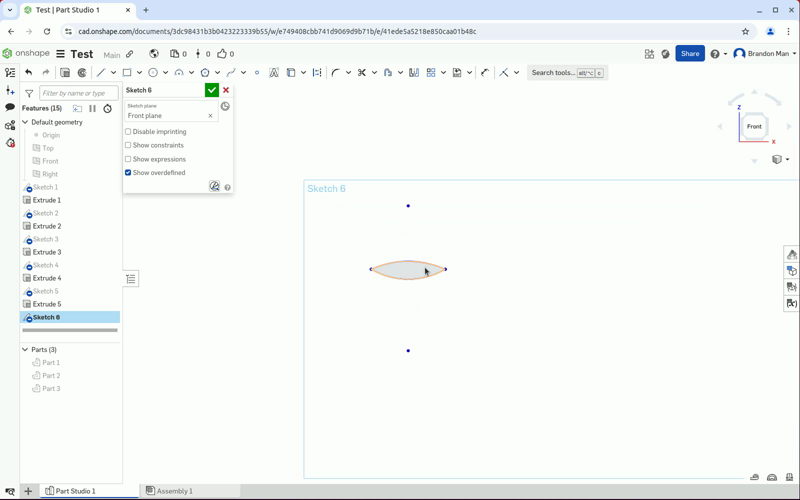
scroll(6)
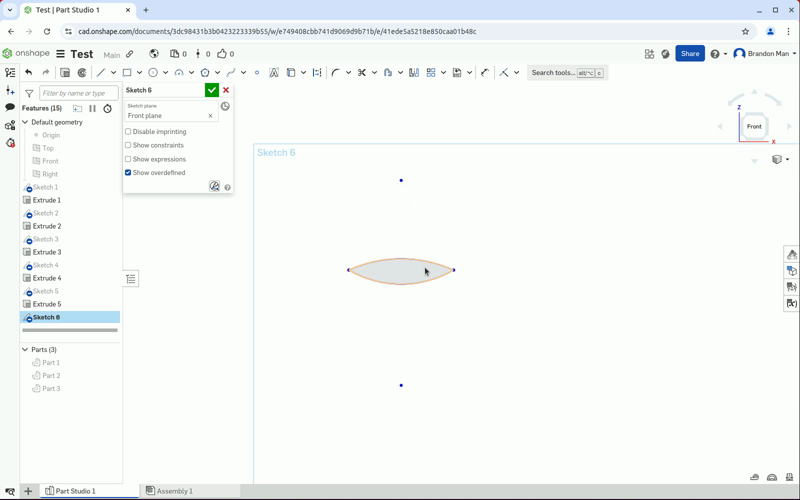
scroll(6)
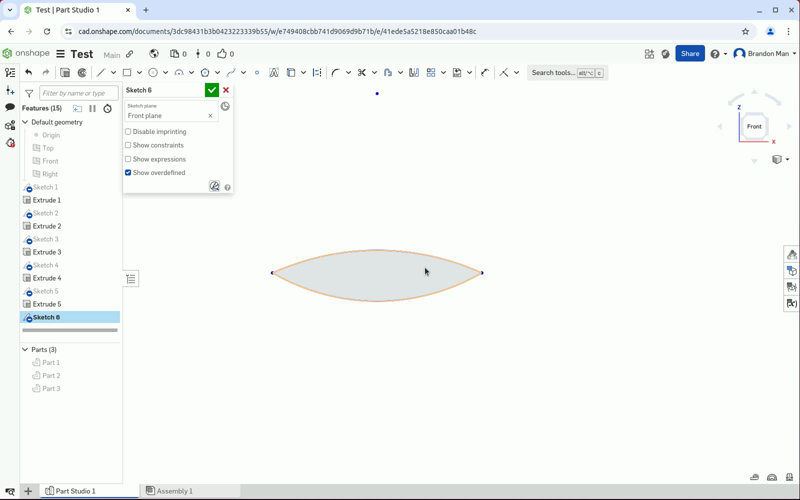
click(425, 267)
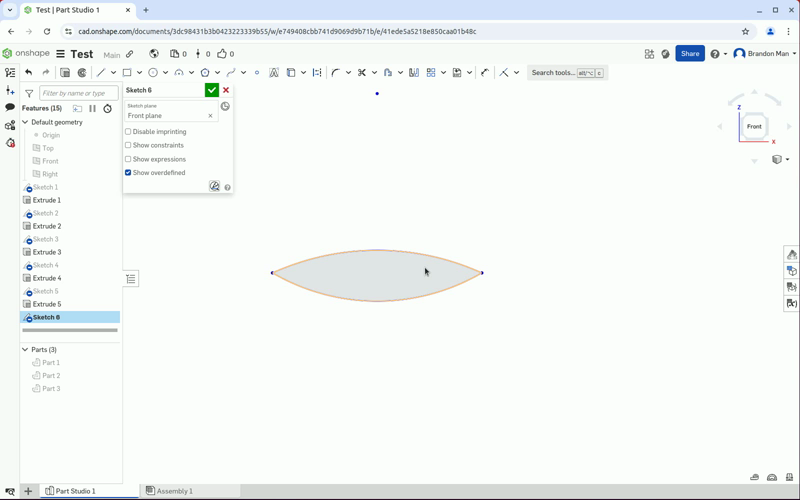
scroll(-6)
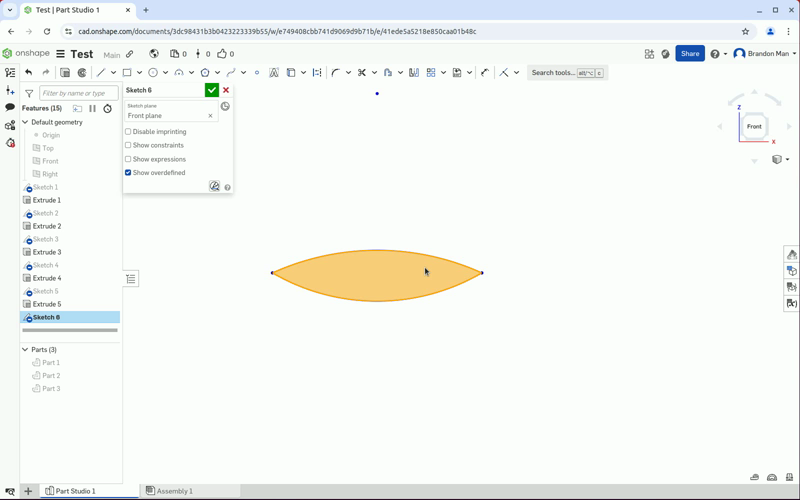
scroll(-6)
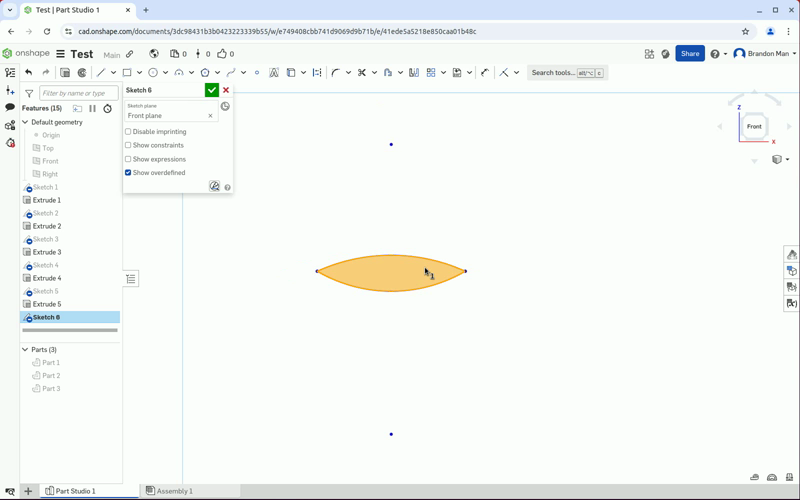
scroll(-6)
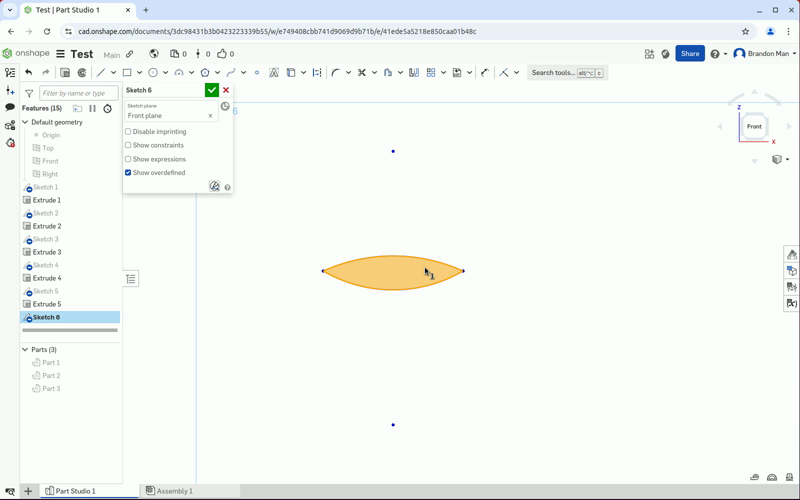
scroll(-6)
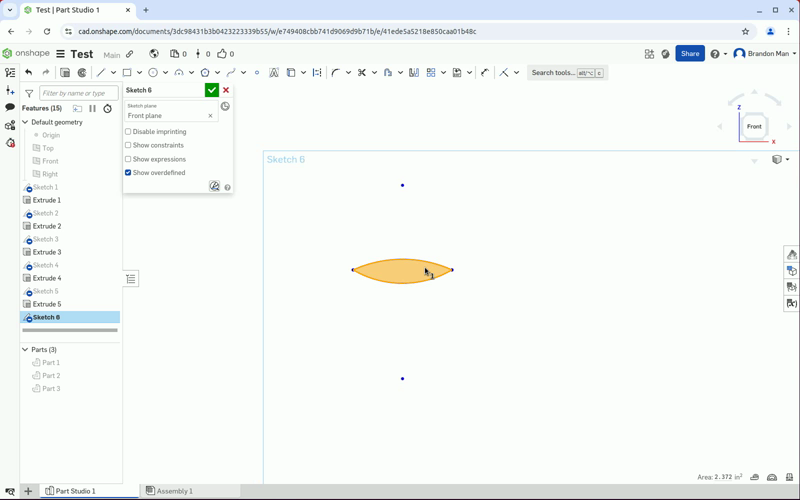
scroll(-6)
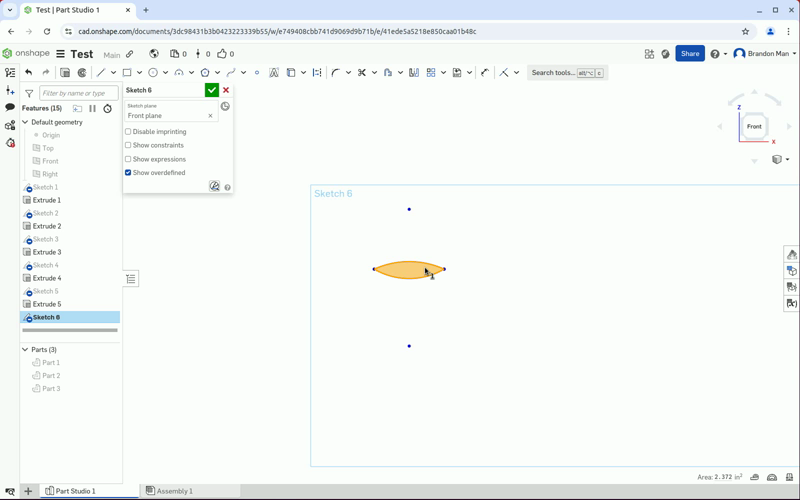
scroll(-6)
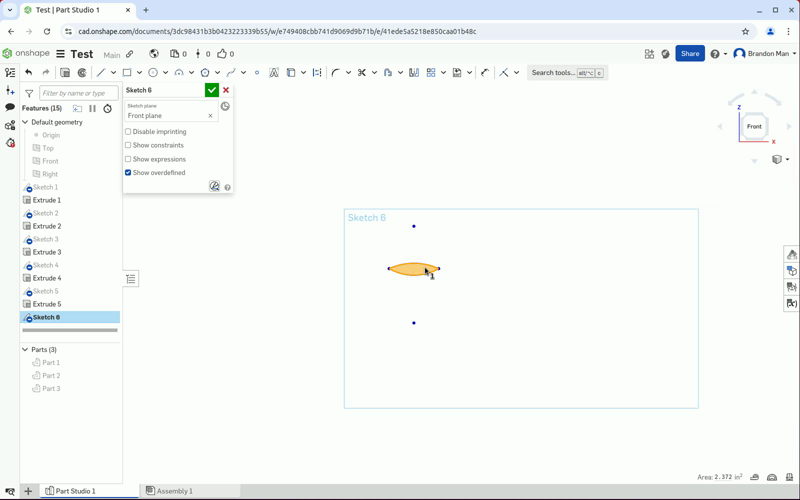
scroll(-6)
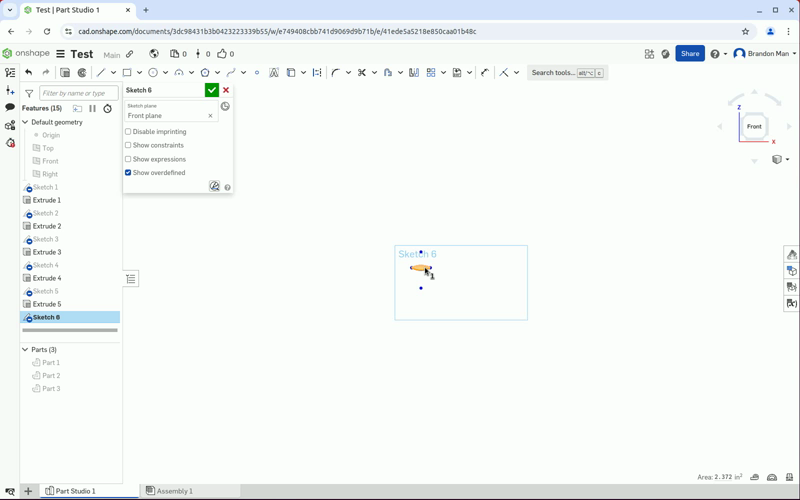
mouse_move(73, 352)
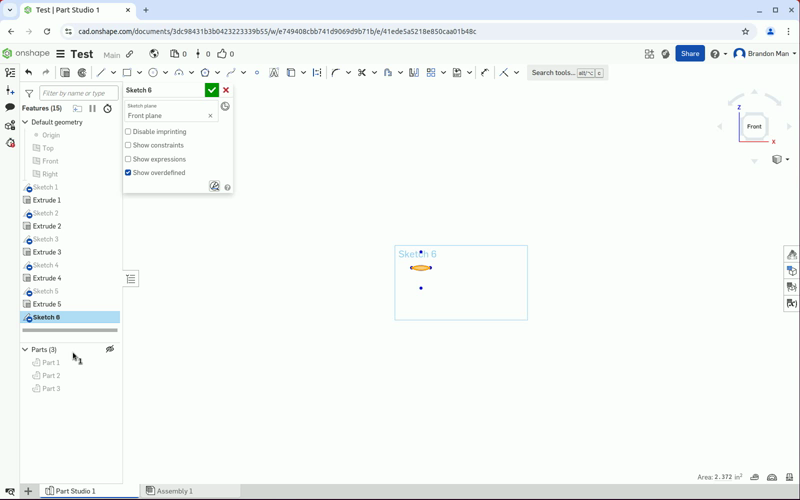
key(shift+y)
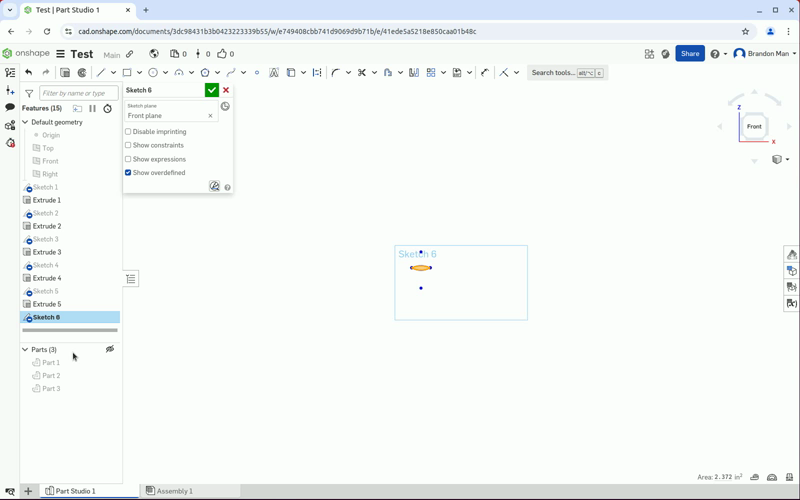
key(shift+e)
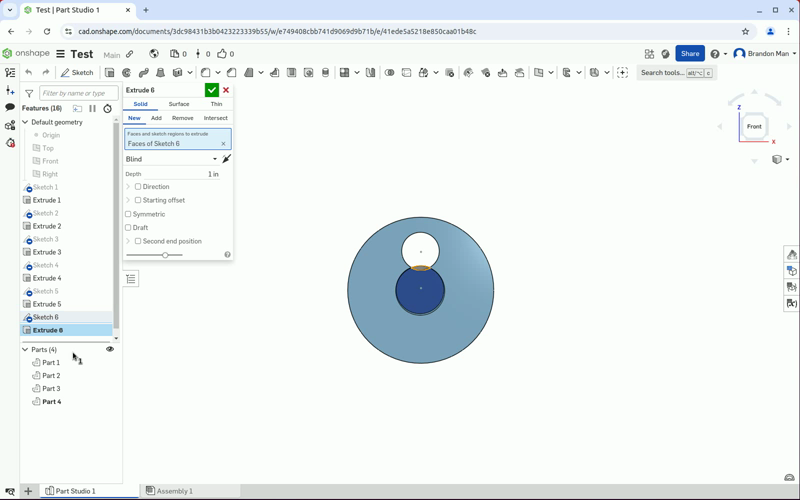
mouse_move(143, 106)
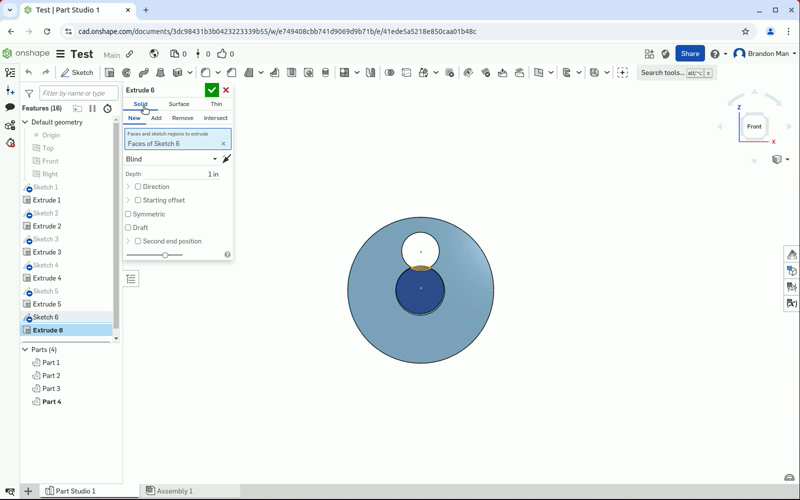
click(143, 106)
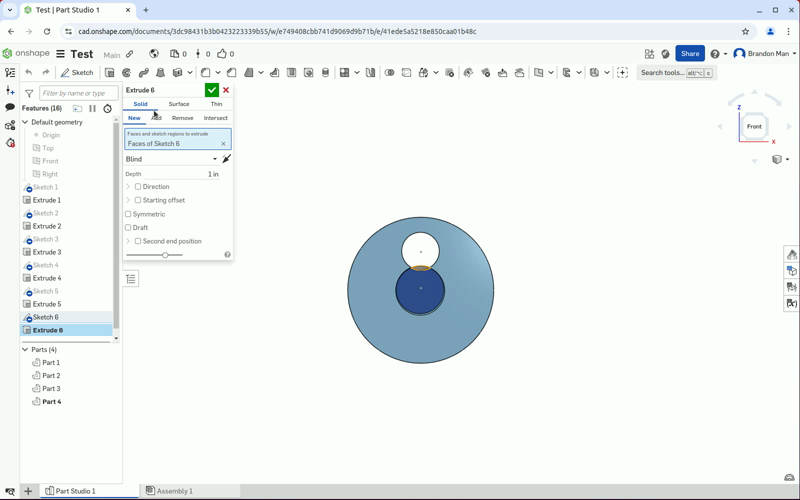
mouse_move(186, 120)
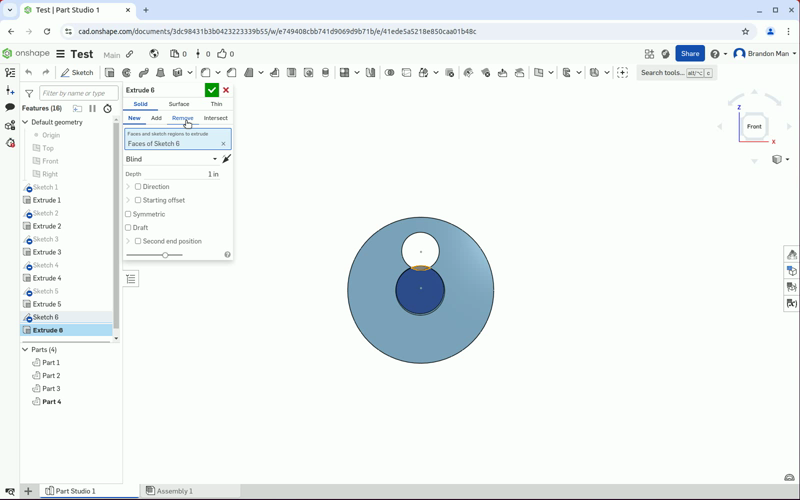
click(186, 120)
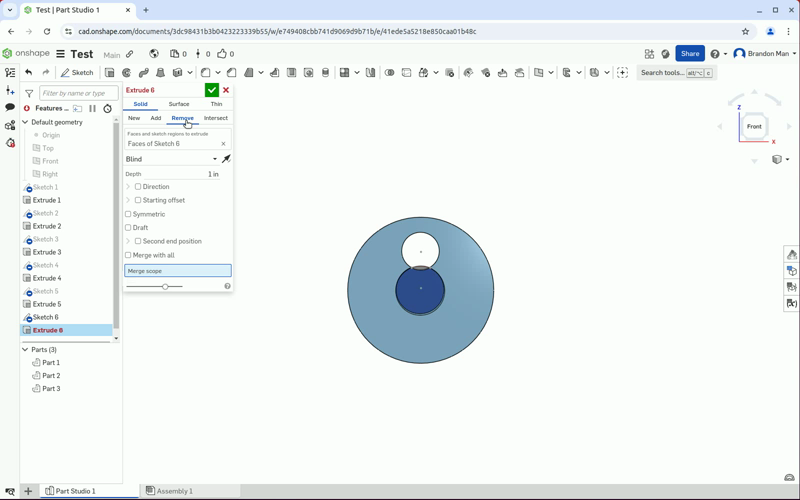
key(tab, 4)
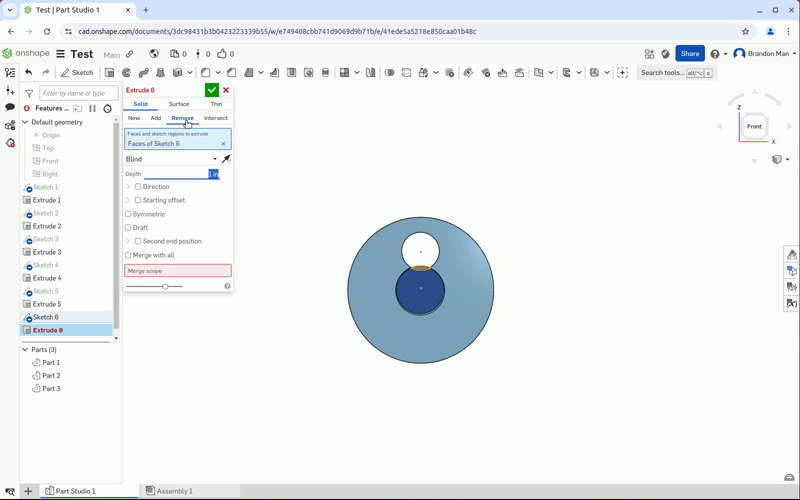
text(-5.536)
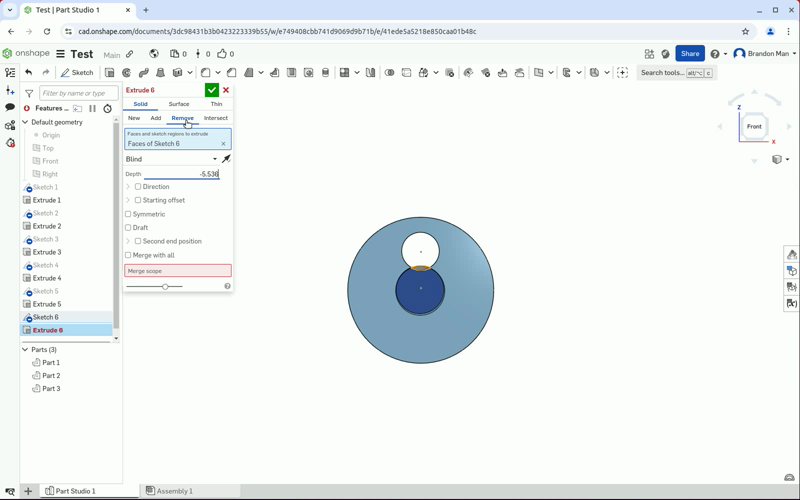
key(tab, 6)
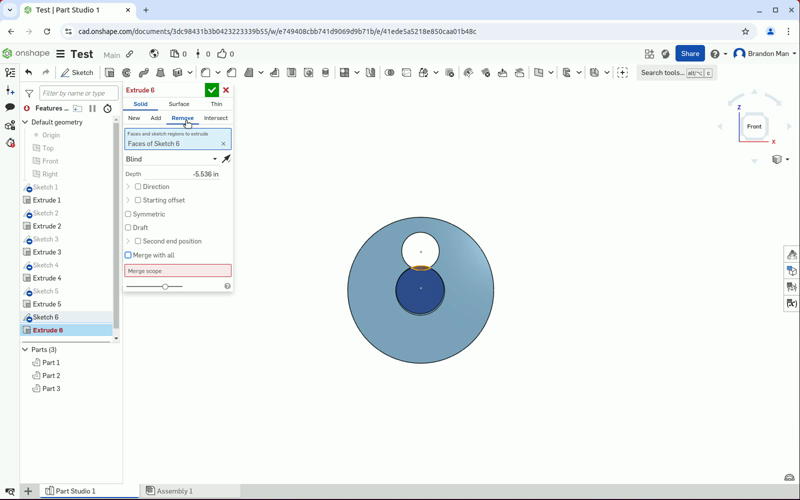
key(space)
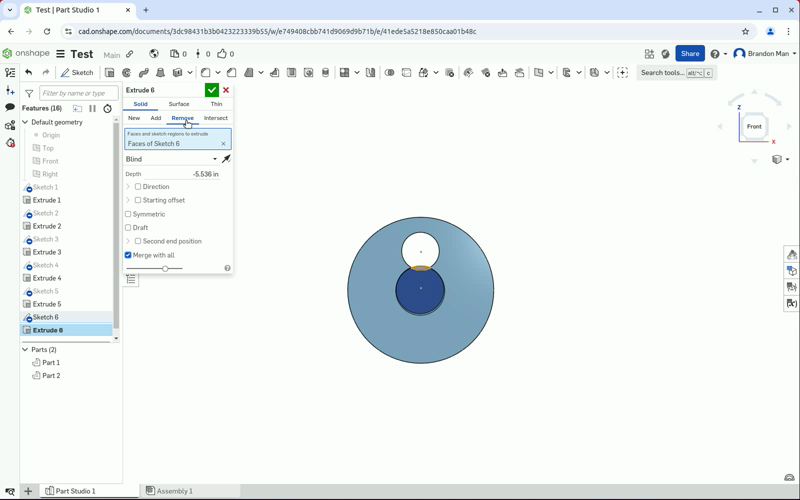
key(enter)
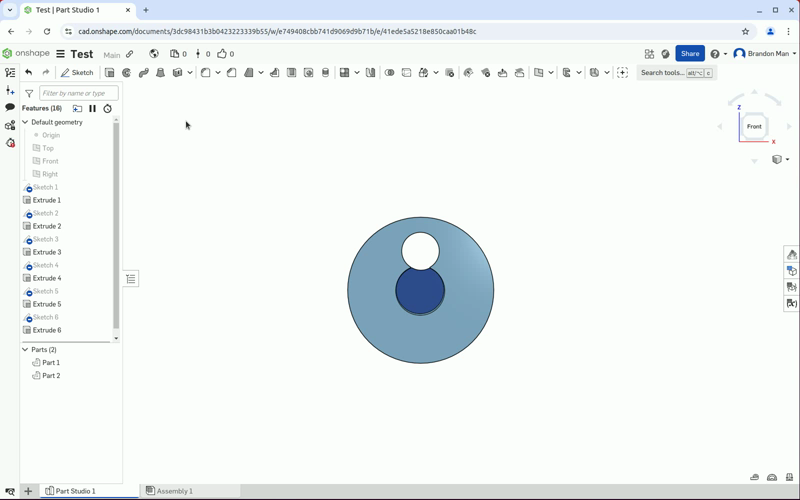
key(shift+h)
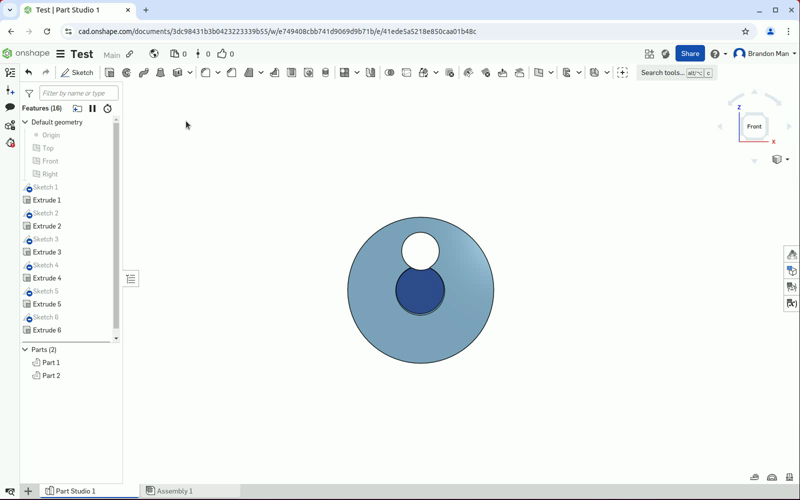
key(shift+h)
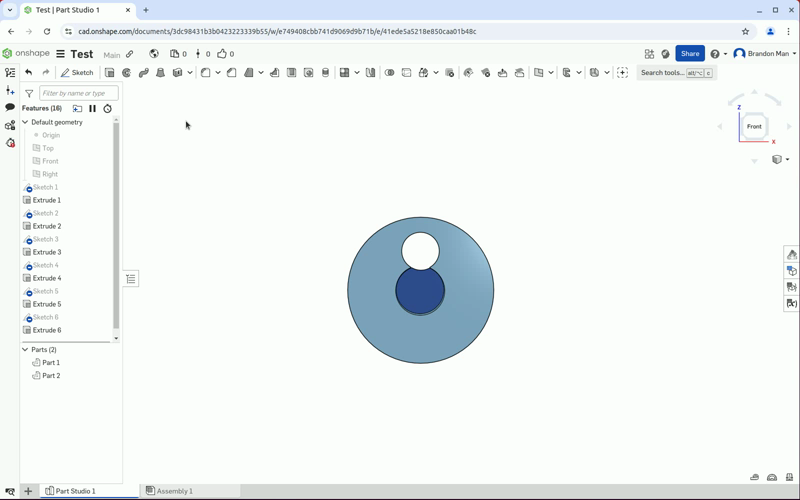
mouse_move(69, 189)
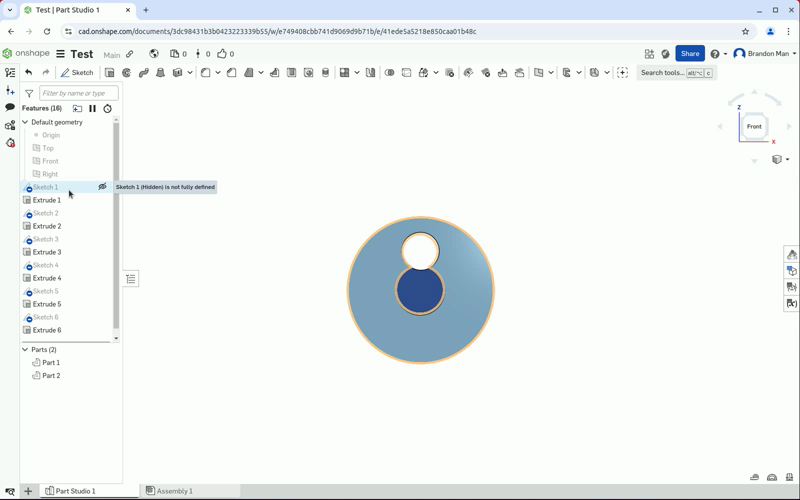
click(69, 189)
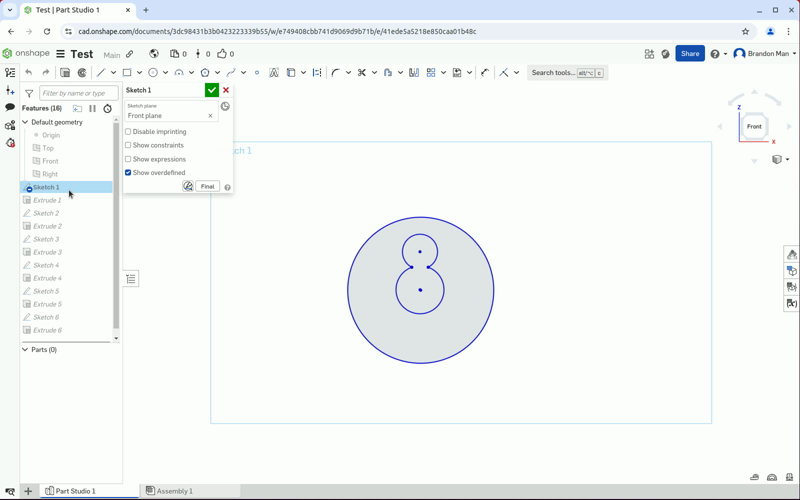
mouse_move(229, 92)
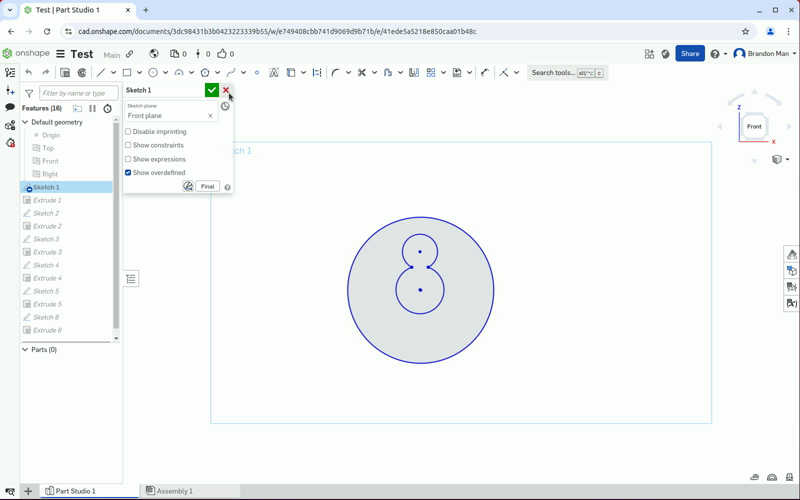
click(229, 92)
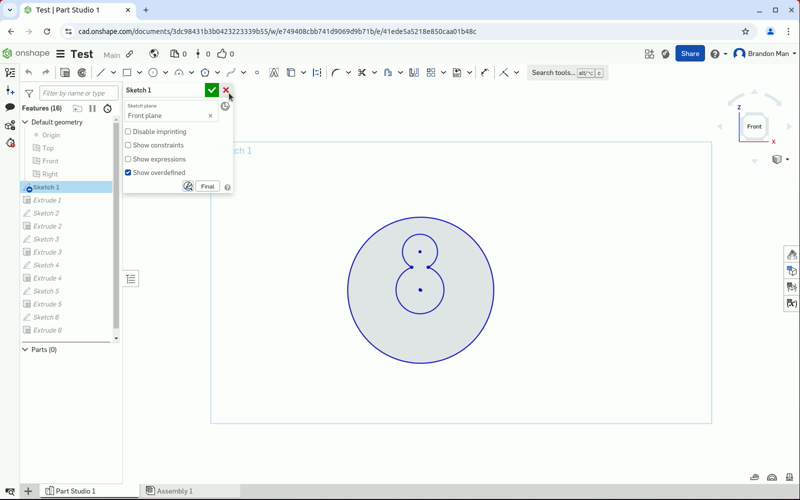
key(shift+s)
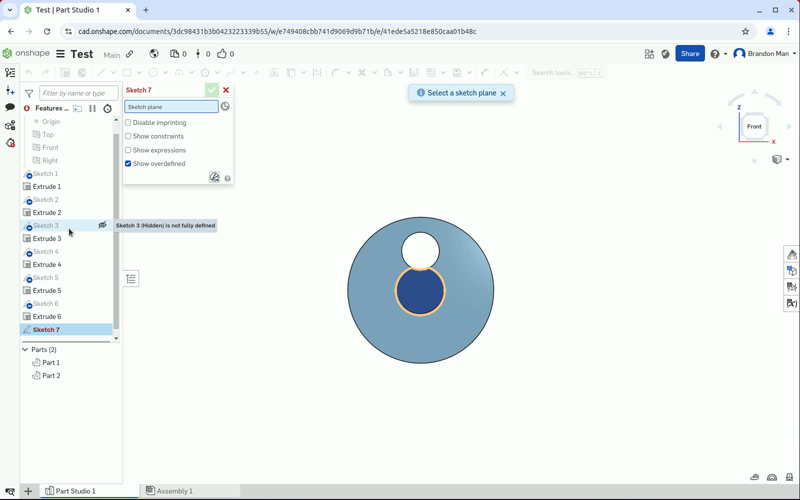
scroll(3)
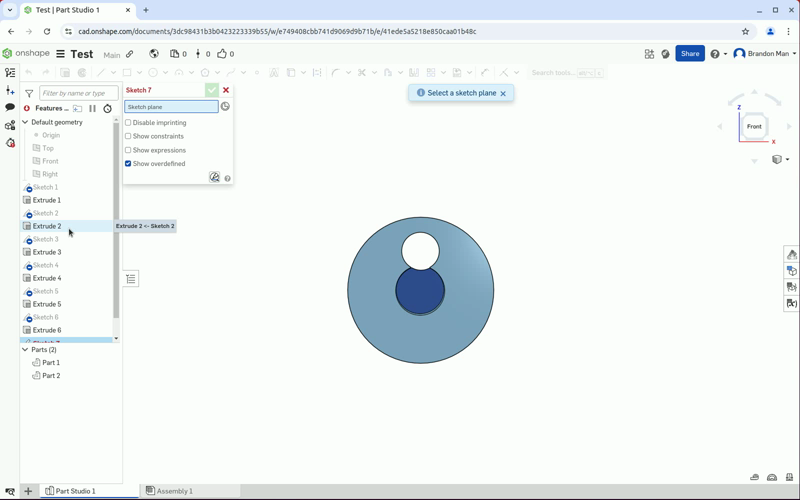
mouse_move(69, 163)
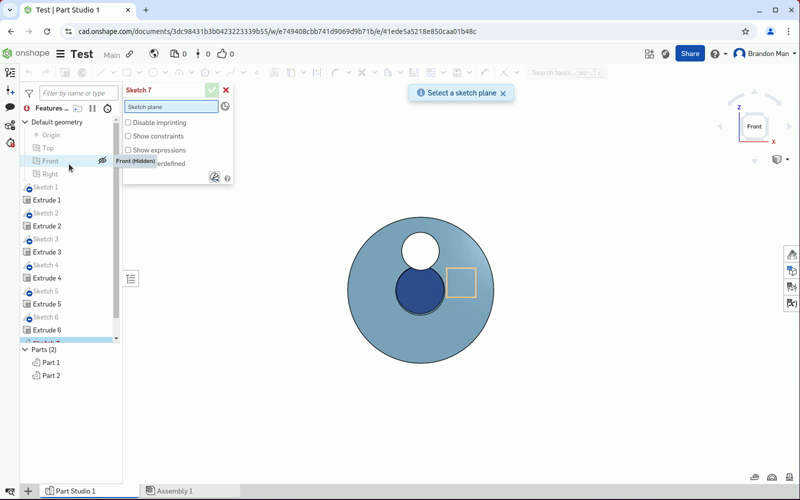
click(69, 163)
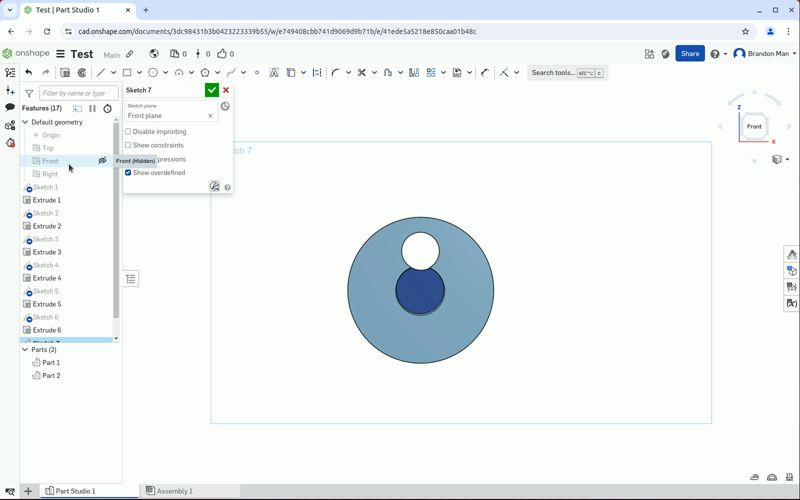
mouse_move(73, 352)
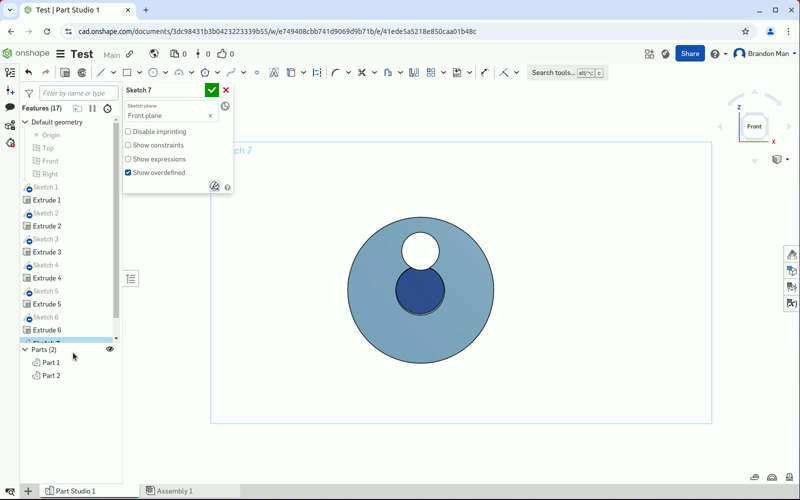
key(y)
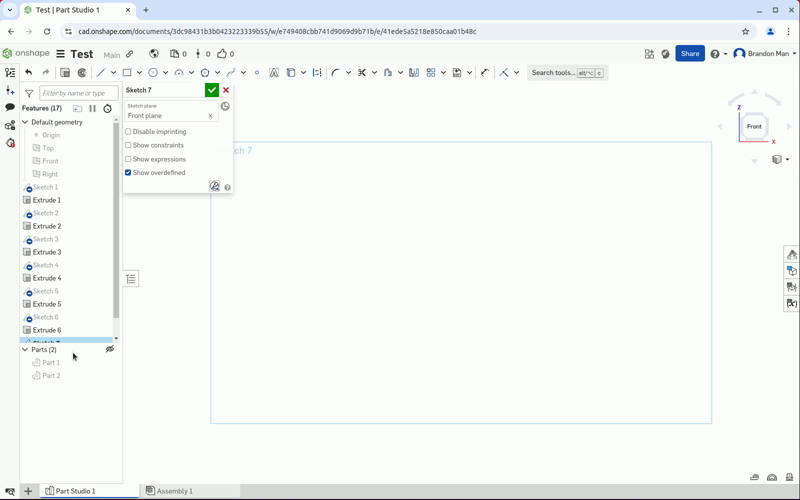
key(a)
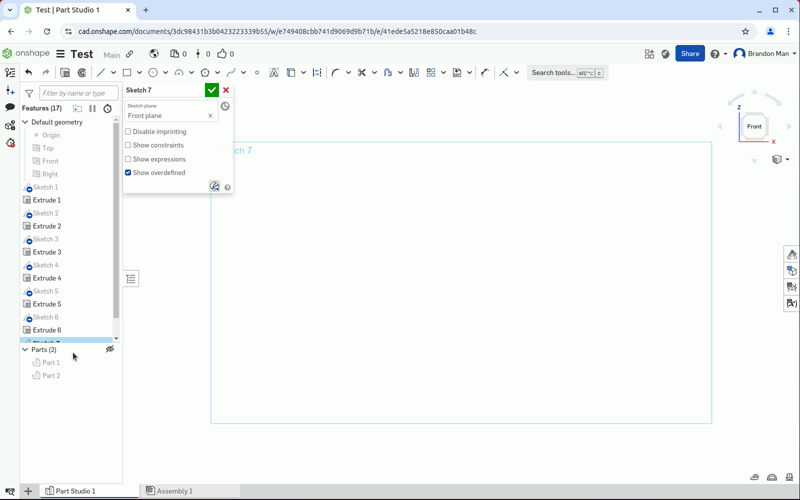
key_down(shift)
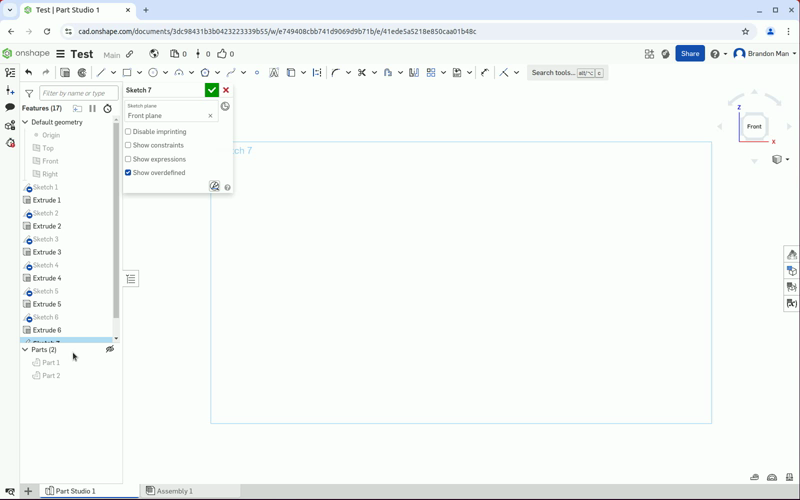
mouse_move(411, 267)
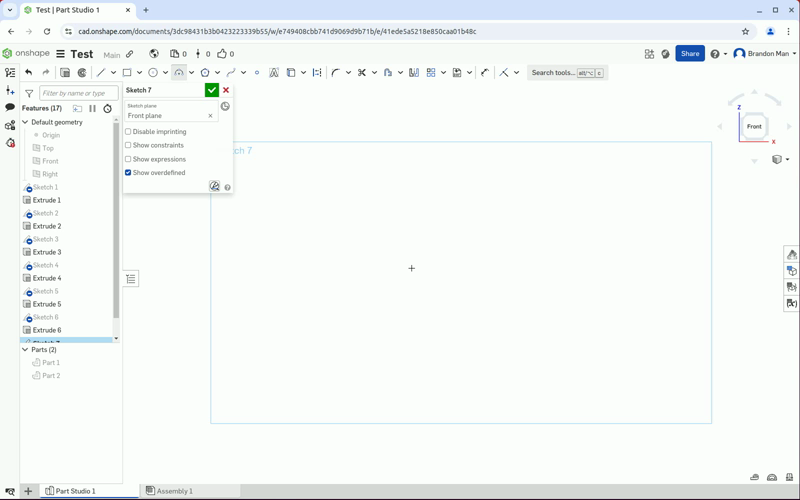
click(411, 267)
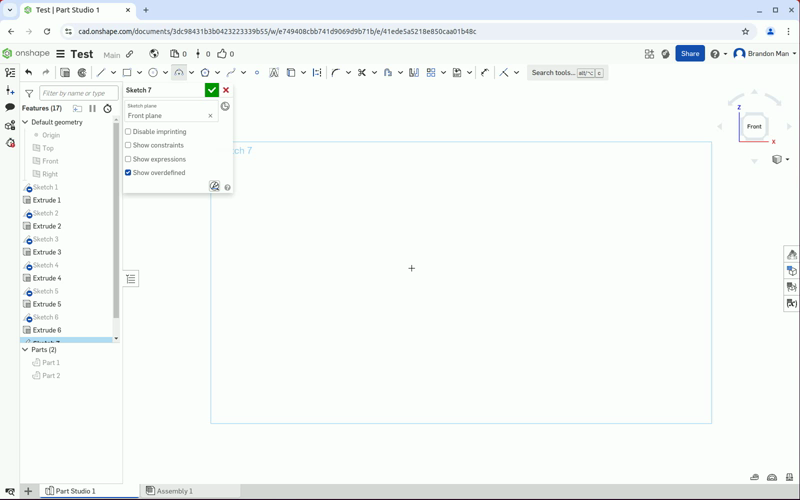
key_up(shift)
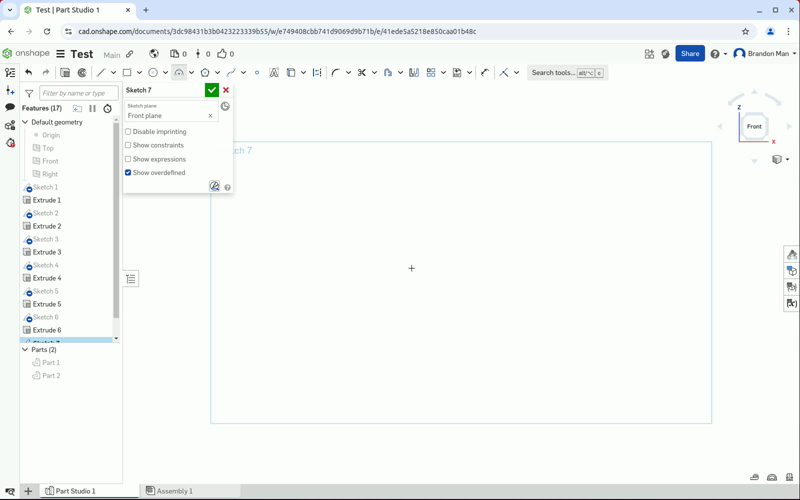
key_down(shift)
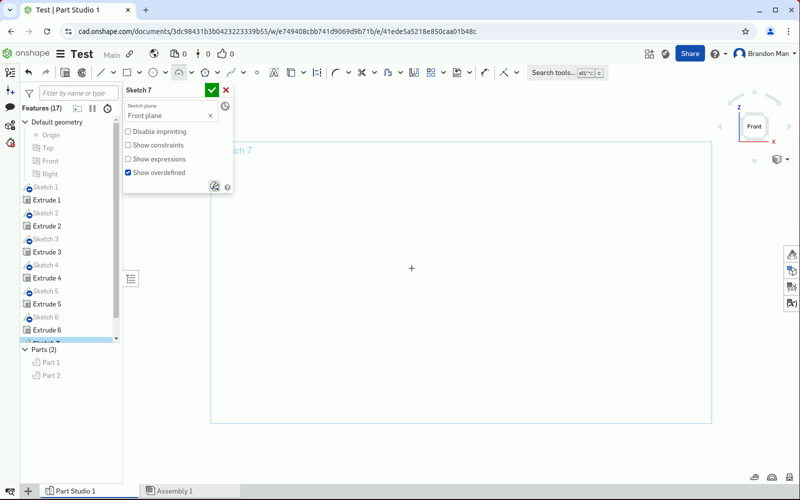
mouse_move(428, 267)
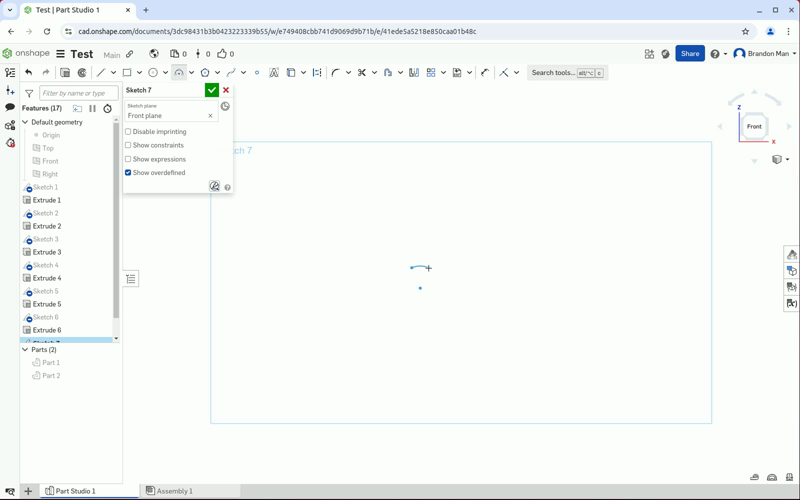
click(428, 267)
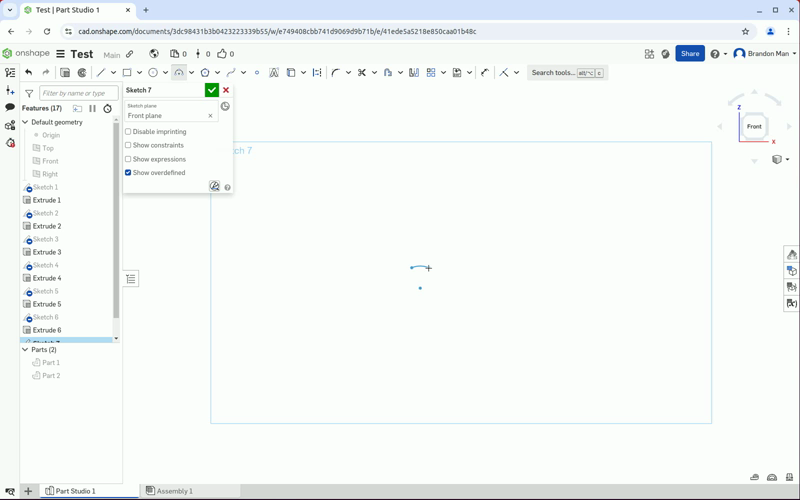
mouse_move(419, 315)
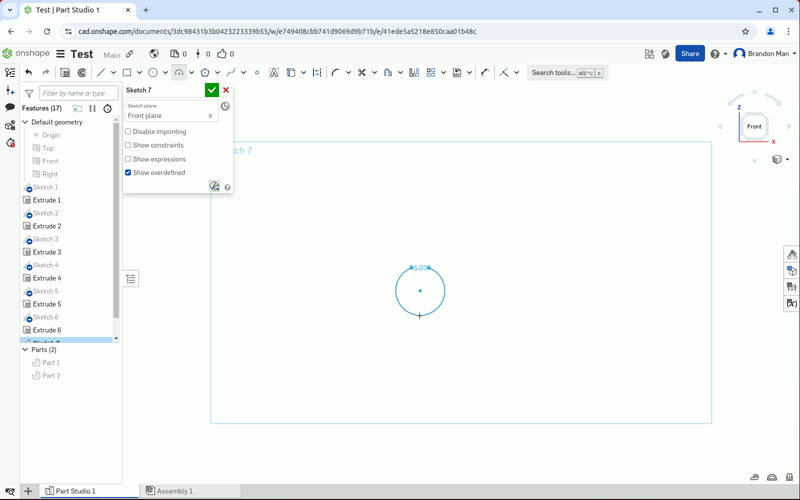
click(419, 315)
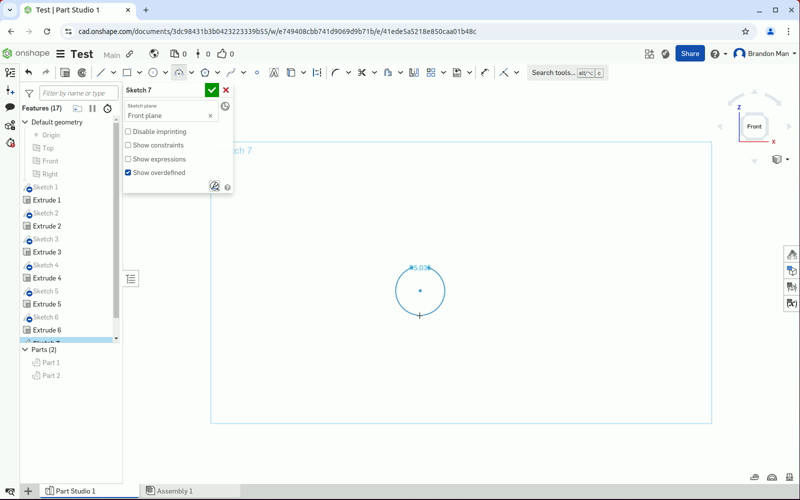
key_up(shift)
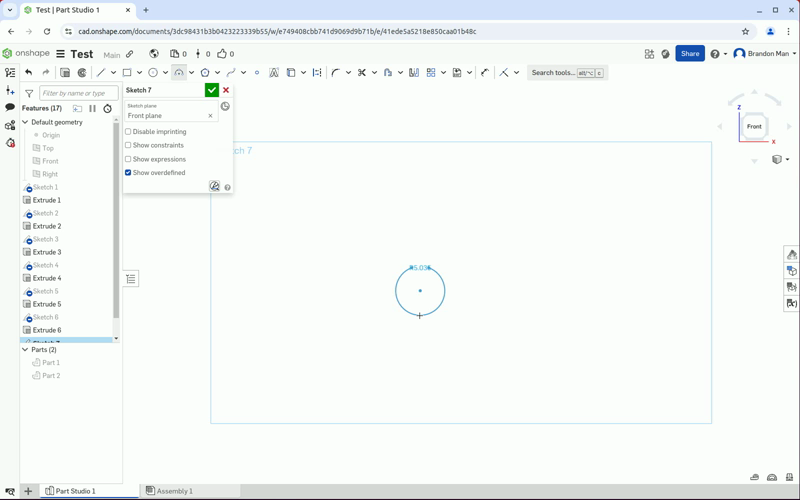
mouse_move(428, 267)
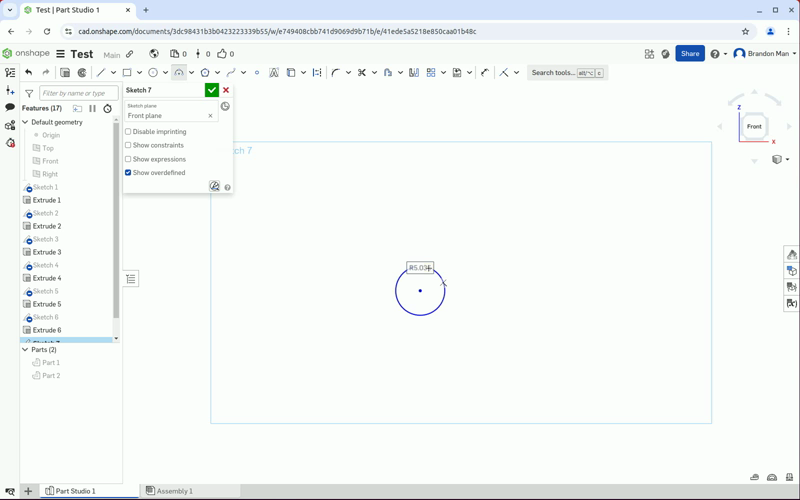
click(428, 267)
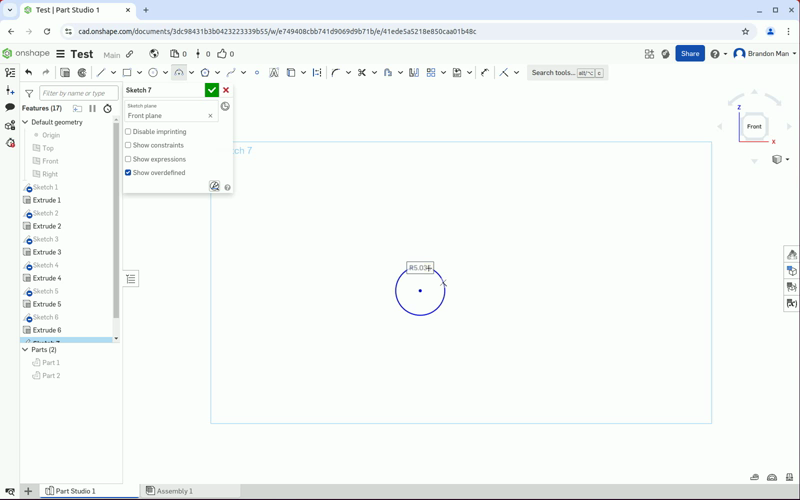
mouse_move(411, 267)
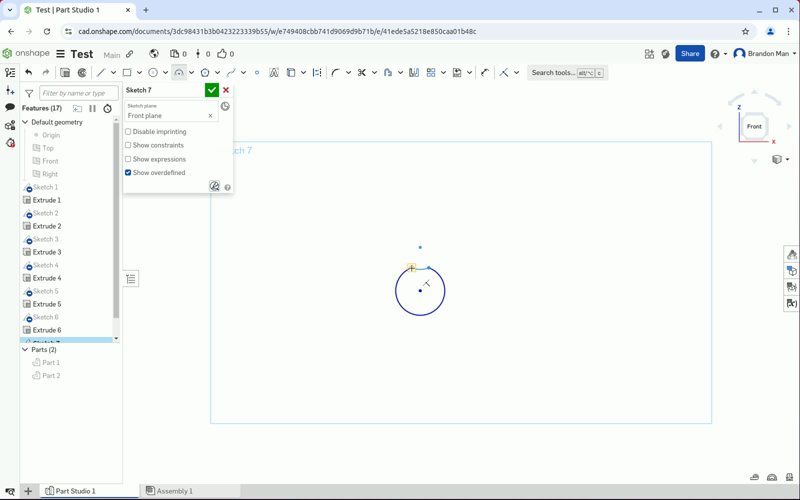
click(411, 267)
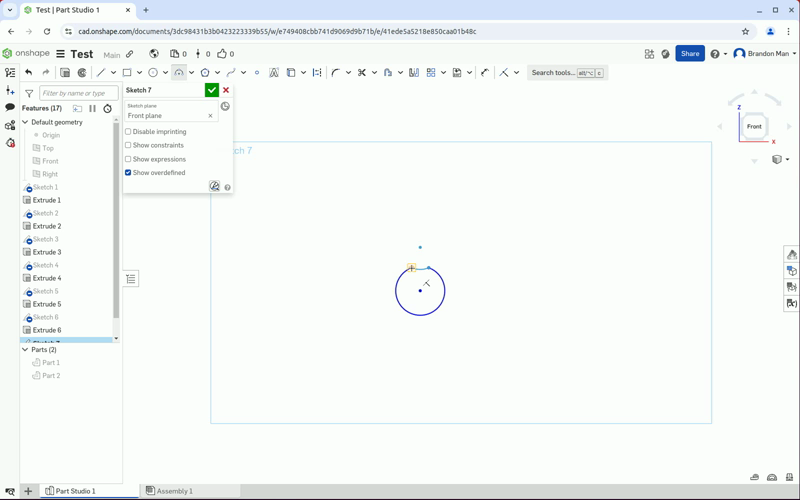
key_down(shift)
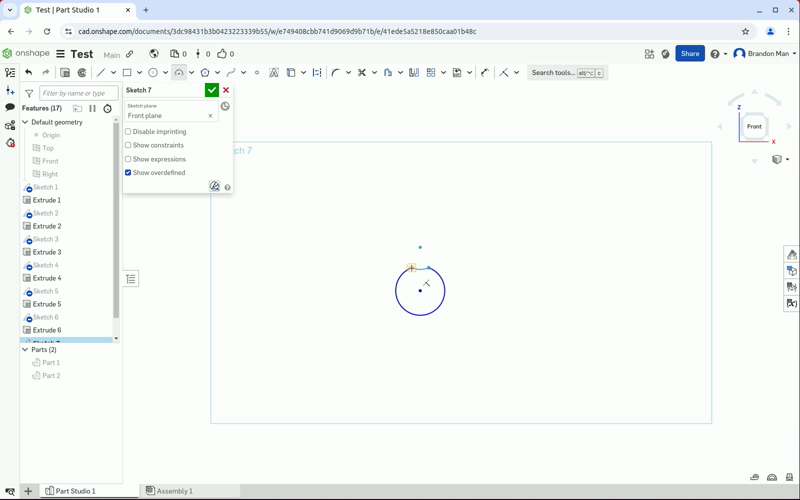
mouse_move(419, 269)
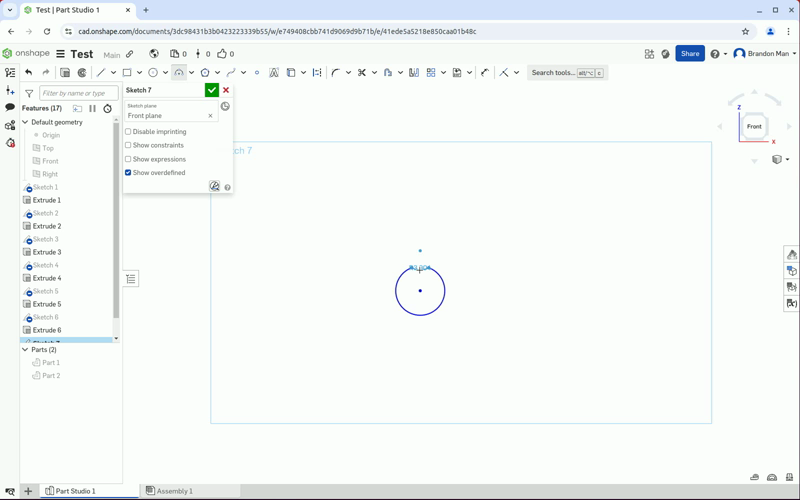
click(419, 269)
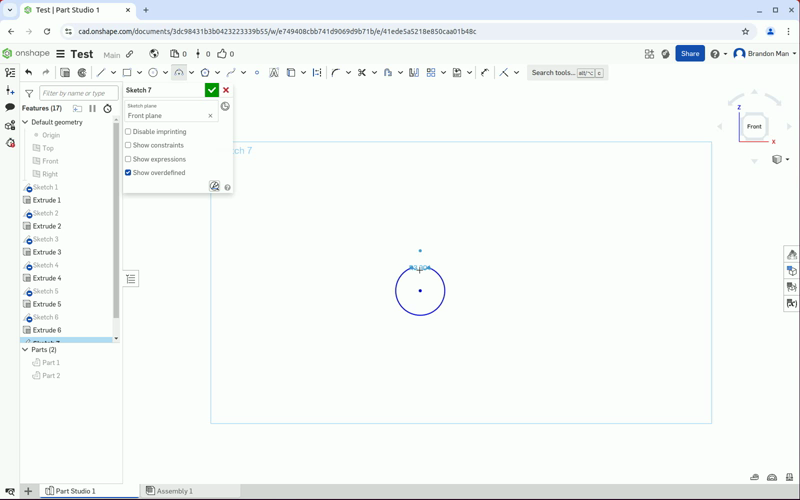
key_up(shift)
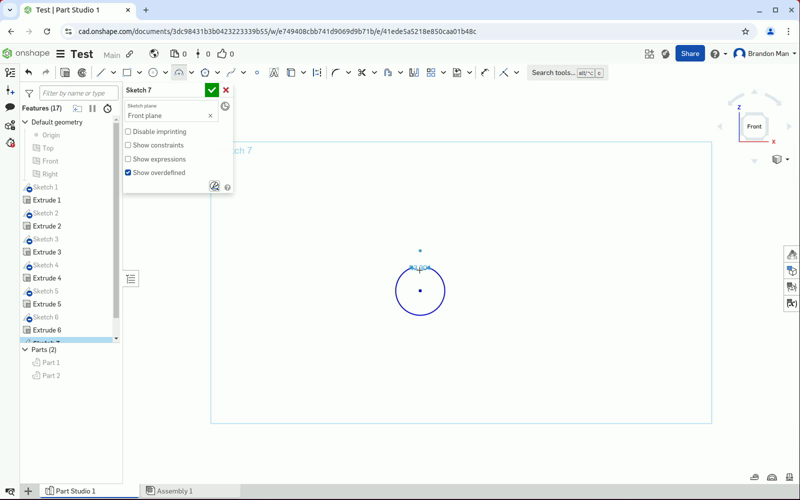
key(esc)
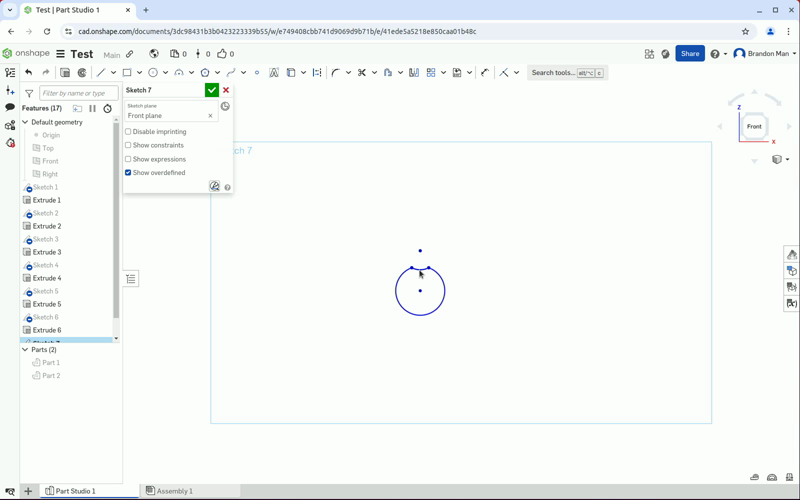
mouse_move(403, 290)
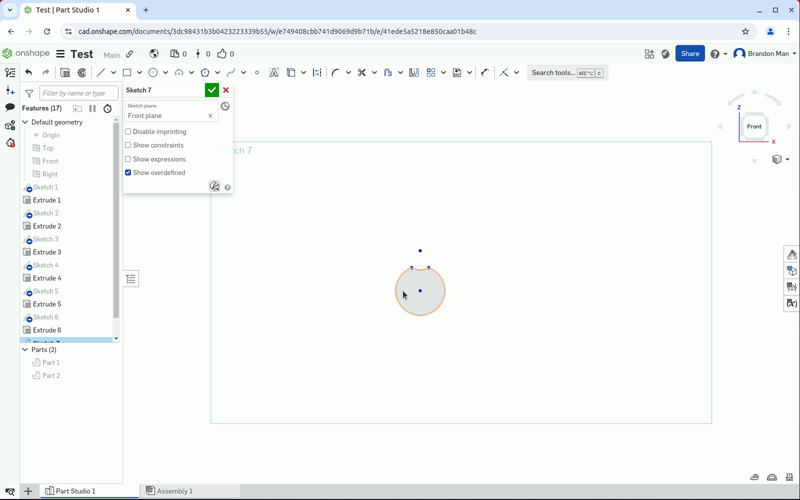
click(403, 290)
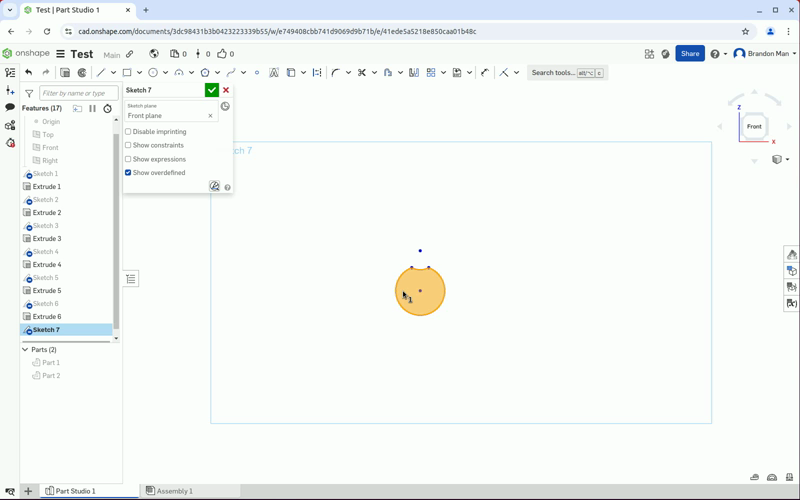
mouse_move(73, 352)
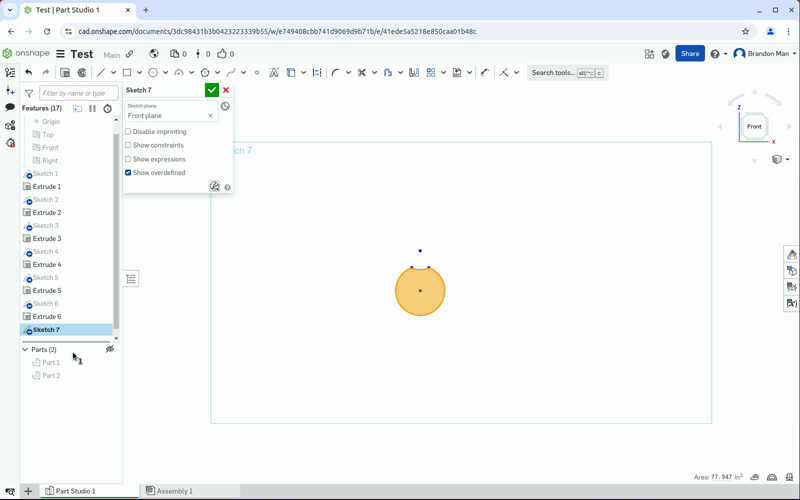
key(shift+y)
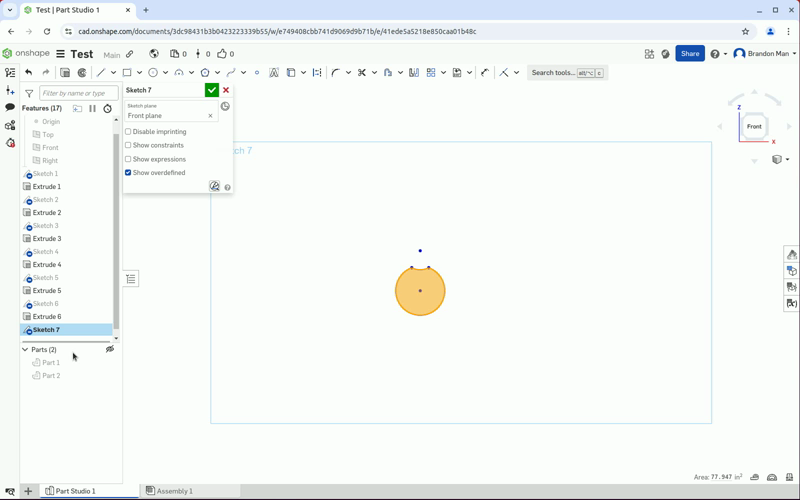
key(shift+e)
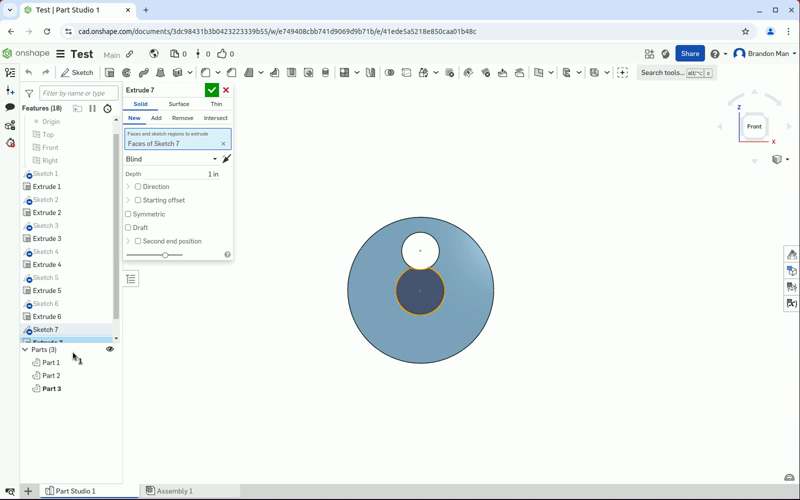
mouse_move(143, 106)
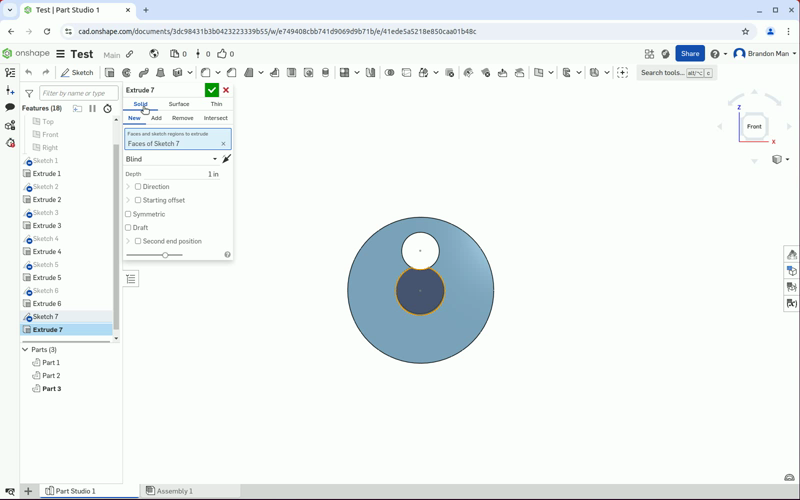
click(143, 106)
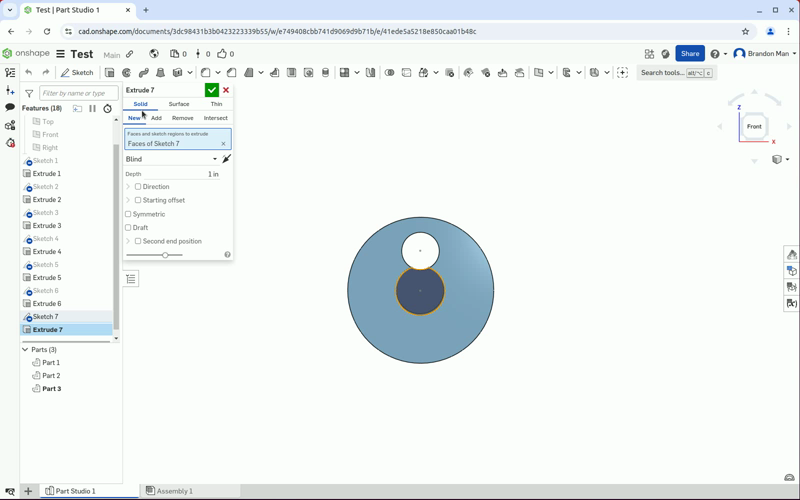
mouse_move(137, 120)
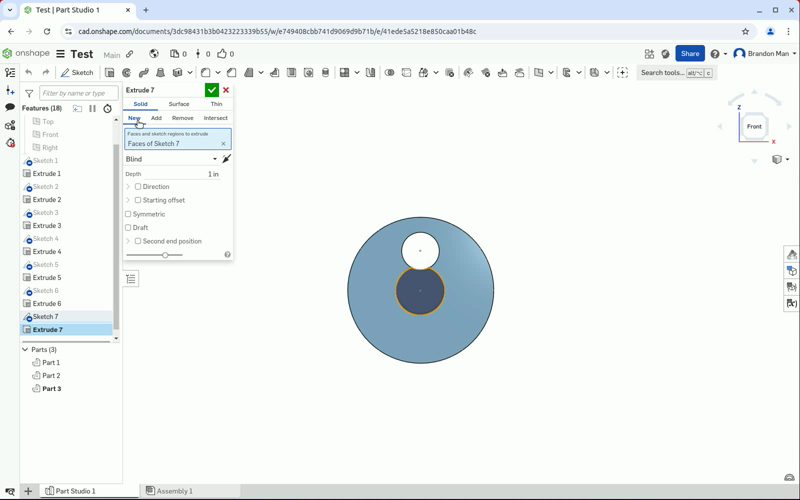
click(137, 120)
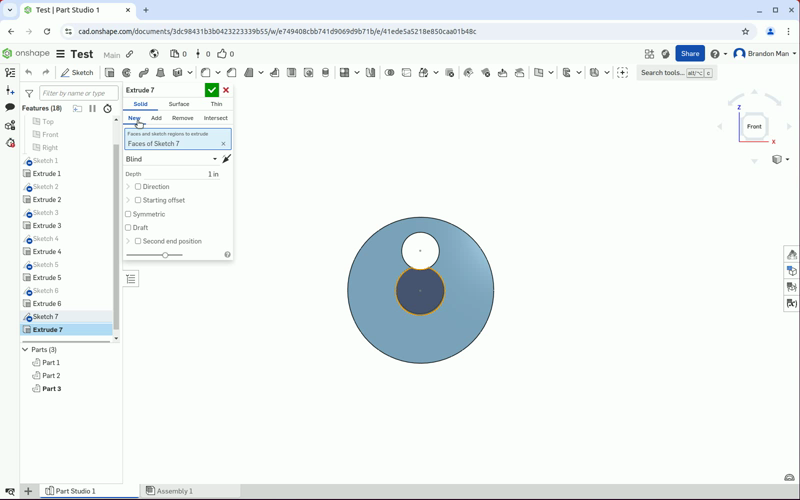
key(tab, 4)
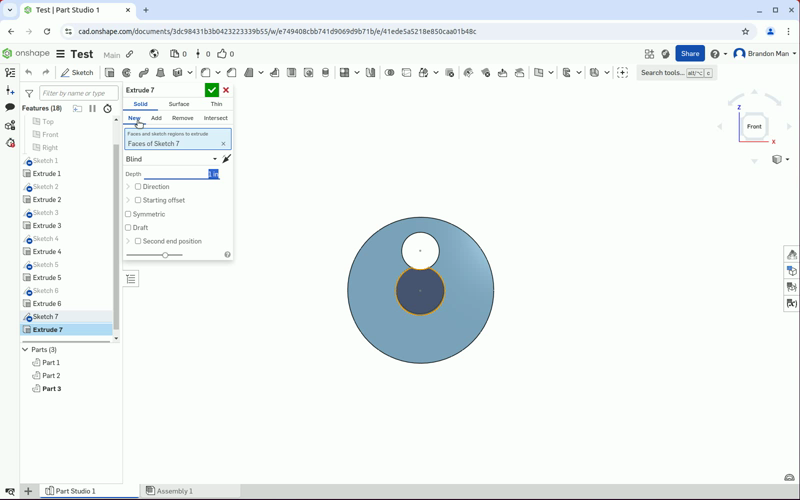
text(12.998)
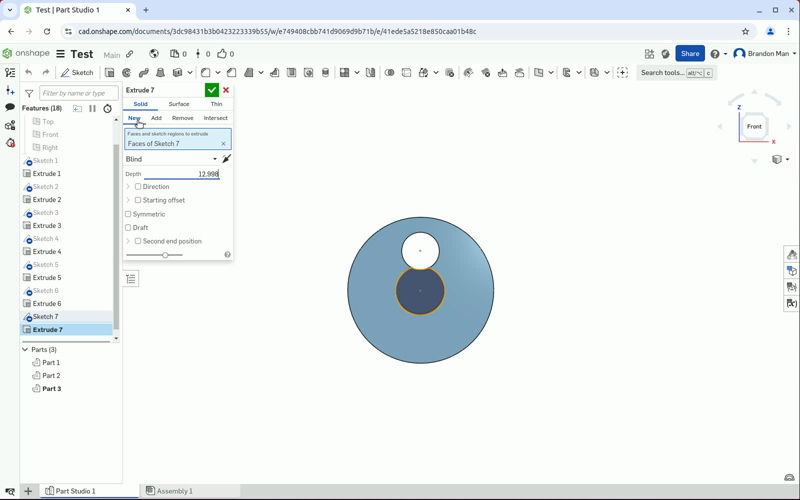
key(enter)
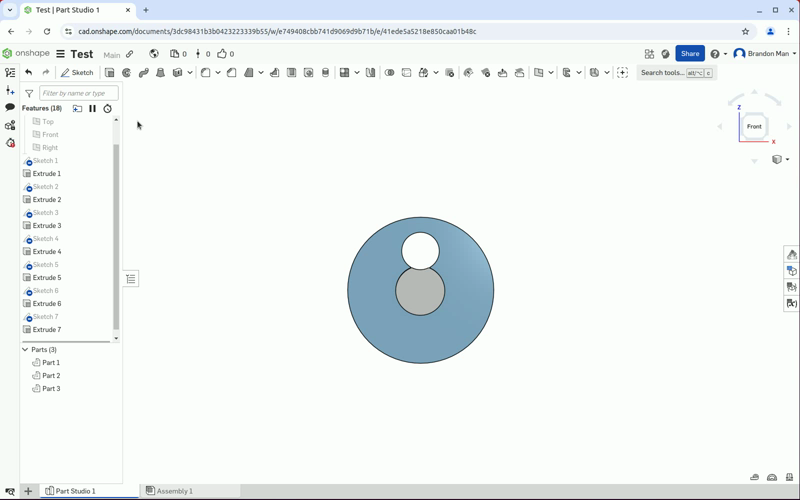
key(shift+h)
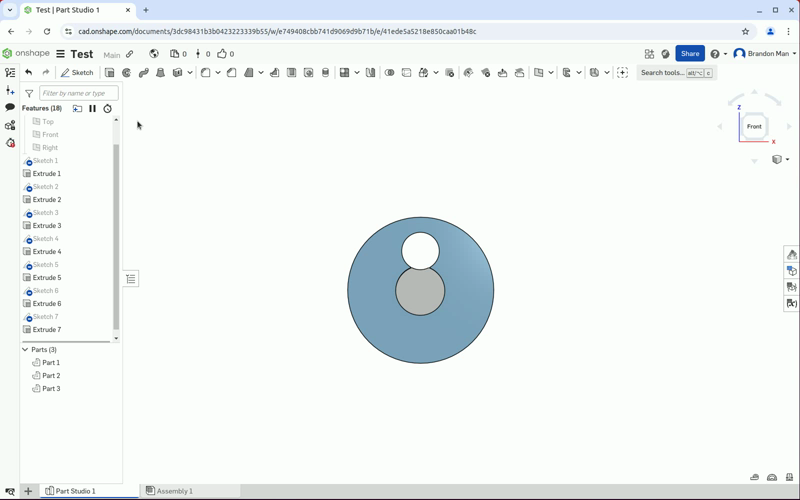
key(shift+h)
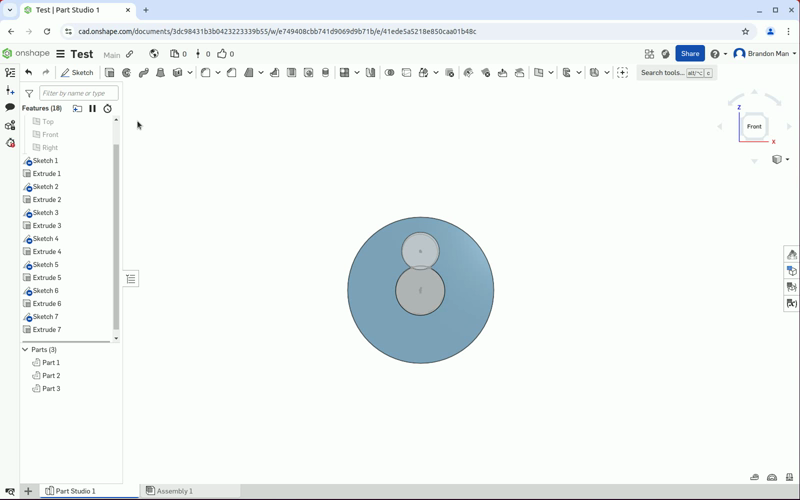
key(shift+7)
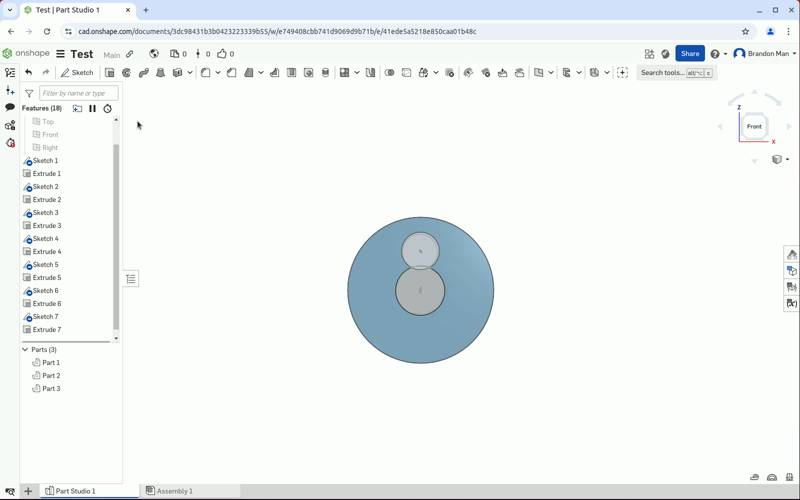
key(left, 2)
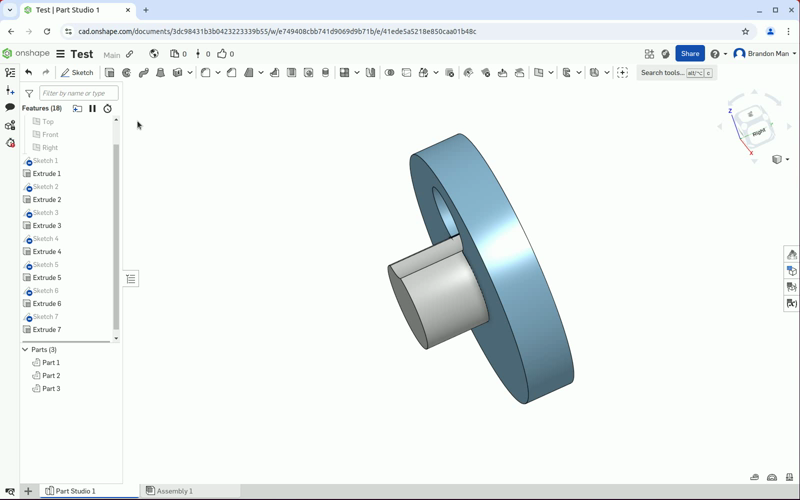
key(down, 2)
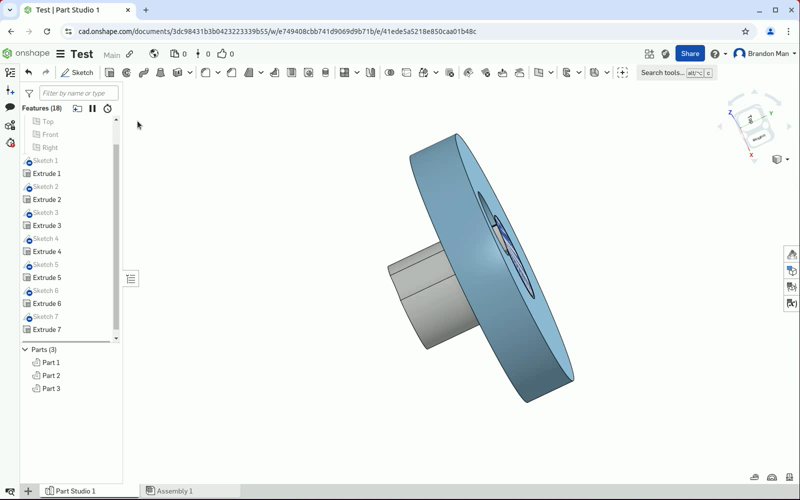
key(up, 2)
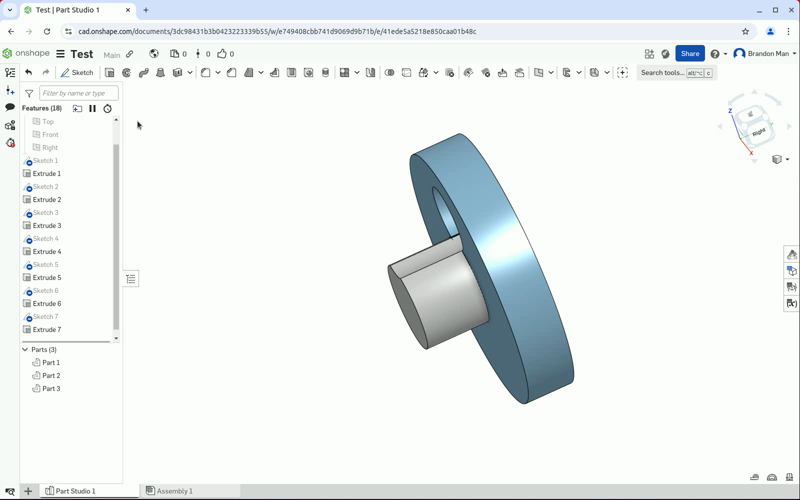
key(right, 2)
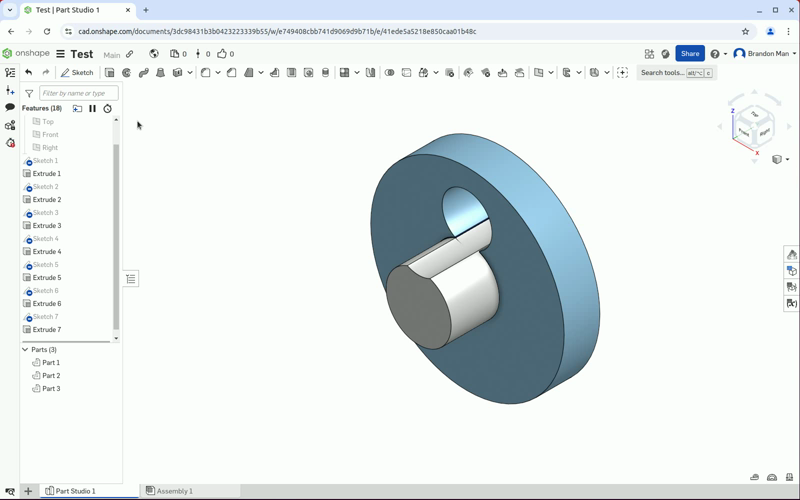
mouse_move(69, 163)
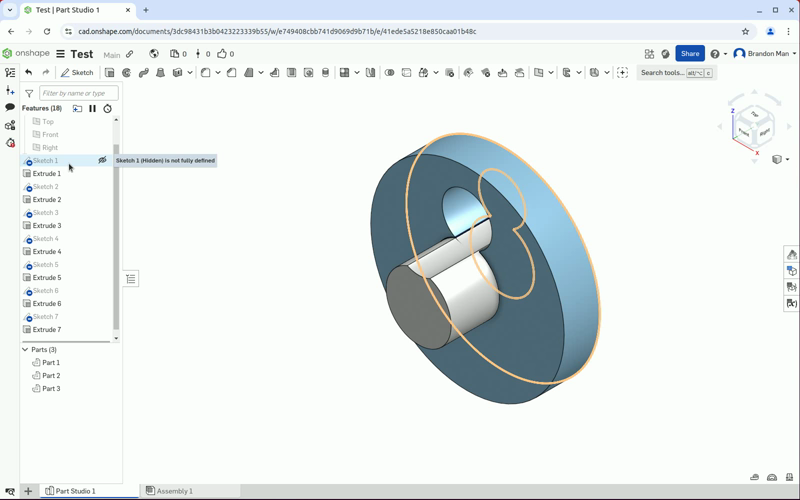
click(69, 163)